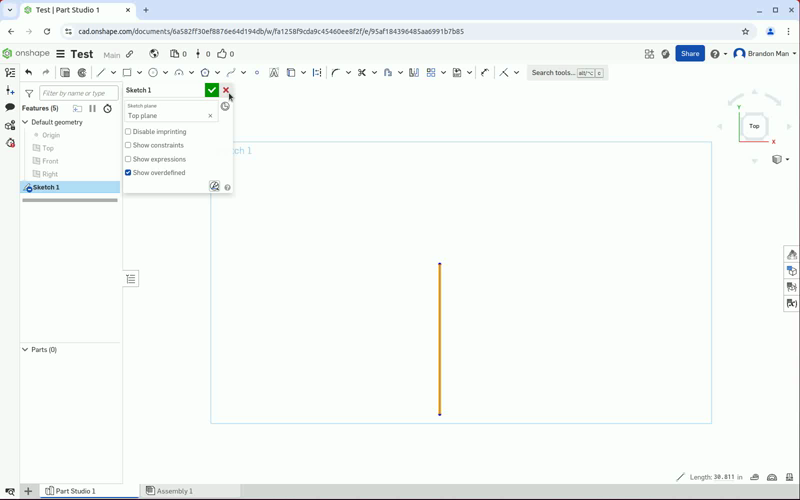
key(shift+h)
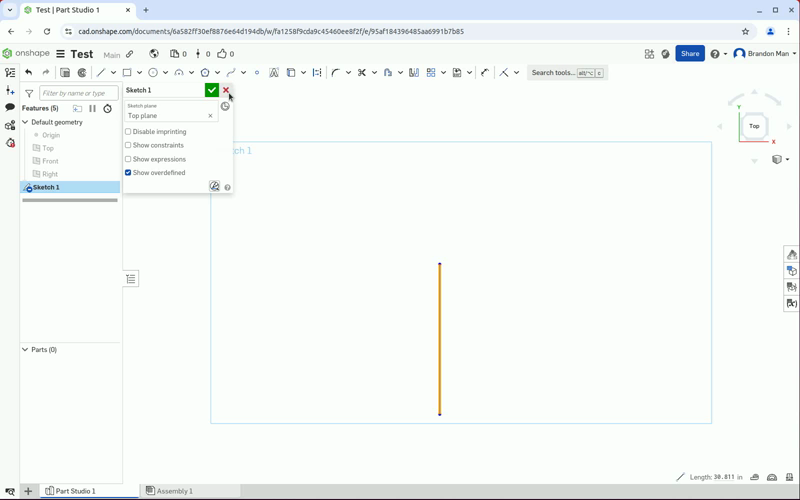
key(shift+s)
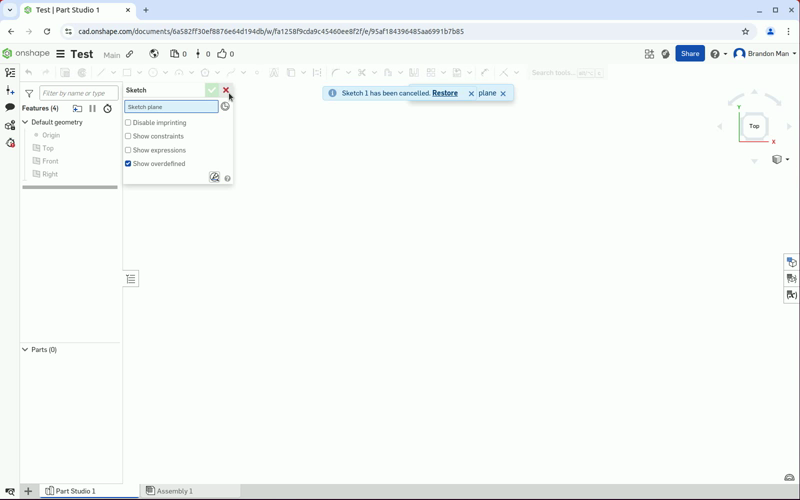
mouse_move(73, 150)
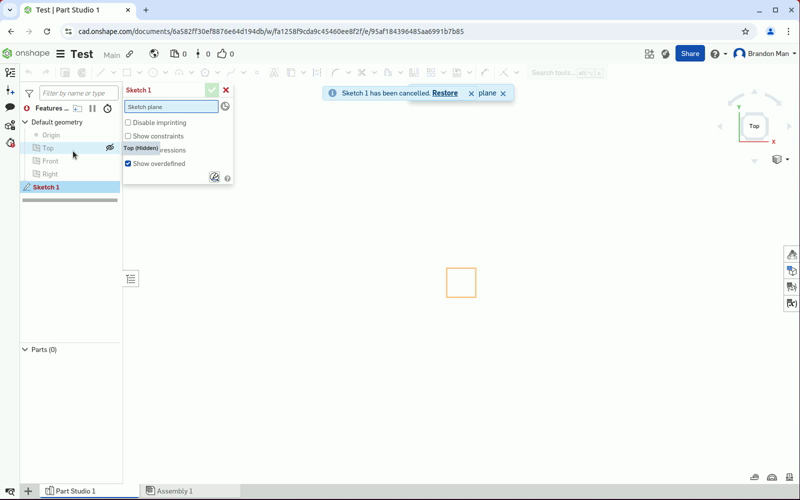
click(73, 150)
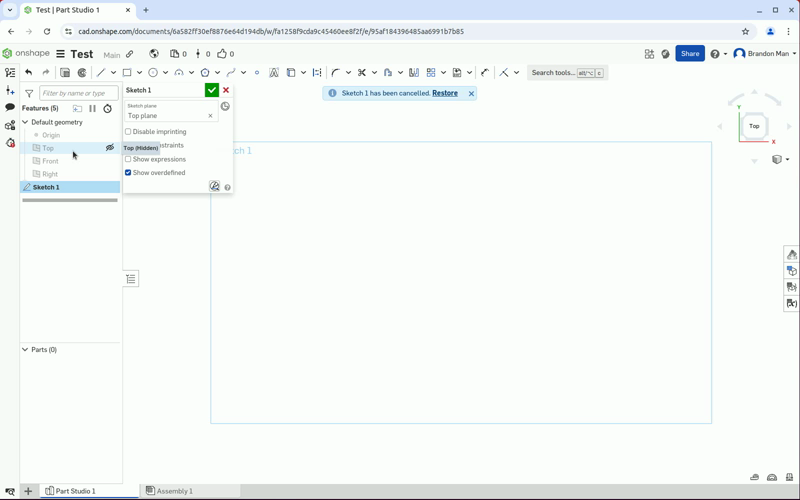
mouse_move(73, 352)
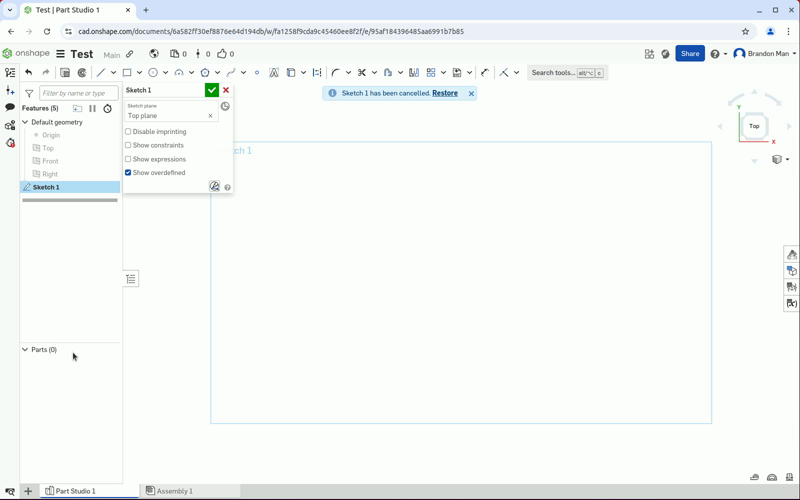
key(y)
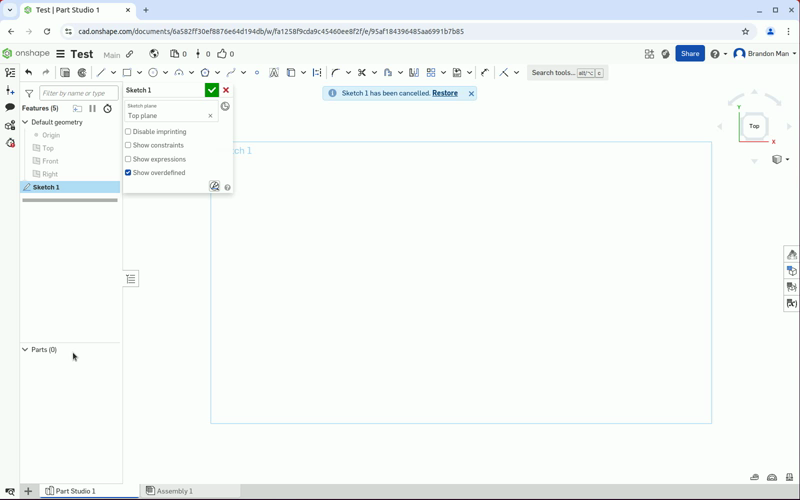
key(l)
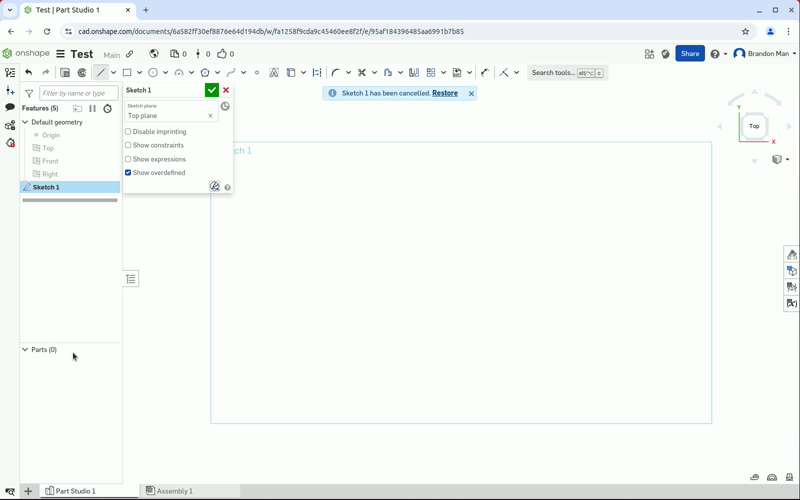
key_down(shift)
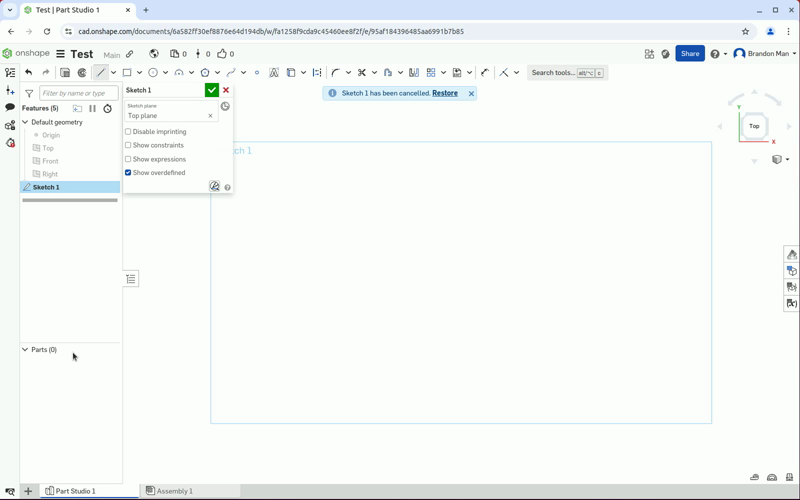
mouse_move(460, 303)
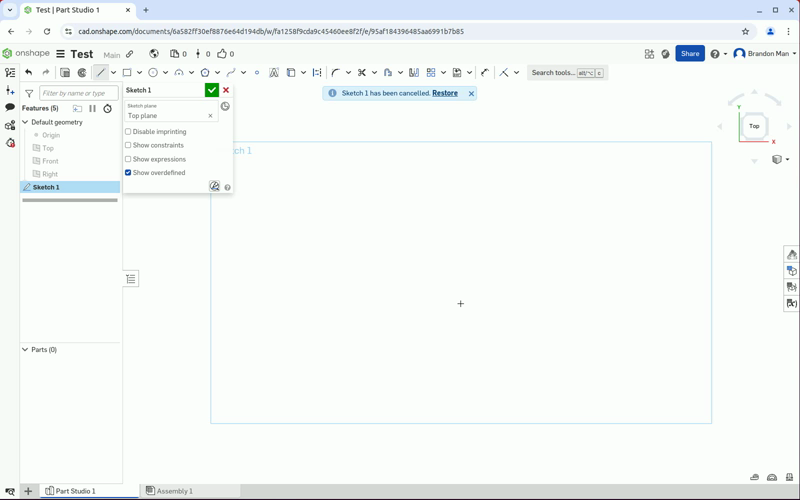
click(460, 303)
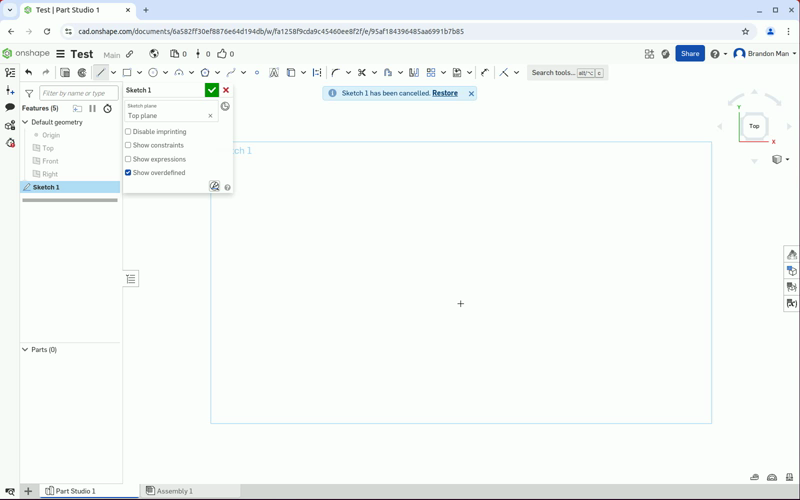
key_up(shift)
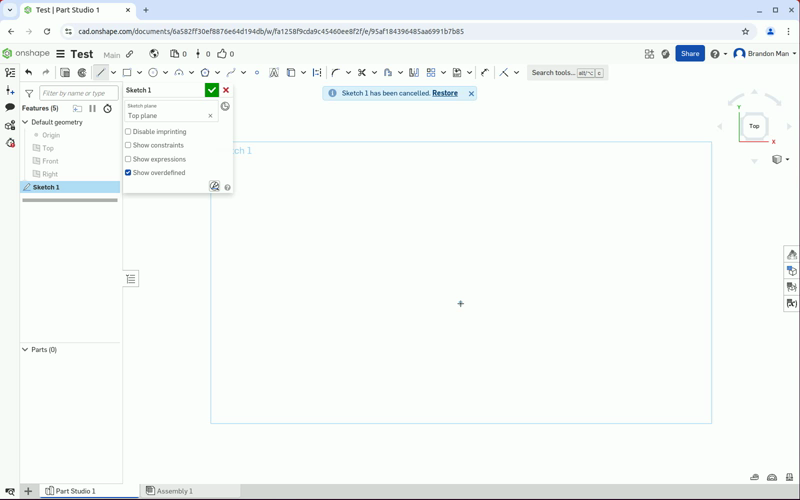
key_down(shift)
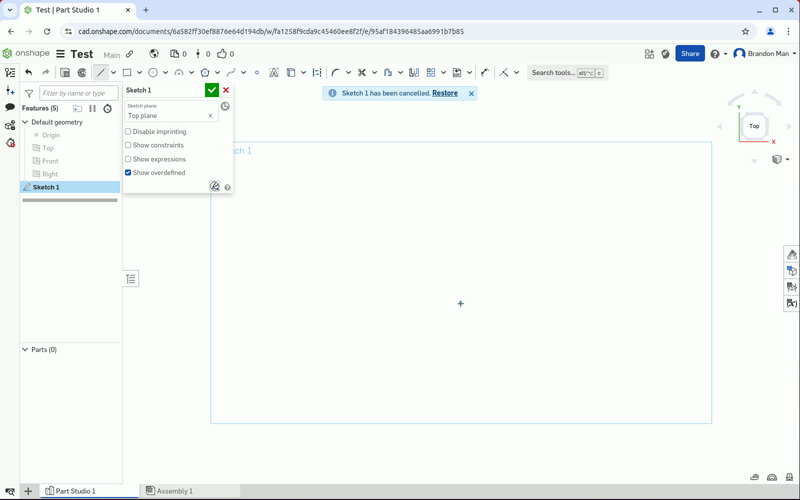
mouse_move(553, 303)
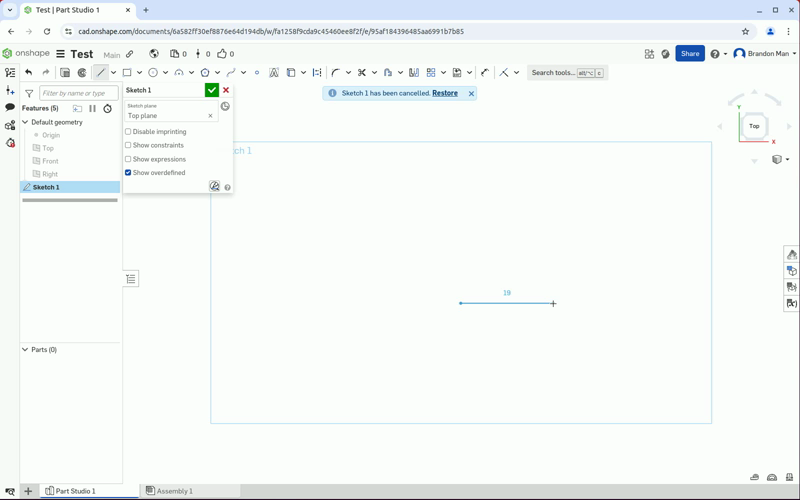
click(553, 303)
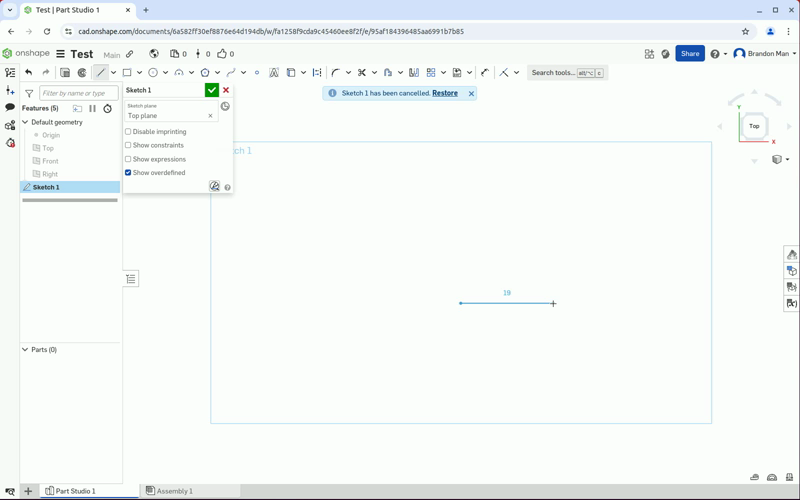
key_up(shift)
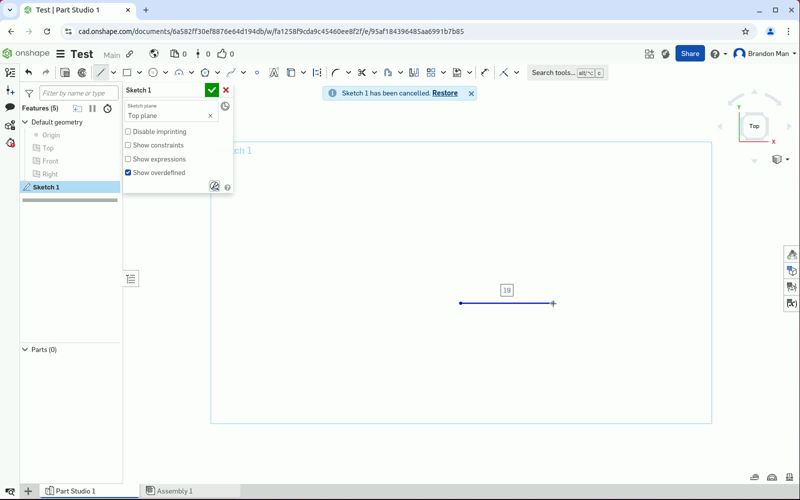
key(esc)
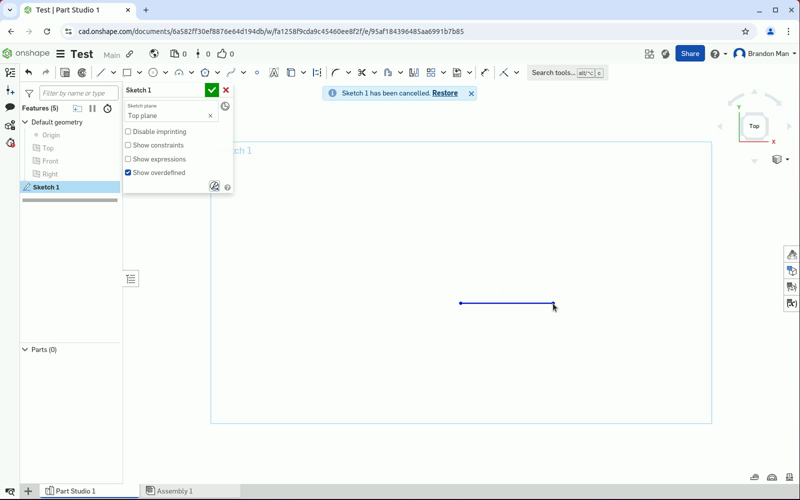
key(a)
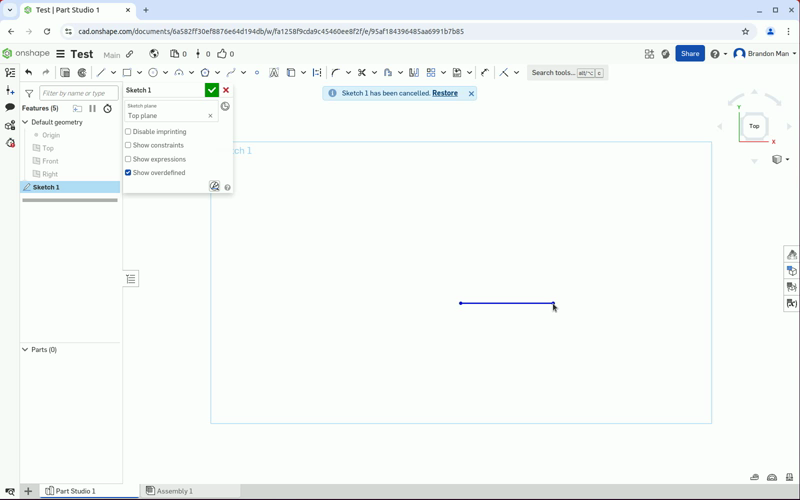
mouse_move(553, 303)
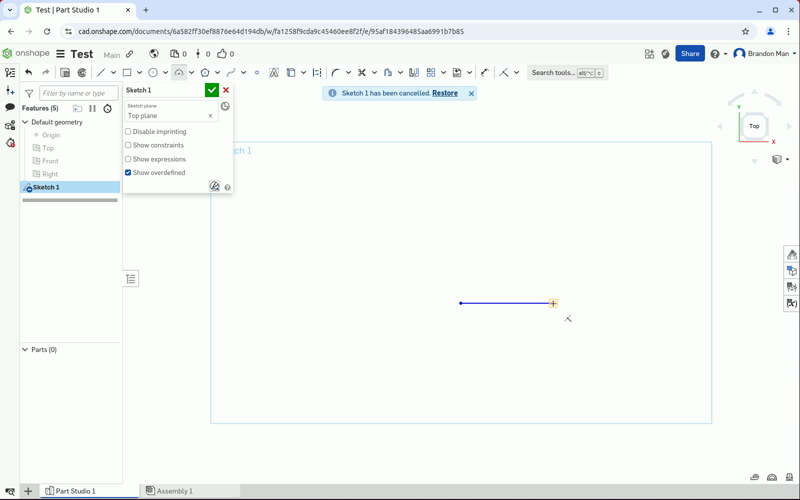
click(553, 303)
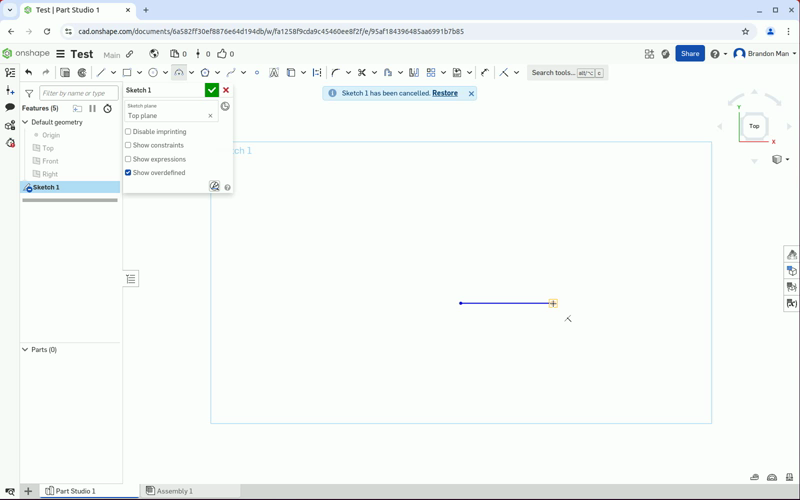
key_down(shift)
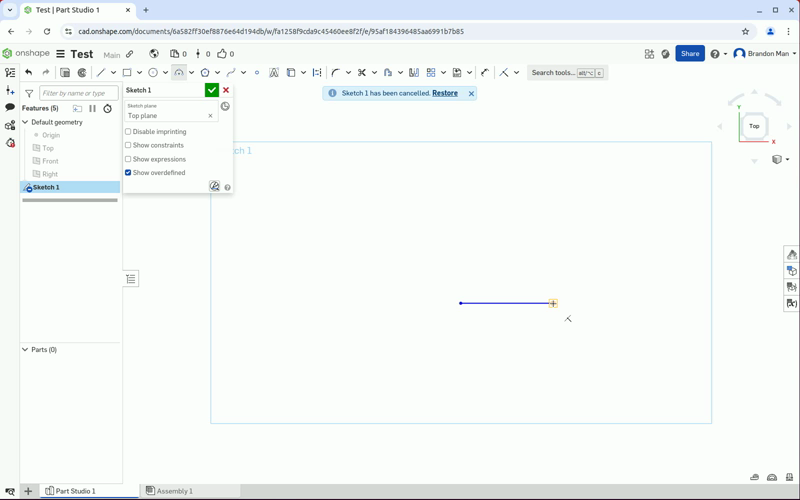
mouse_move(553, 263)
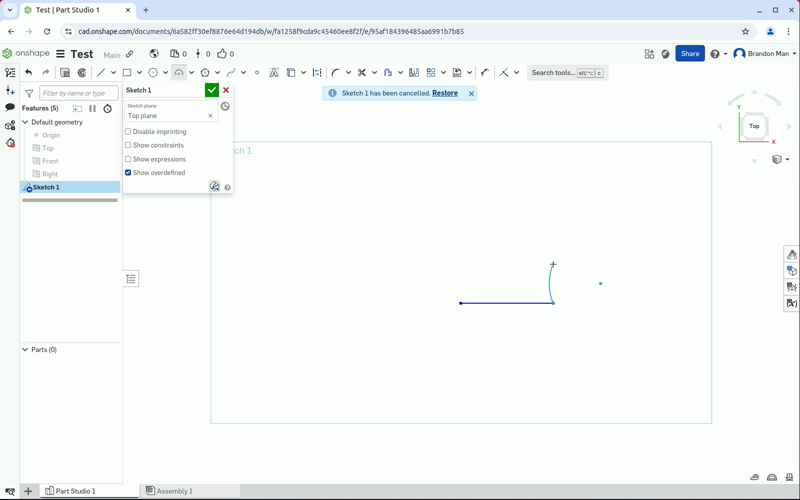
click(553, 263)
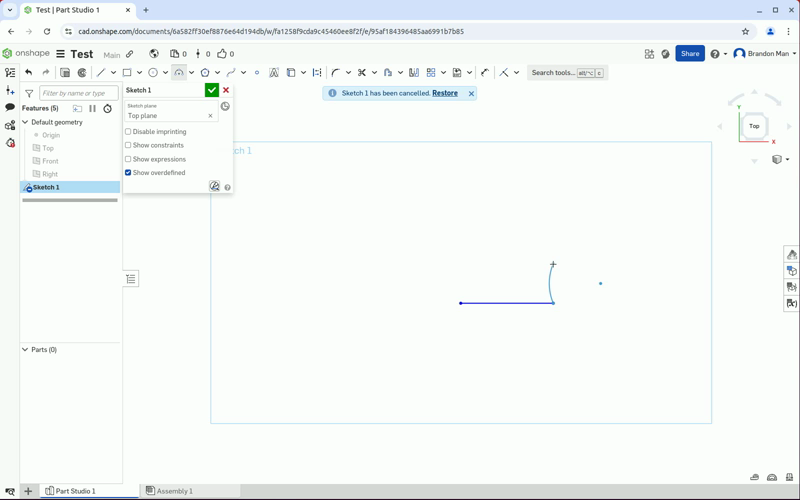
mouse_move(572, 283)
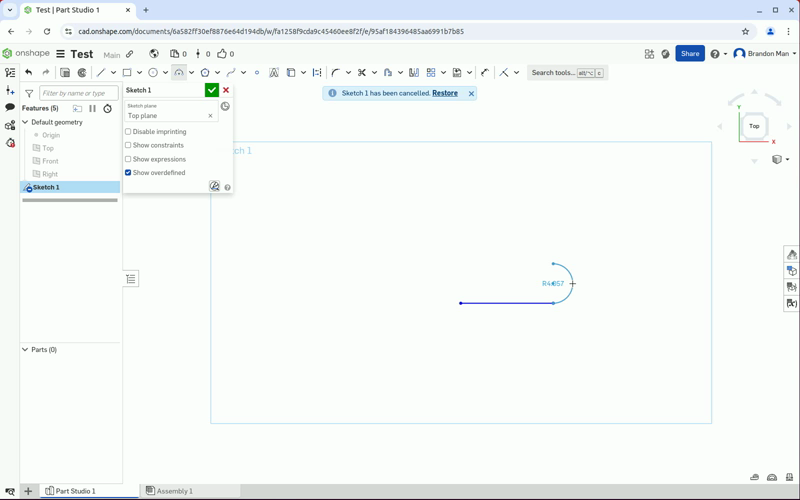
click(572, 283)
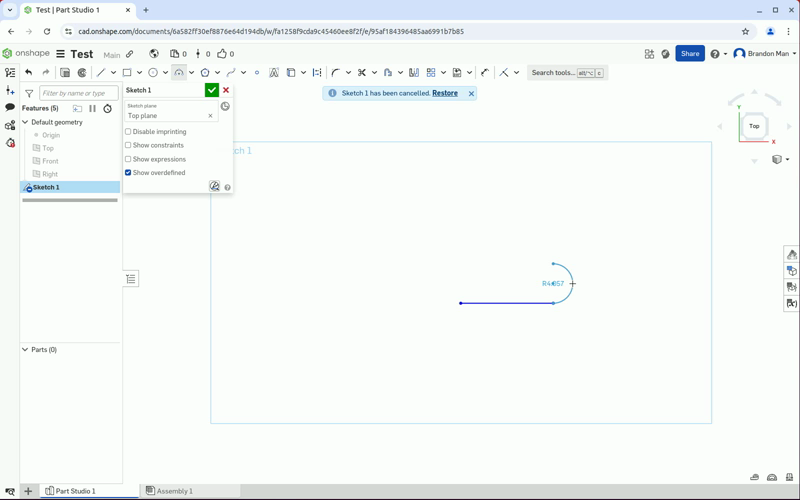
key_up(shift)
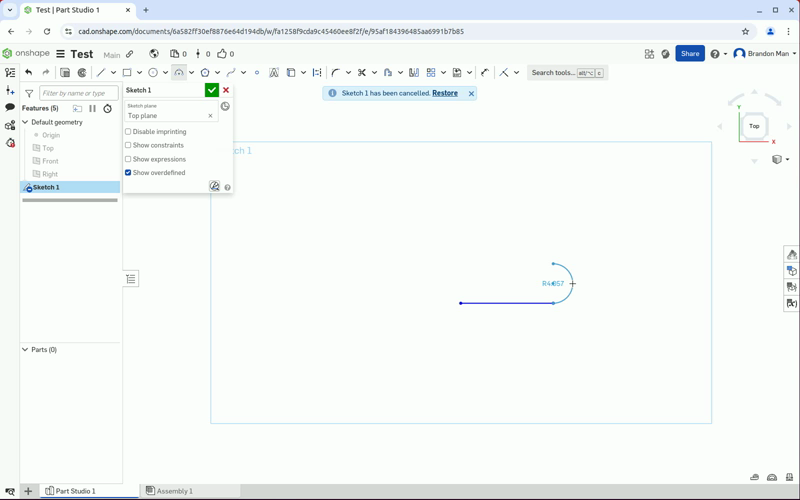
key(esc)
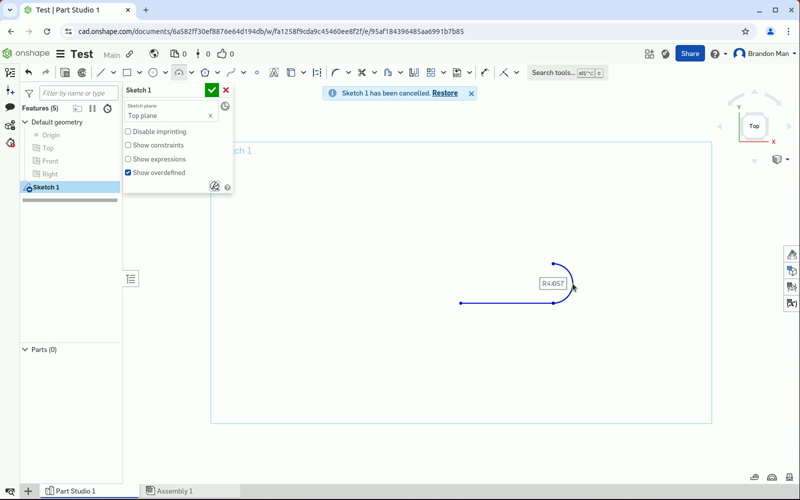
key(l)
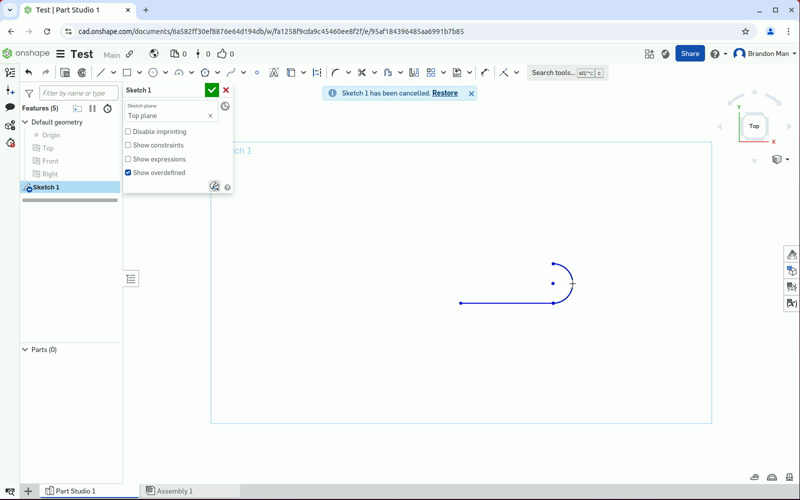
mouse_move(553, 263)
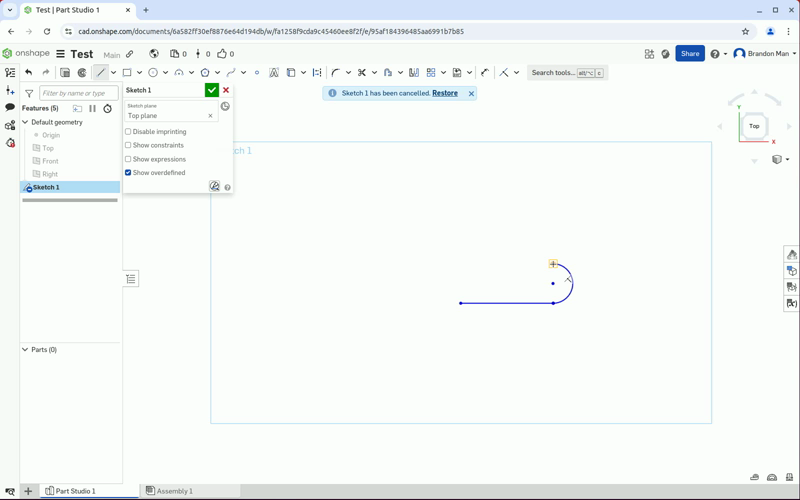
click(553, 263)
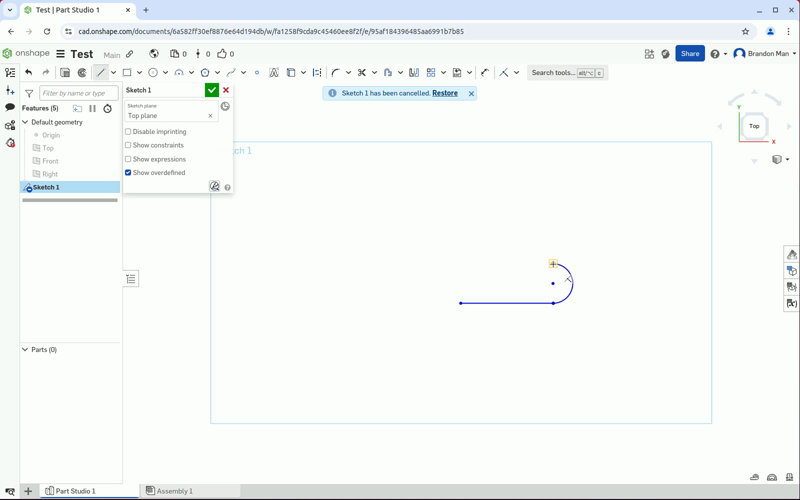
key_down(shift)
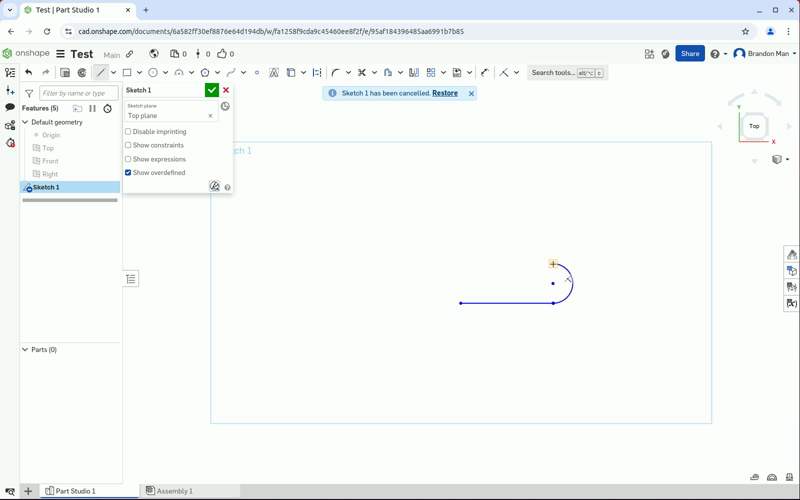
mouse_move(460, 263)
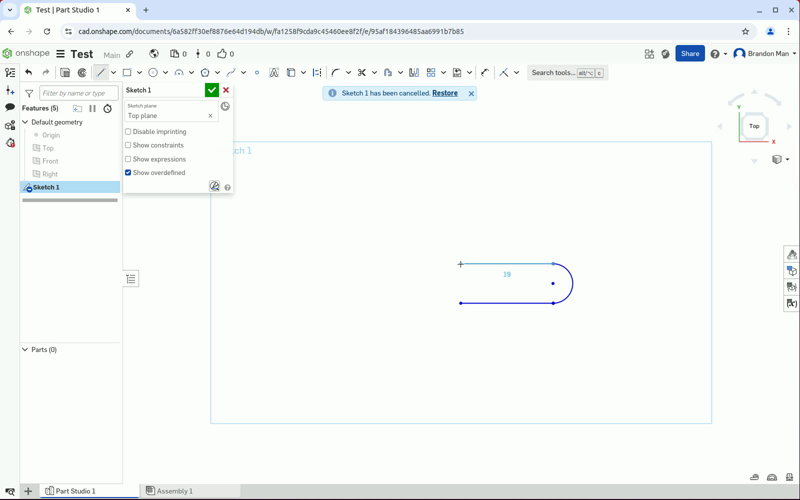
click(460, 263)
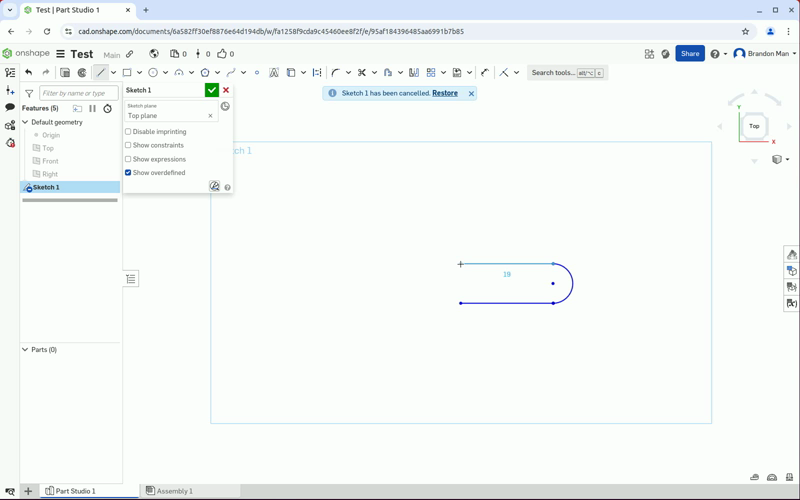
key_up(shift)
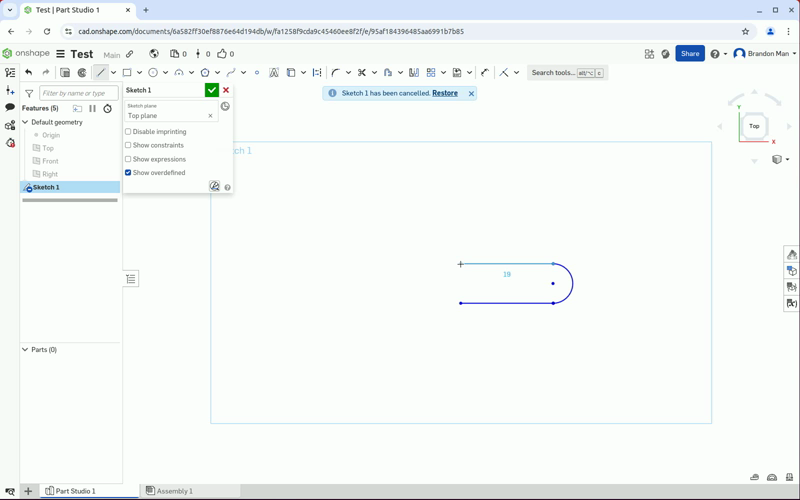
key(esc)
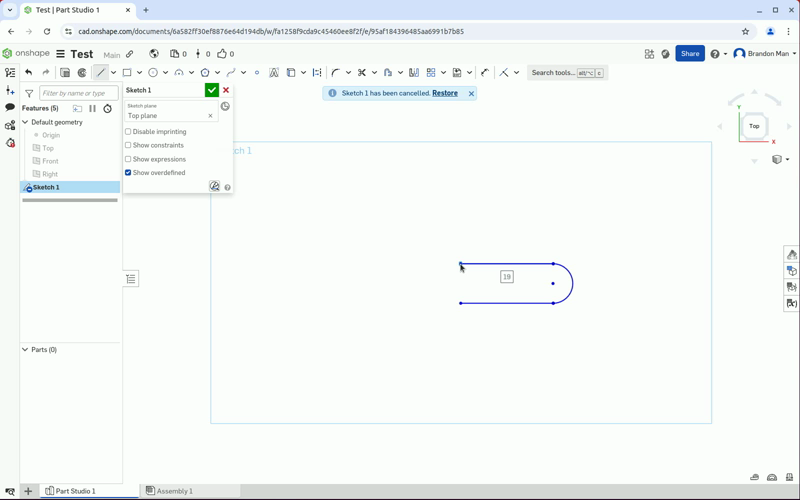
key(a)
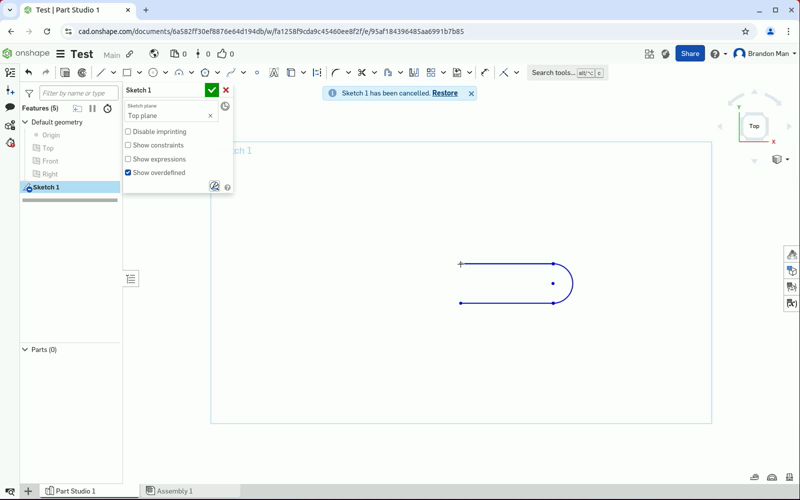
mouse_move(460, 263)
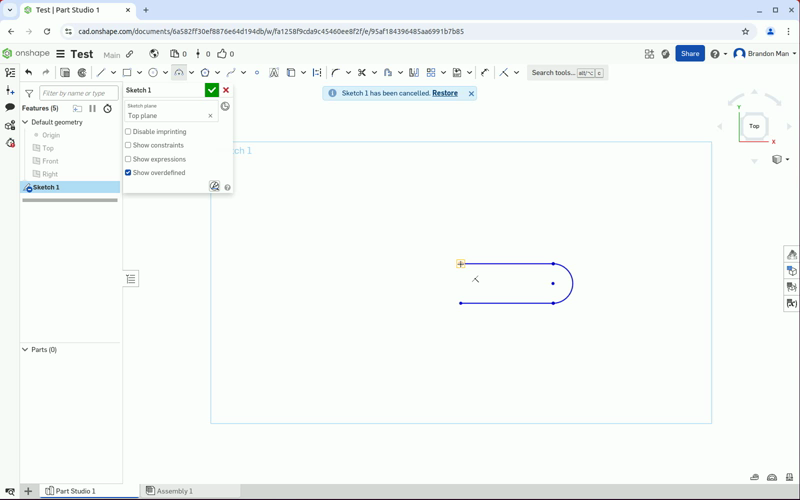
click(460, 263)
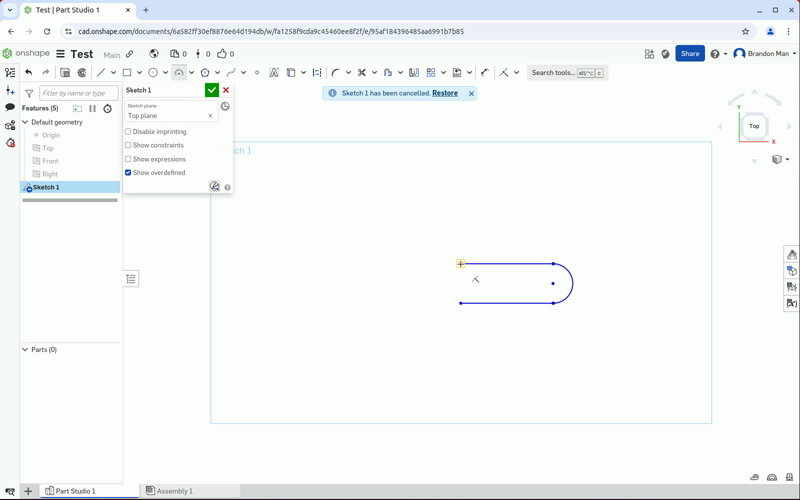
mouse_move(460, 303)
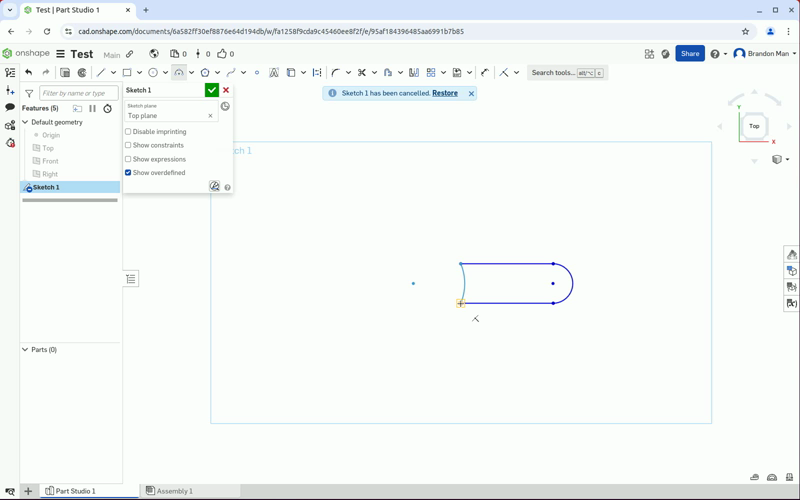
click(460, 303)
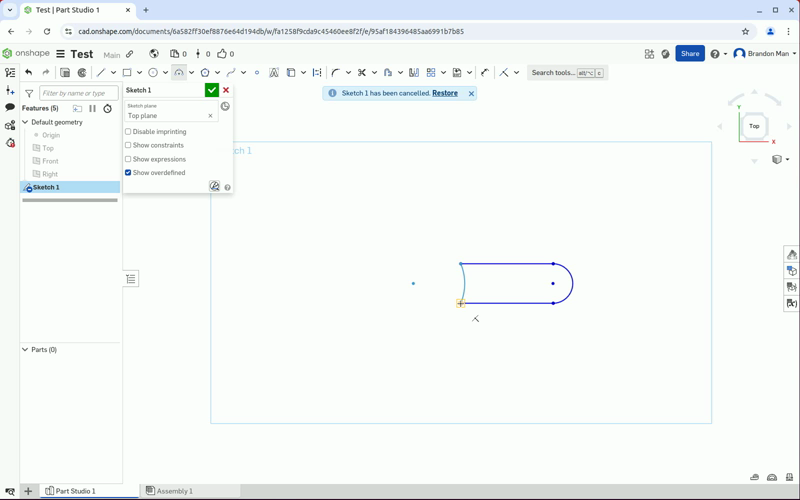
key_down(shift)
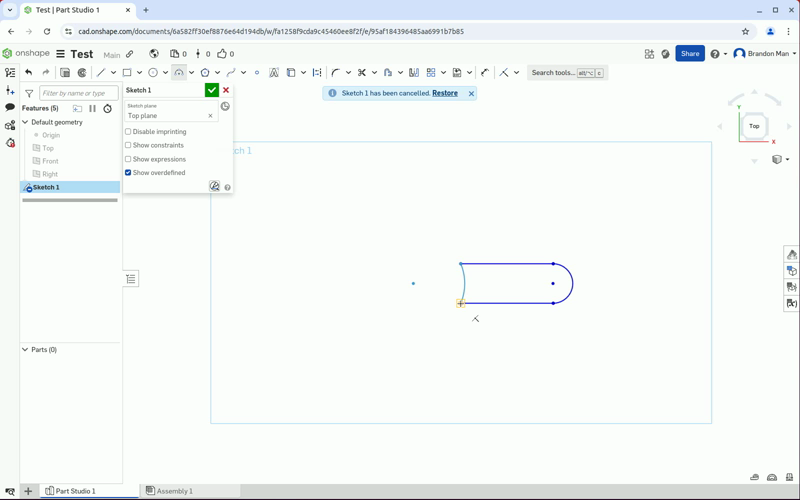
mouse_move(441, 283)
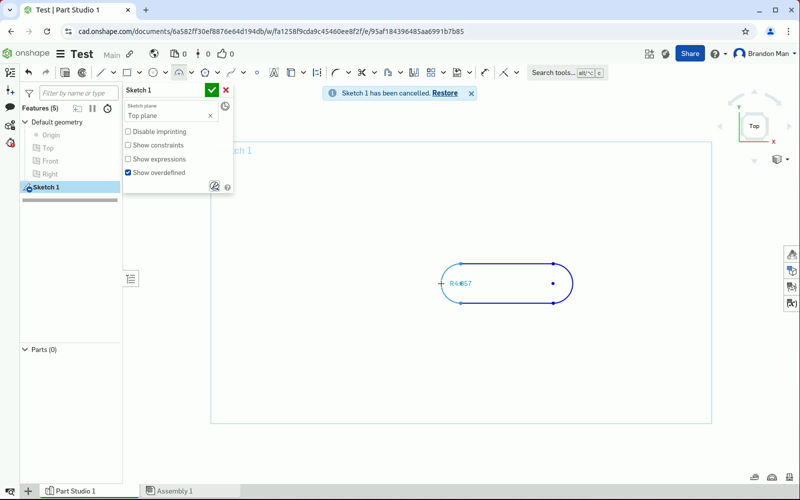
click(441, 283)
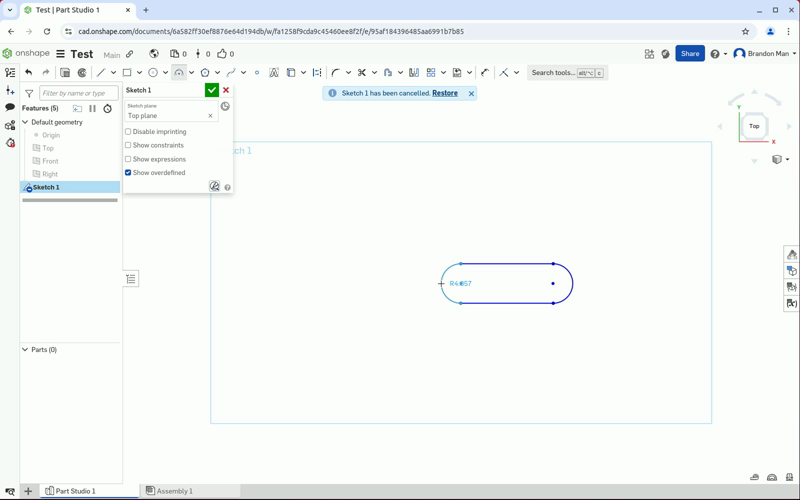
key_up(shift)
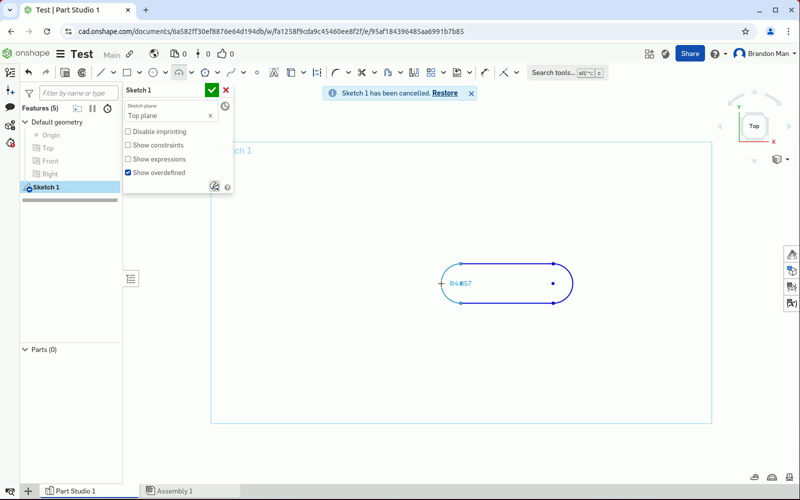
key(esc)
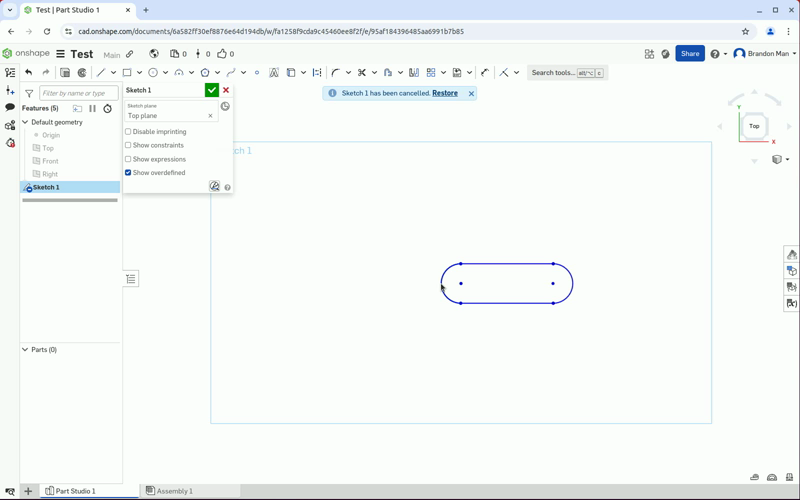
key(c)
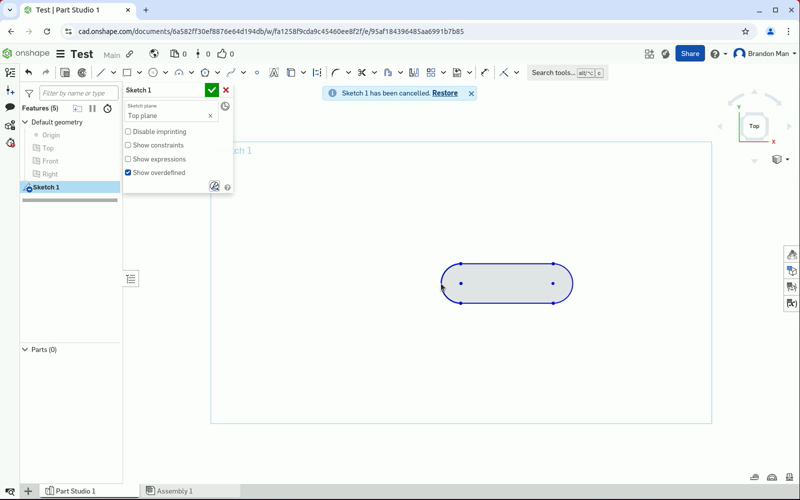
key_down(shift)
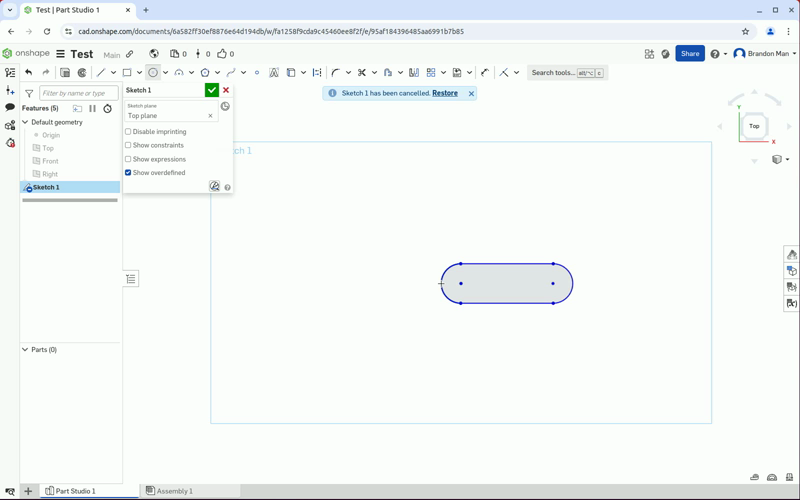
mouse_move(460, 282)
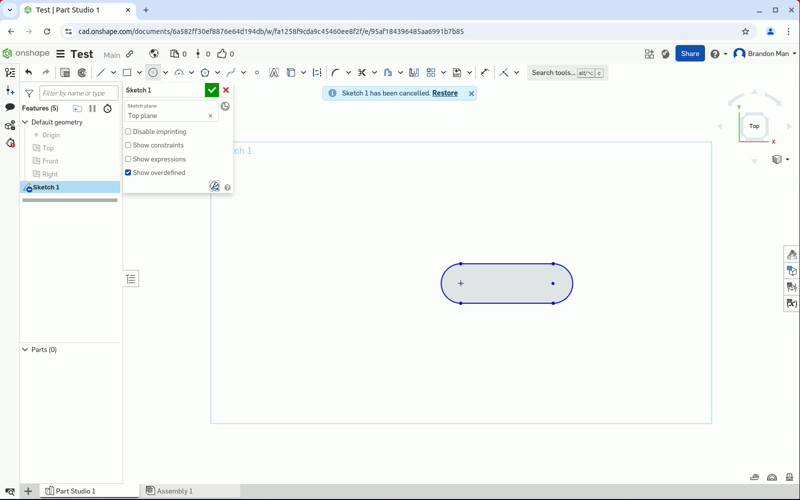
scroll(6)
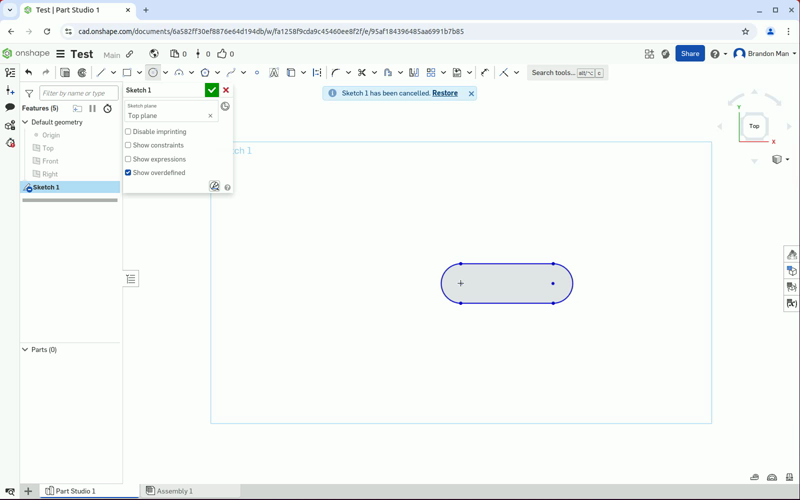
scroll(6)
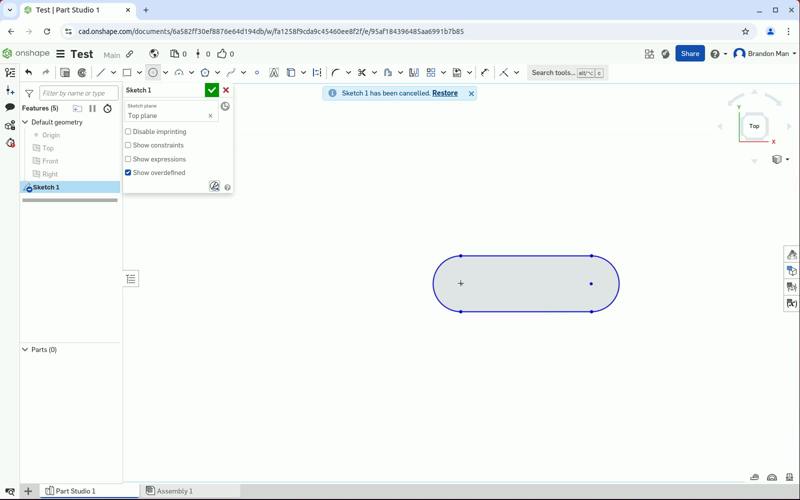
scroll(6)
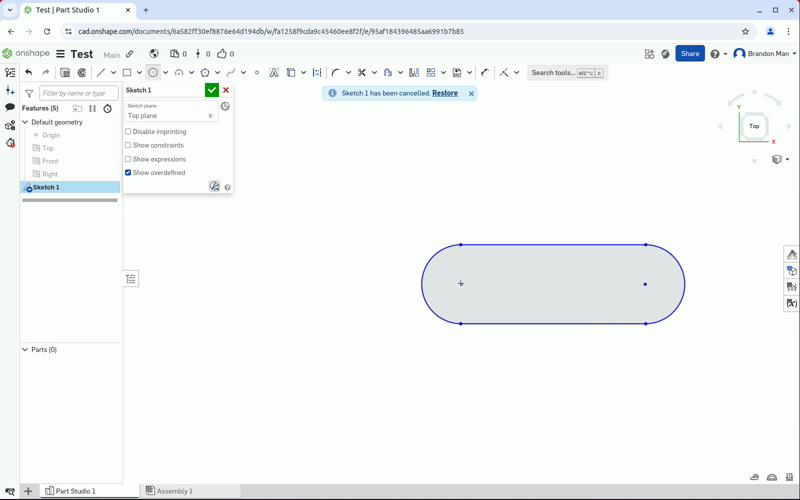
scroll(6)
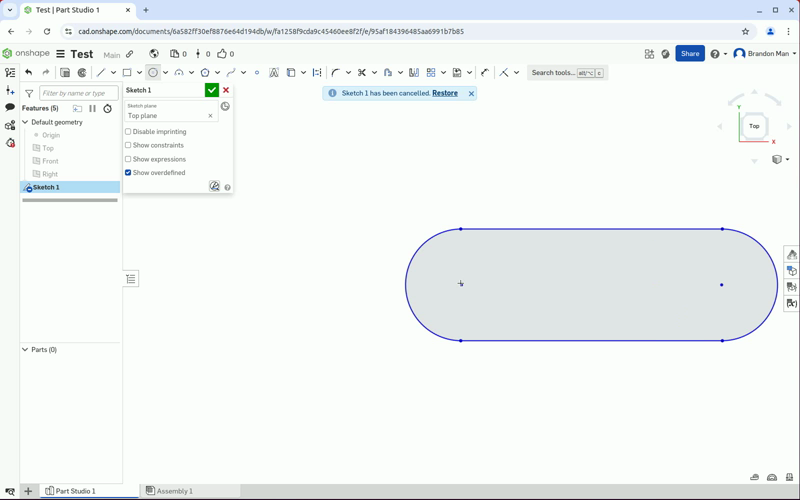
scroll(6)
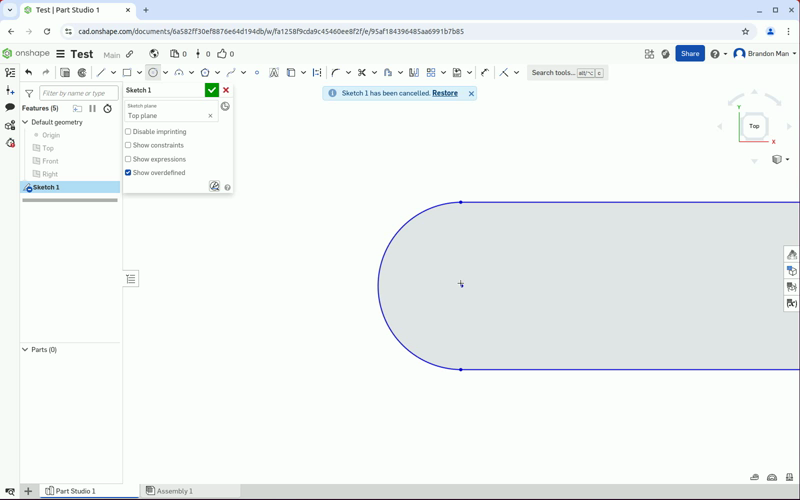
scroll(6)
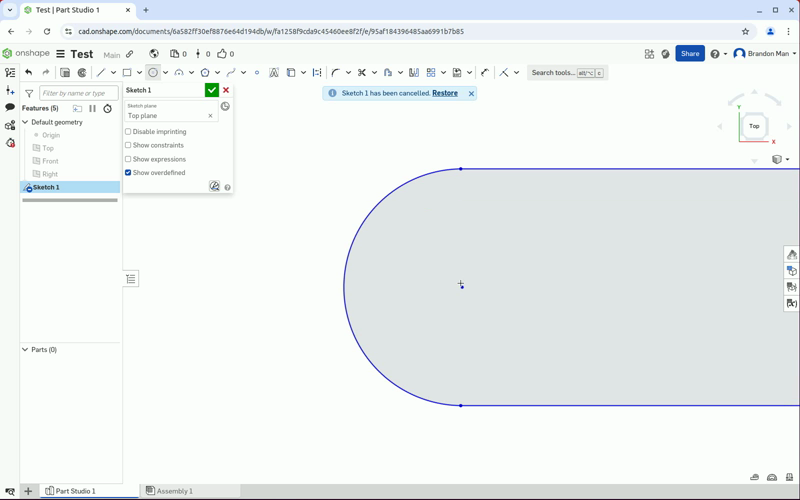
scroll(6)
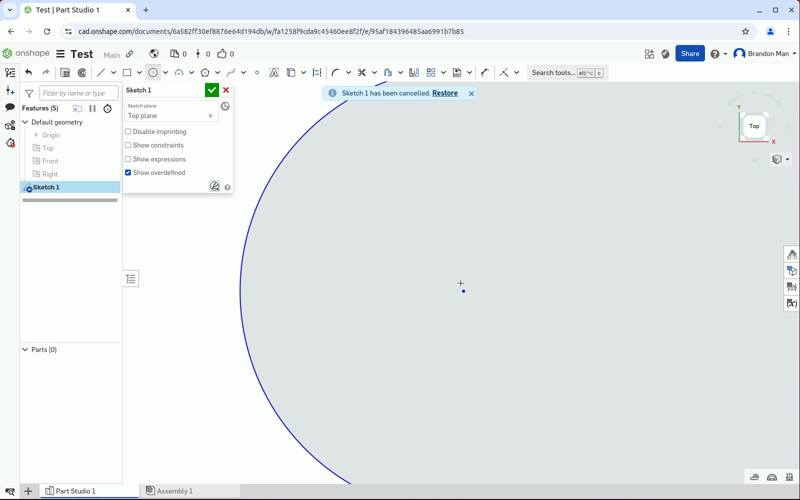
click(460, 282)
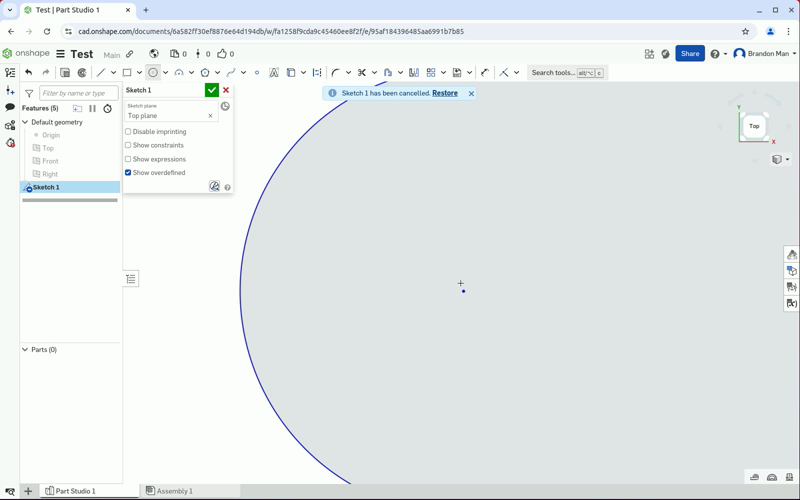
scroll(-6)
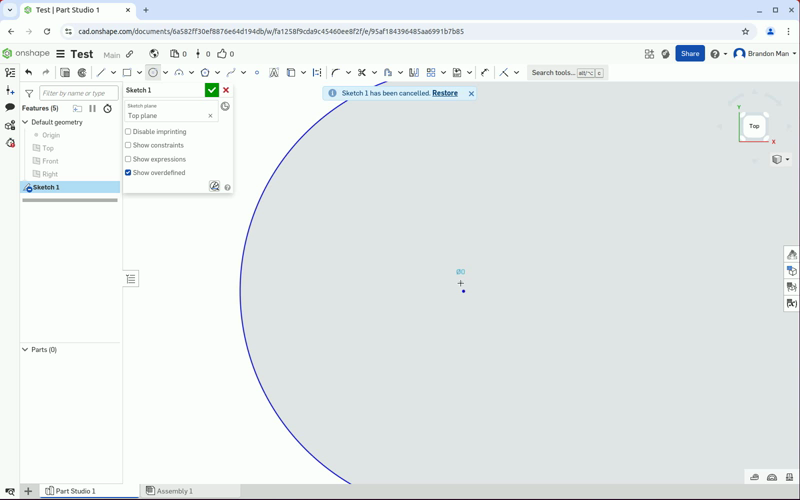
scroll(-6)
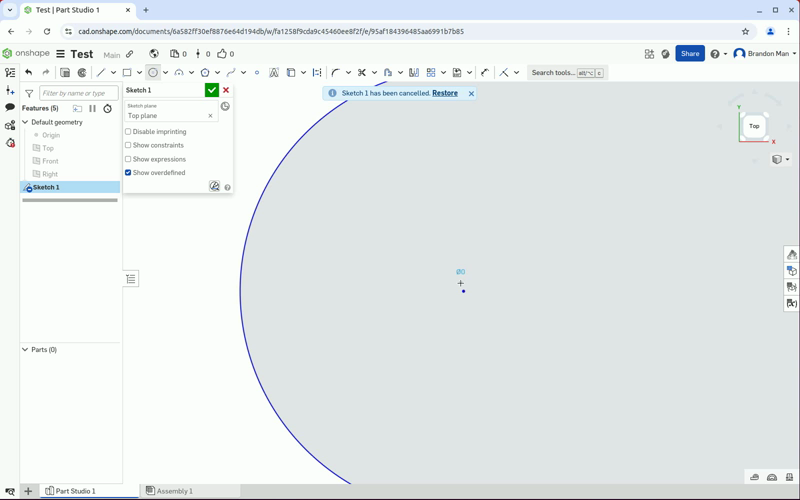
scroll(-6)
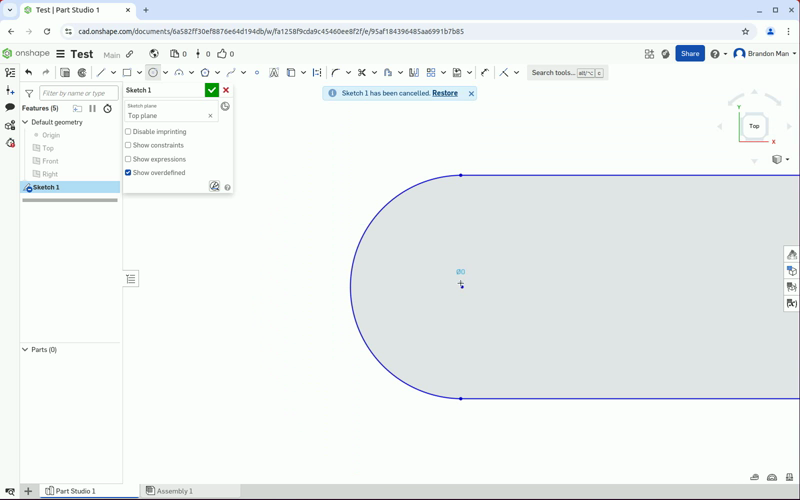
scroll(-6)
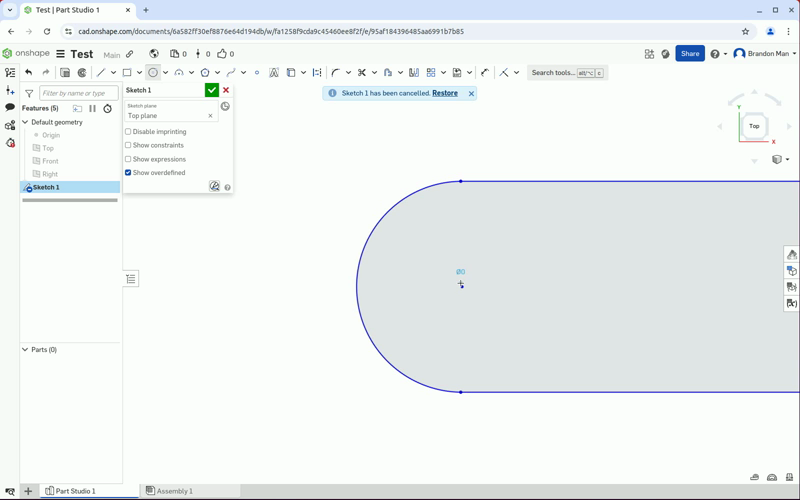
scroll(-6)
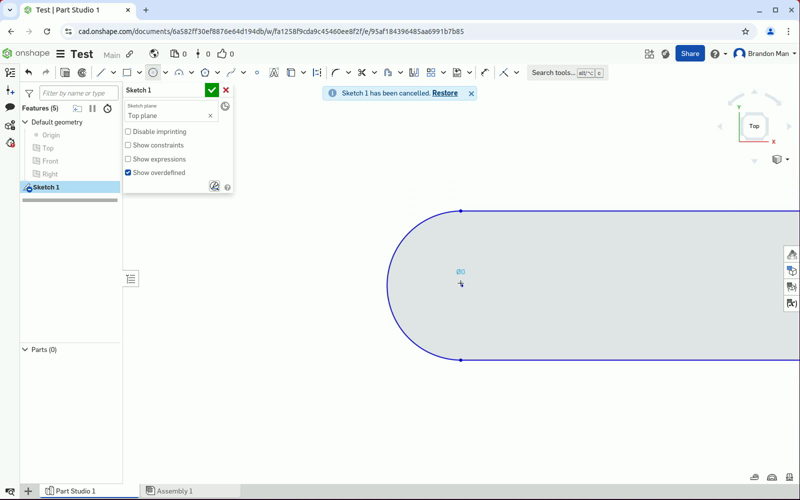
scroll(-6)
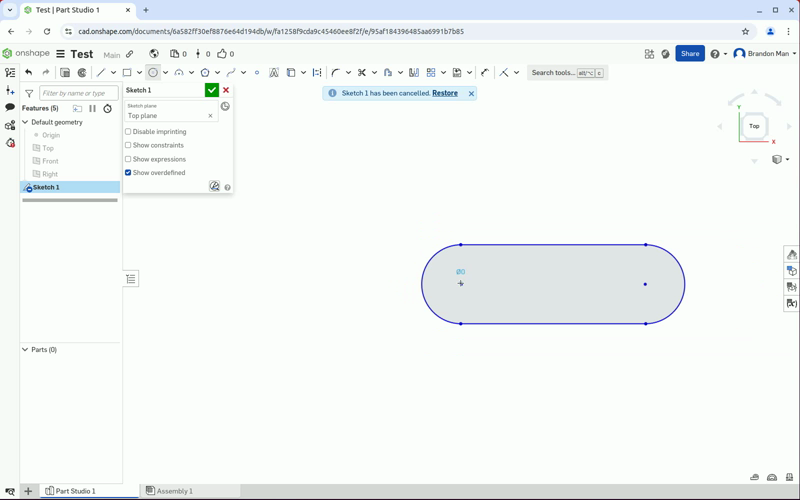
scroll(-6)
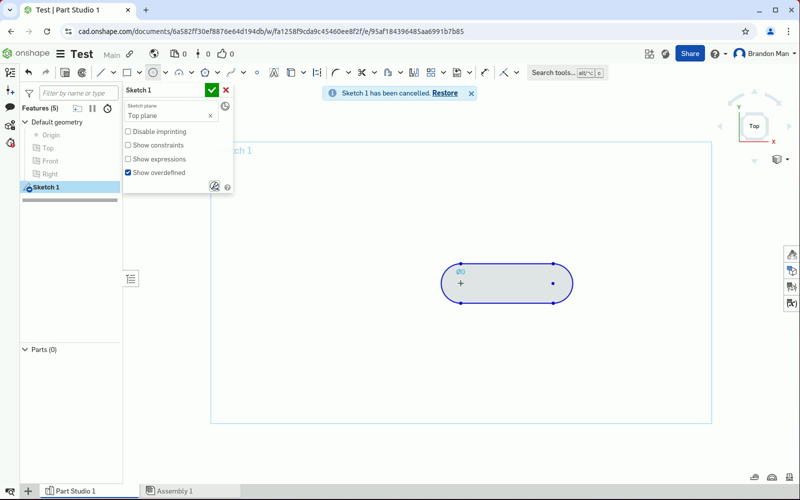
key_up(shift)
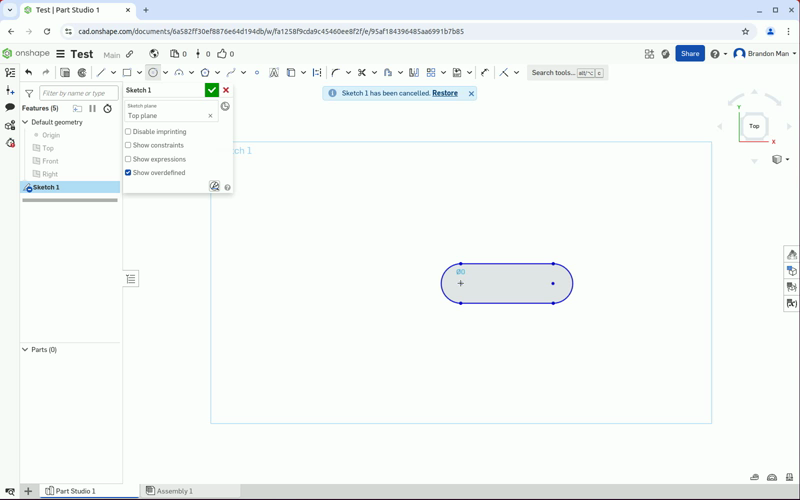
mouse_move(472, 282)
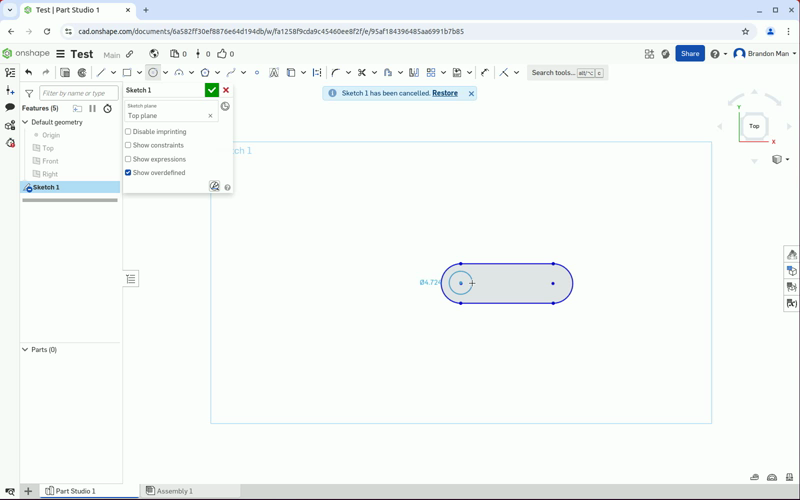
click(472, 282)
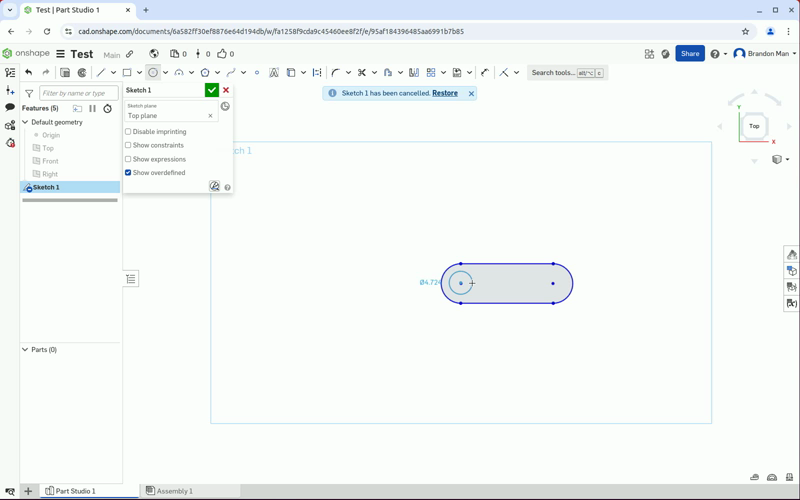
key(esc)
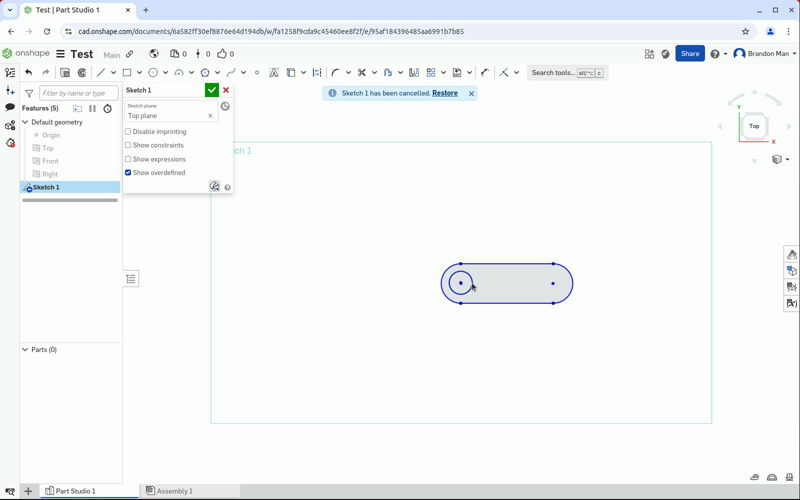
key(c)
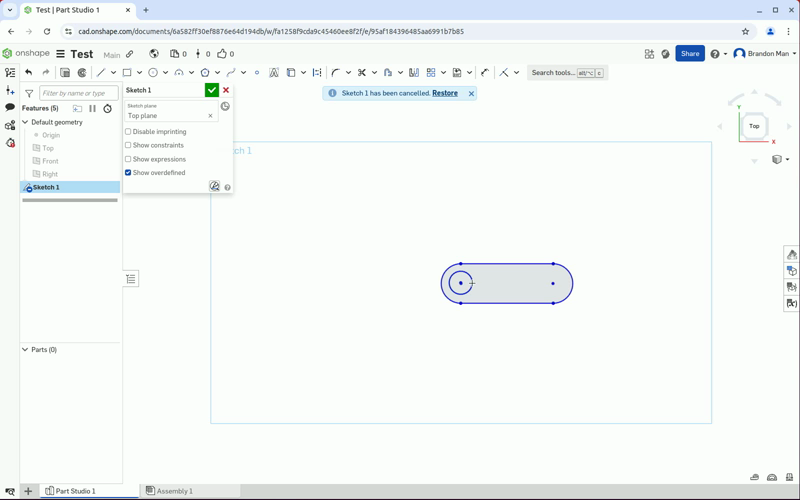
key_down(shift)
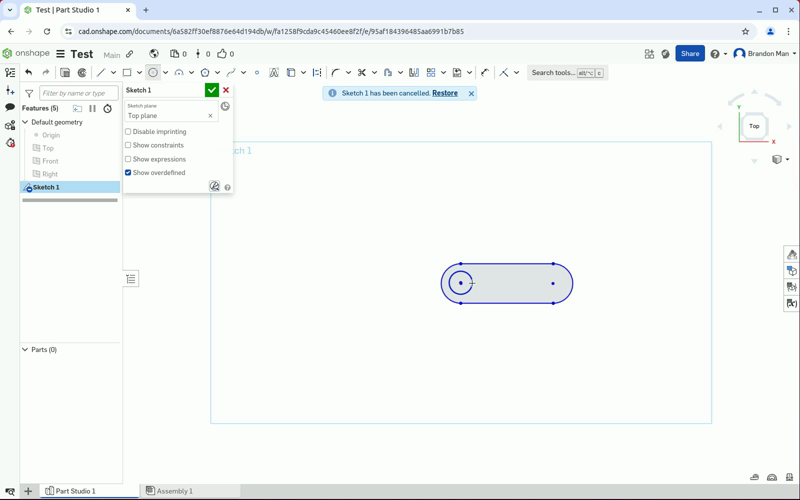
mouse_move(553, 282)
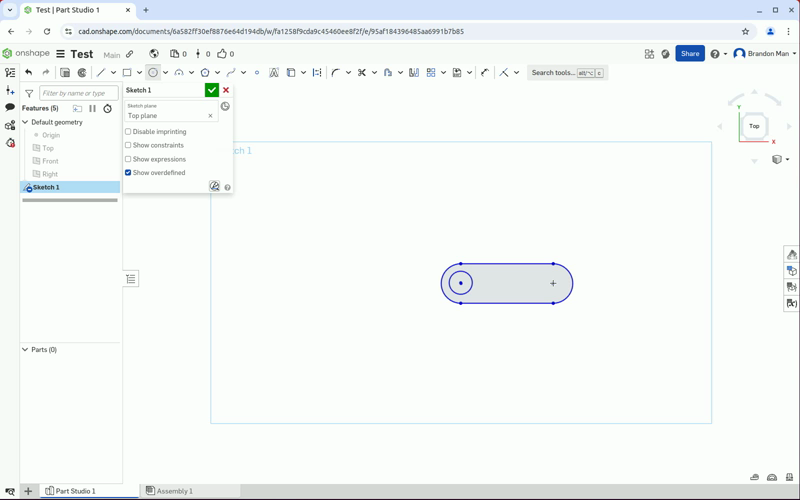
scroll(6)
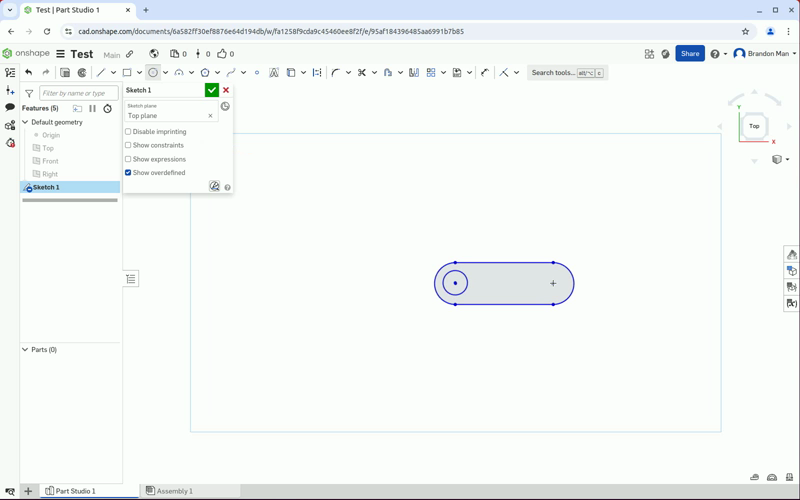
scroll(6)
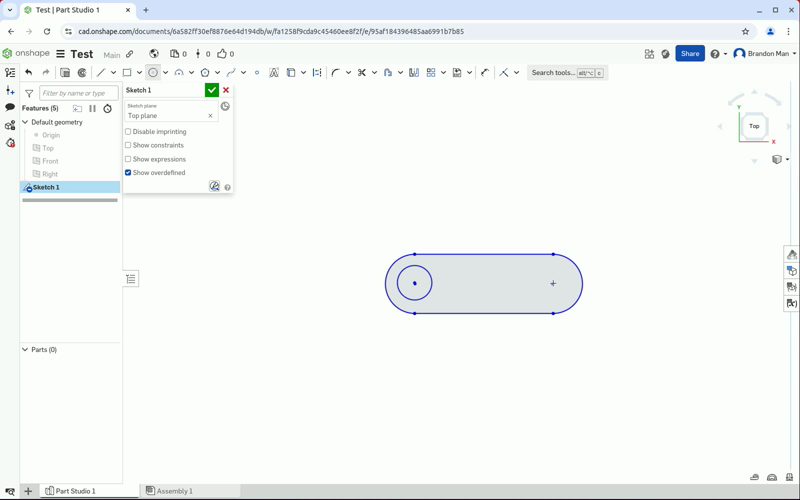
scroll(6)
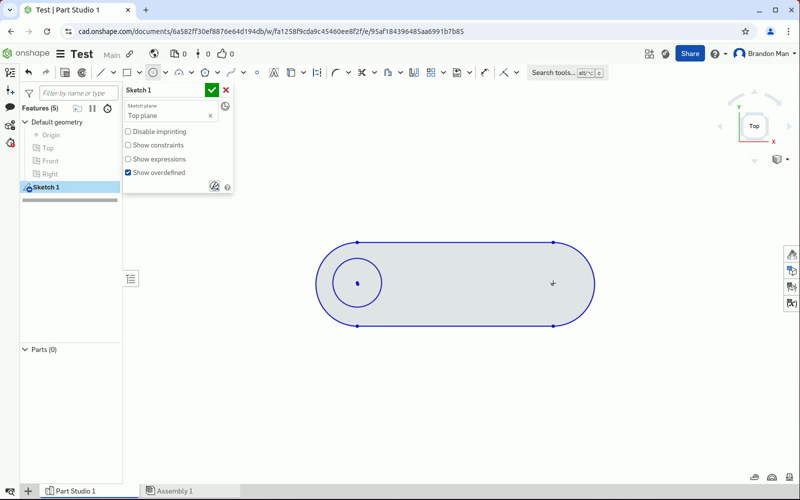
scroll(6)
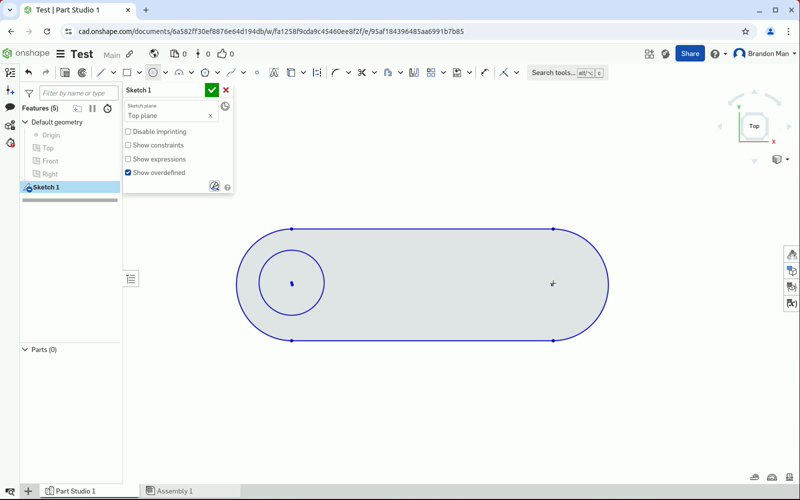
scroll(6)
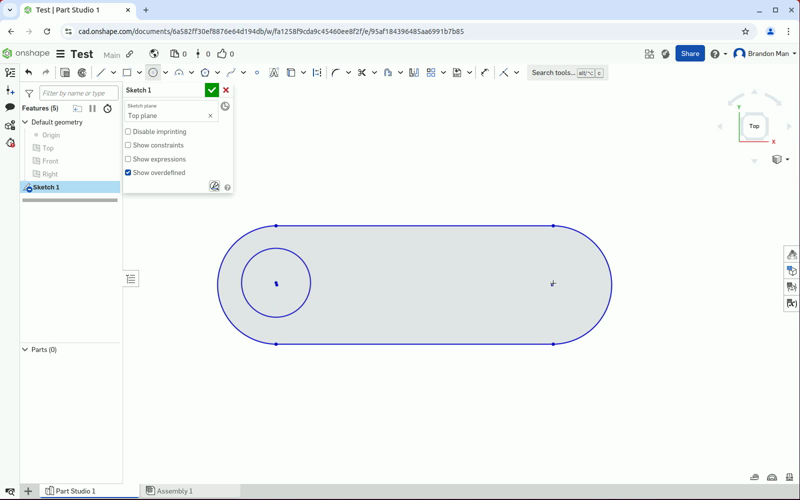
scroll(6)
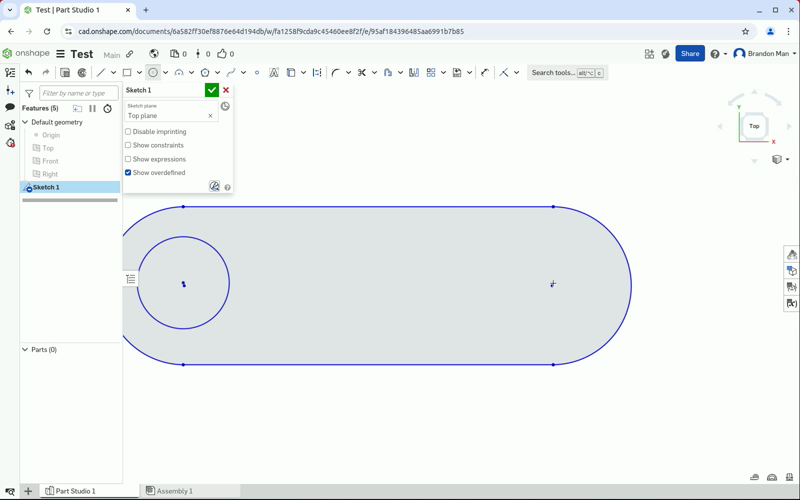
scroll(6)
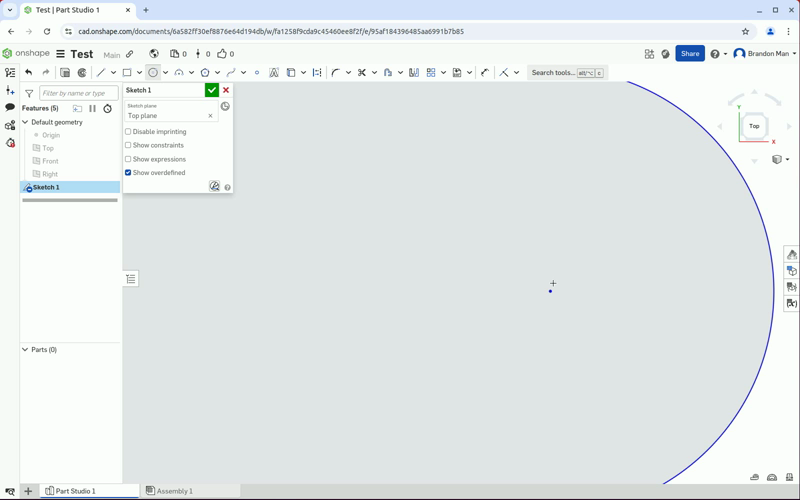
click(553, 282)
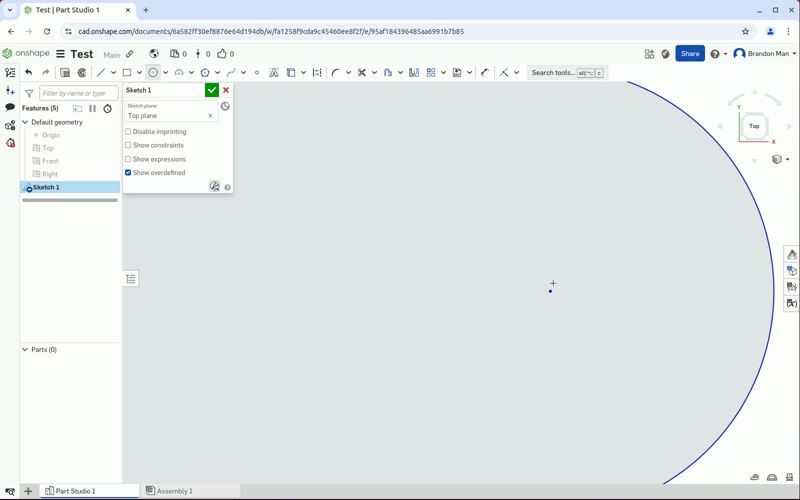
scroll(-6)
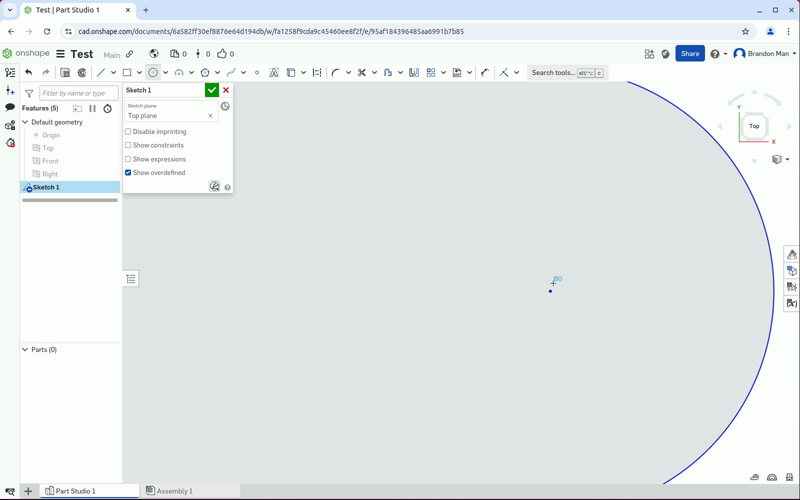
scroll(-6)
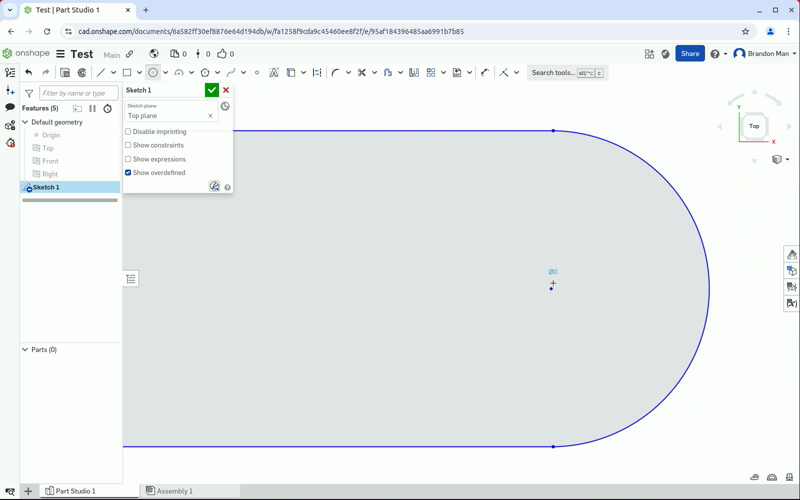
scroll(-6)
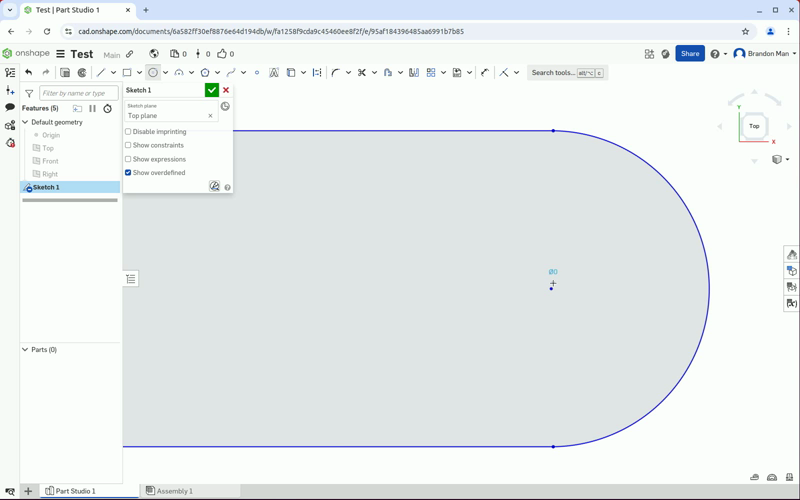
scroll(-6)
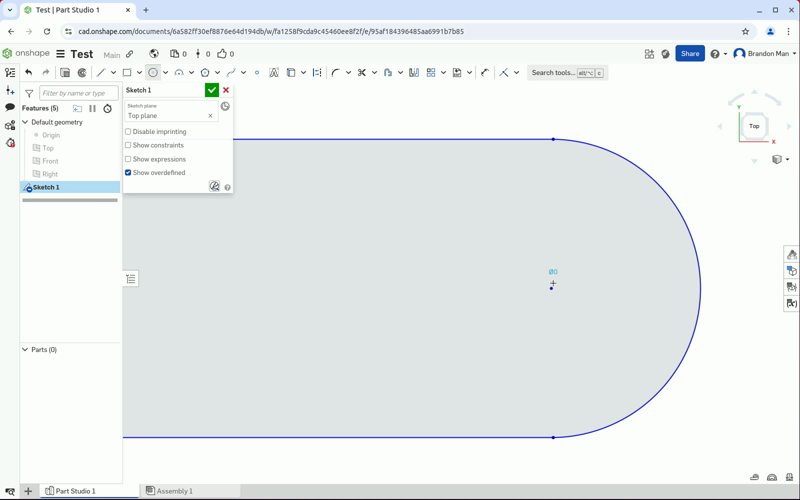
scroll(-6)
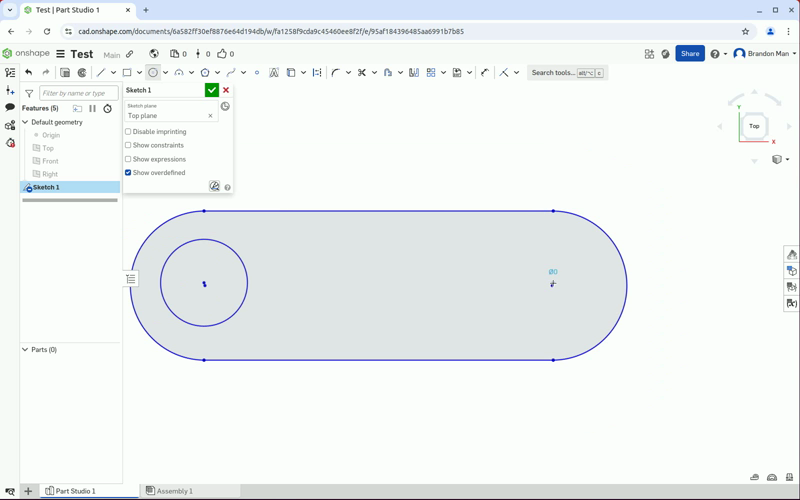
scroll(-6)
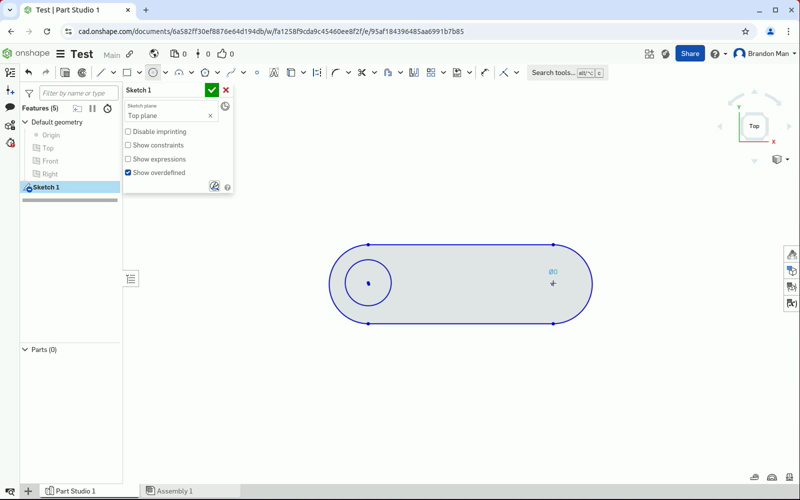
scroll(-6)
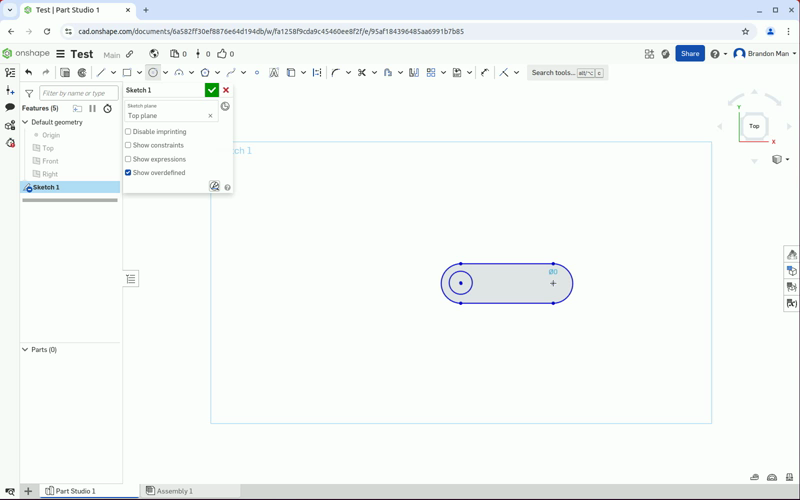
key_up(shift)
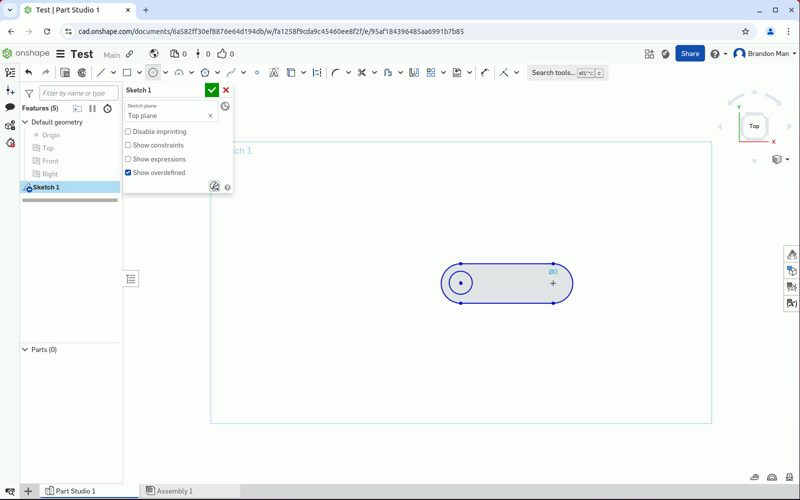
mouse_move(564, 282)
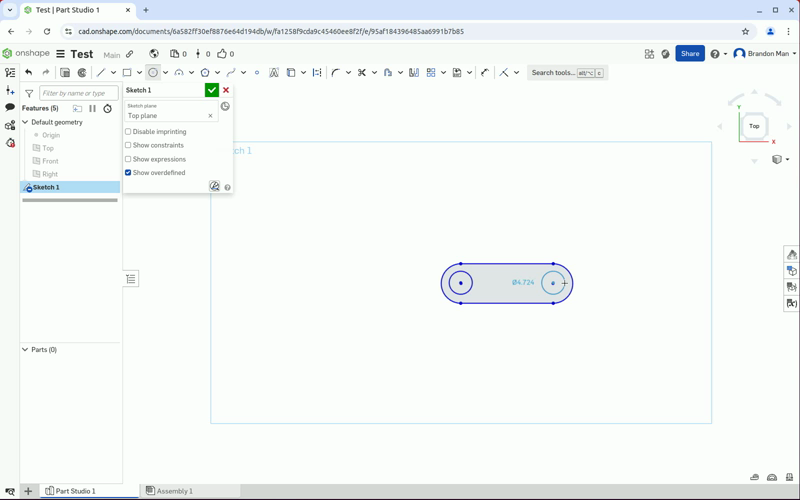
click(564, 282)
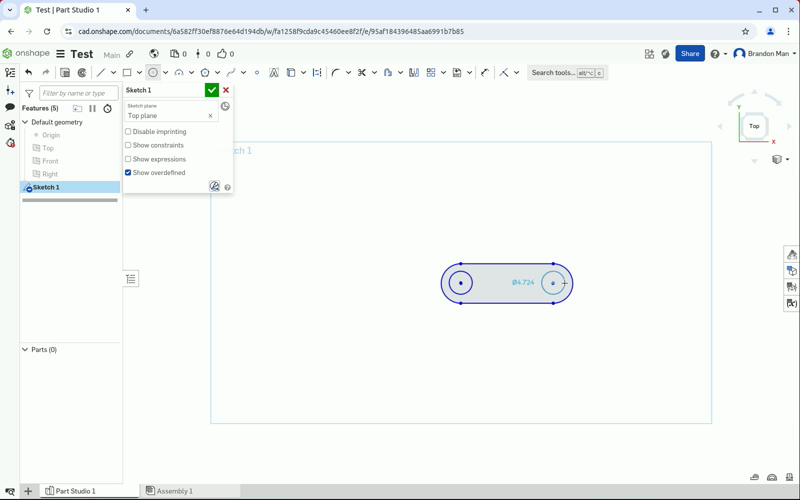
key(esc)
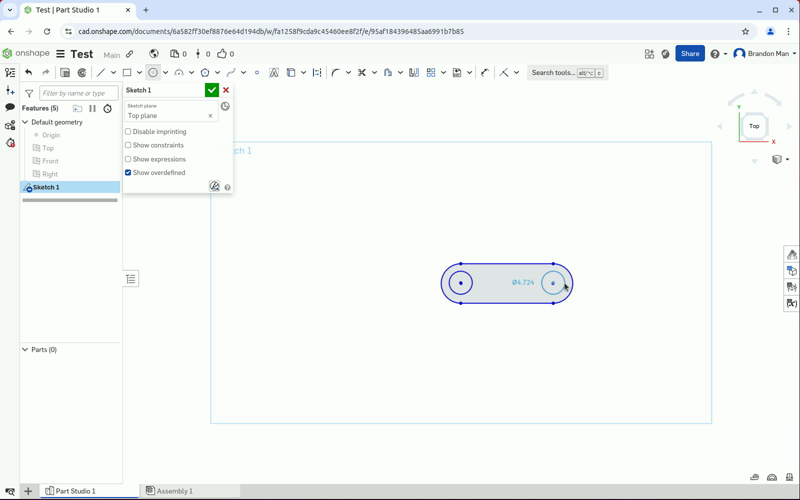
mouse_move(499, 276)
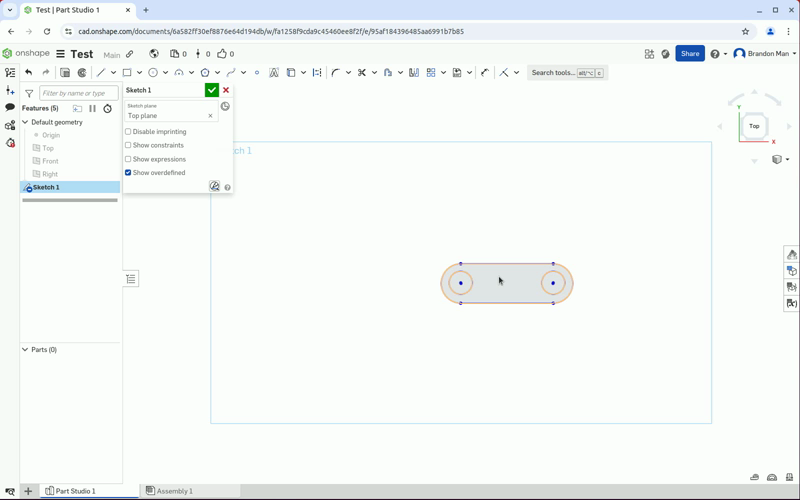
click(499, 276)
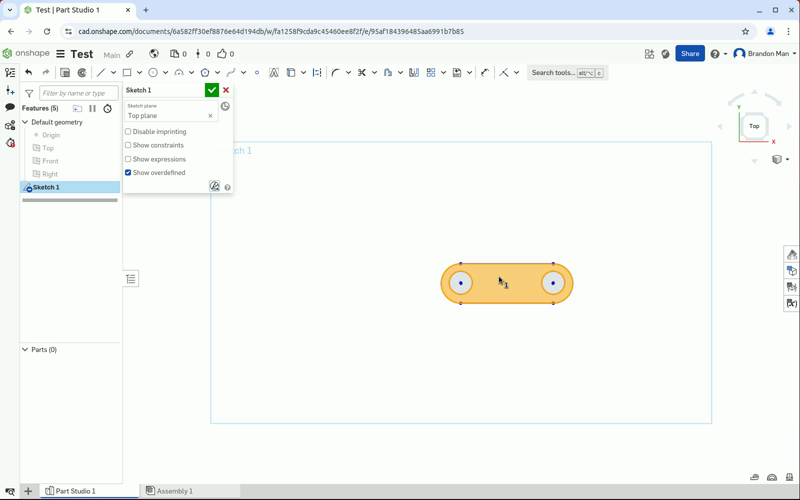
mouse_move(73, 352)
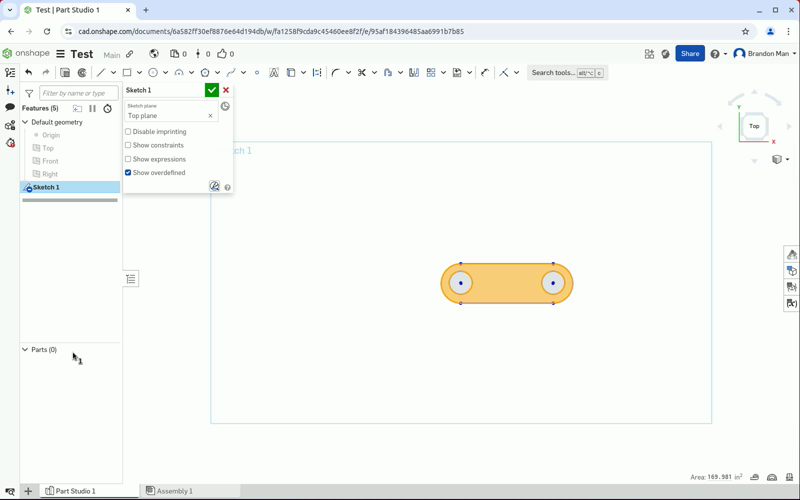
key(shift+y)
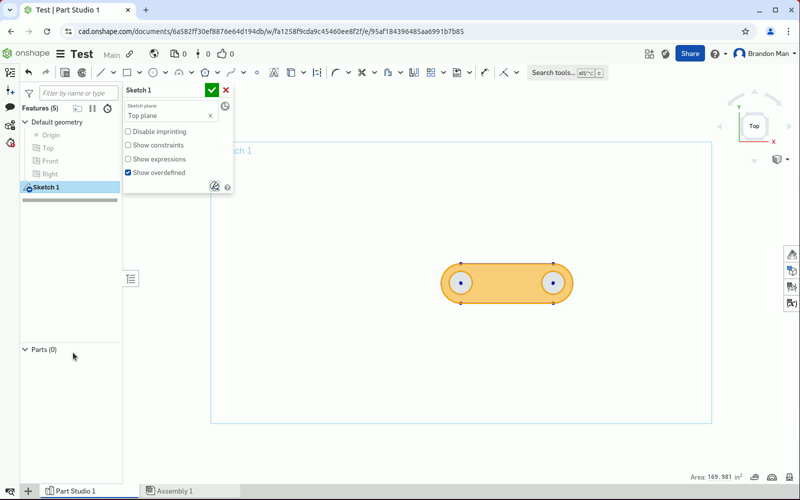
key(shift+e)
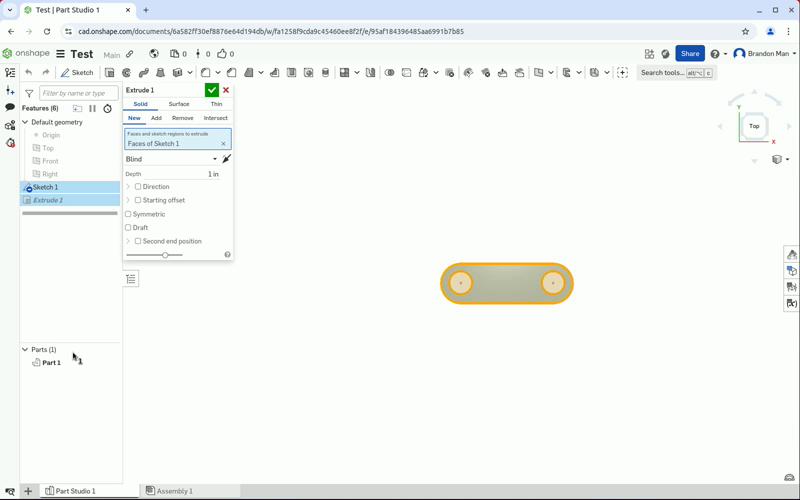
mouse_move(143, 106)
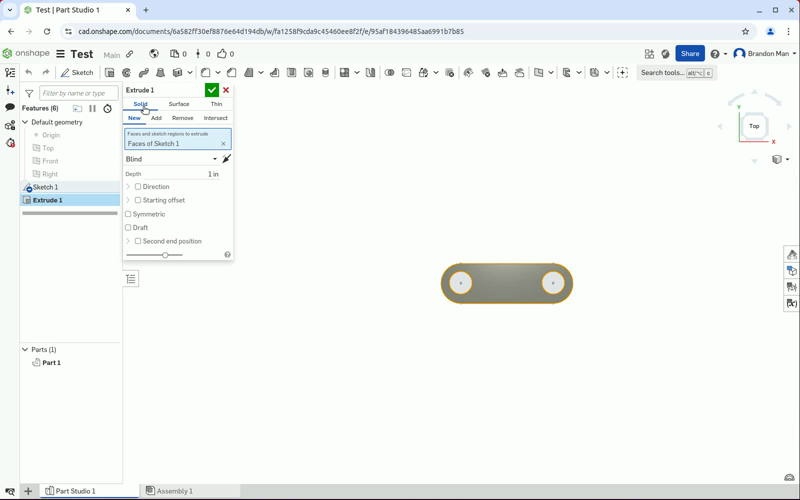
click(143, 106)
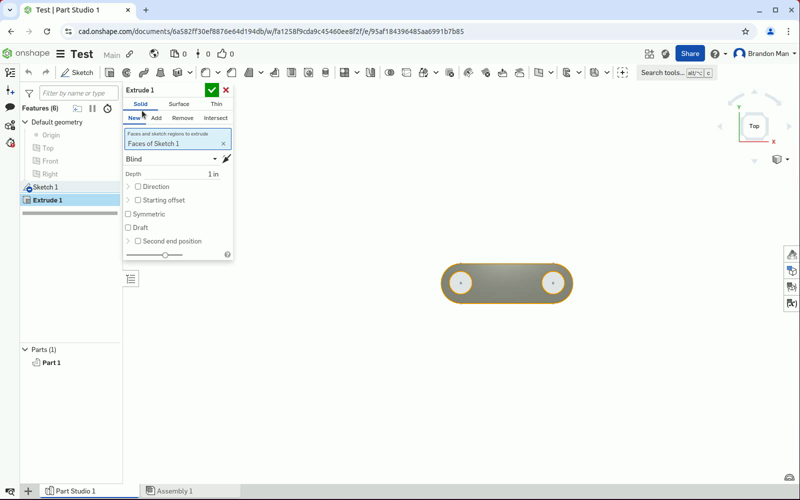
mouse_move(137, 120)
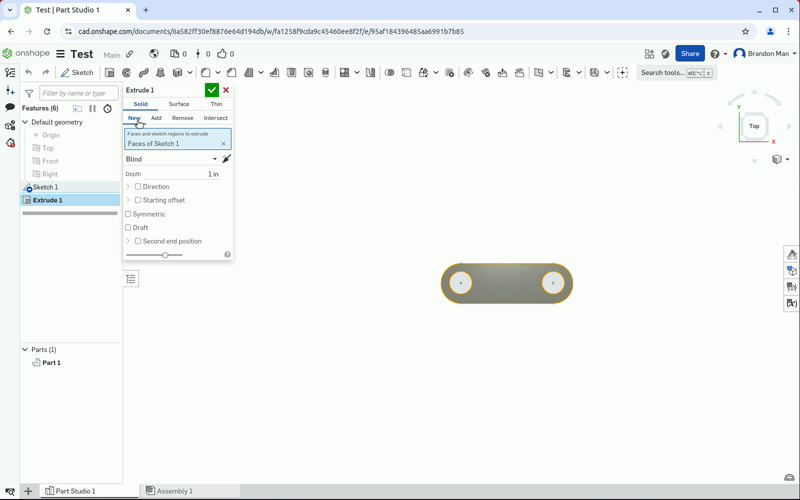
click(137, 120)
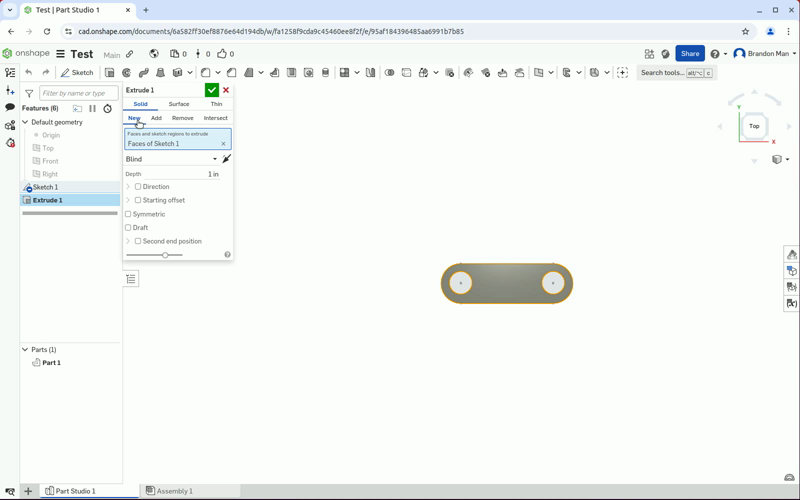
key(tab, 4)
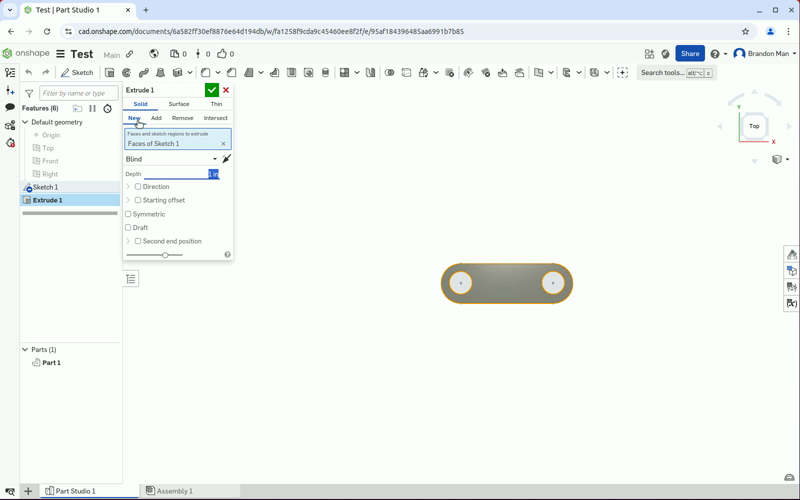
text(3.129)
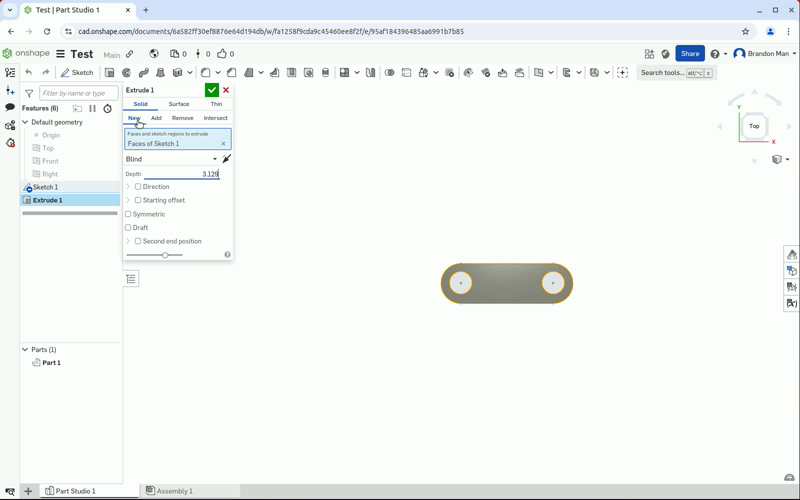
key(enter)
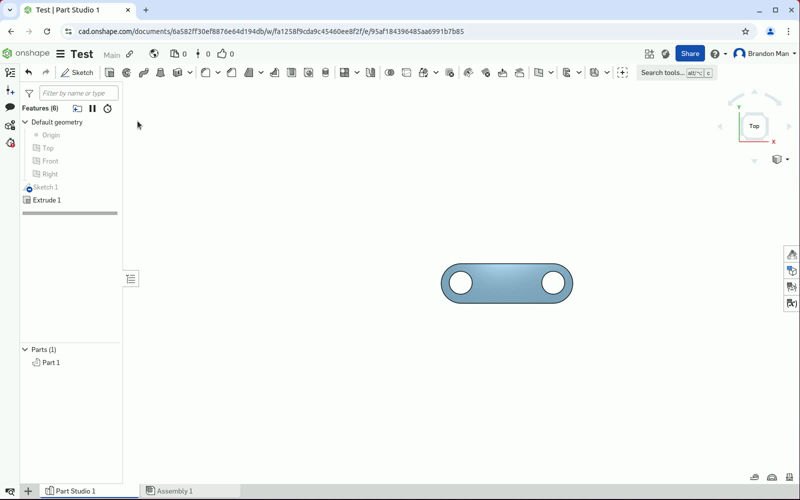
key(shift+h)
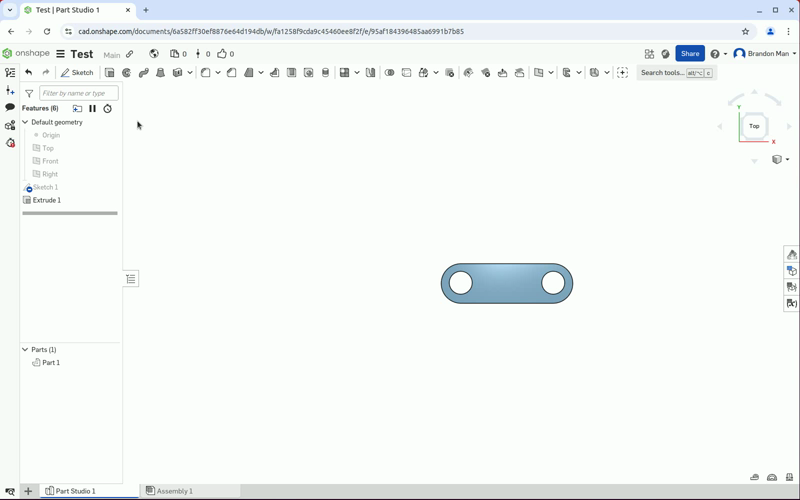
key(shift+h)
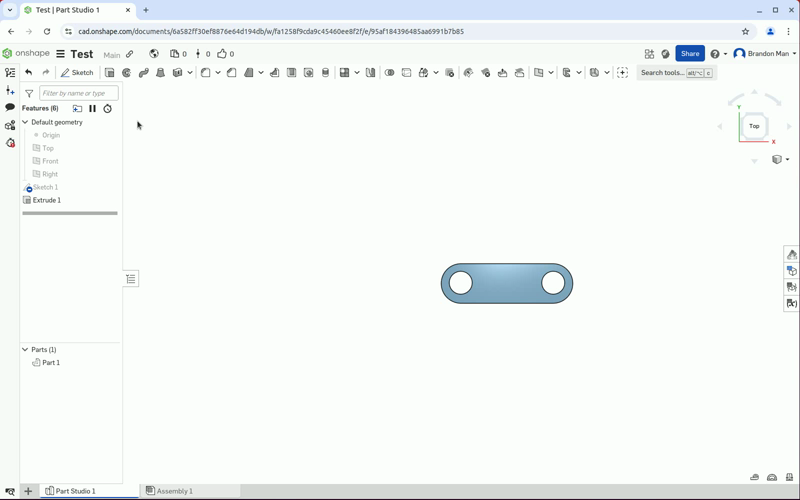
mouse_move(73, 189)
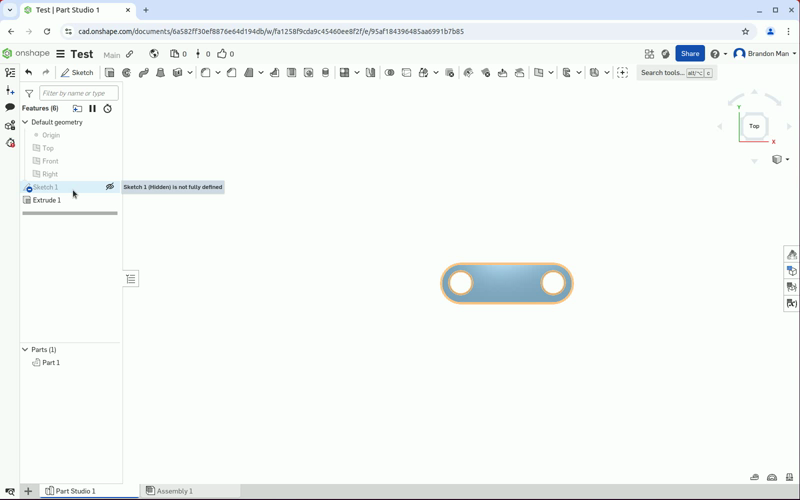
click(73, 189)
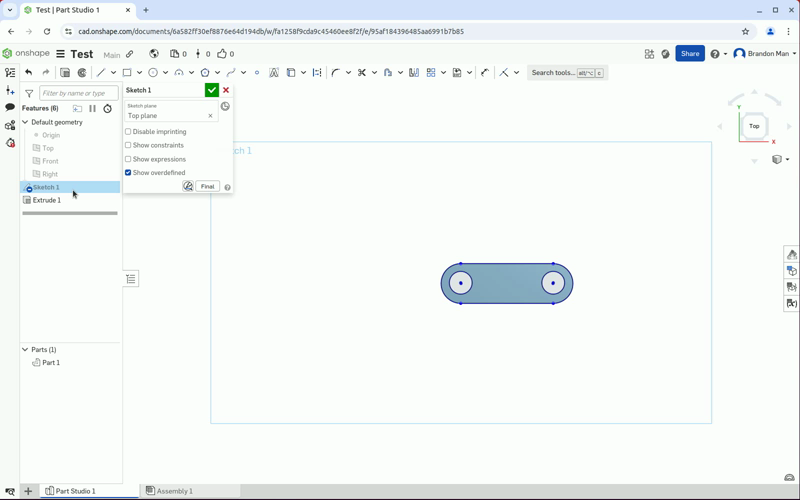
mouse_move(229, 92)
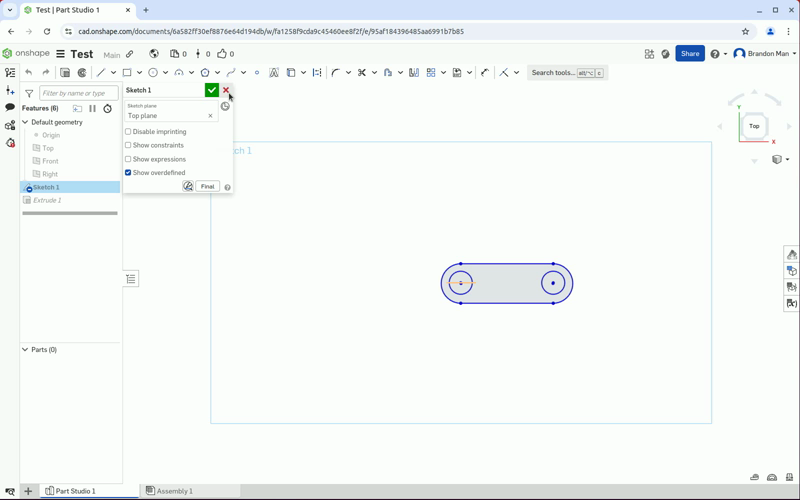
click(229, 92)
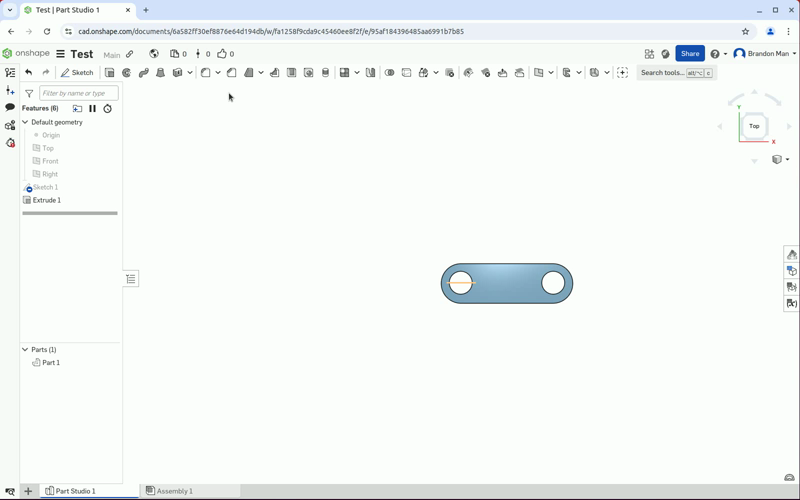
mouse_move(541, 75)
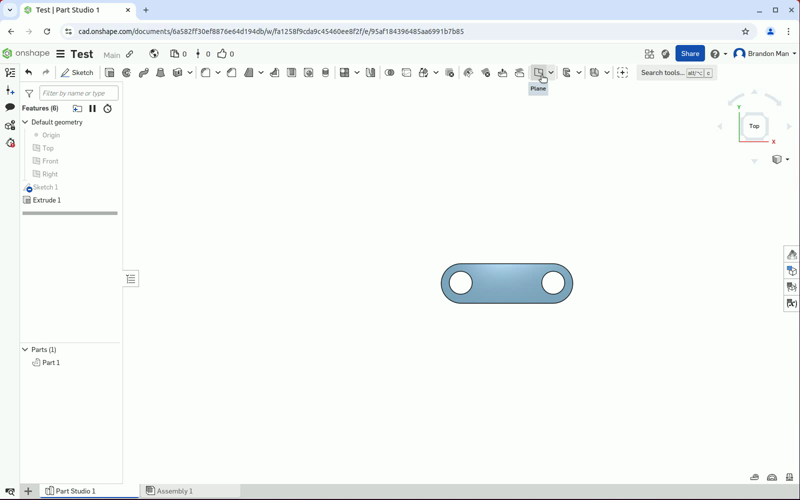
click(541, 75)
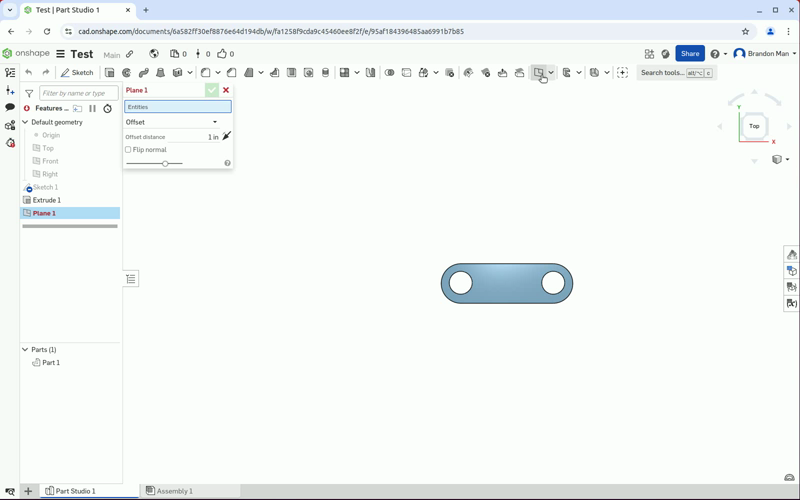
mouse_move(73, 150)
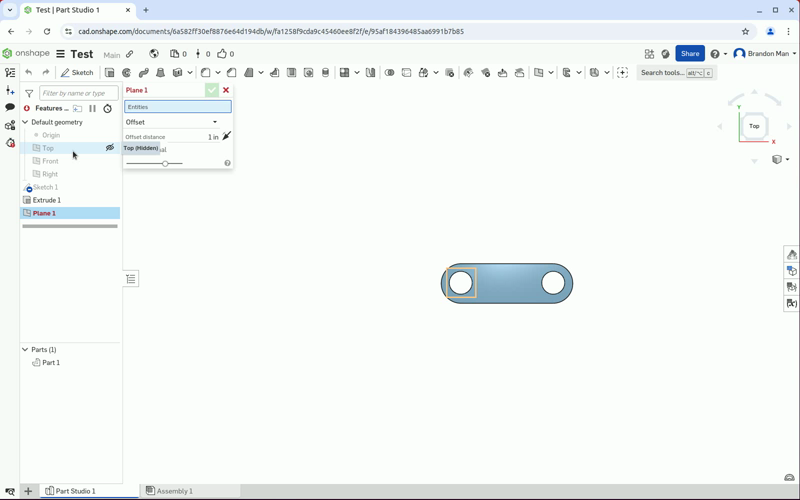
click(73, 150)
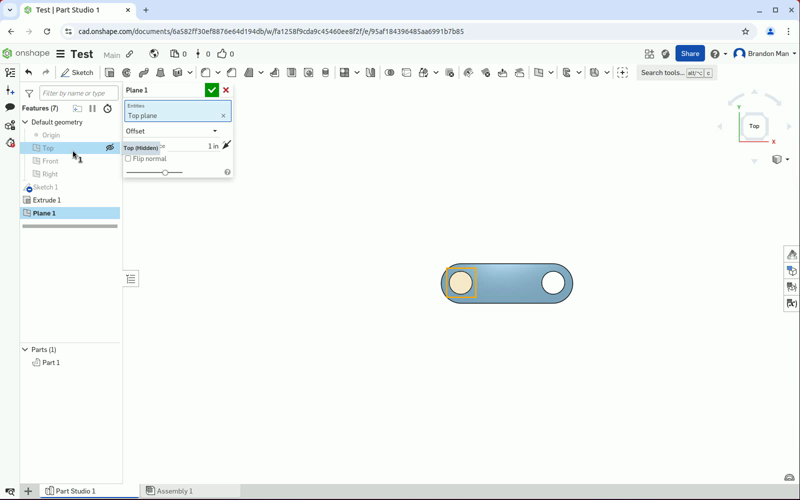
key(tab, 2)
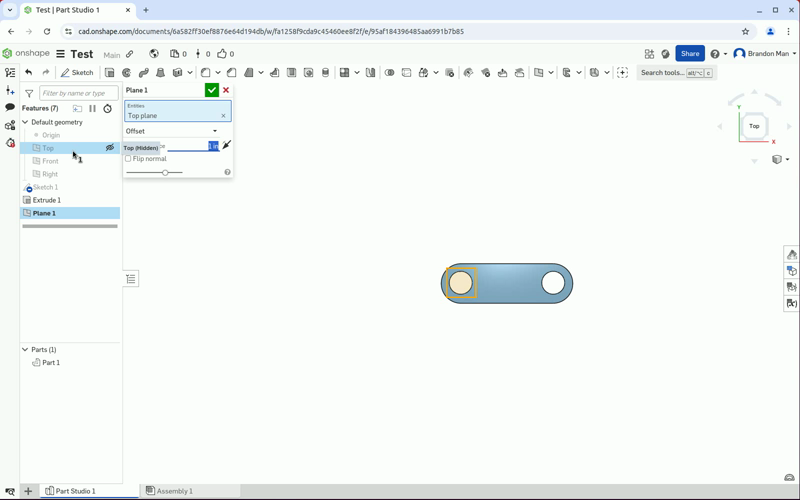
text(3.143)
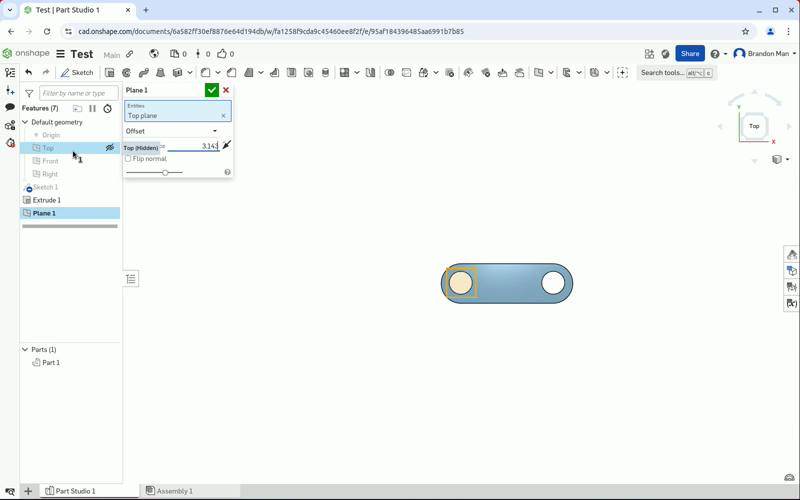
key(enter, 2)
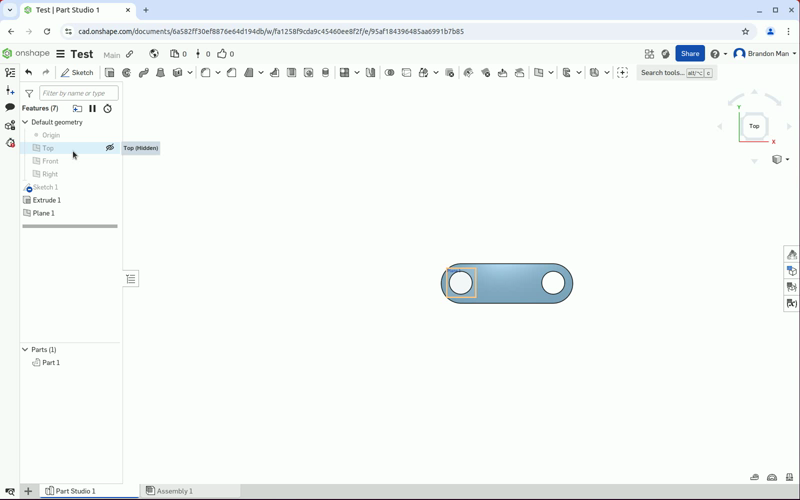
key(shift+s)
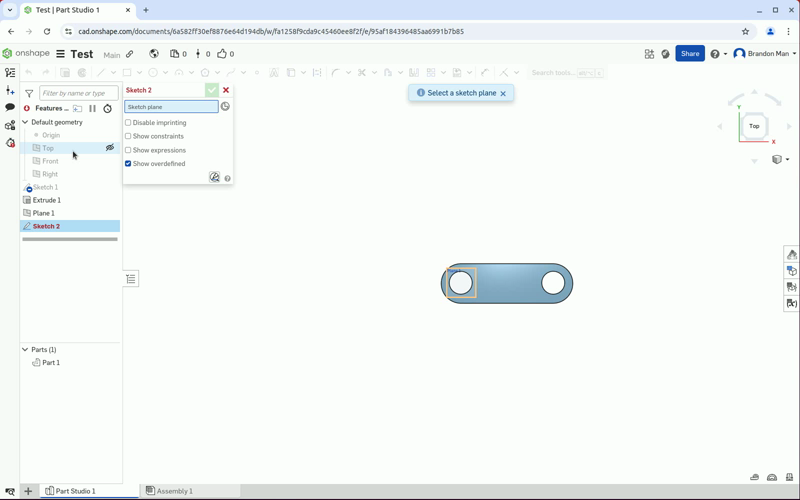
mouse_move(73, 215)
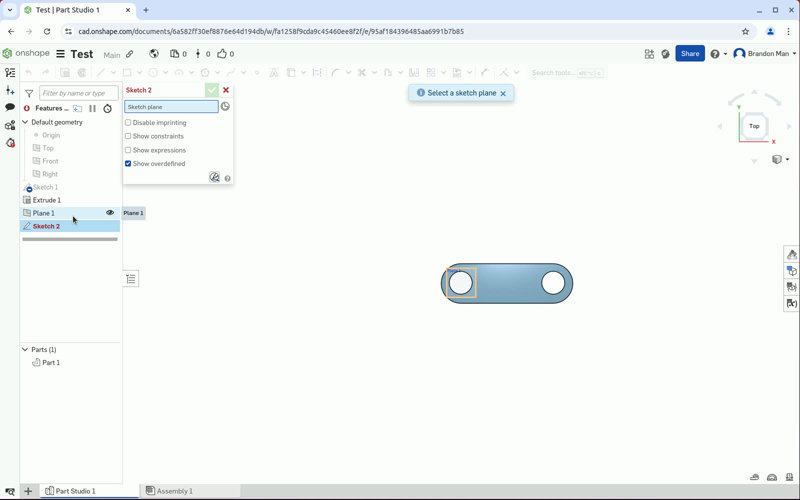
click(73, 215)
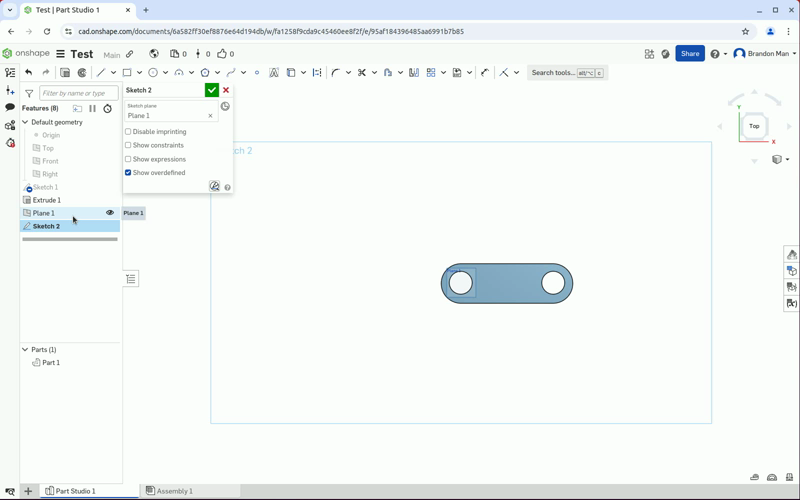
mouse_move(73, 352)
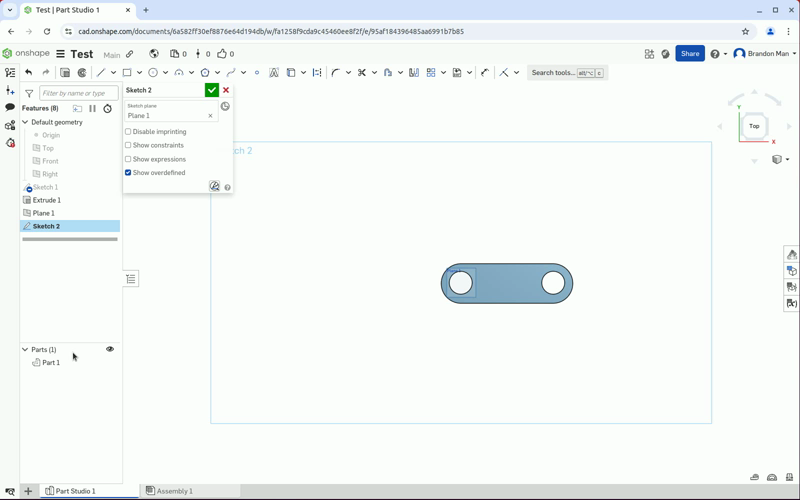
key(y)
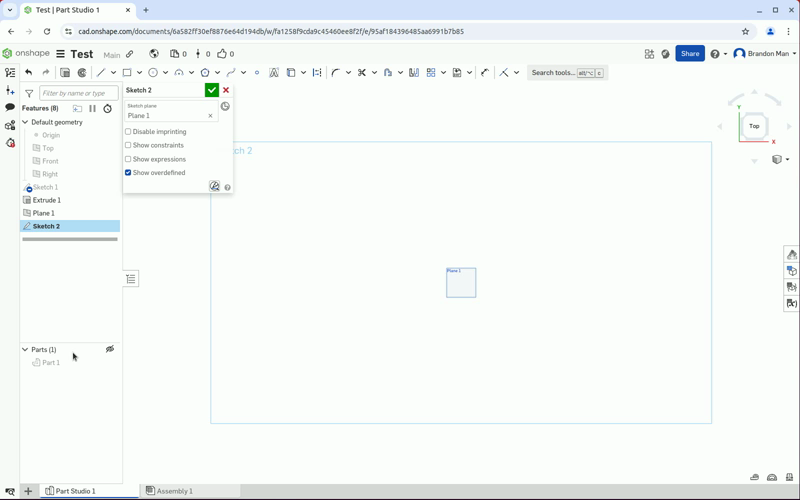
key(l)
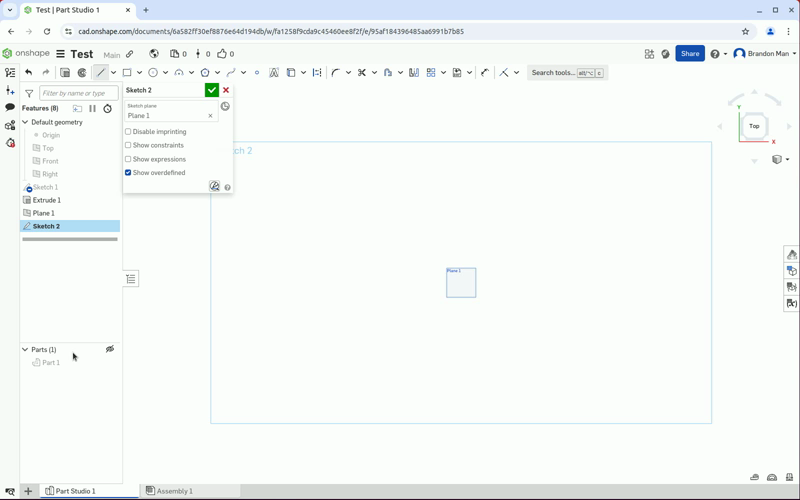
key_down(shift)
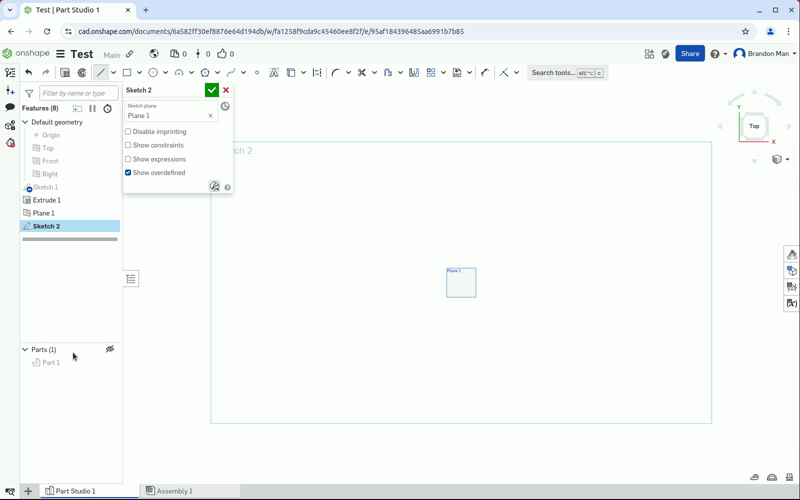
mouse_move(483, 294)
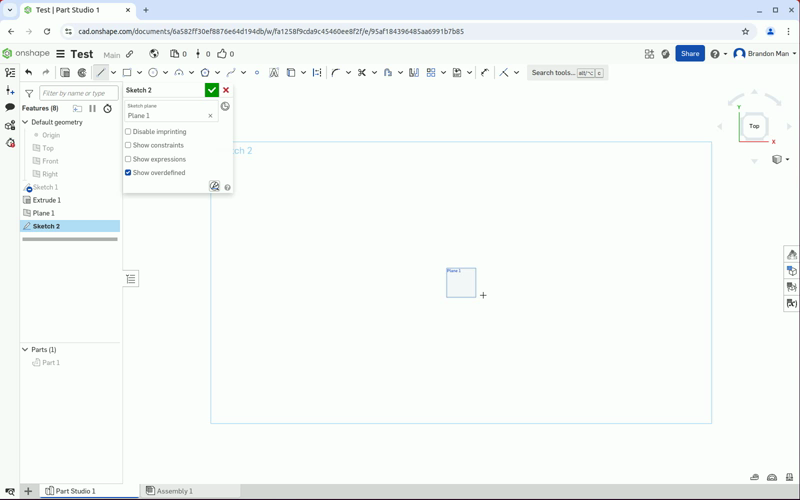
click(483, 294)
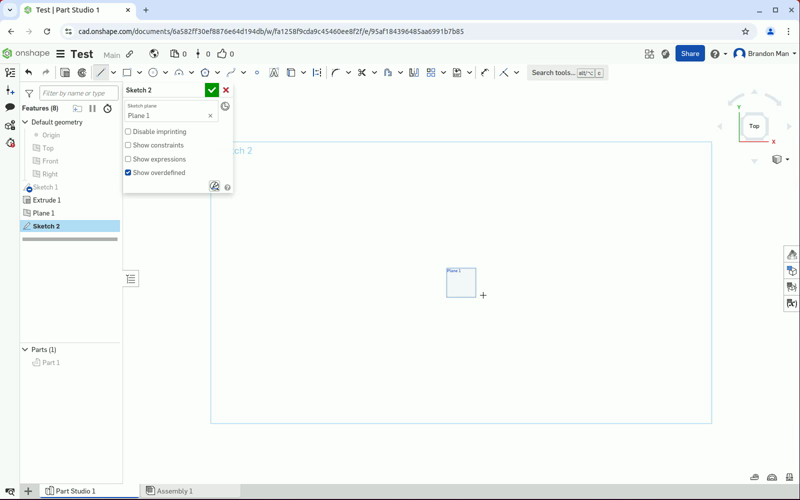
key_up(shift)
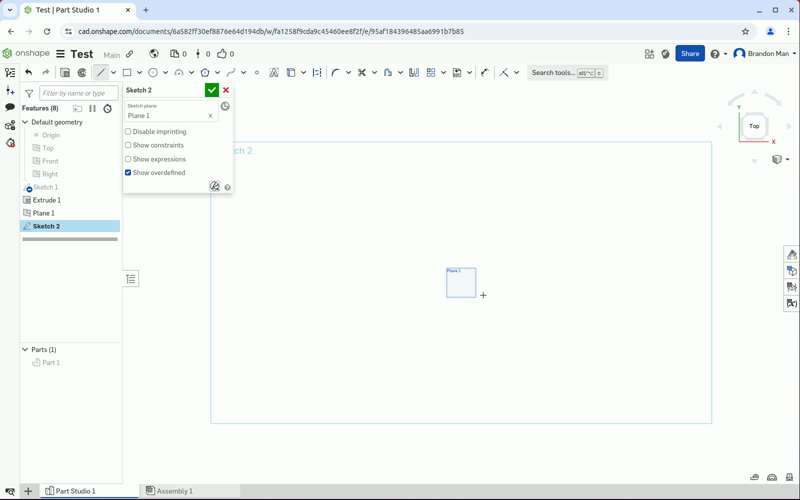
key_down(shift)
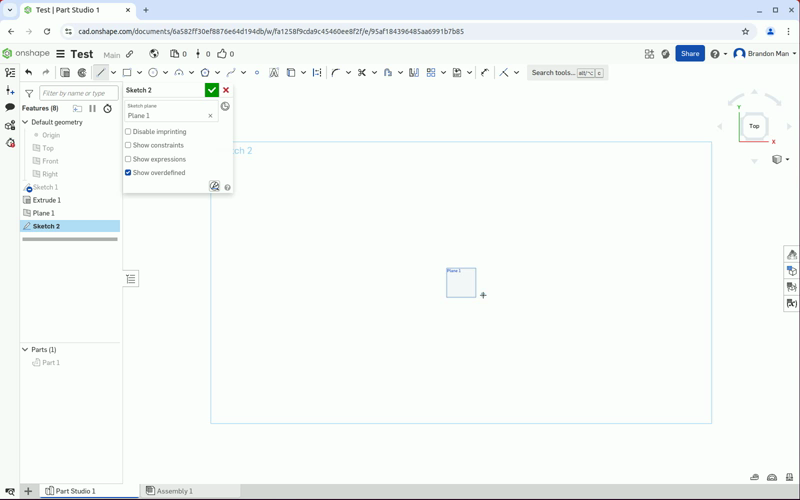
mouse_move(513, 294)
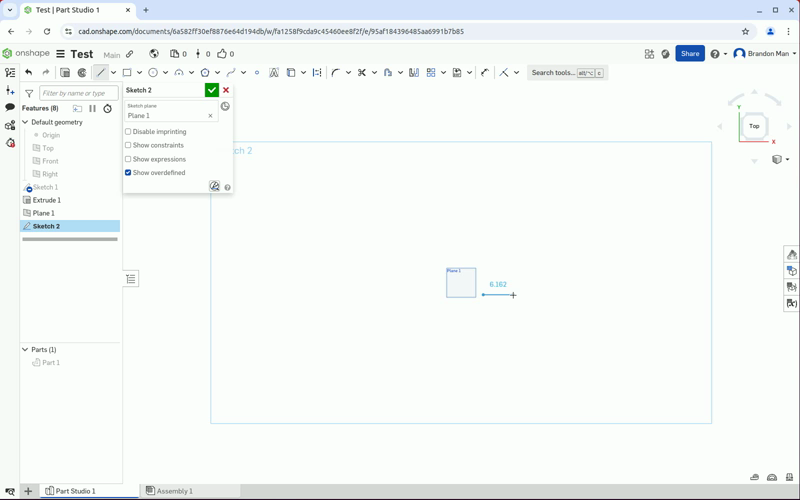
mouse_move(532, 294)
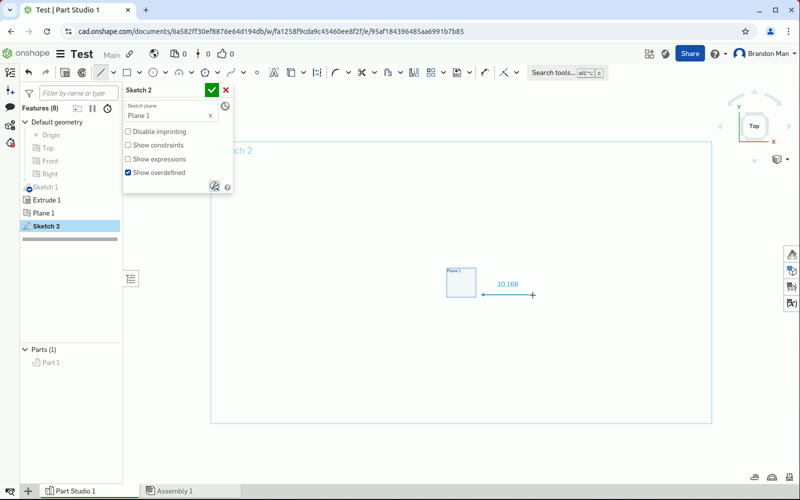
click(532, 294)
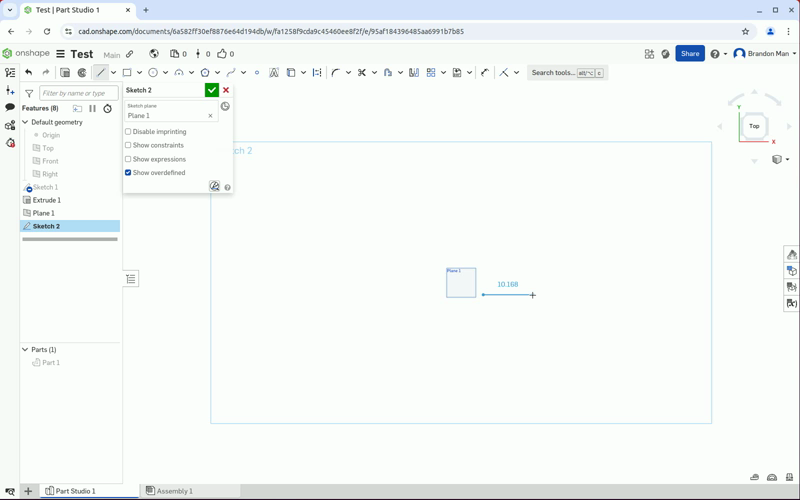
key_up(shift)
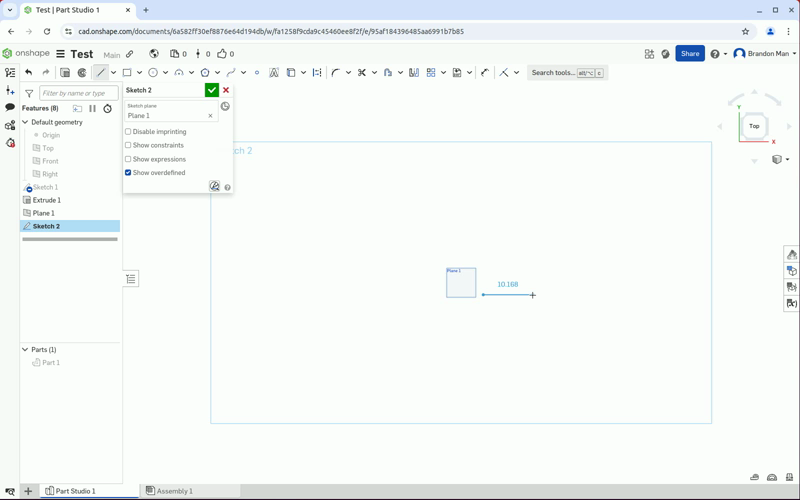
key_down(shift)
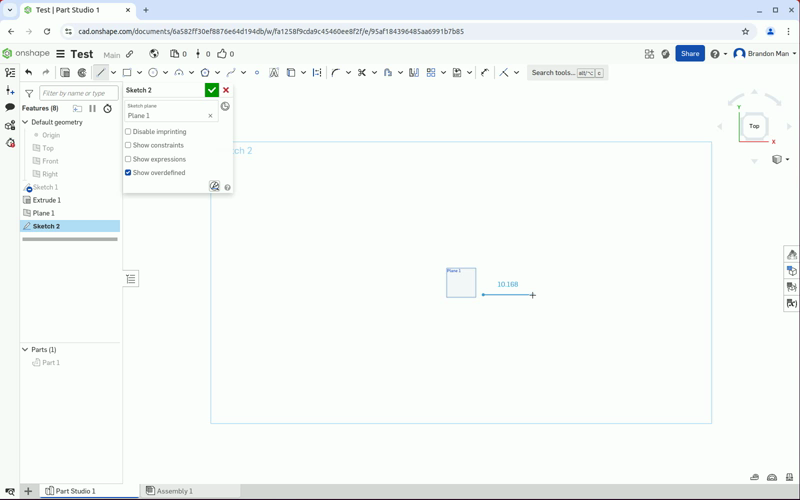
mouse_move(562, 294)
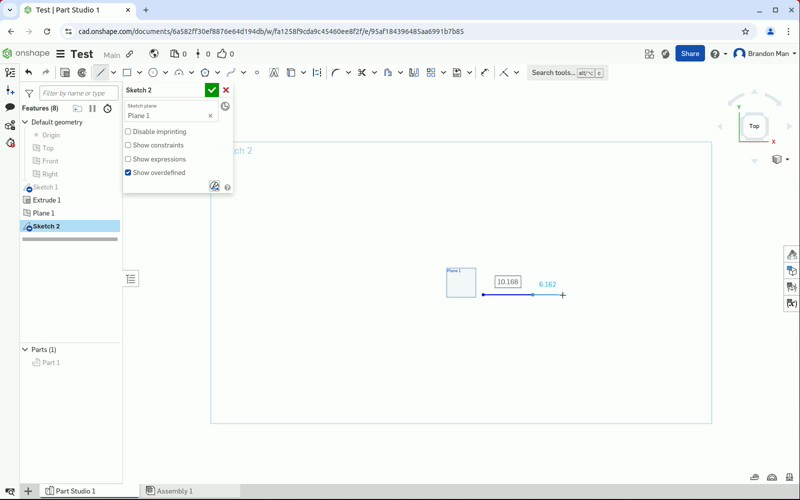
mouse_move(532, 271)
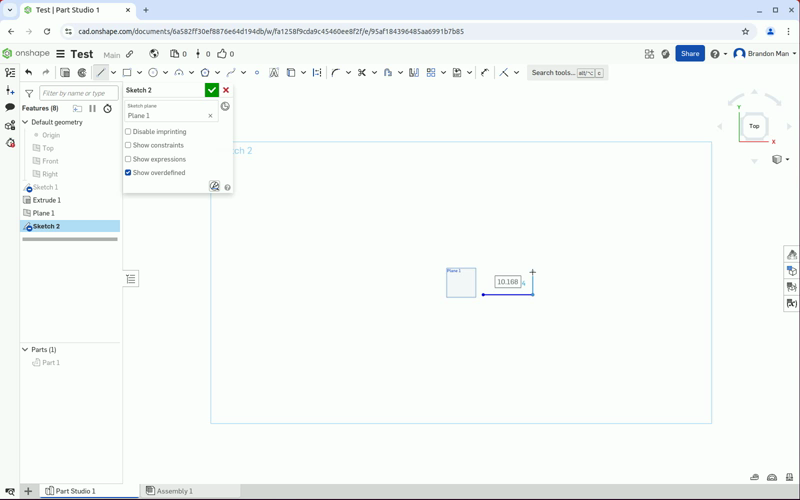
click(532, 271)
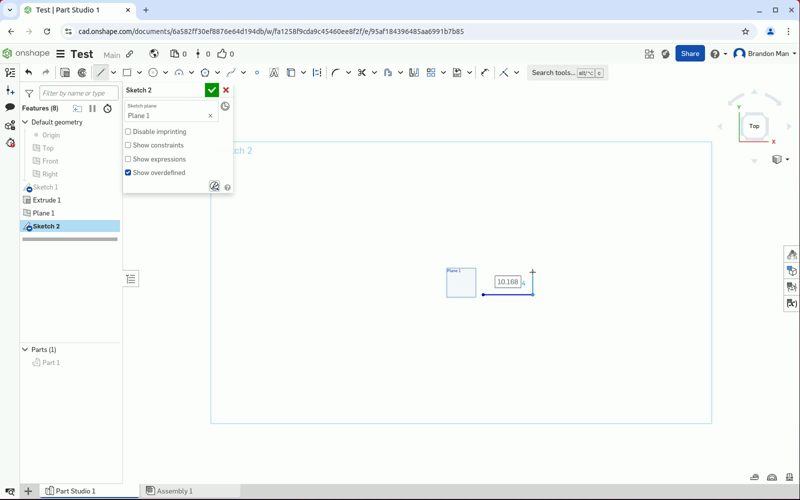
key_up(shift)
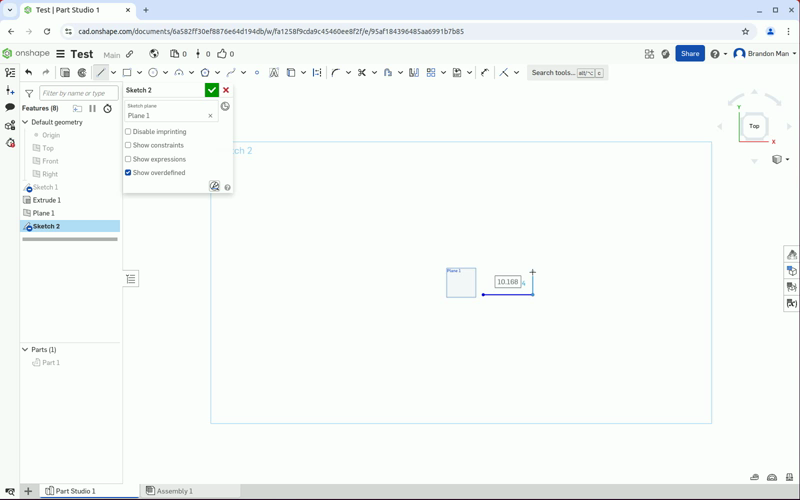
key_down(shift)
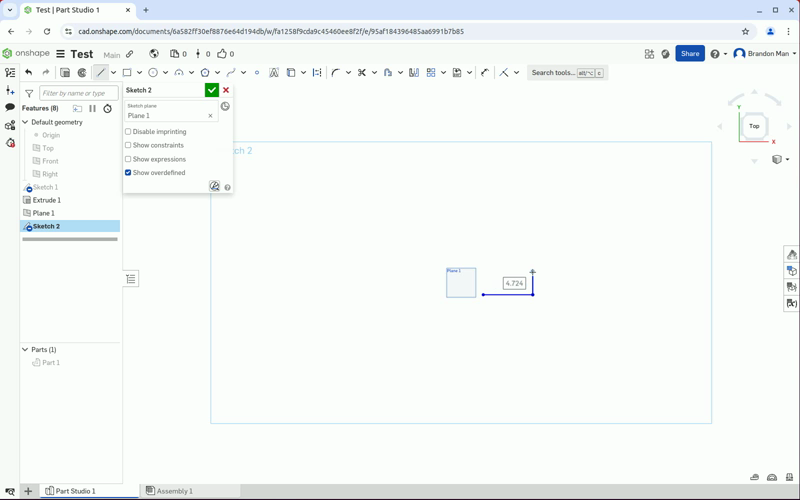
mouse_move(562, 271)
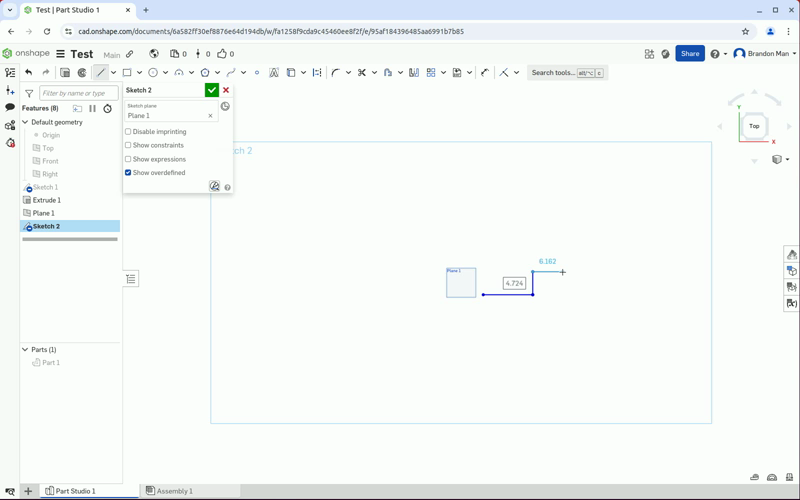
mouse_move(483, 271)
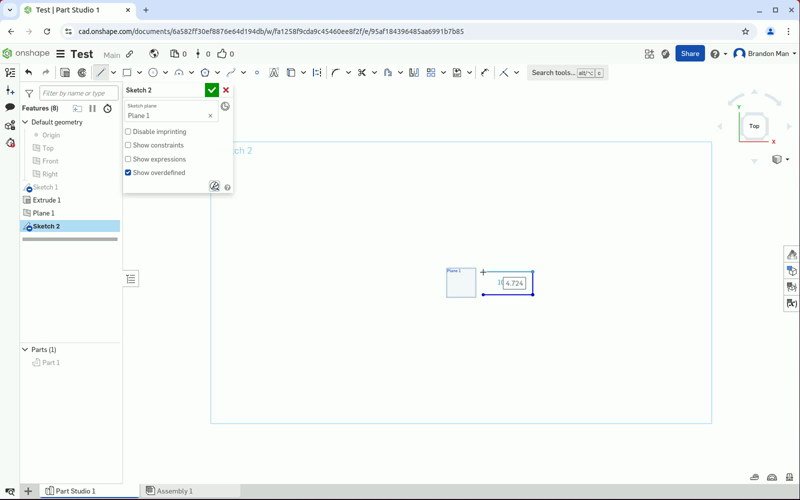
click(483, 271)
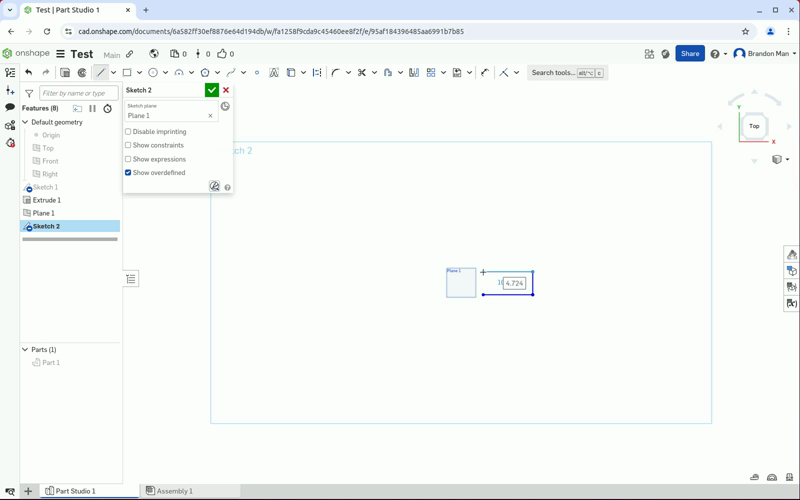
key_up(shift)
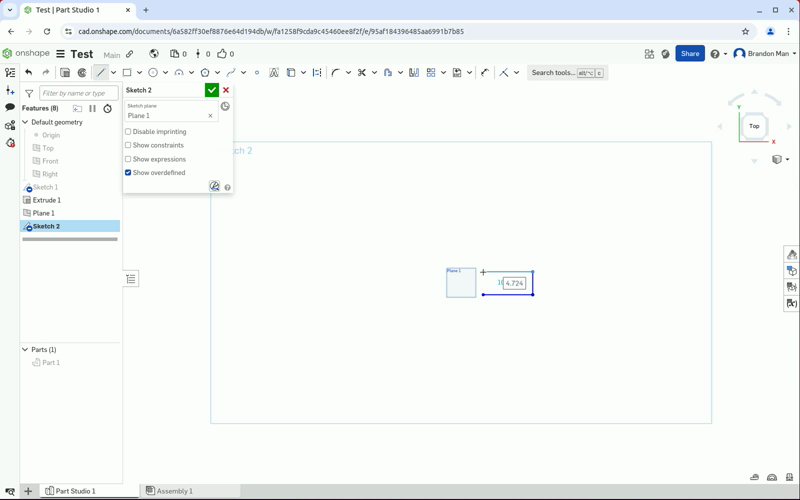
mouse_move(513, 271)
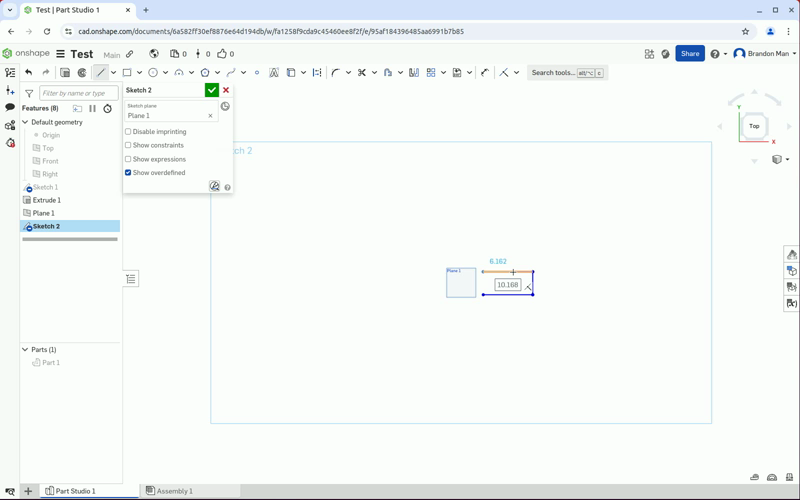
key_down(shift)
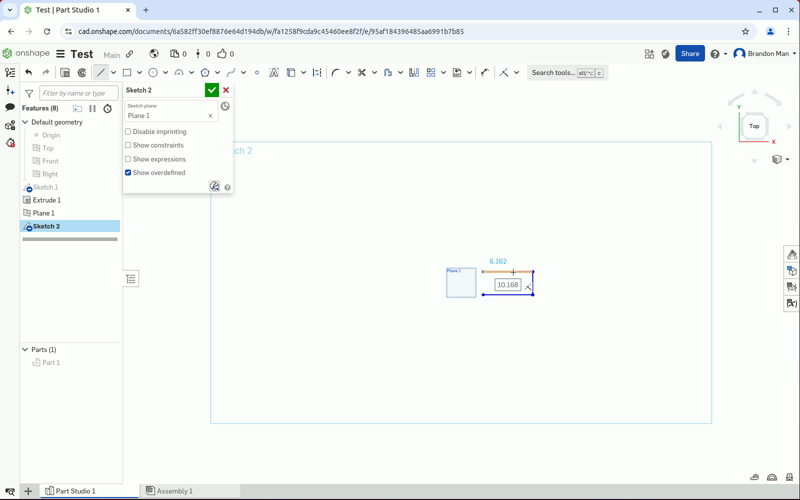
mouse_move(483, 294)
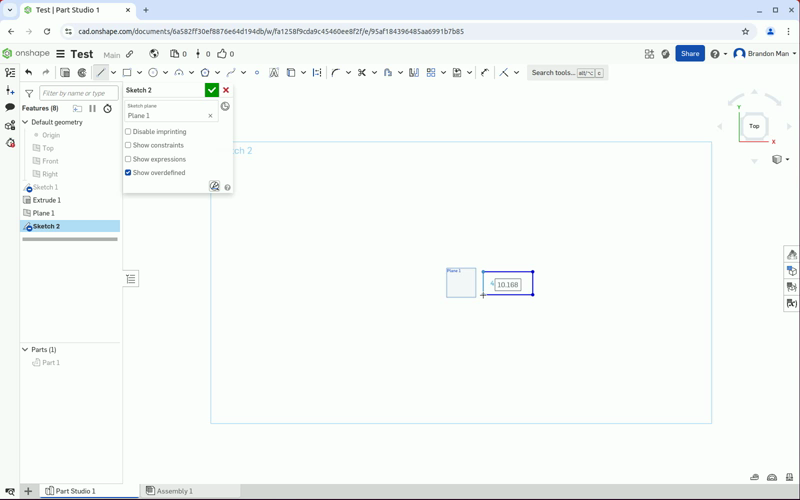
key_up(shift)
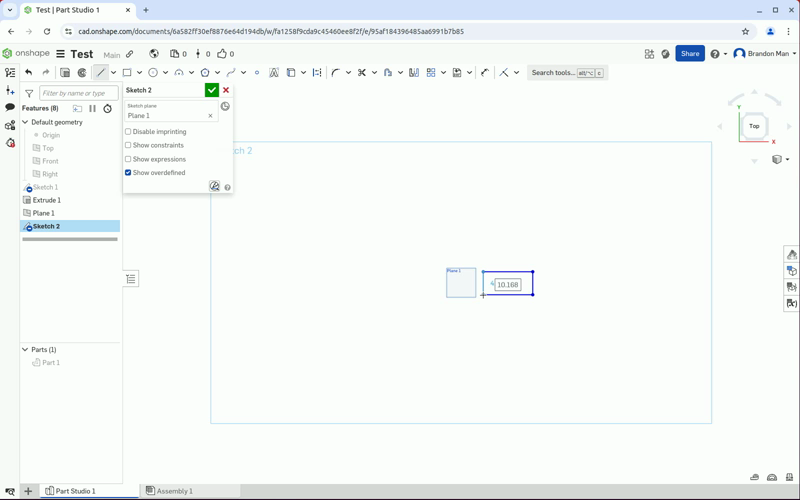
click(483, 294)
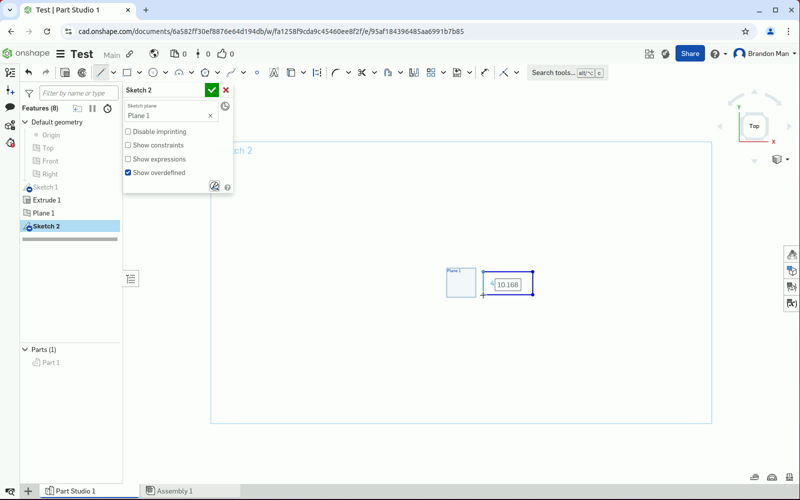
key(esc)
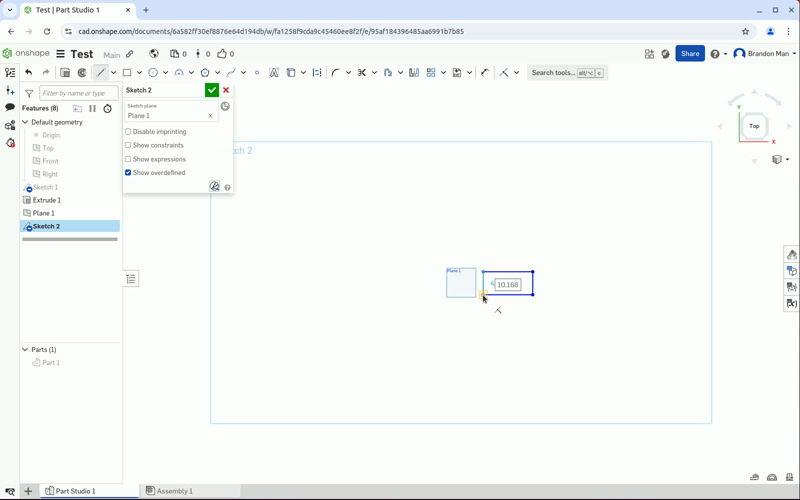
mouse_move(501, 272)
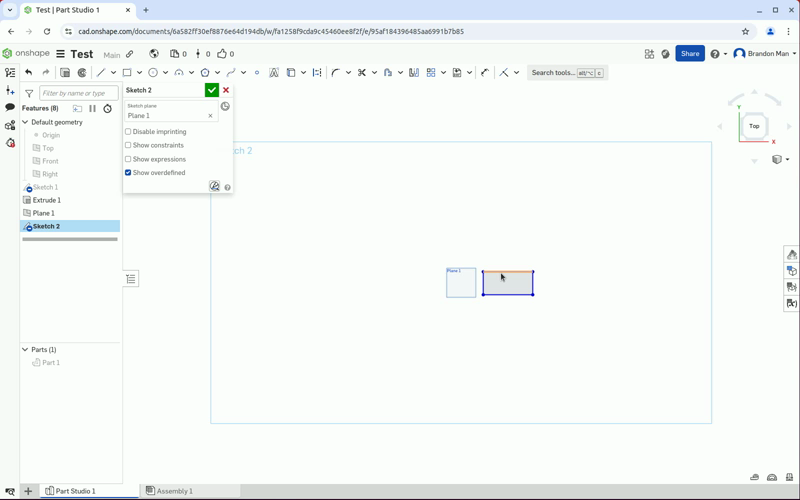
scroll(6)
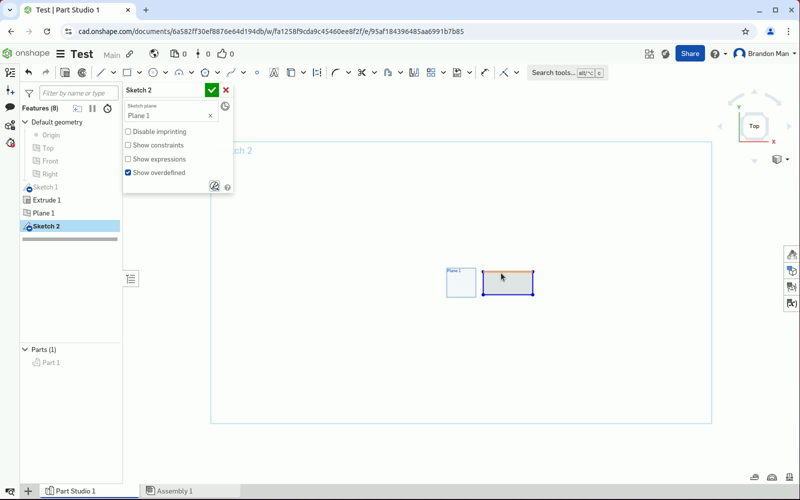
scroll(6)
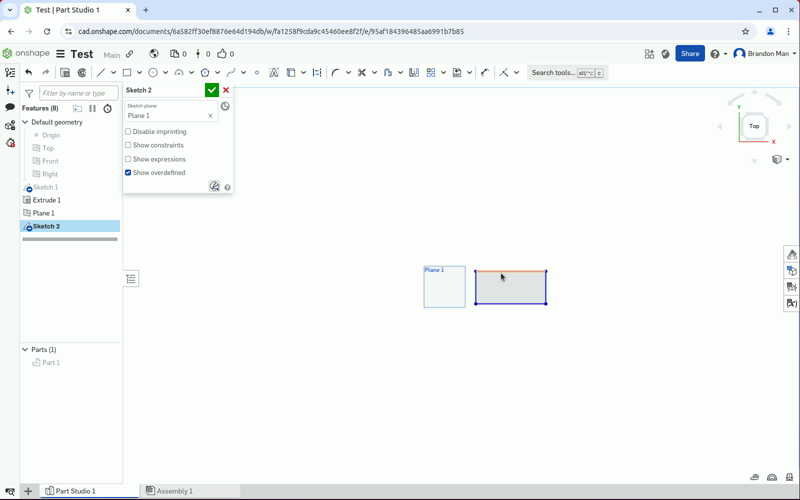
scroll(6)
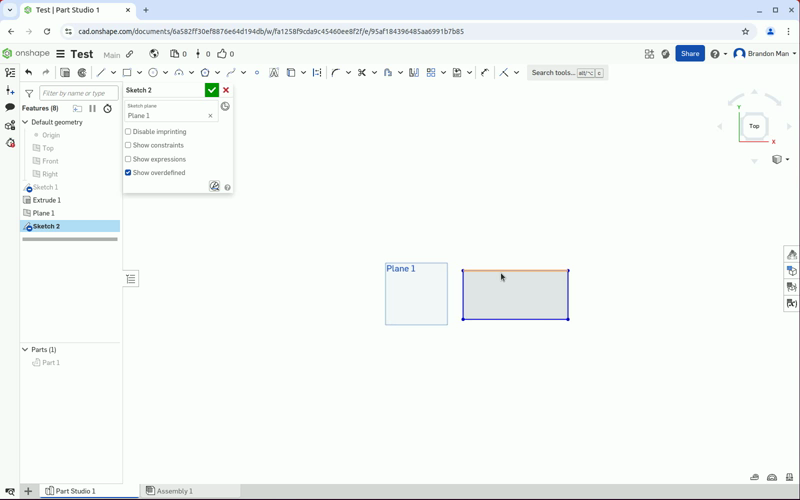
scroll(6)
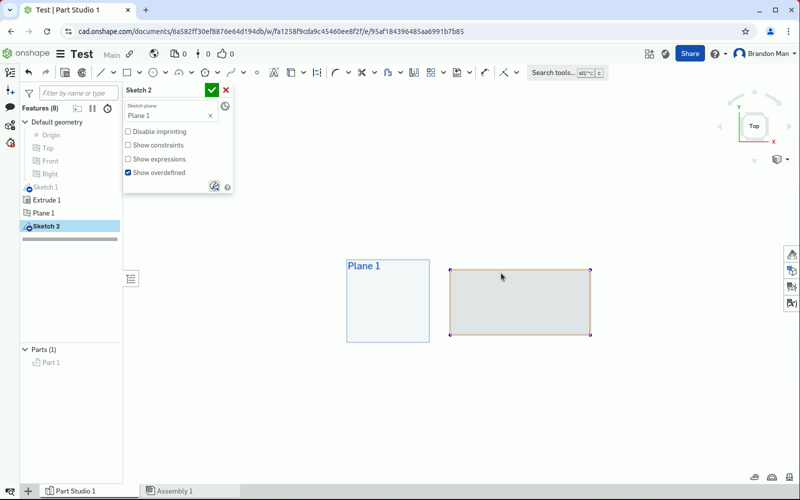
scroll(6)
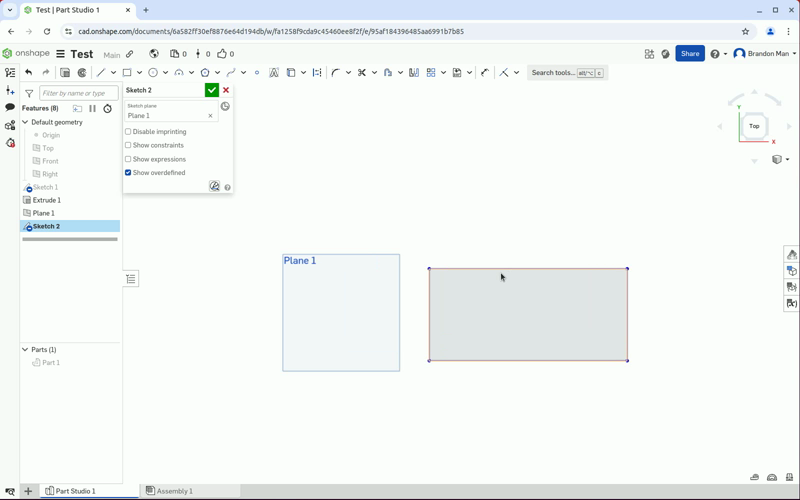
scroll(6)
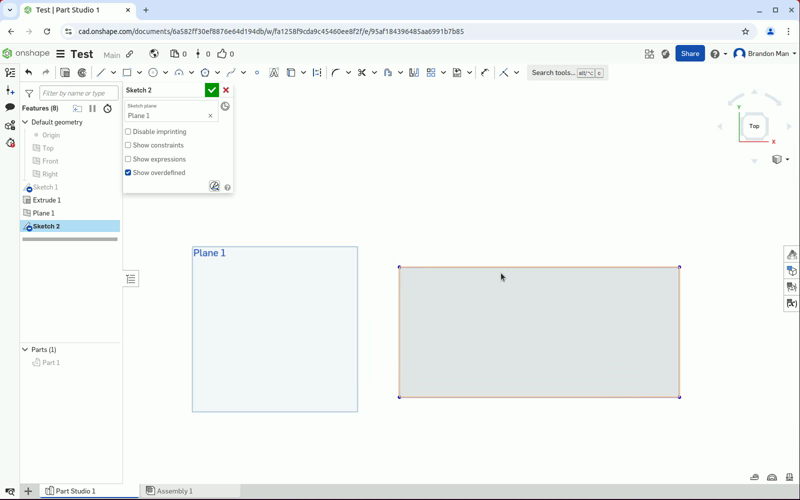
scroll(6)
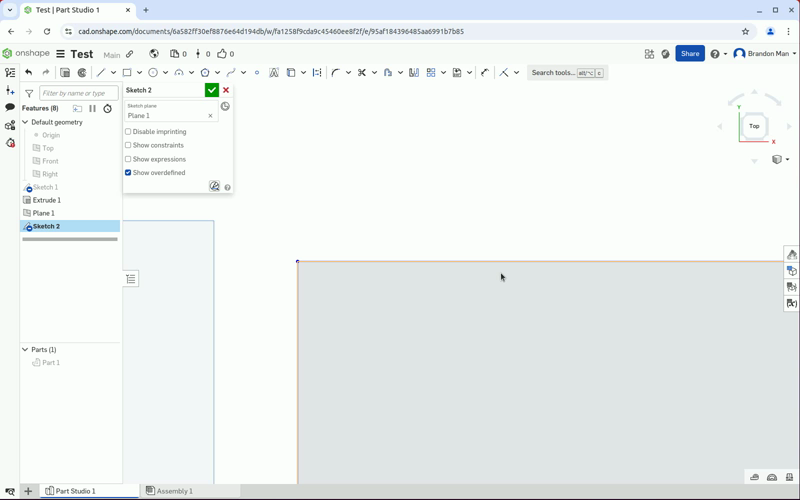
click(501, 272)
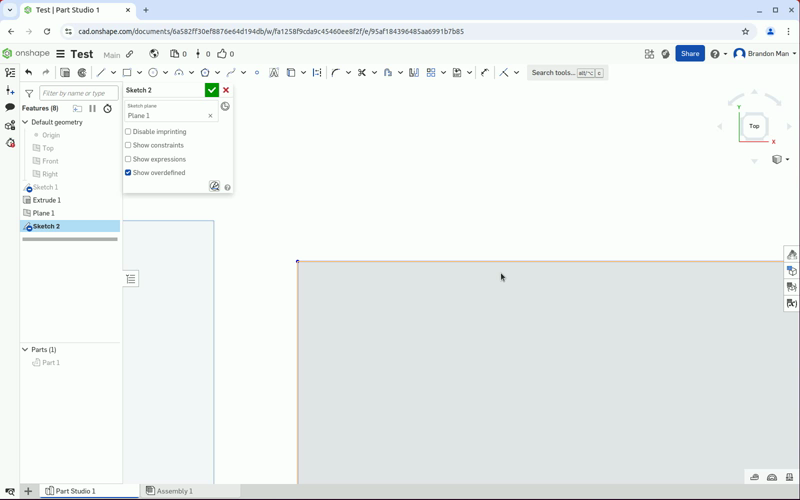
scroll(-6)
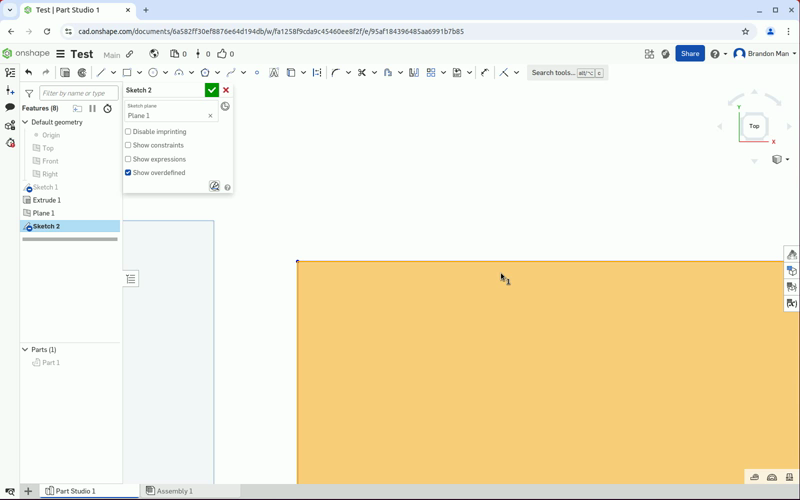
scroll(-6)
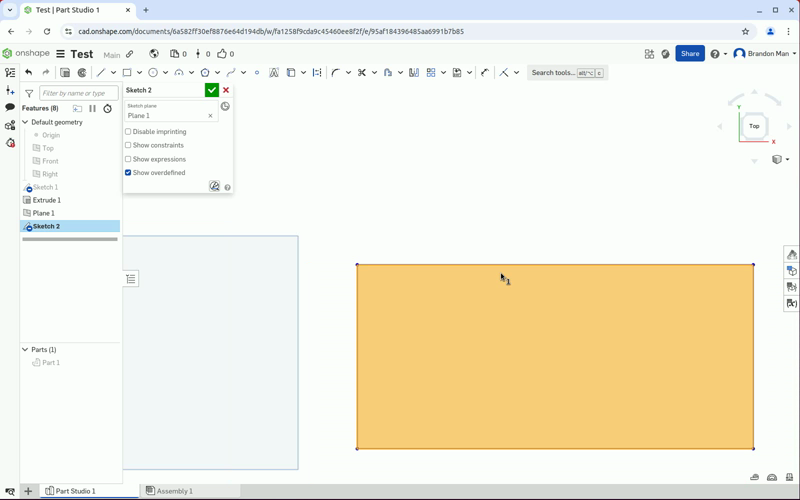
scroll(-6)
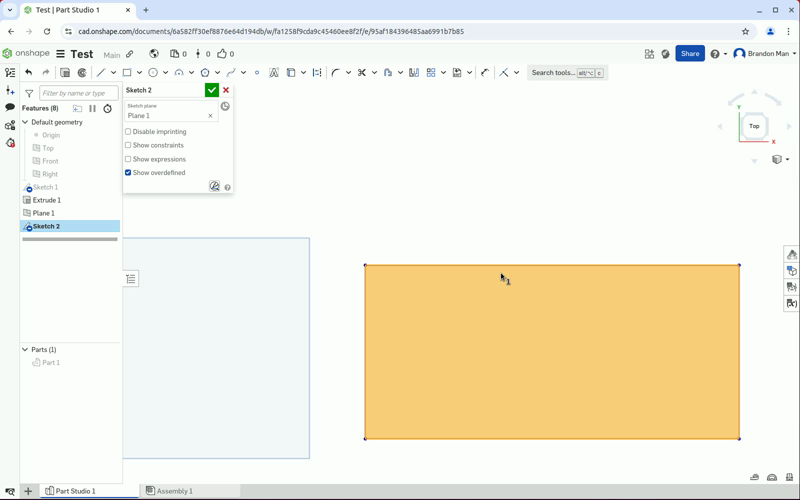
scroll(-6)
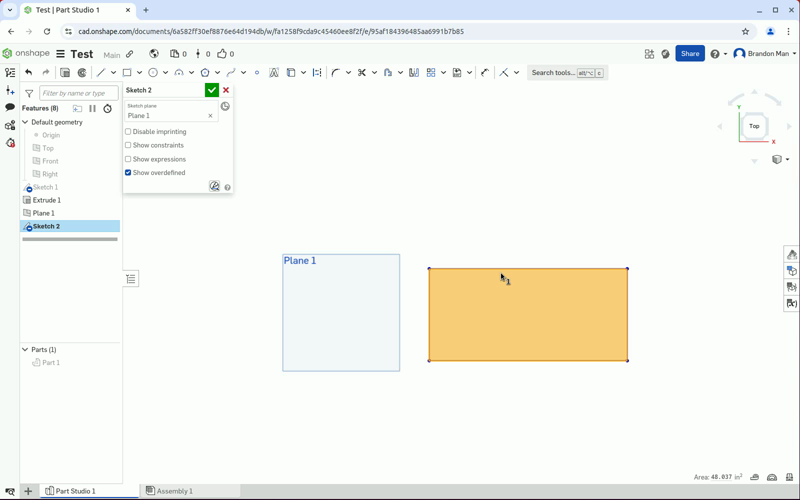
scroll(-6)
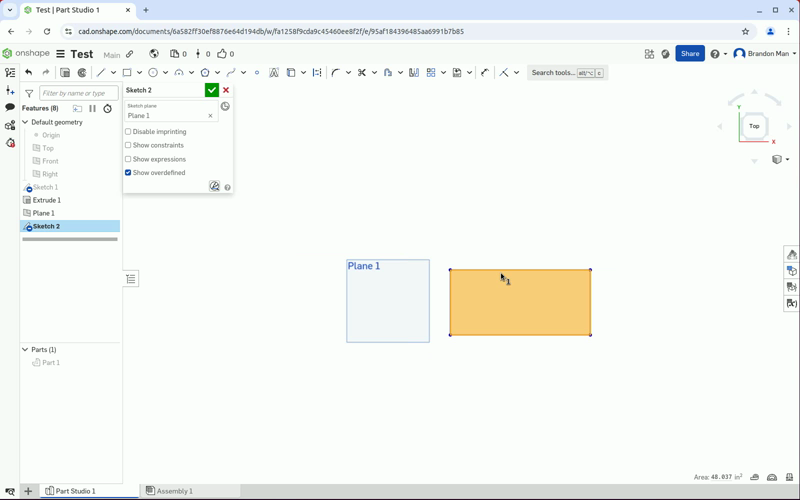
scroll(-6)
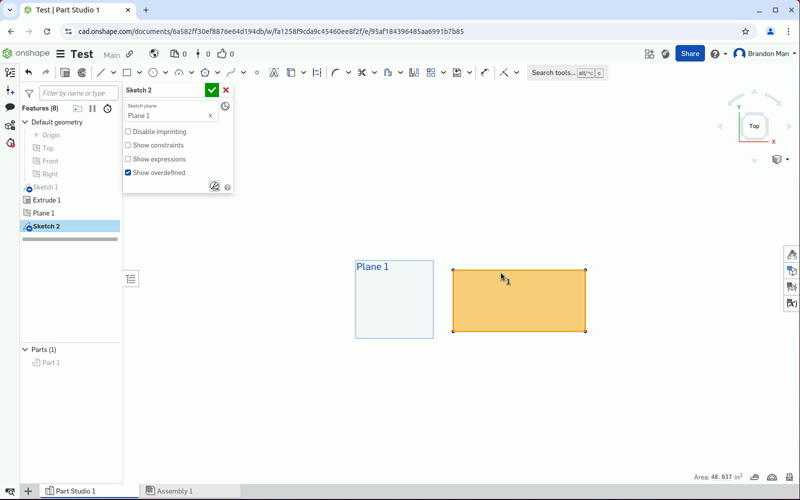
scroll(-6)
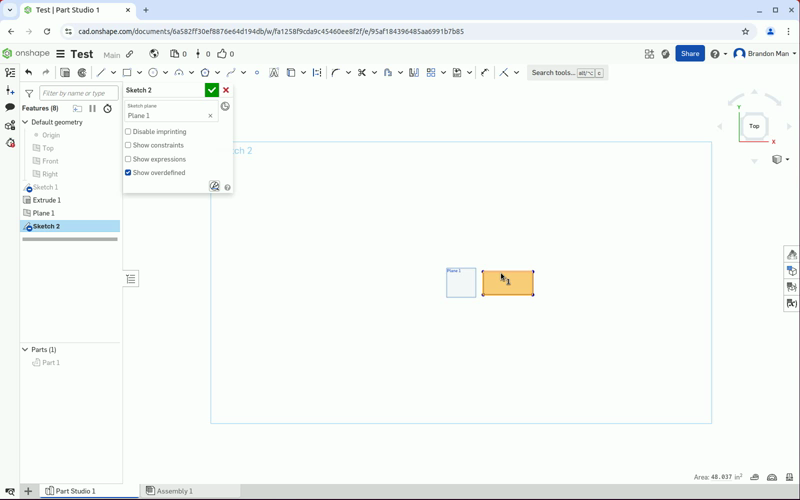
mouse_move(73, 352)
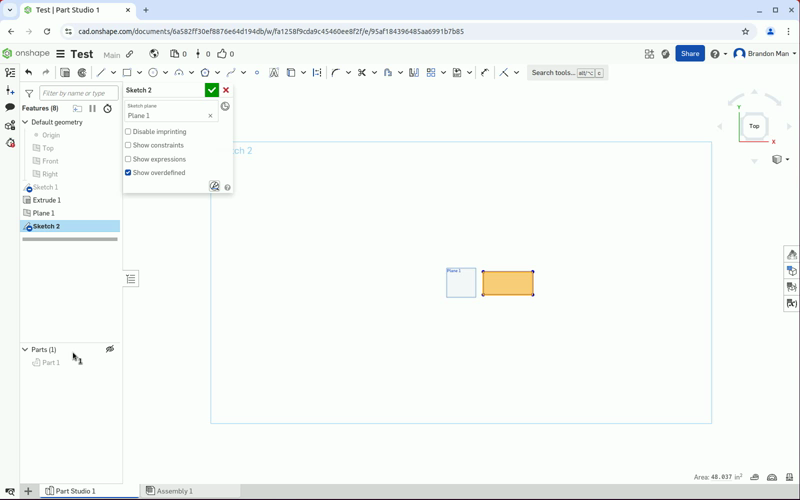
key(shift+y)
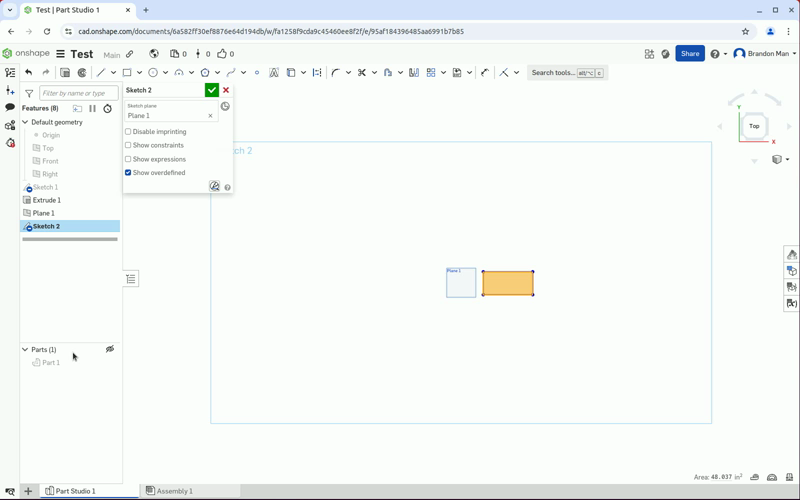
key(shift+e)
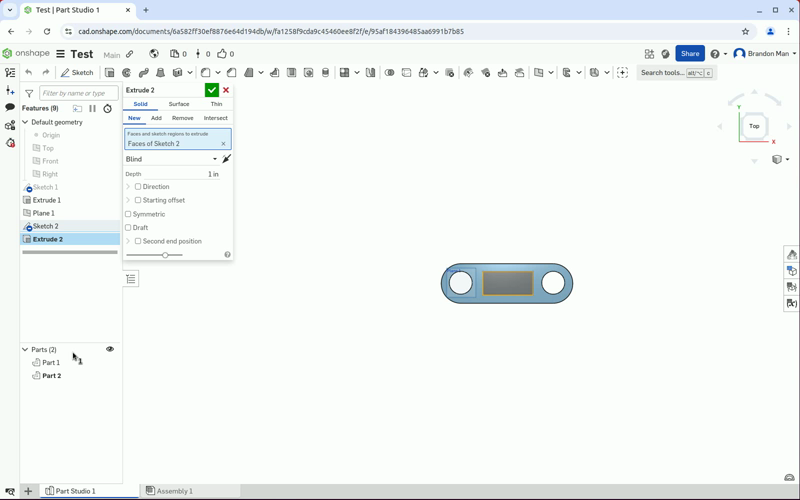
mouse_move(143, 106)
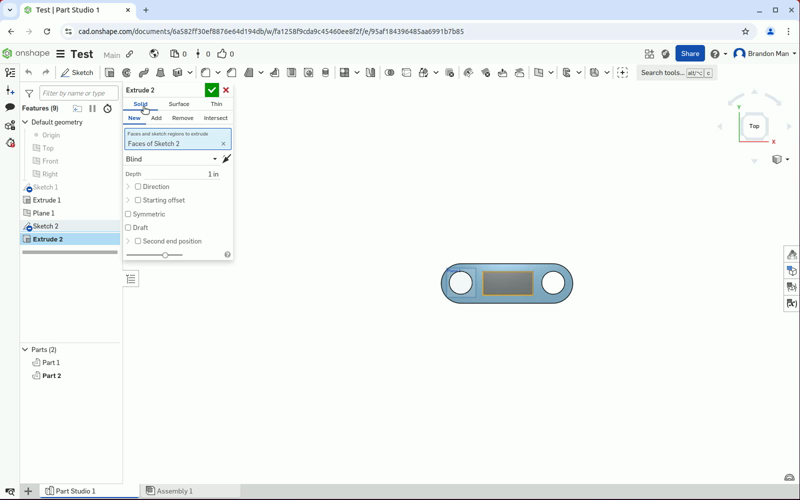
click(143, 106)
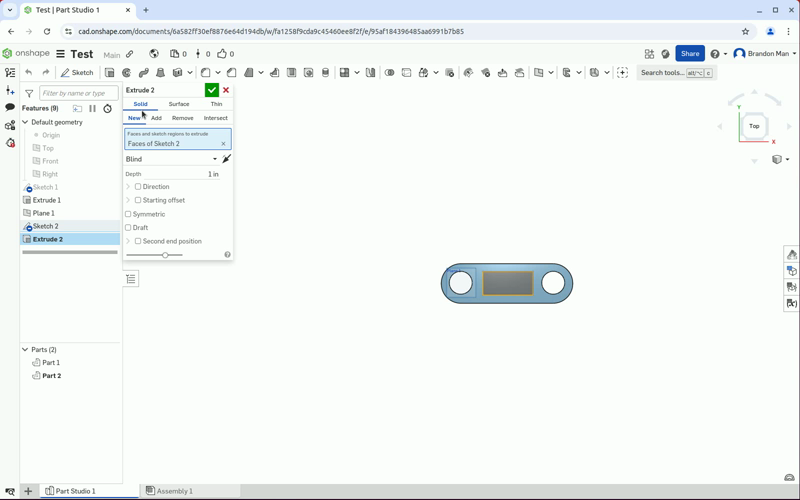
mouse_move(137, 120)
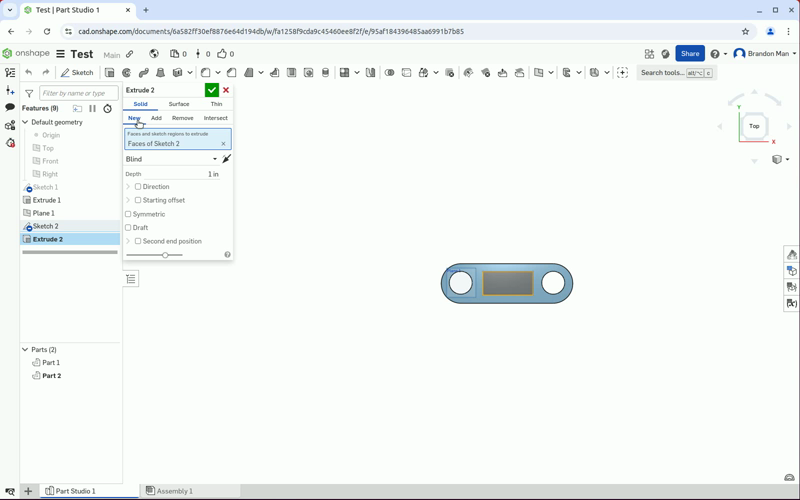
click(137, 120)
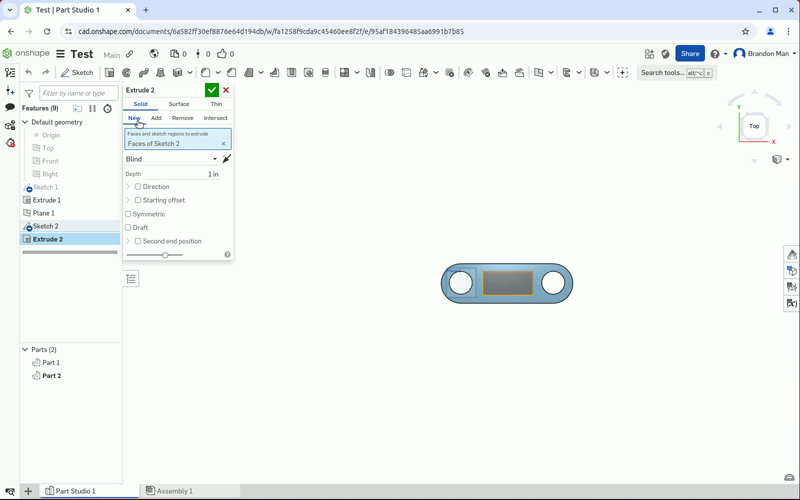
key(tab, 4)
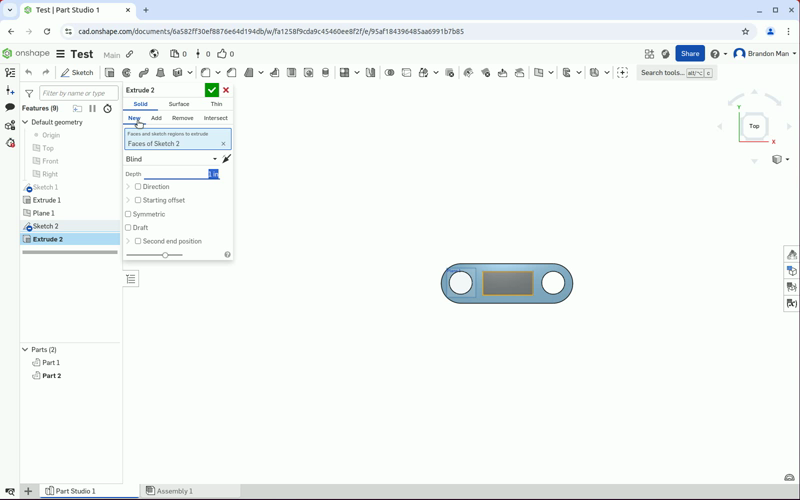
text(3.611)
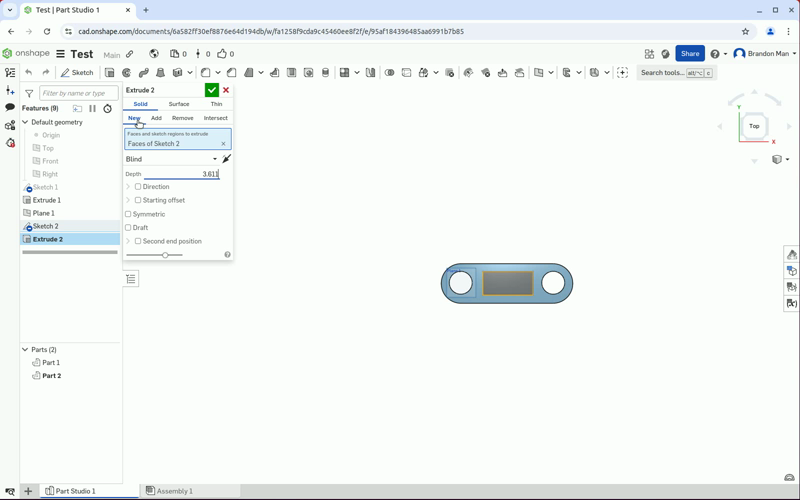
key(enter)
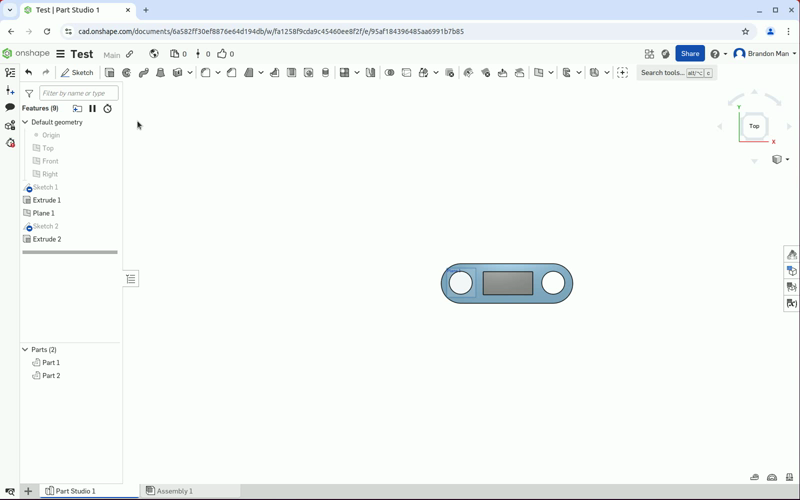
key(shift+h)
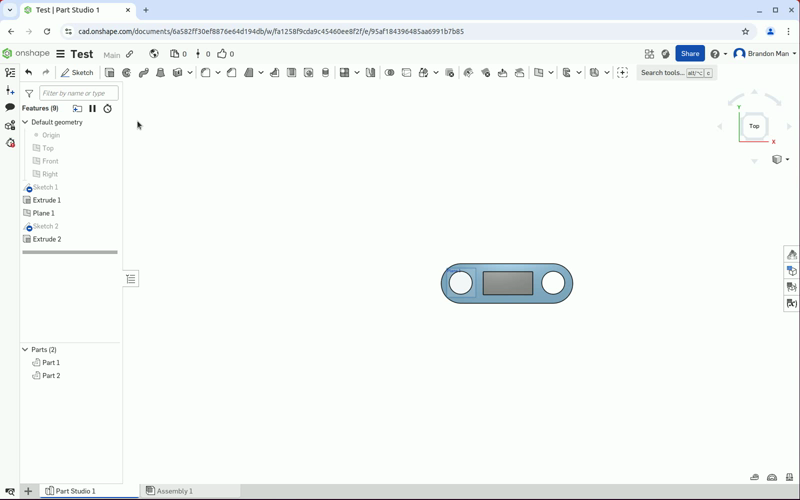
key(shift+h)
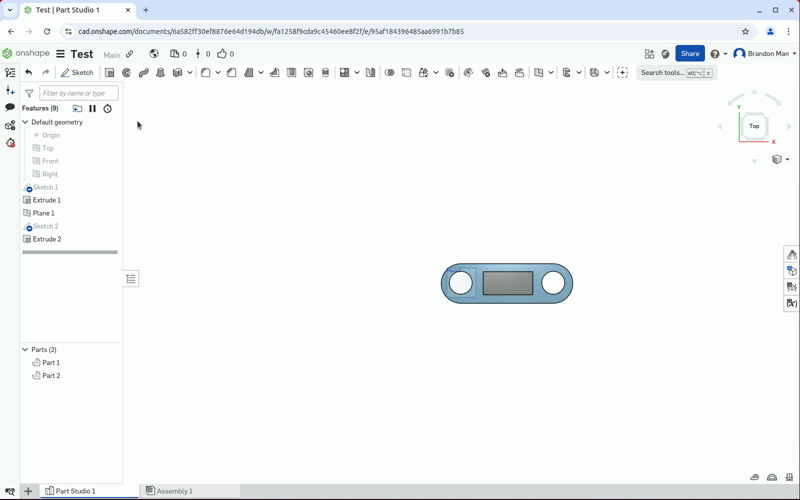
mouse_move(73, 189)
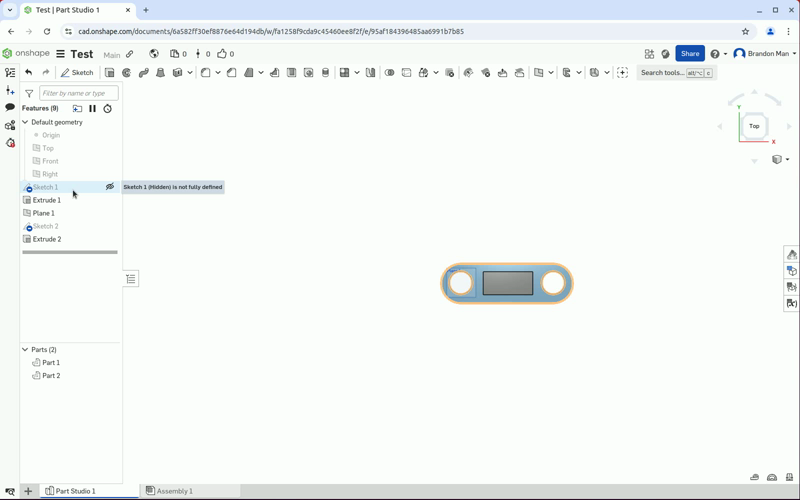
click(73, 189)
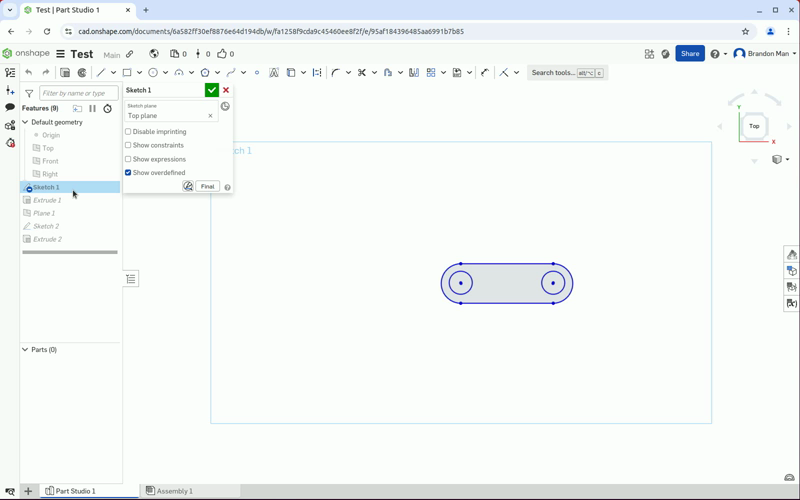
mouse_move(229, 92)
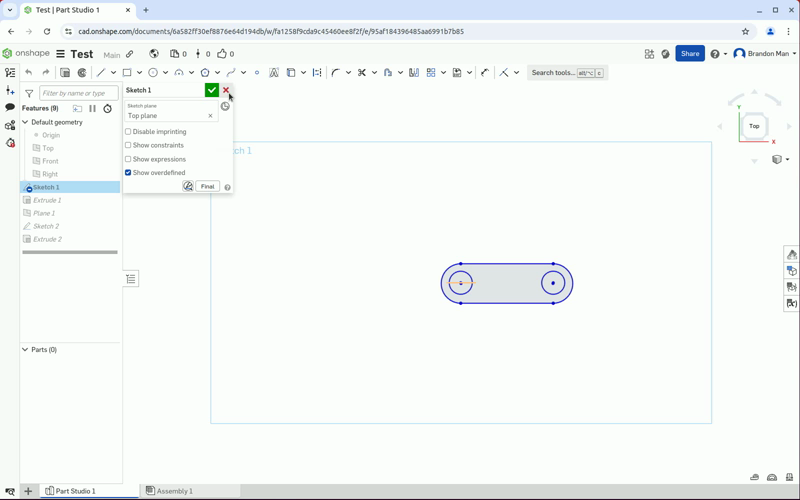
click(229, 92)
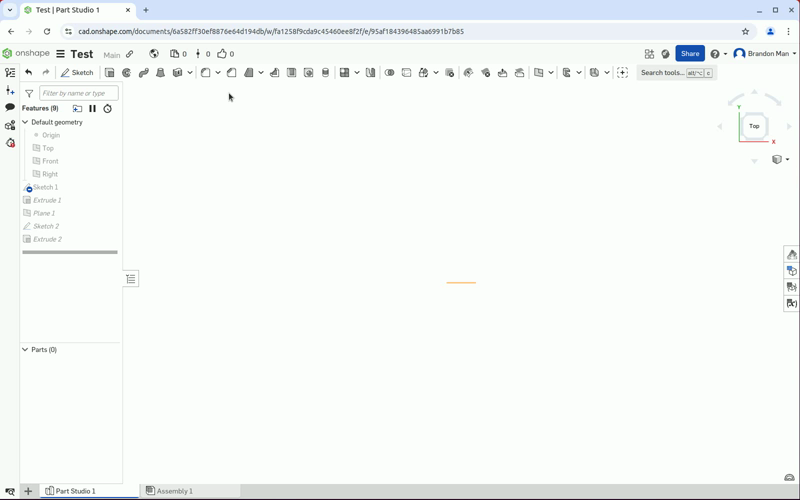
mouse_move(73, 352)
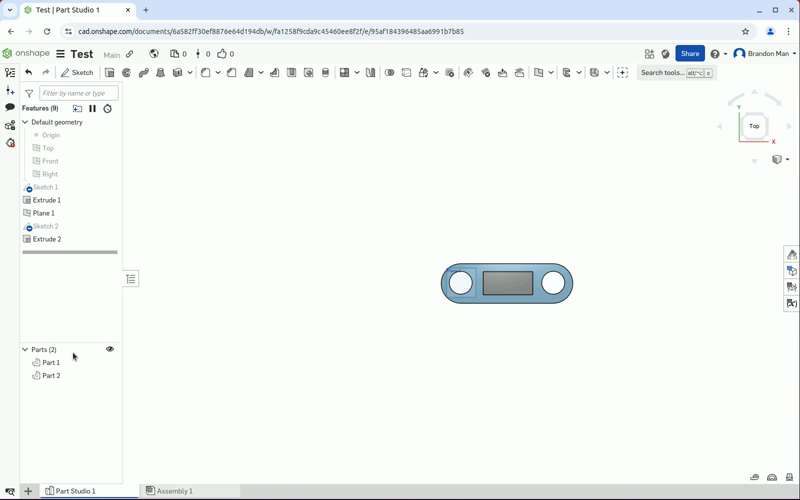
key(y)
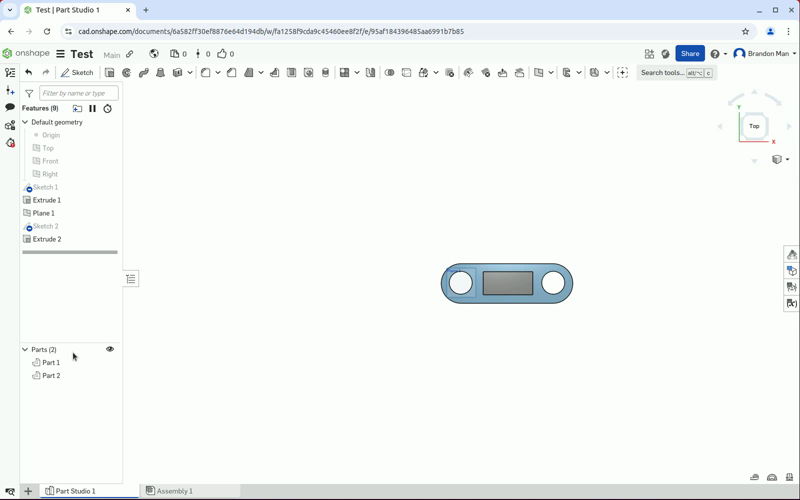
key(shift+p)
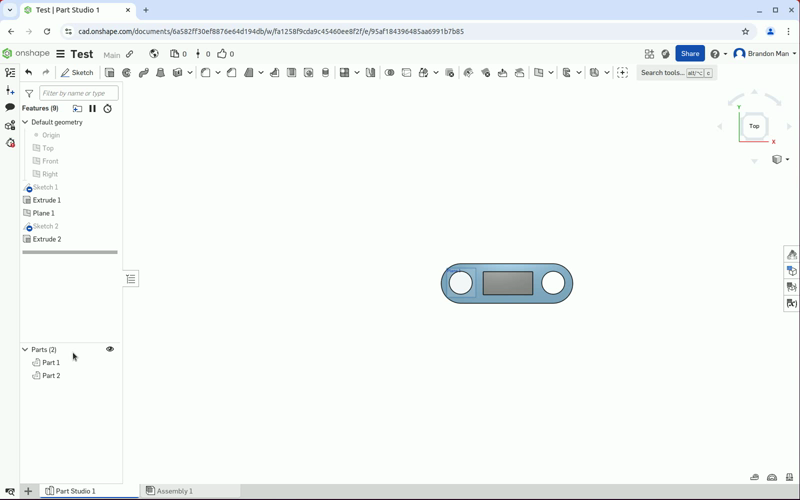
key(space)
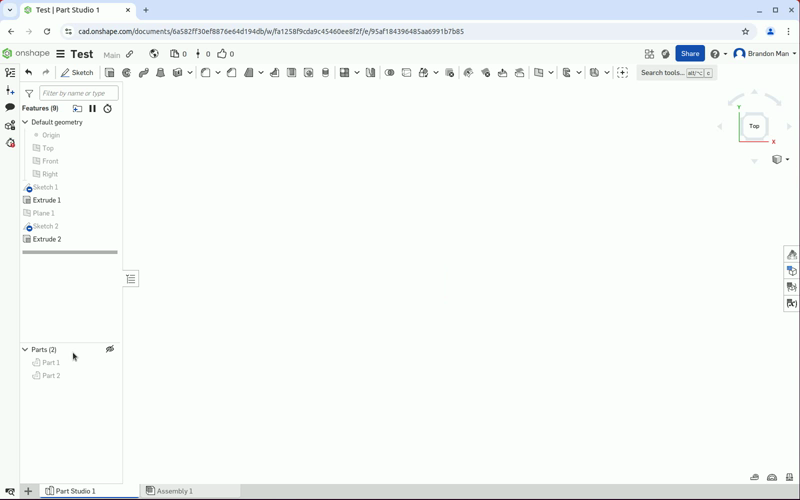
key_down(shift)
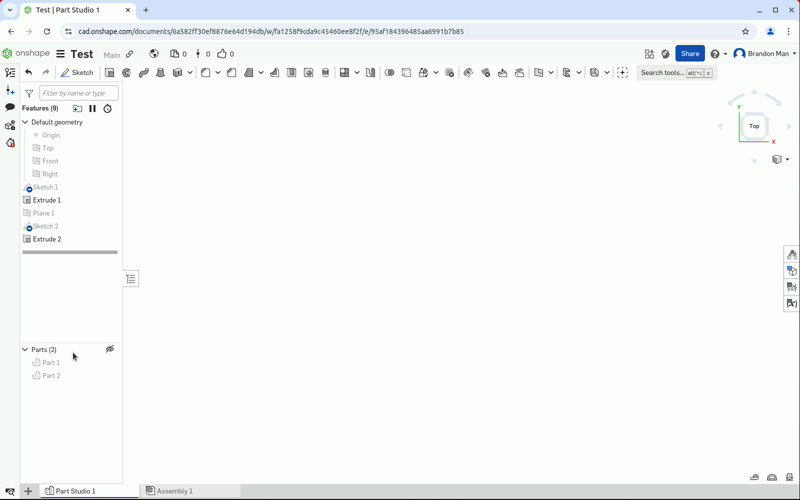
key(up)
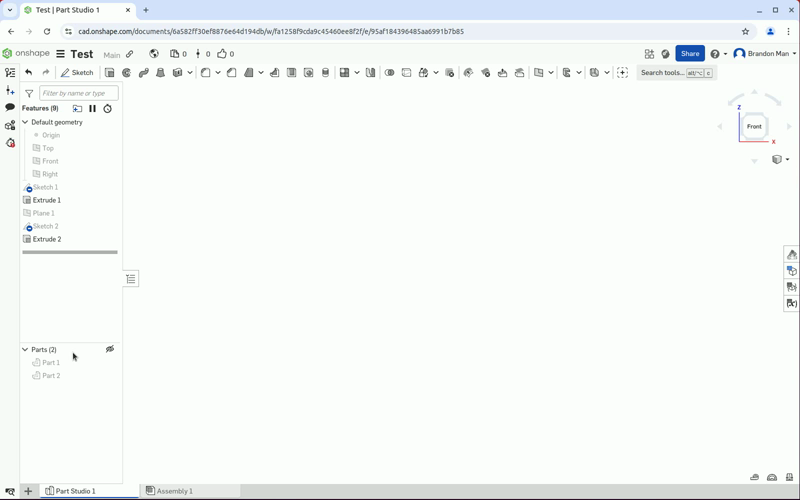
key_up(shift)
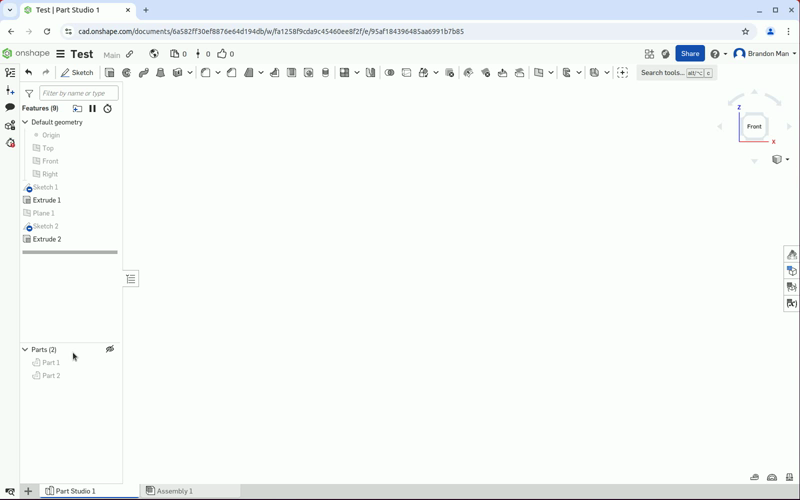
key(space)
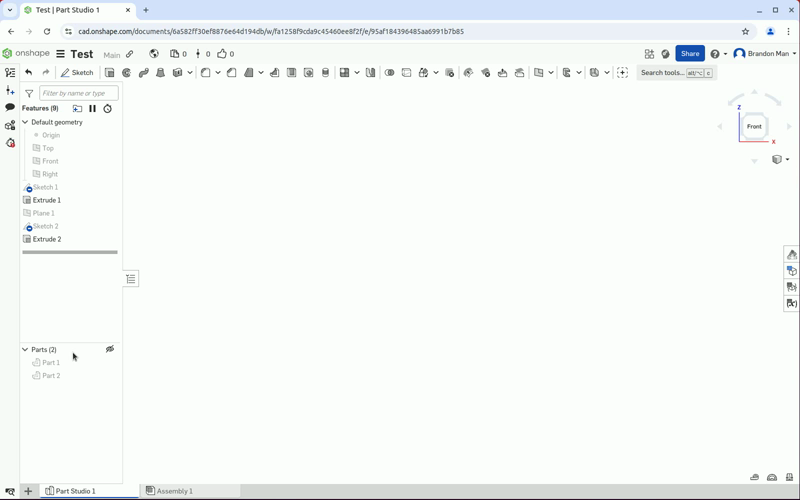
key_down(shift)
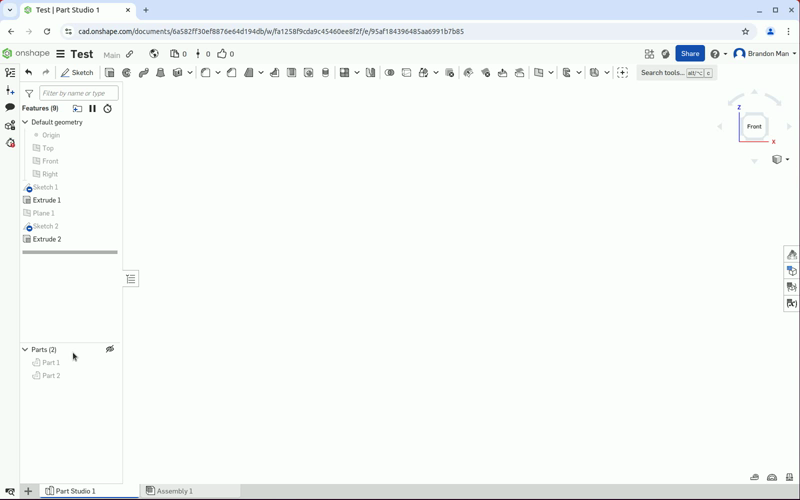
key(left)
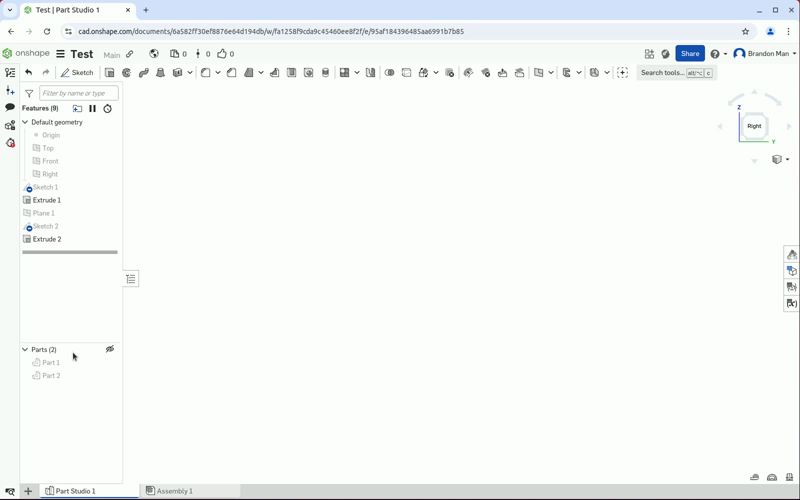
key_up(shift)
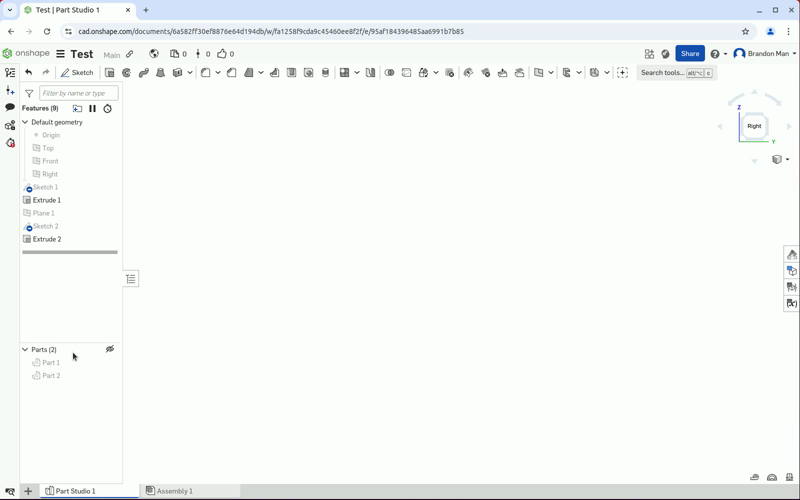
mouse_move(73, 352)
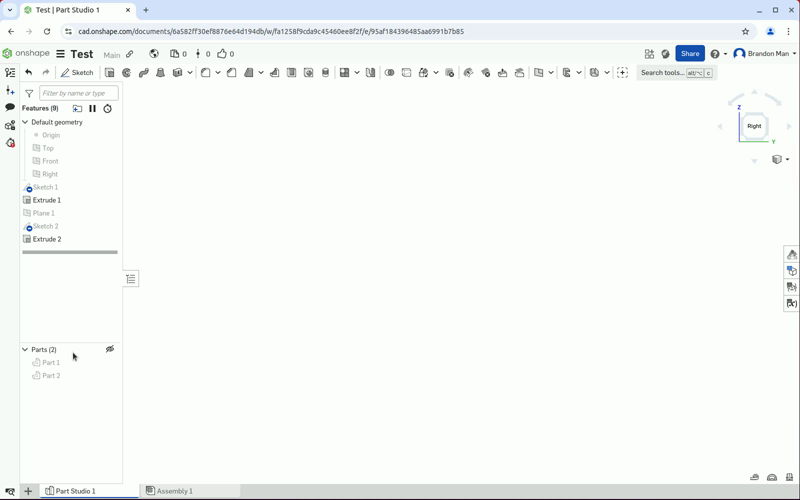
key(shift+y)
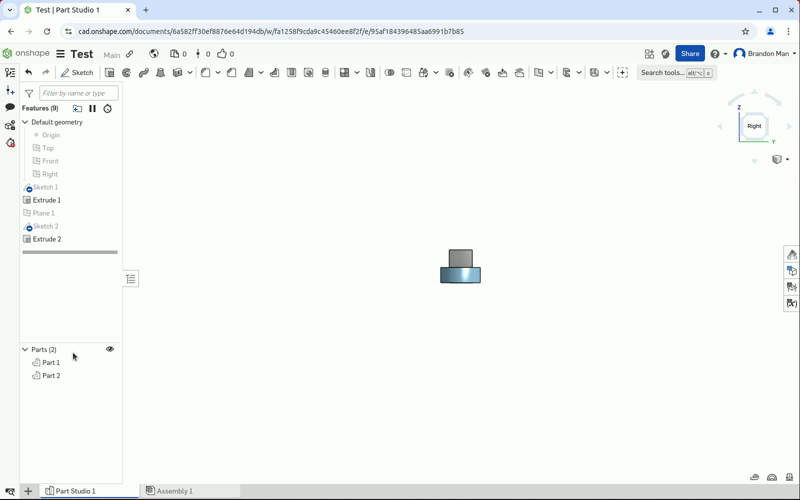
mouse_move(541, 75)
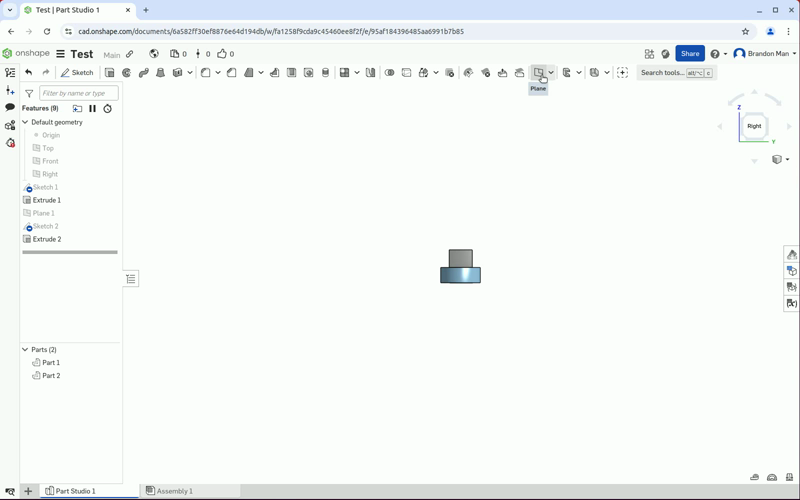
click(541, 75)
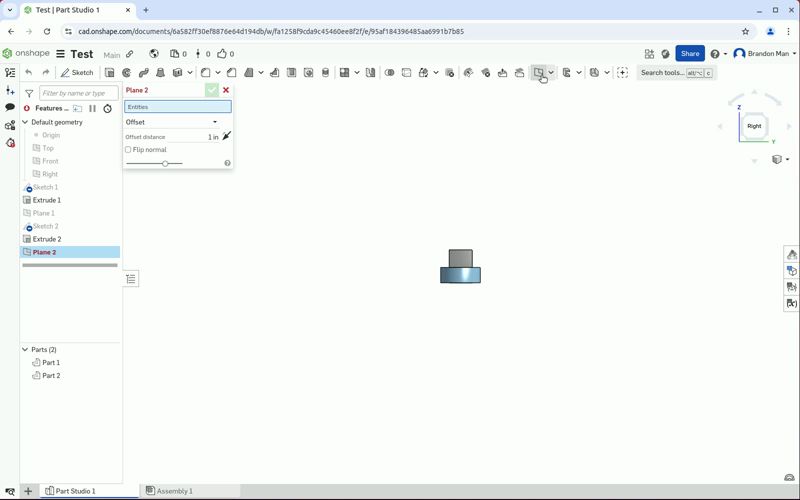
mouse_move(73, 176)
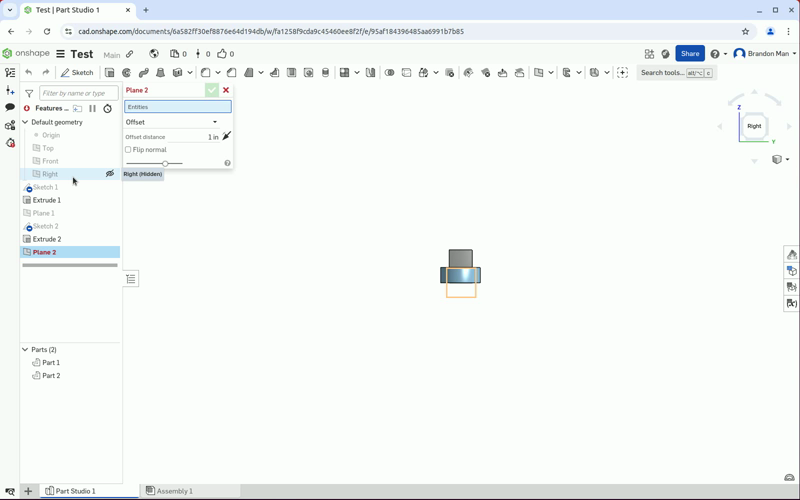
click(73, 176)
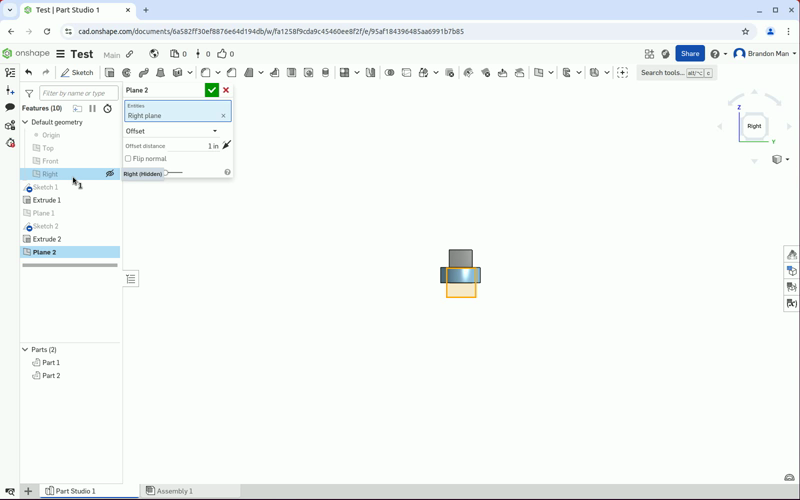
key(tab, 2)
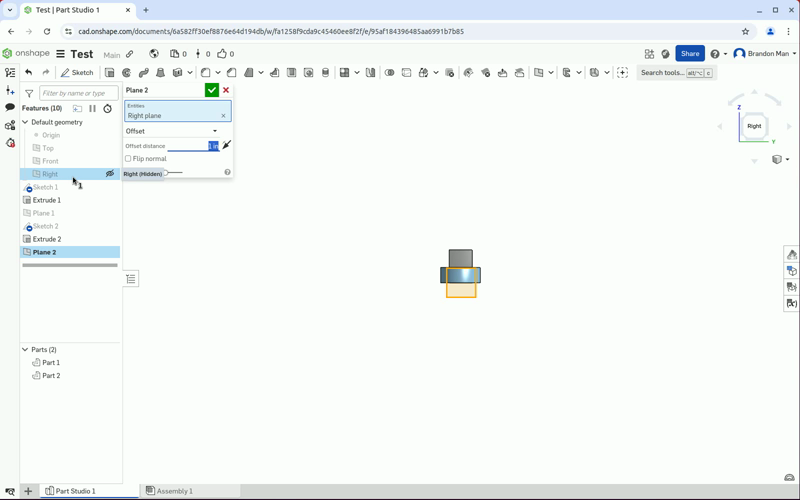
text(14.697)
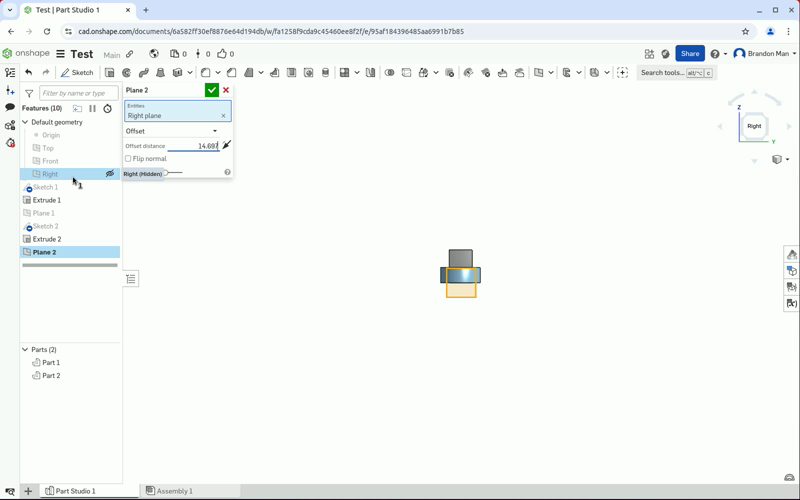
key(enter, 2)
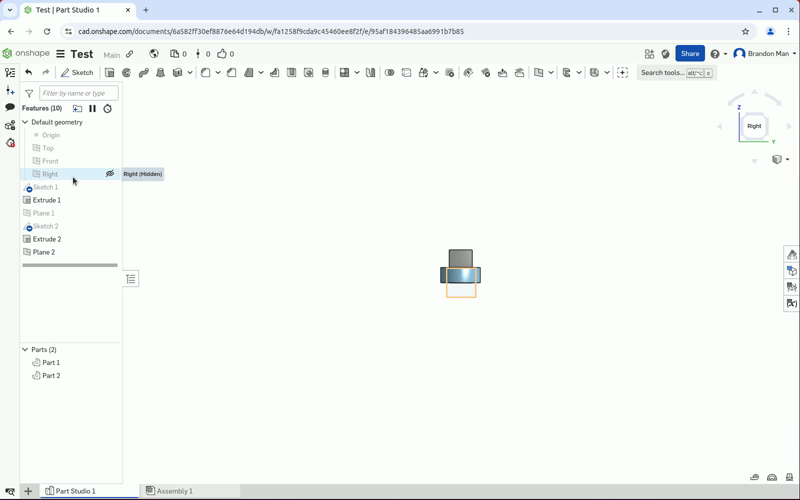
key(shift+s)
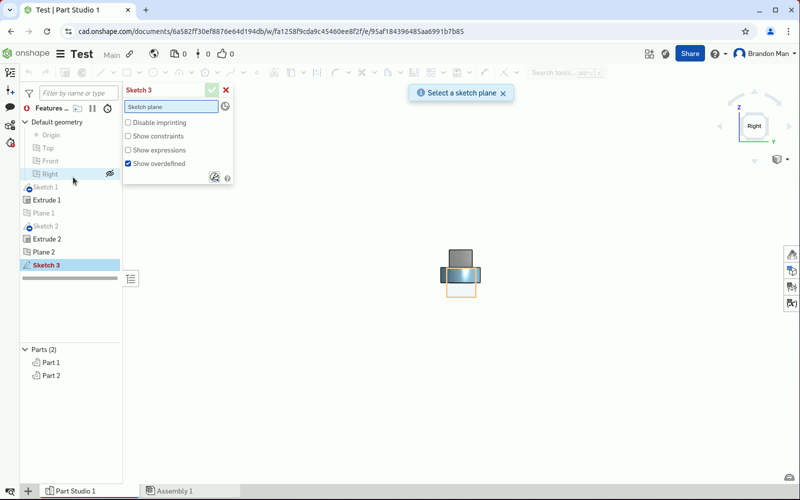
mouse_move(73, 254)
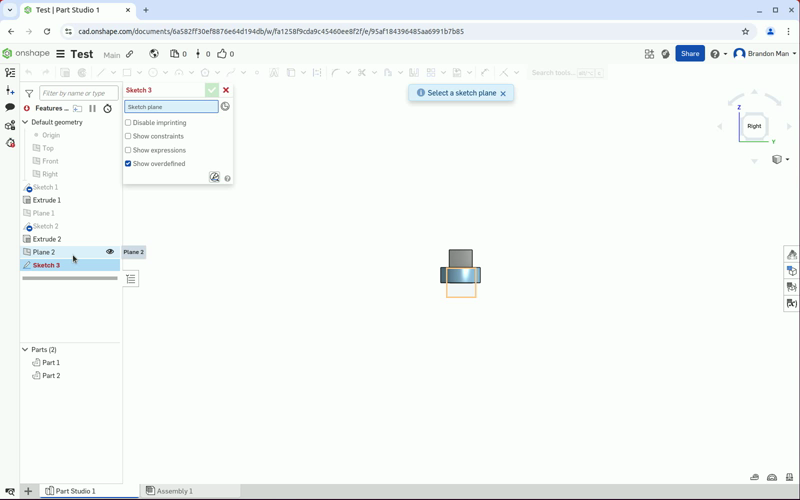
click(73, 254)
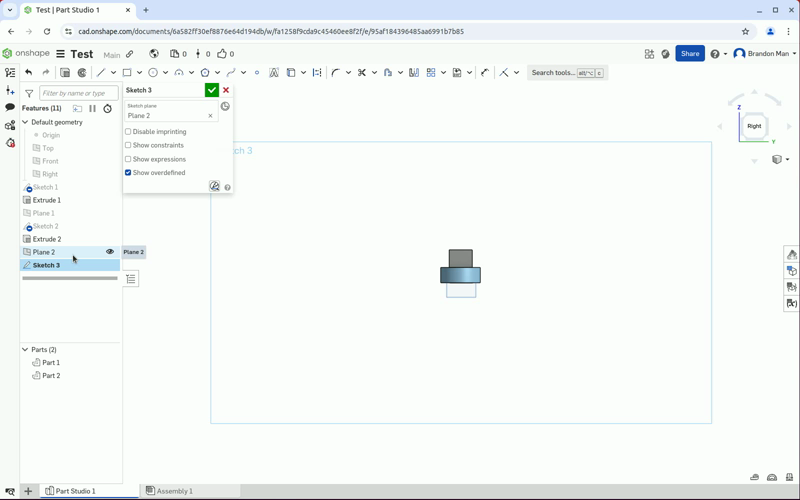
mouse_move(73, 352)
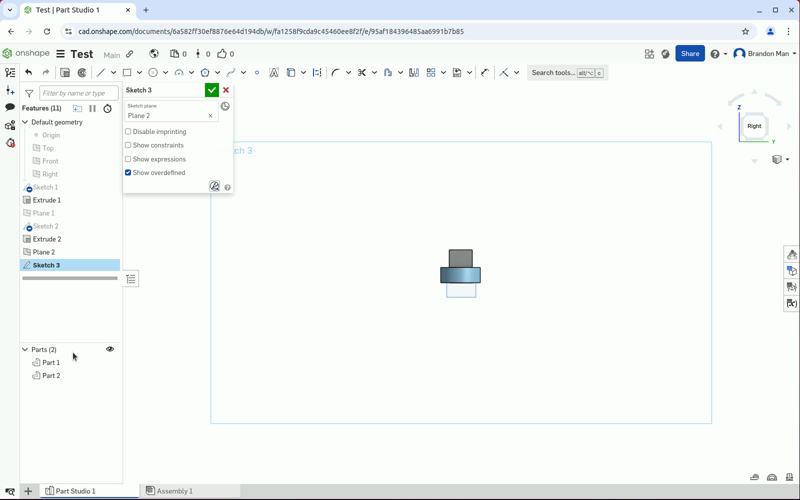
key(y)
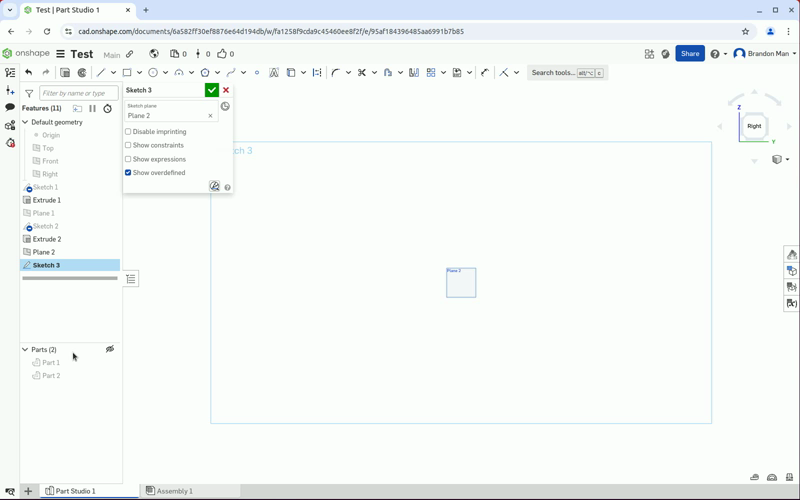
key(a)
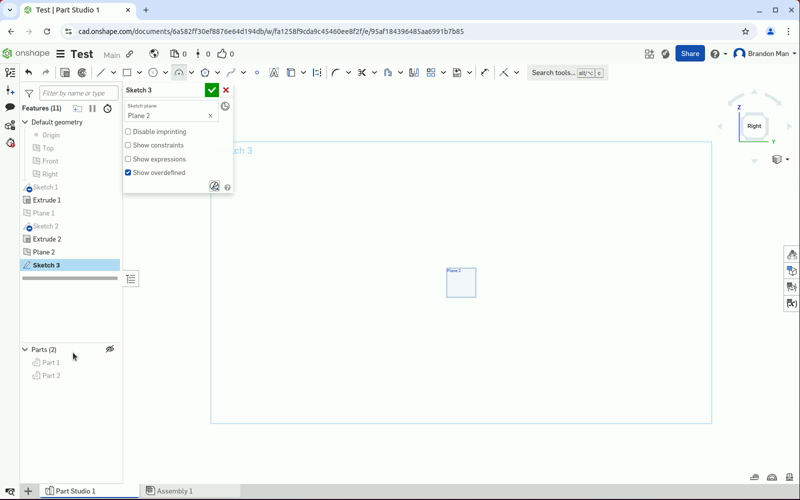
key_down(shift)
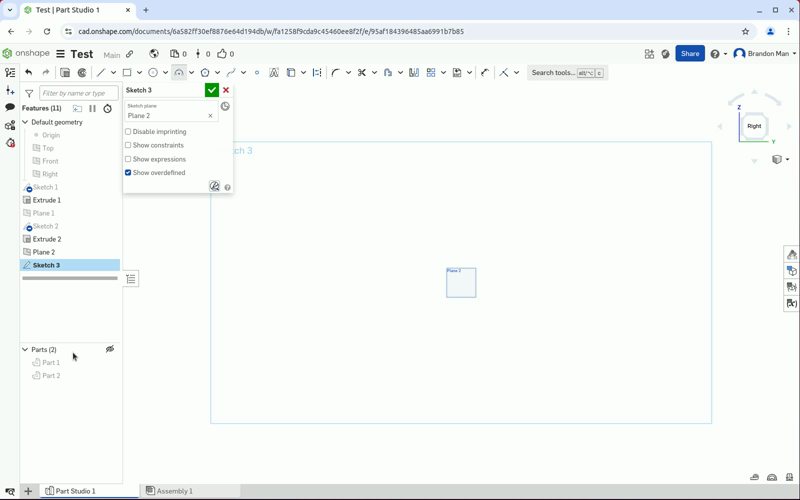
mouse_move(449, 251)
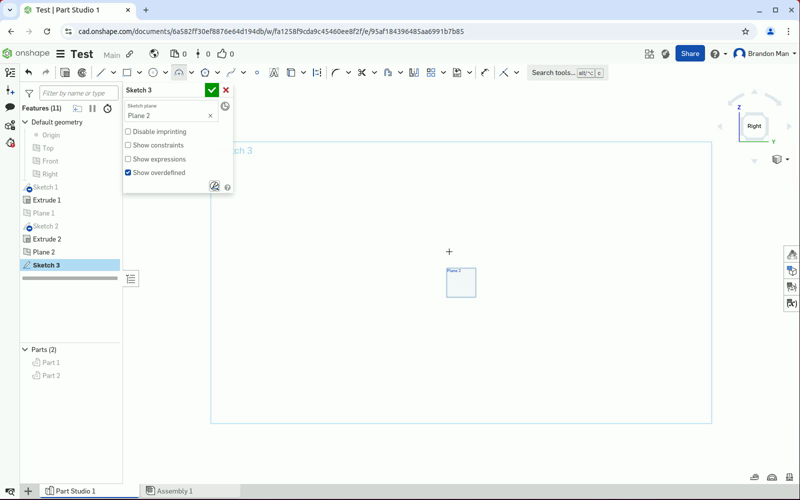
click(449, 251)
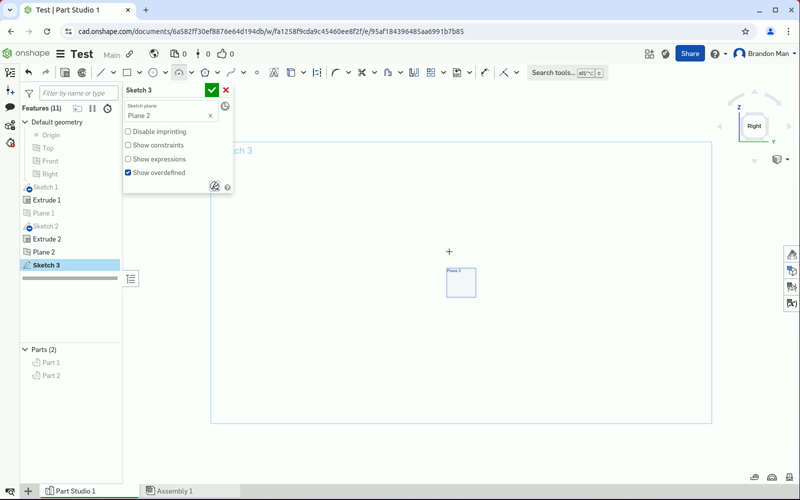
key_up(shift)
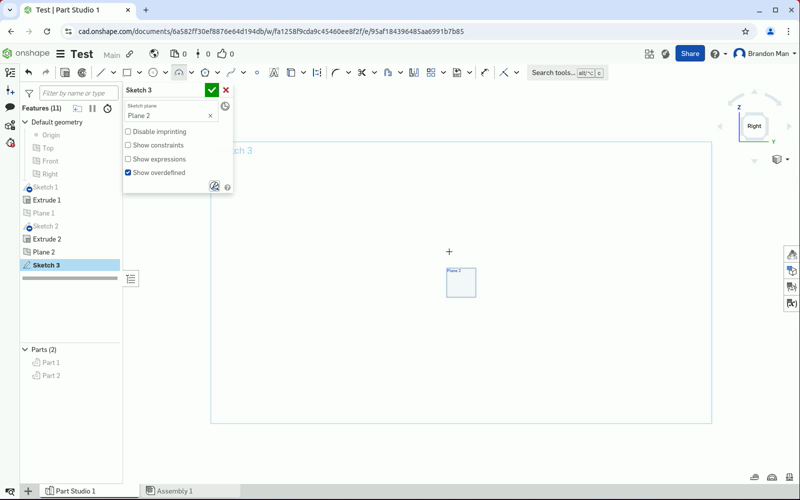
key_down(shift)
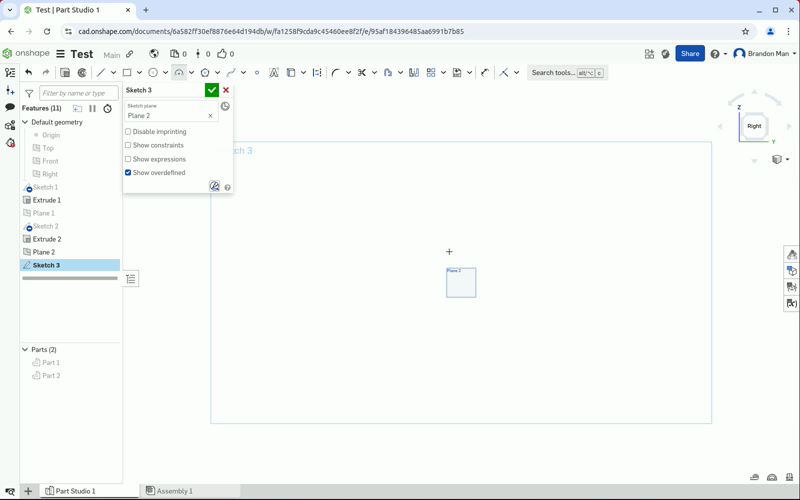
mouse_move(473, 251)
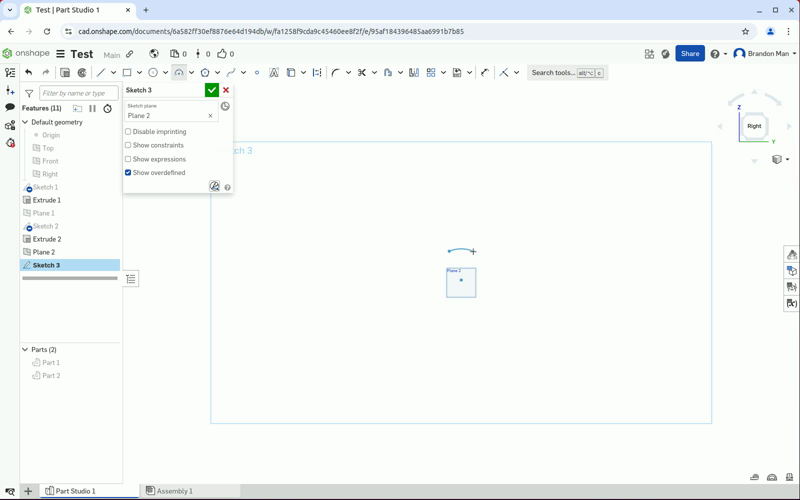
click(473, 251)
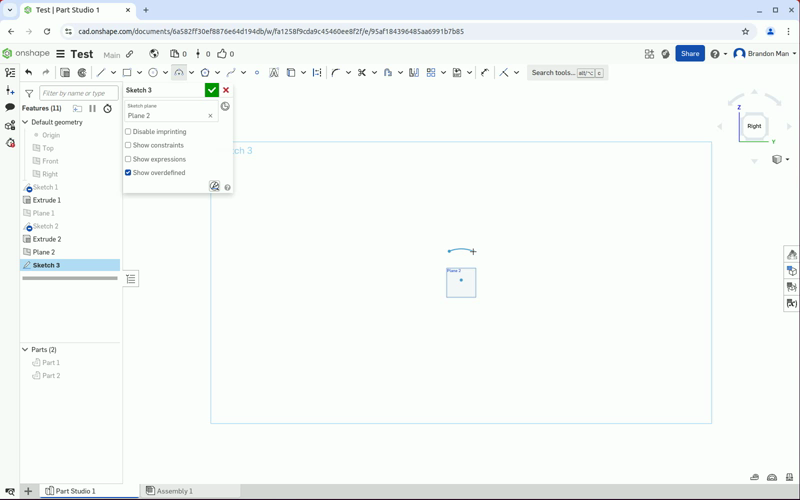
mouse_move(461, 238)
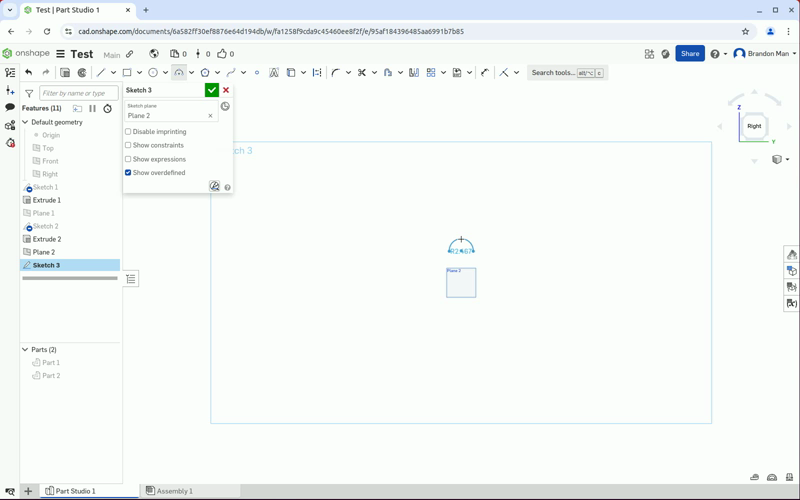
click(461, 238)
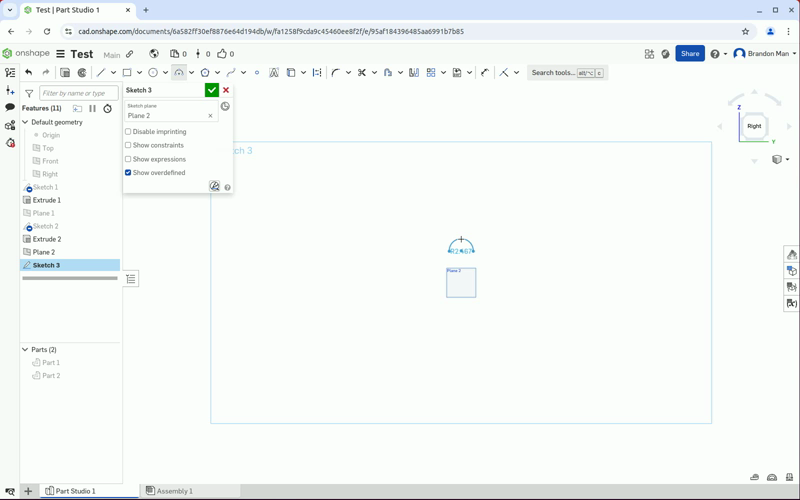
key_up(shift)
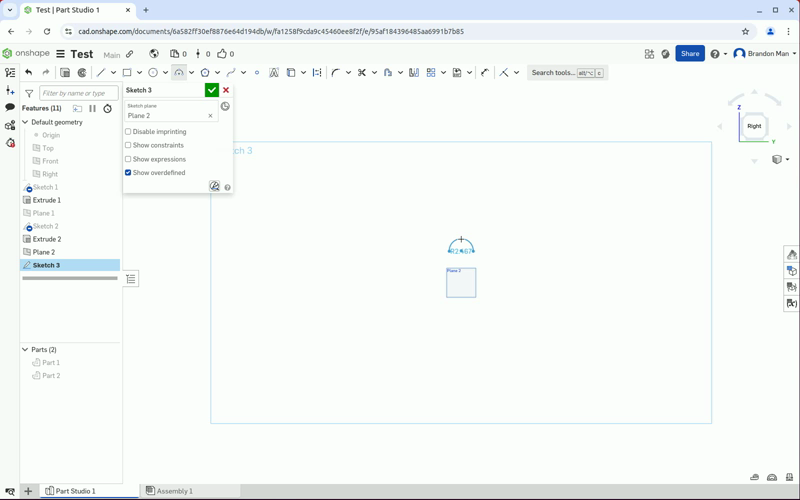
key(esc)
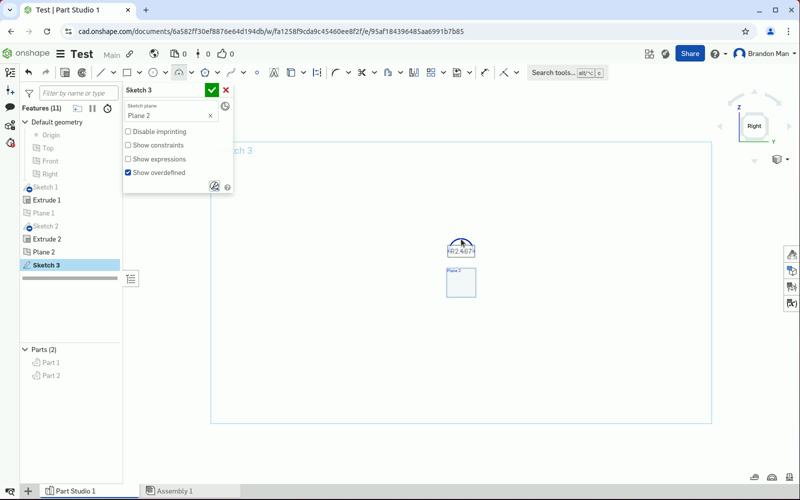
key(l)
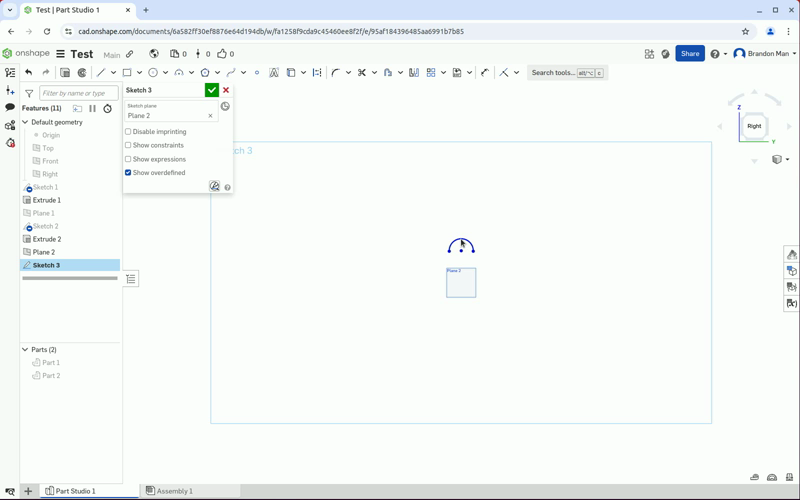
mouse_move(473, 251)
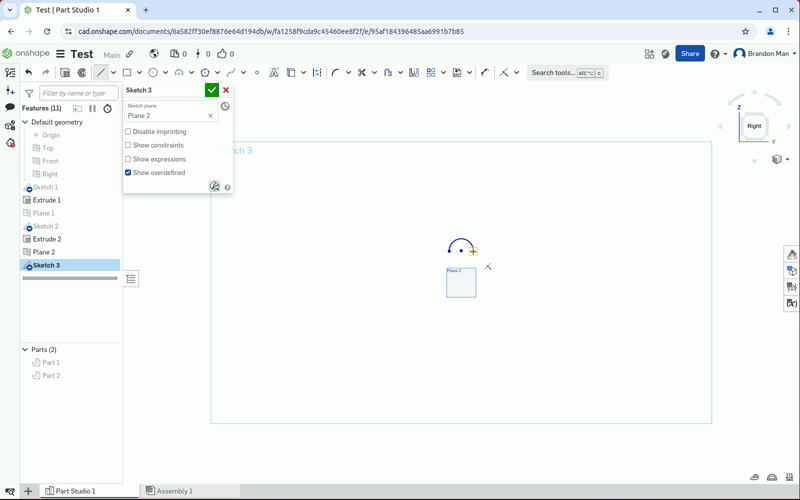
click(473, 251)
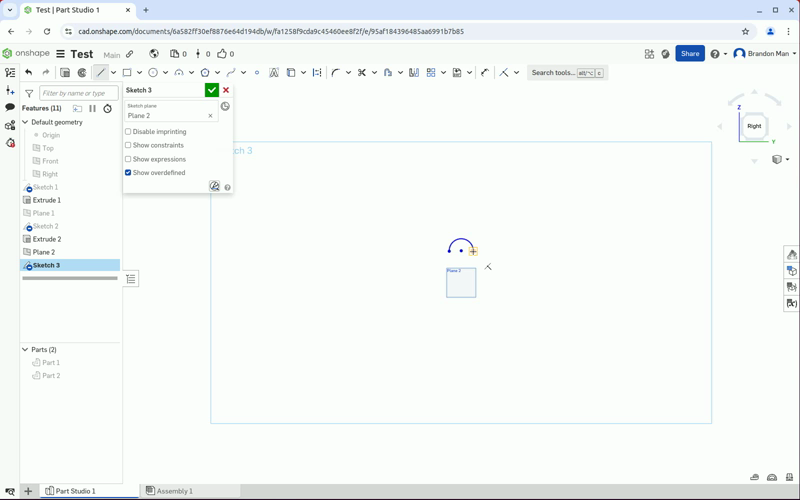
key_down(shift)
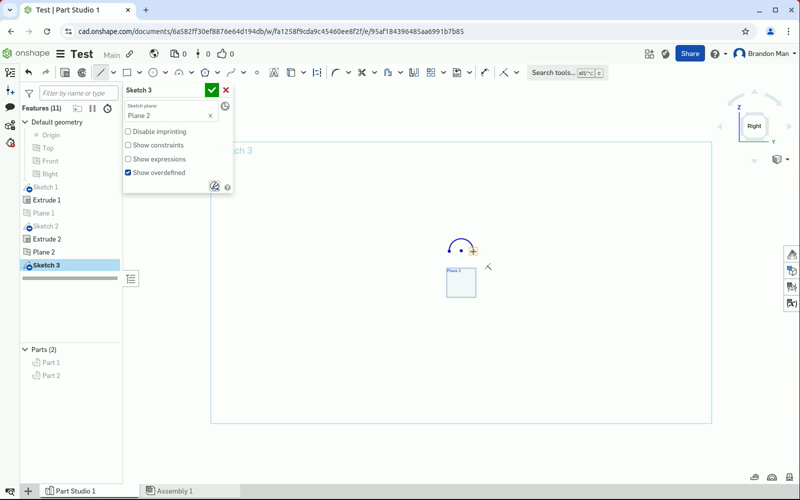
mouse_move(503, 251)
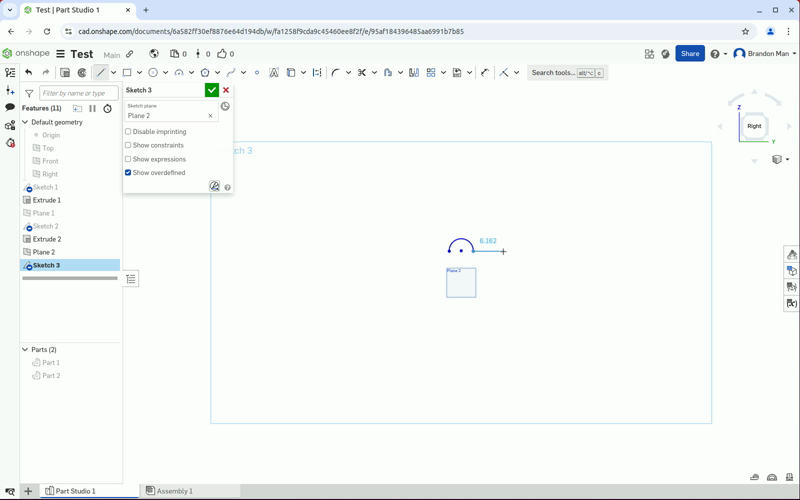
mouse_move(473, 250)
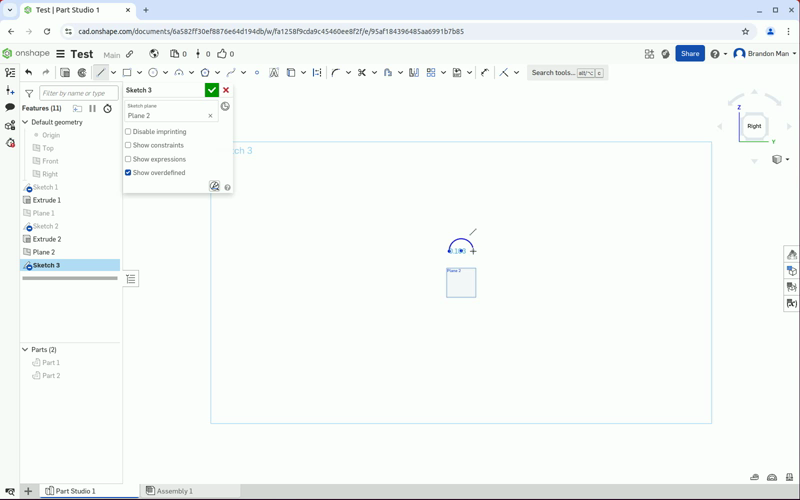
scroll(6)
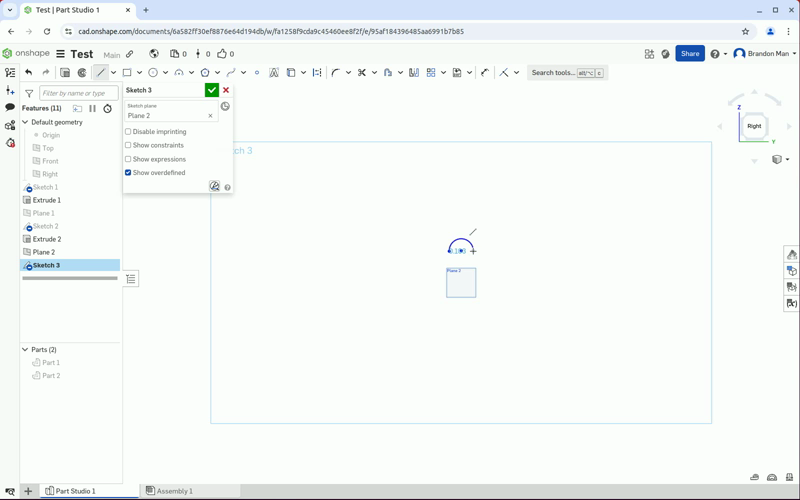
scroll(6)
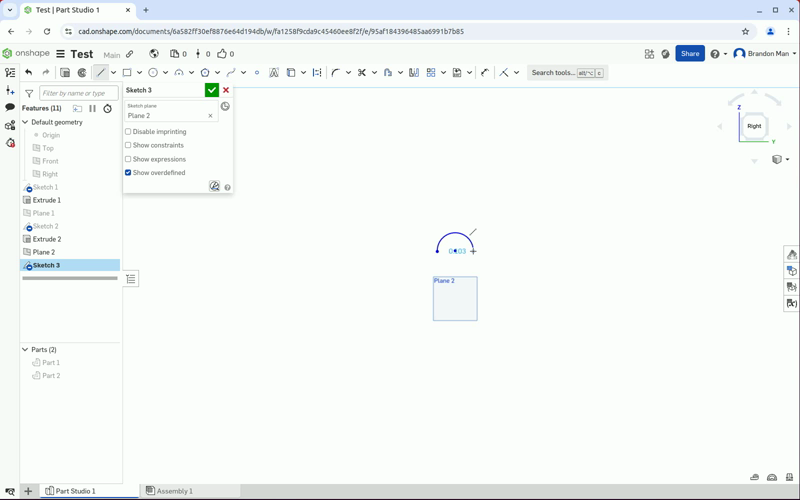
scroll(6)
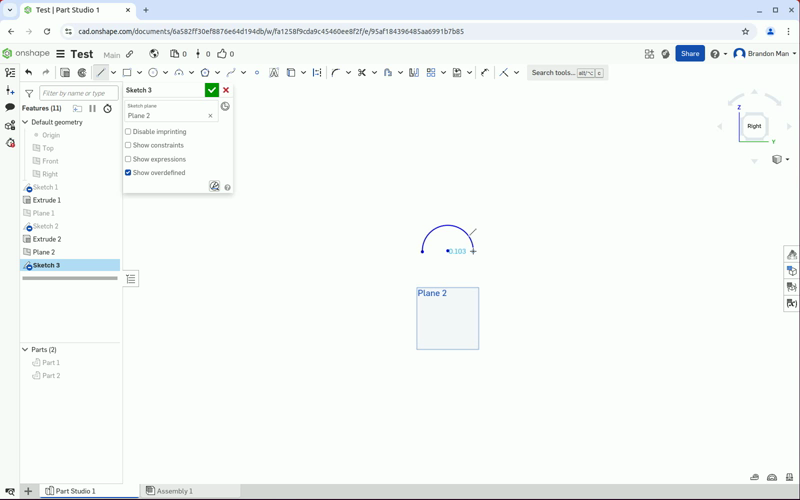
scroll(6)
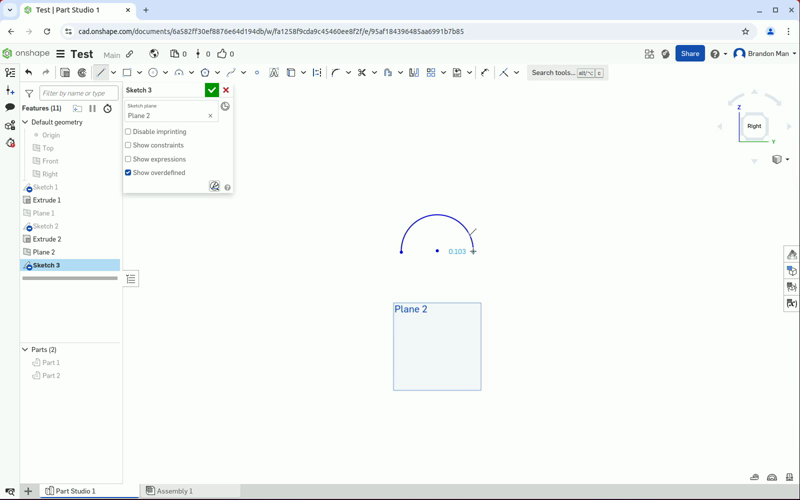
scroll(6)
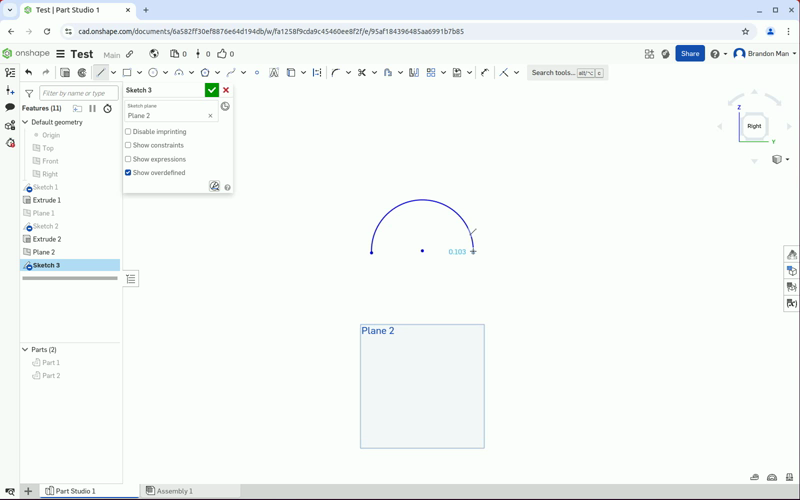
scroll(6)
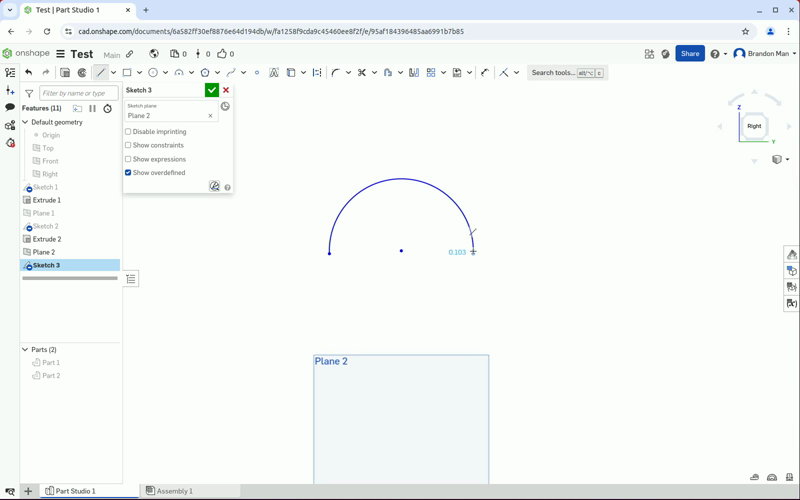
scroll(6)
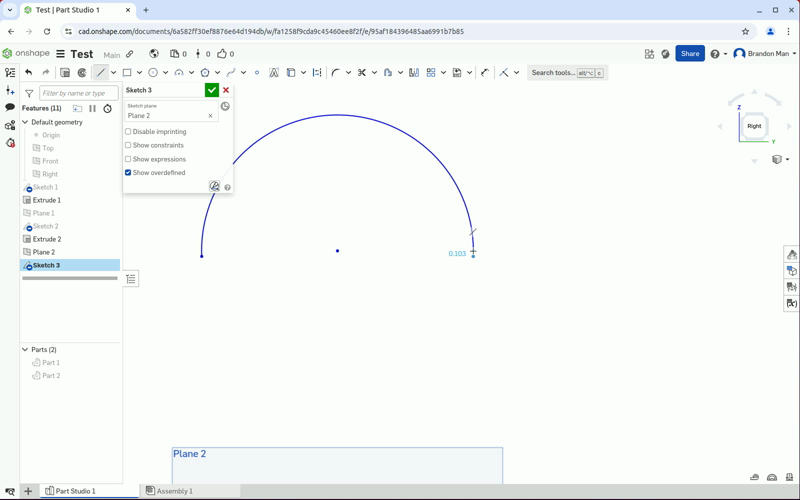
click(473, 250)
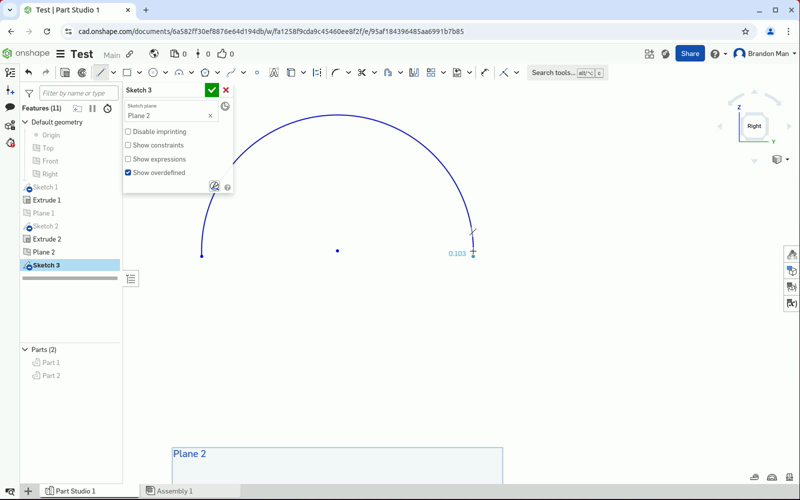
scroll(-6)
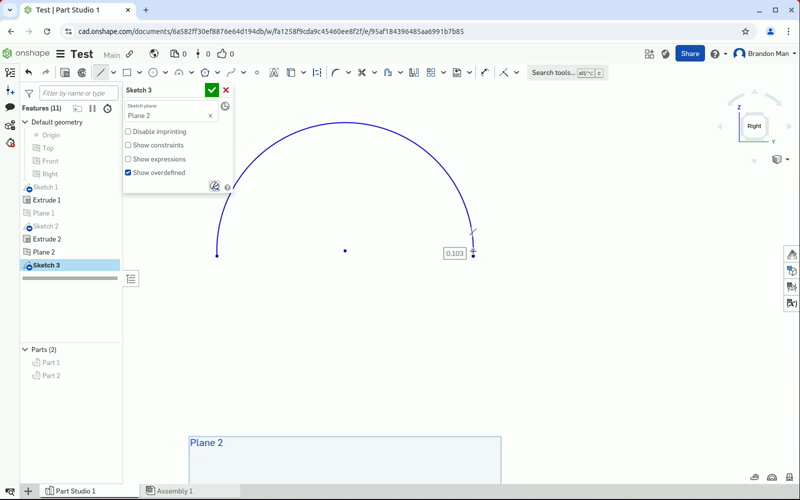
scroll(-6)
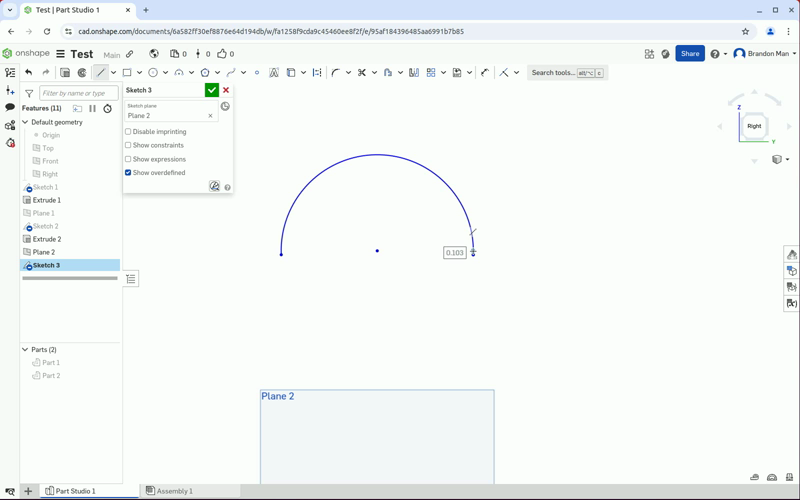
scroll(-6)
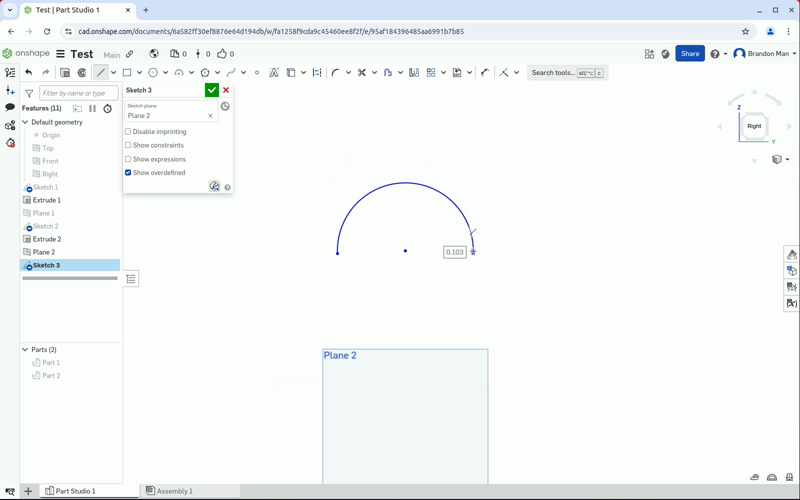
scroll(-6)
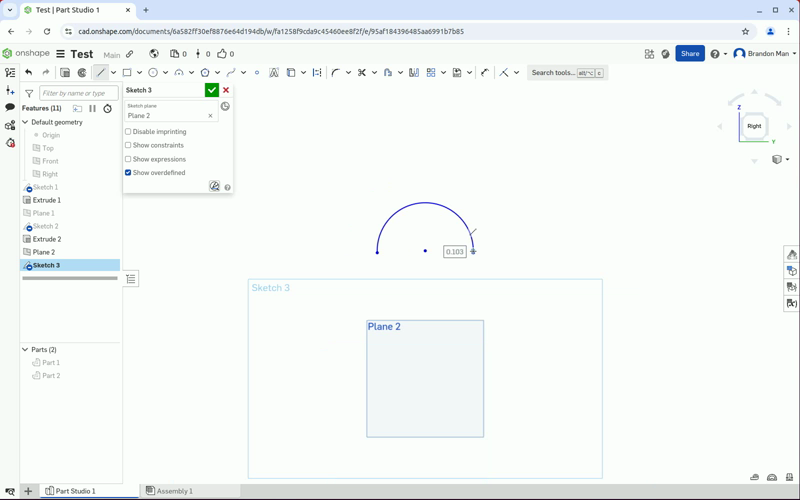
scroll(-6)
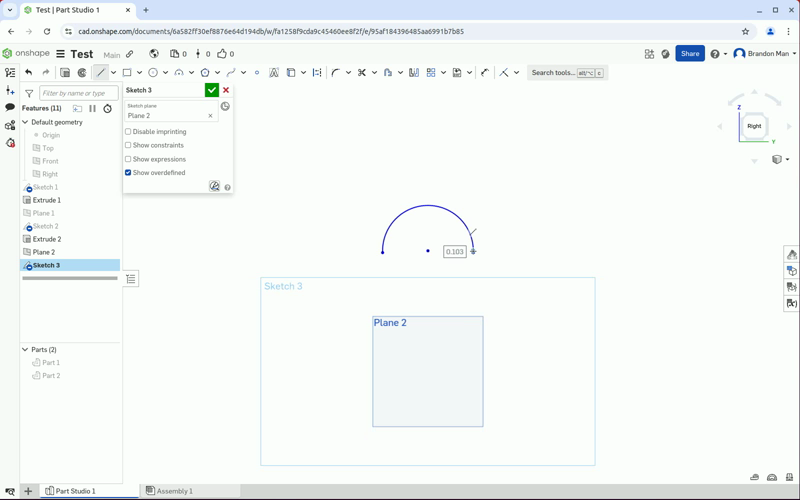
scroll(-6)
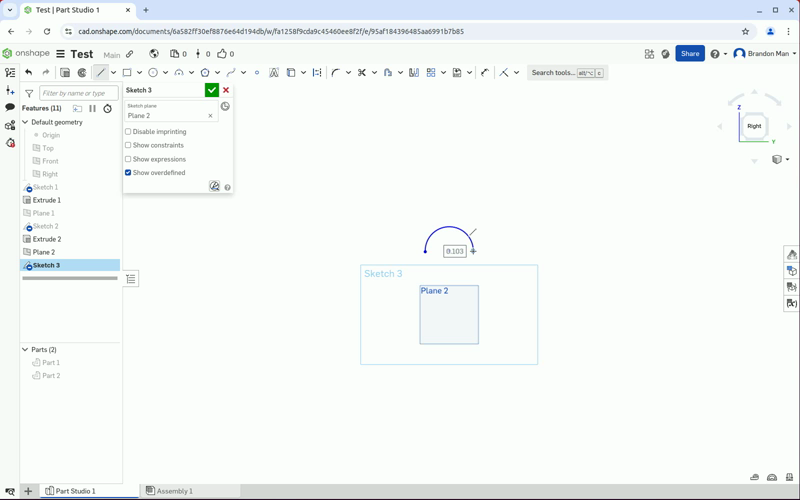
scroll(-6)
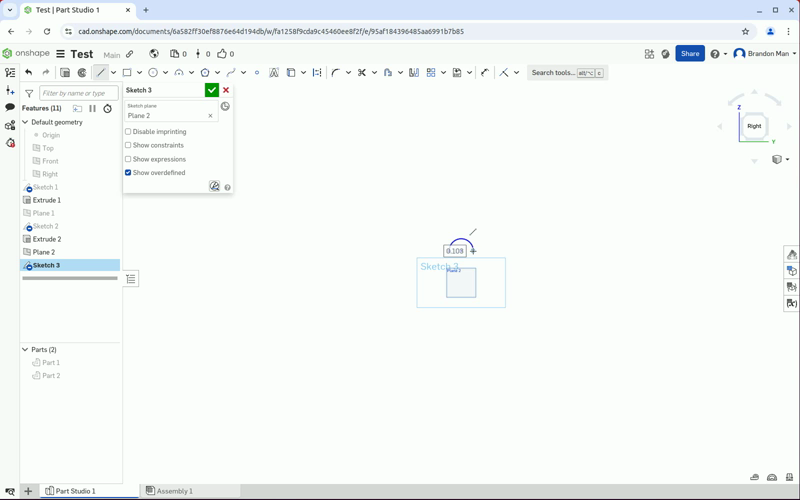
key_up(shift)
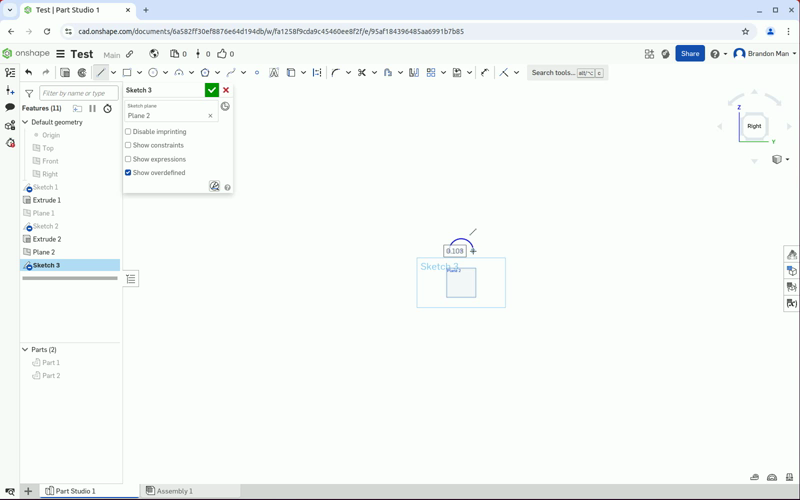
key_down(shift)
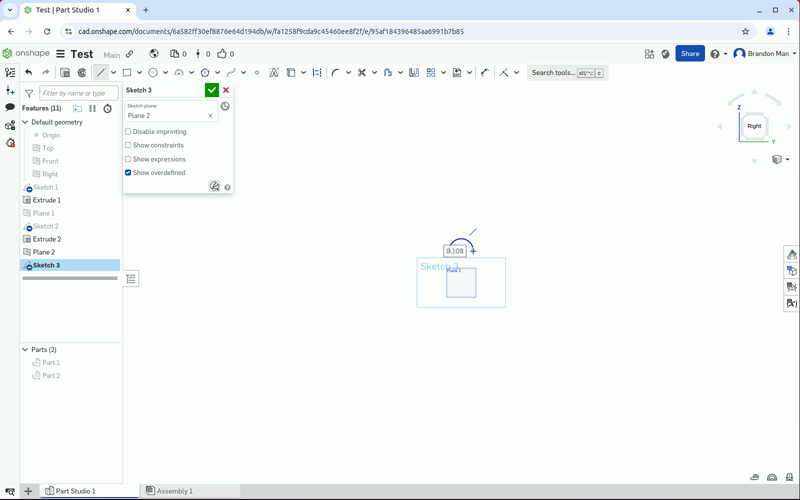
mouse_move(503, 250)
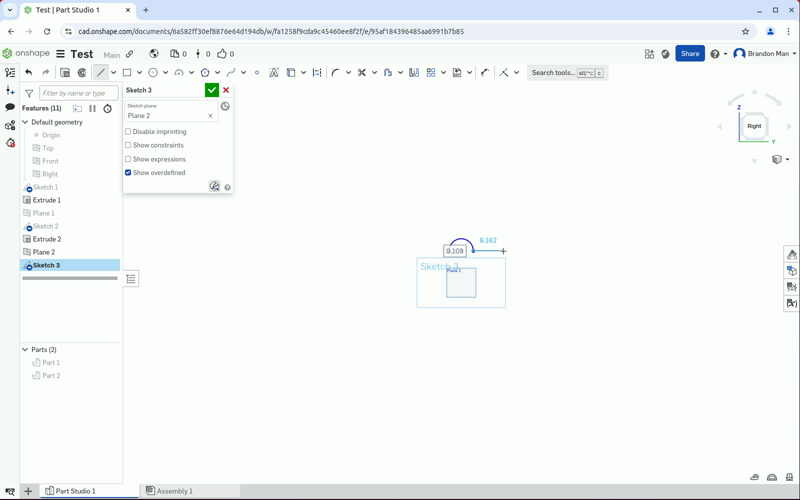
mouse_move(449, 250)
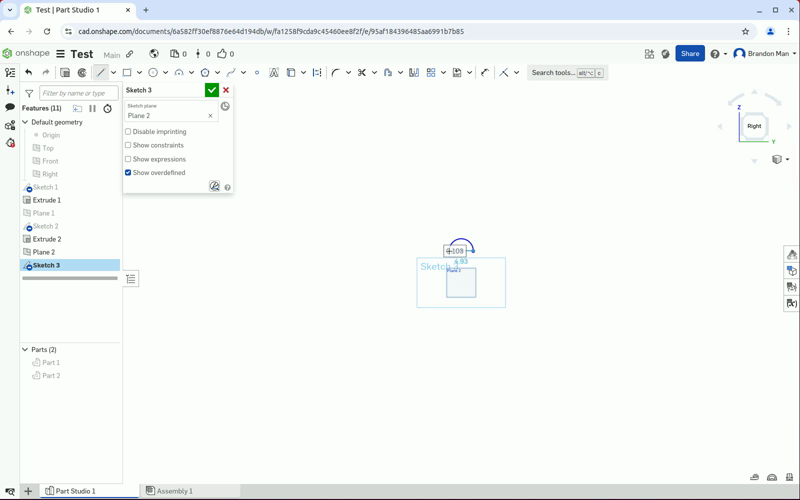
scroll(6)
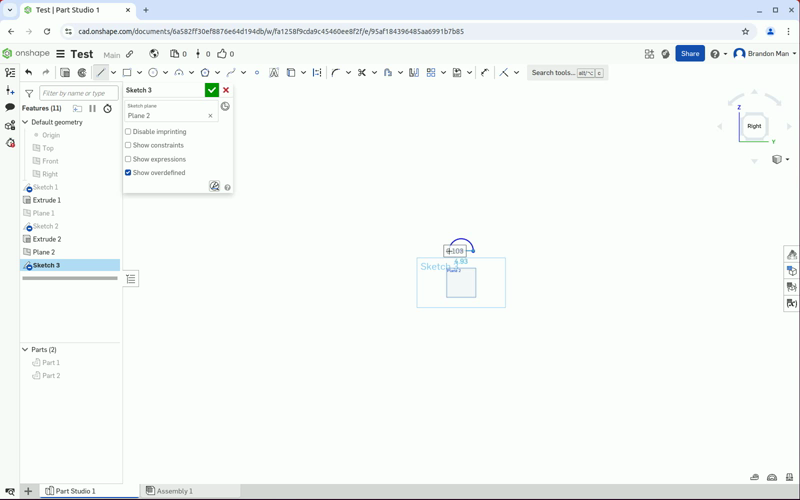
scroll(6)
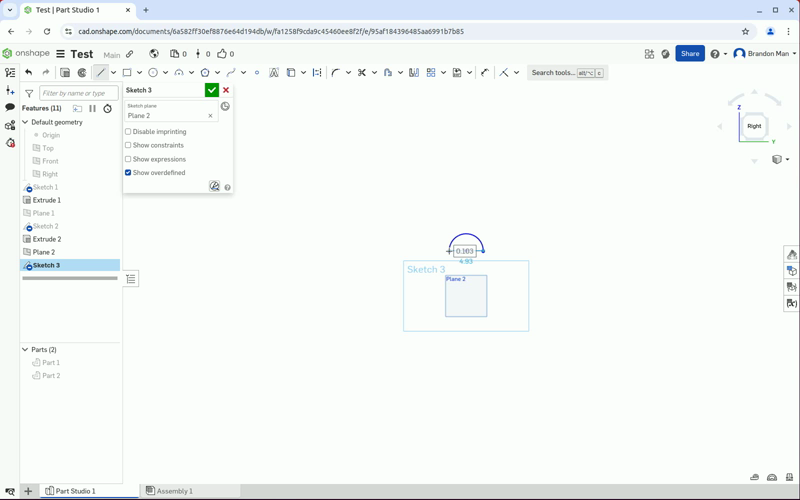
scroll(6)
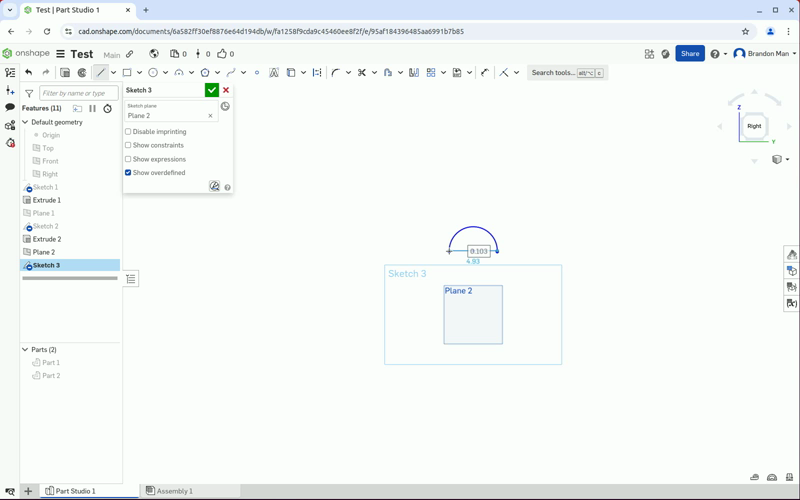
scroll(6)
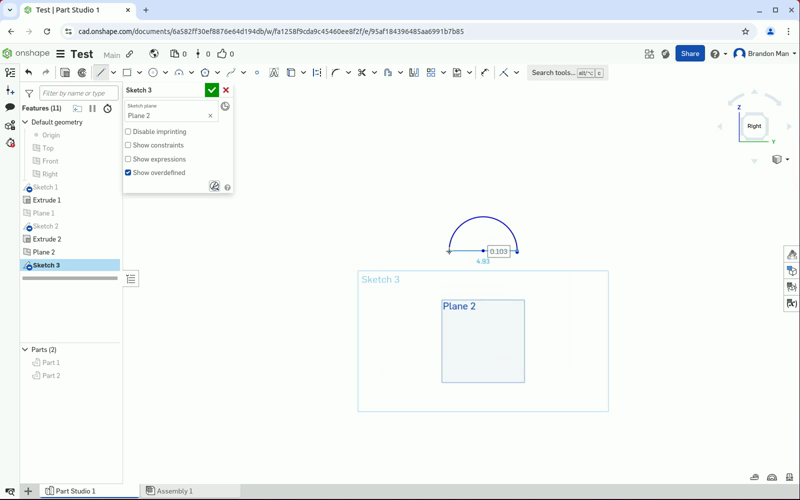
scroll(6)
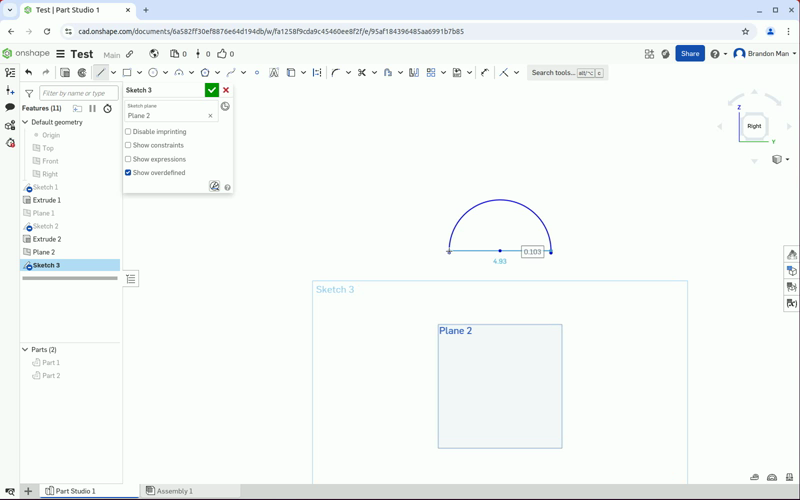
scroll(6)
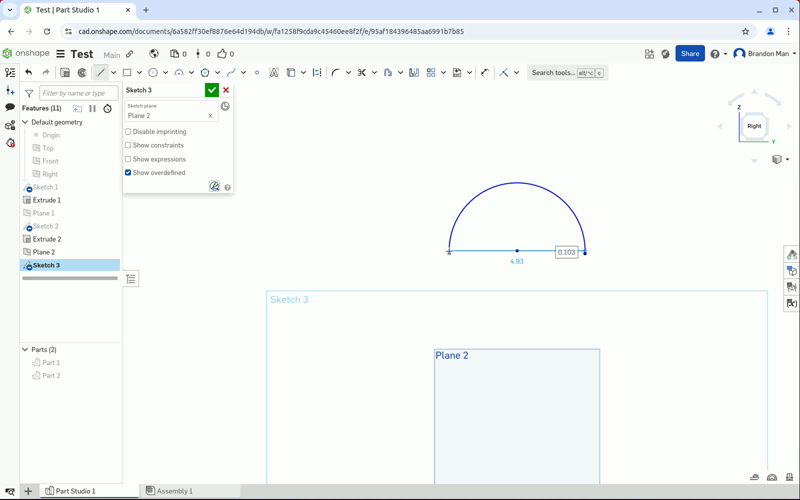
scroll(6)
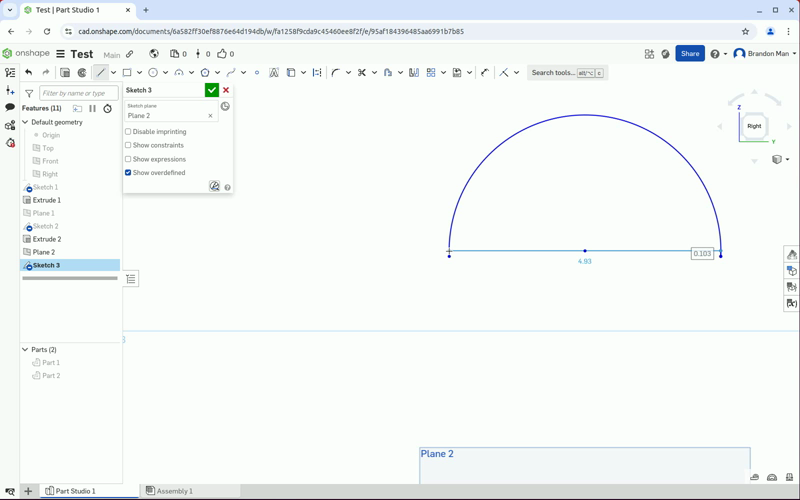
click(449, 250)
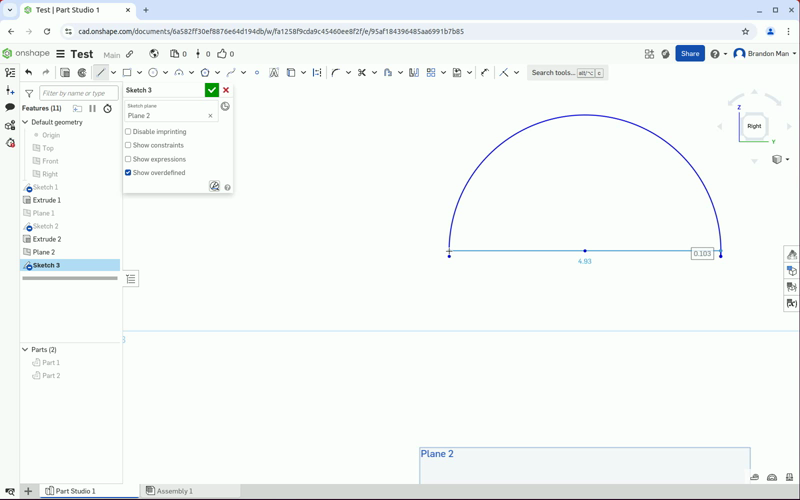
scroll(-6)
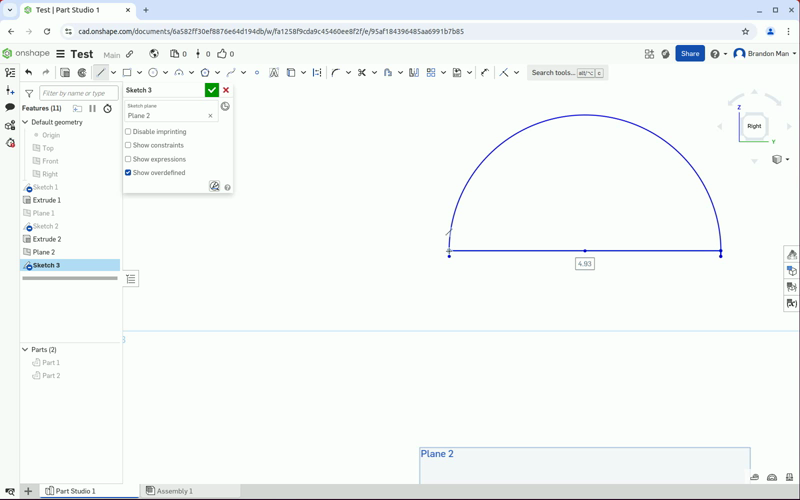
scroll(-6)
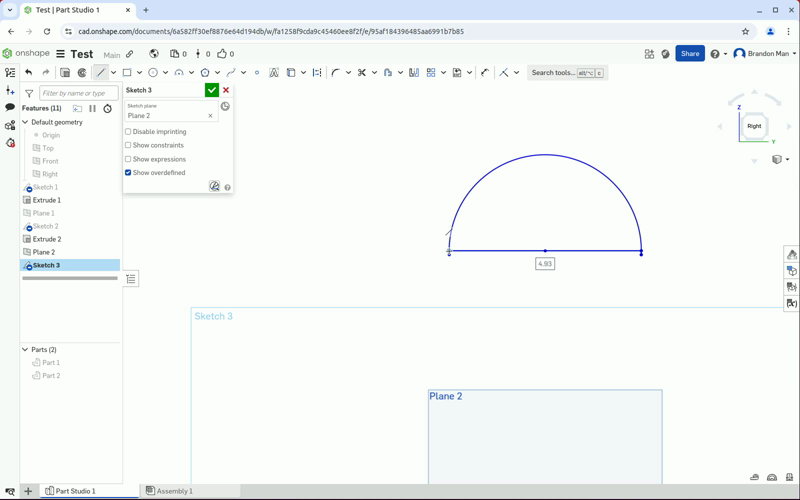
scroll(-6)
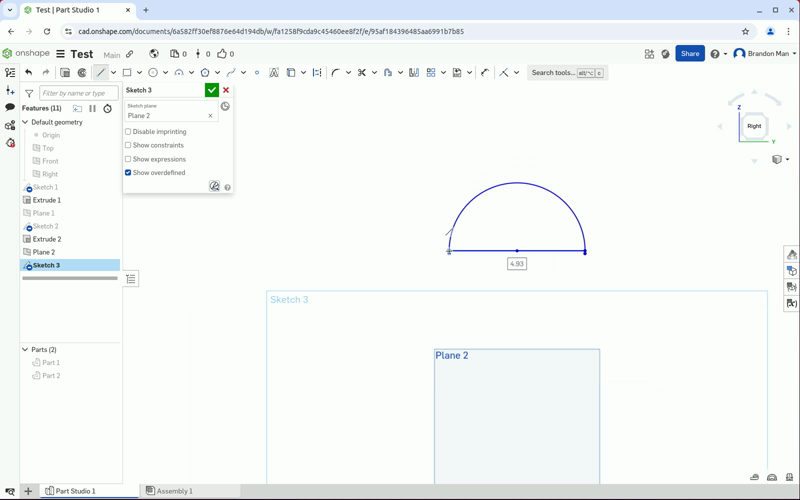
scroll(-6)
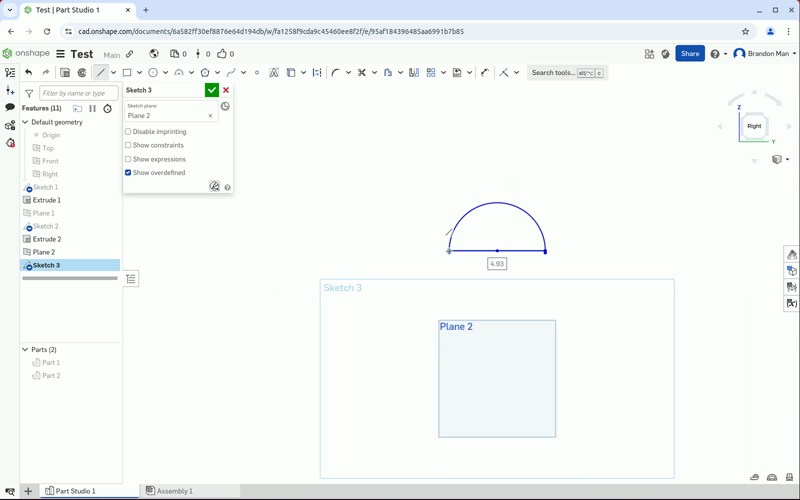
scroll(-6)
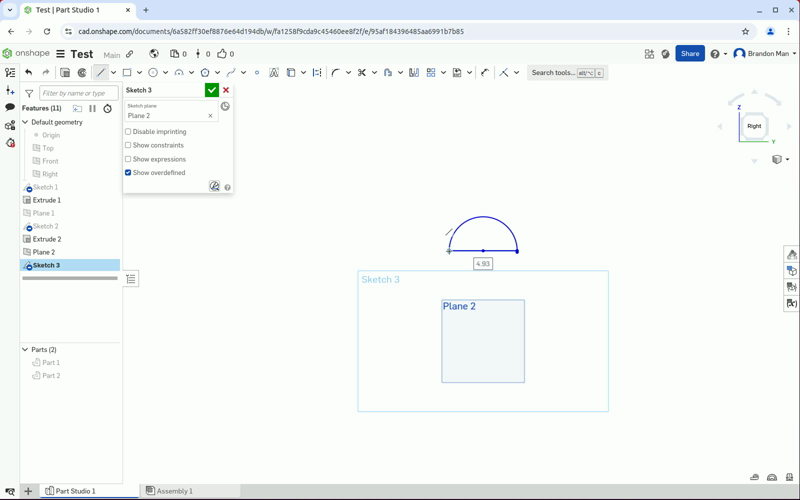
scroll(-6)
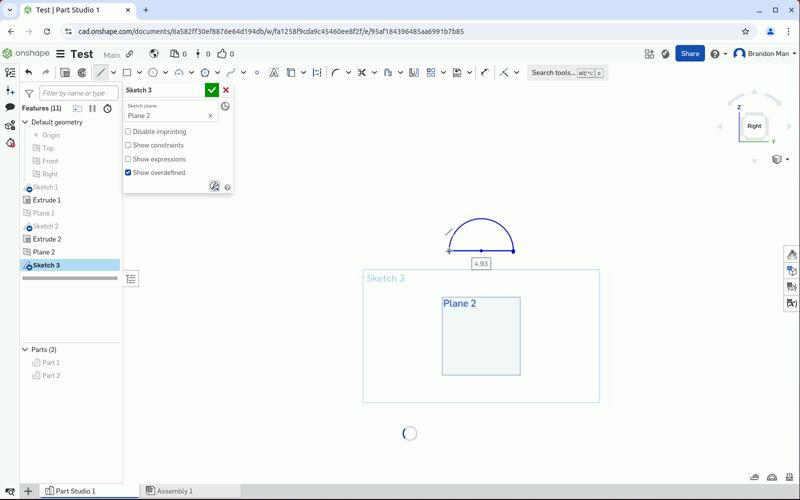
scroll(-6)
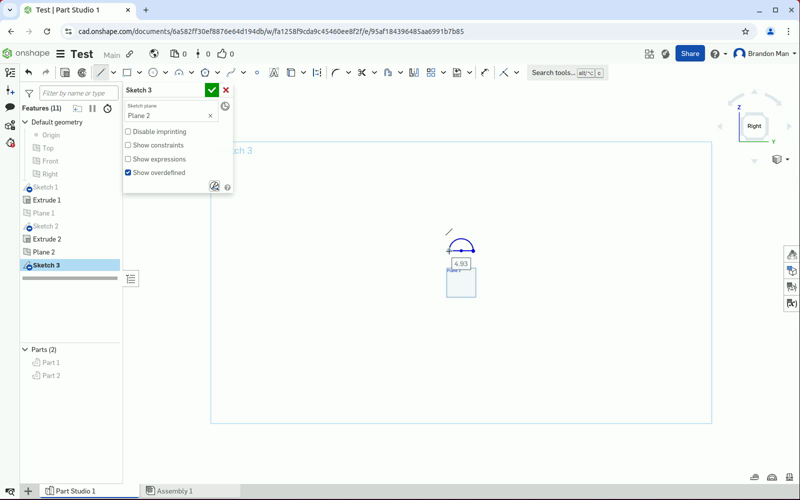
key_up(shift)
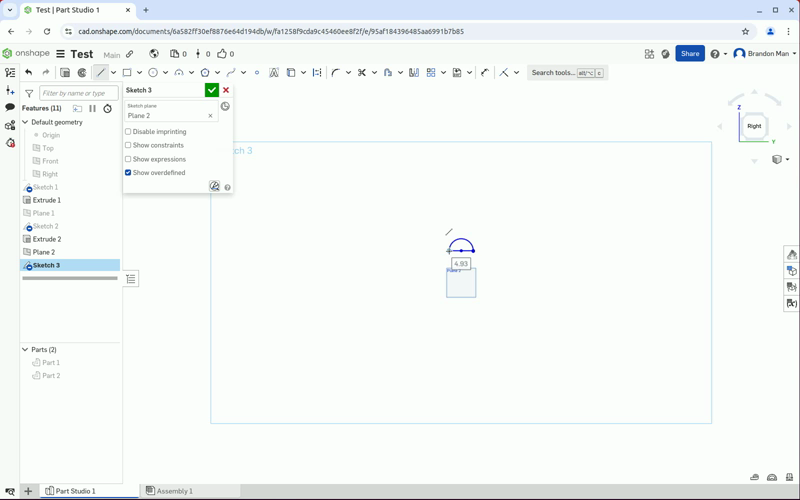
mouse_move(479, 250)
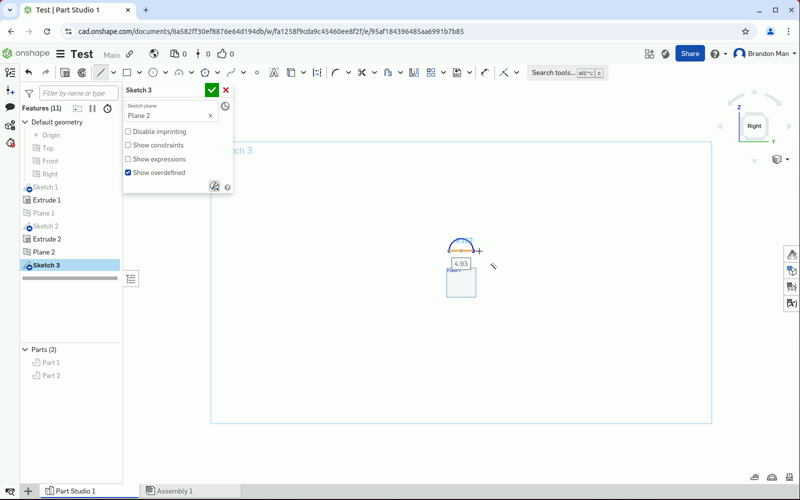
key_down(shift)
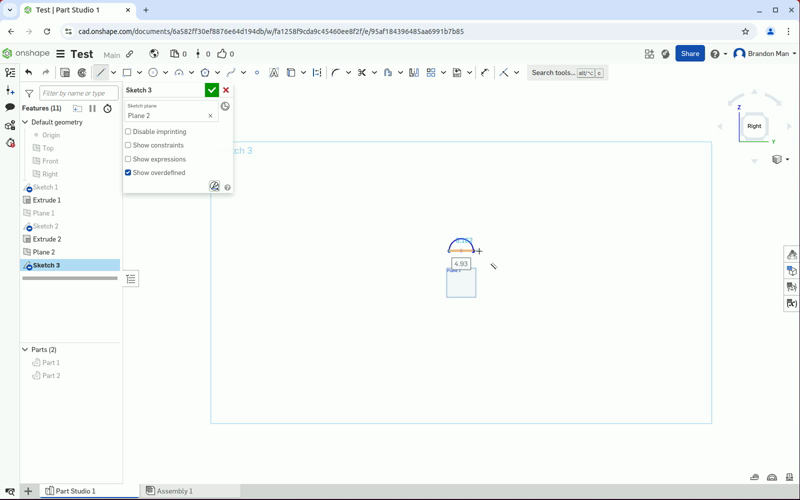
mouse_move(449, 251)
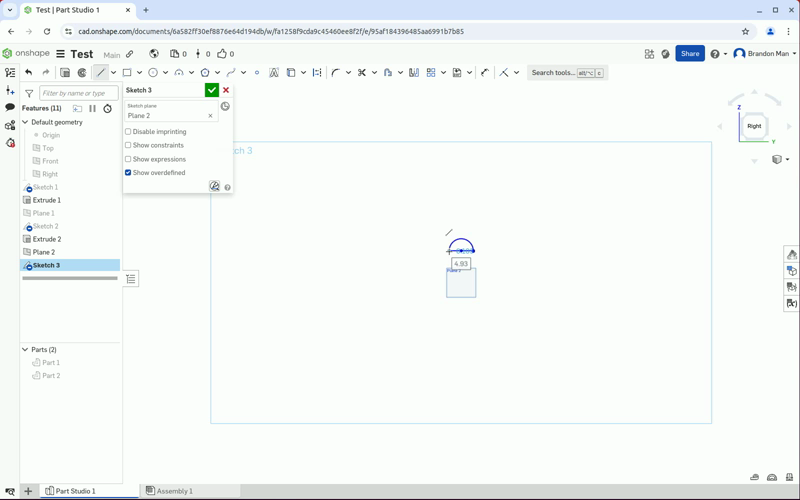
scroll(6)
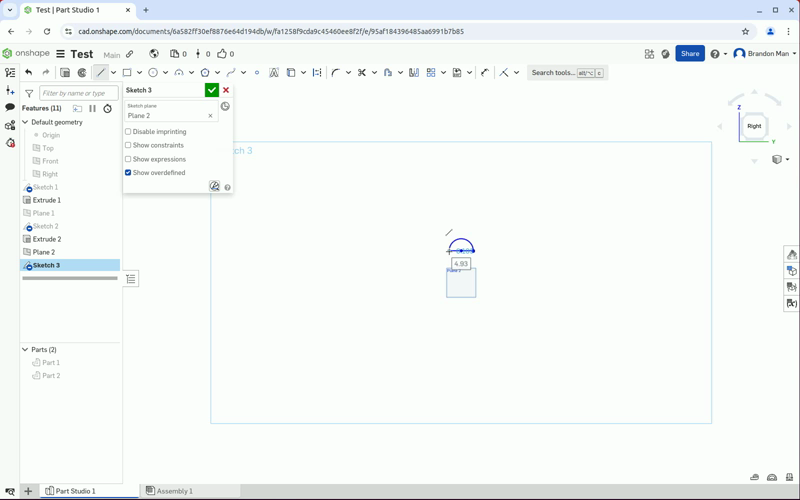
scroll(6)
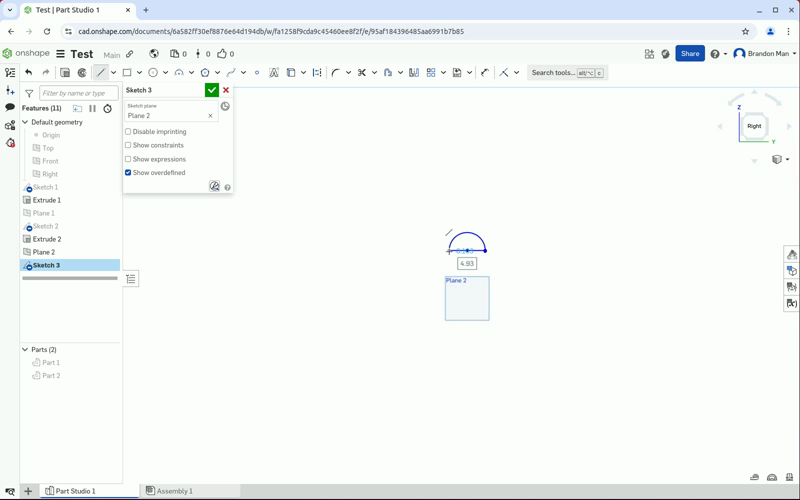
scroll(6)
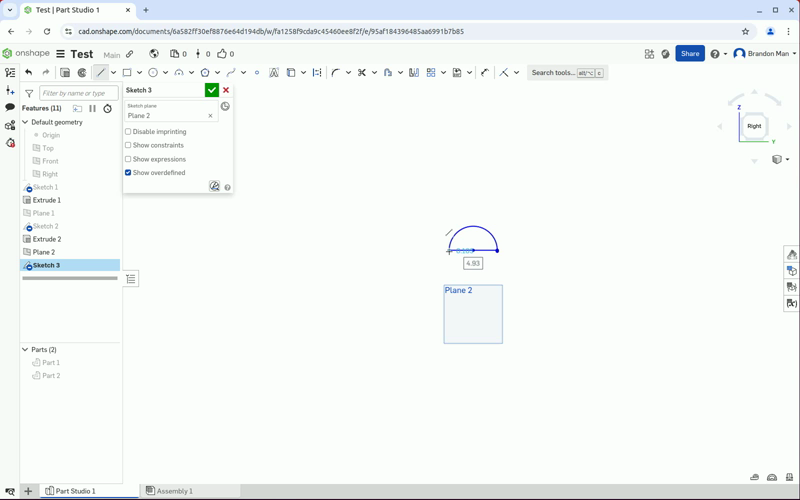
scroll(6)
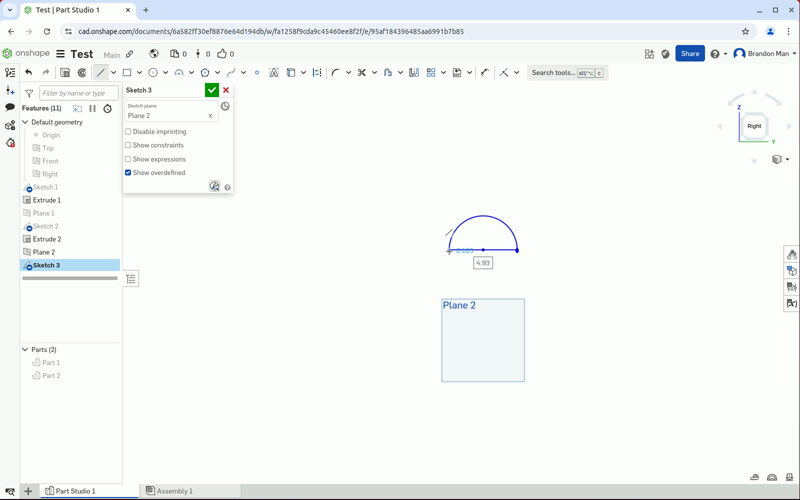
scroll(6)
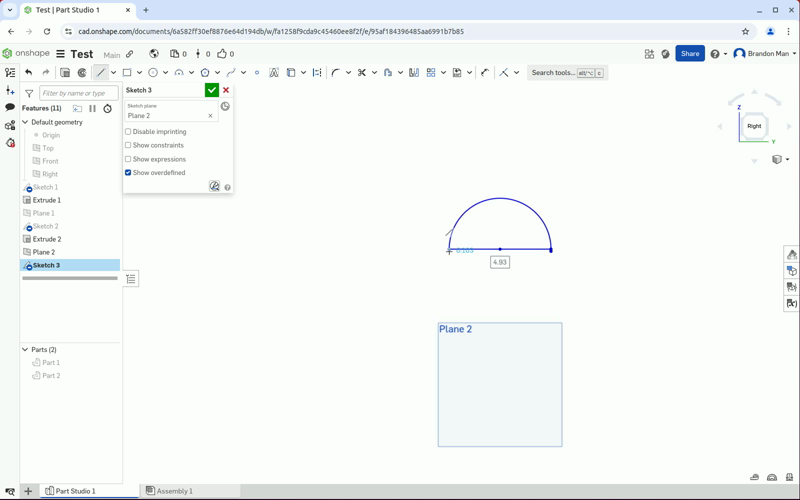
scroll(6)
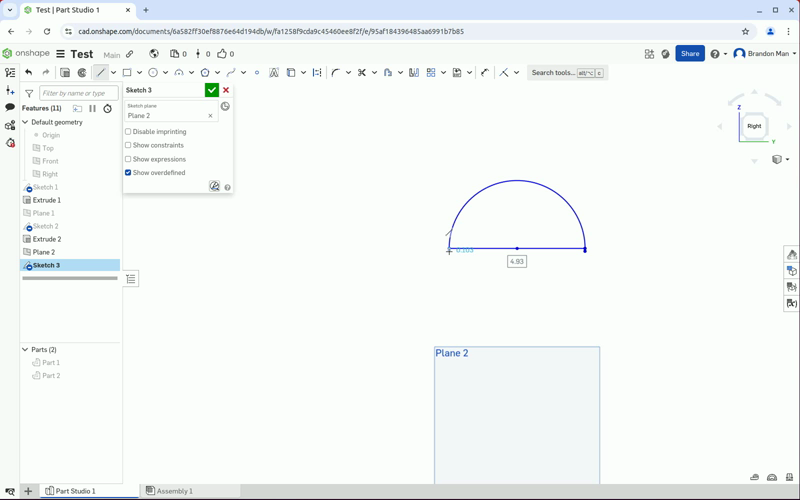
scroll(6)
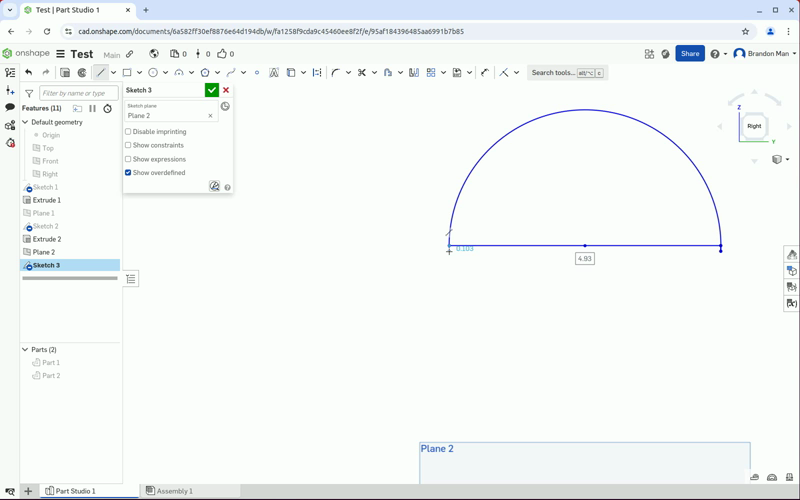
key_up(shift)
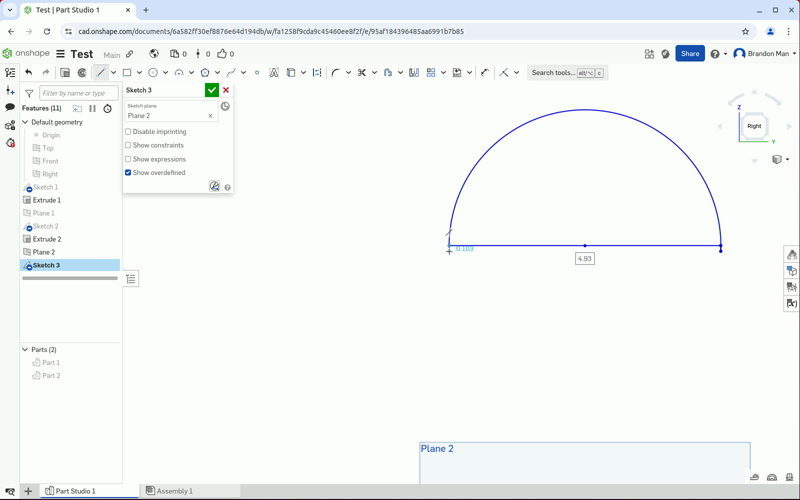
click(449, 251)
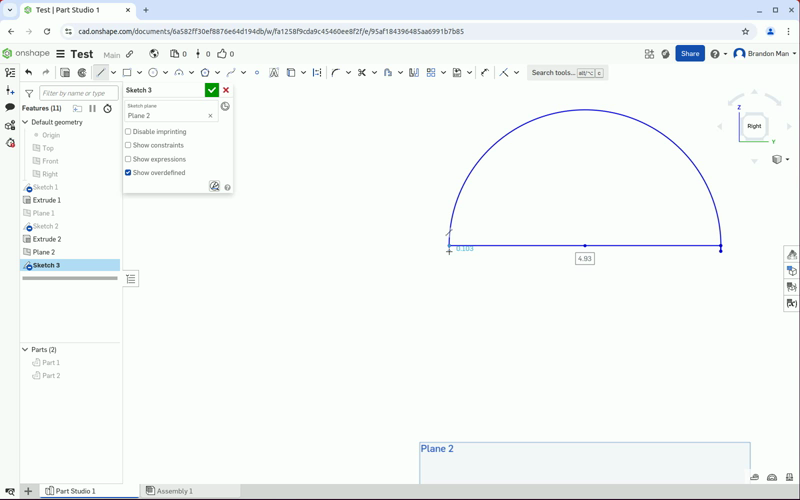
scroll(-6)
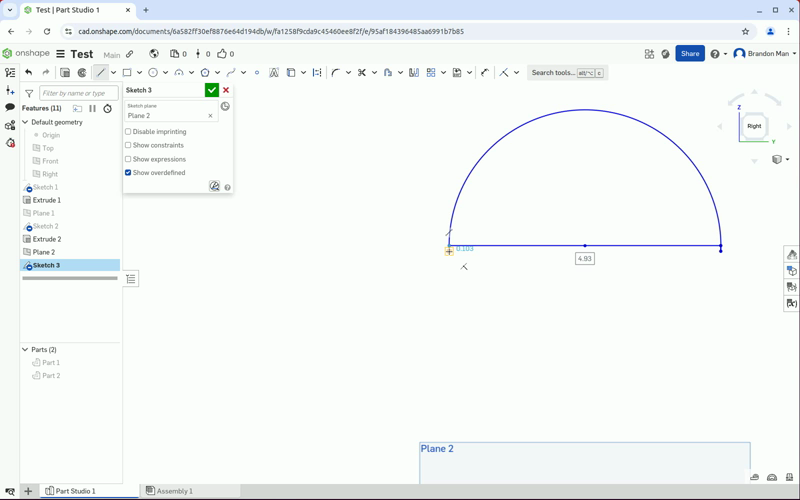
scroll(-6)
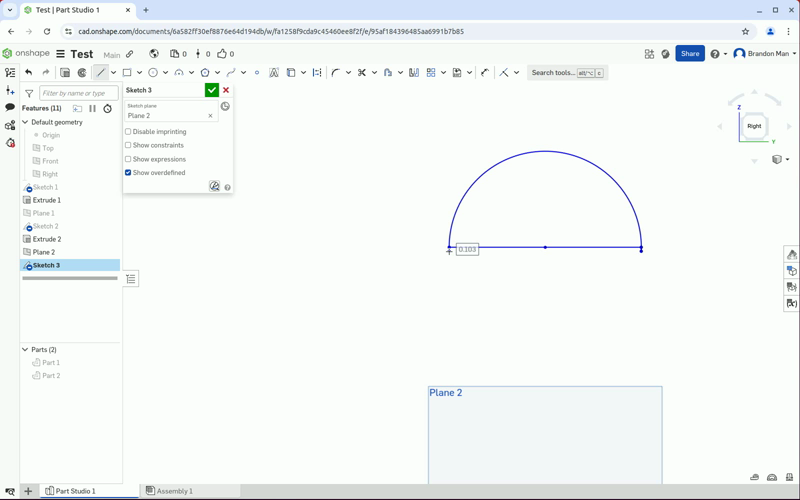
scroll(-6)
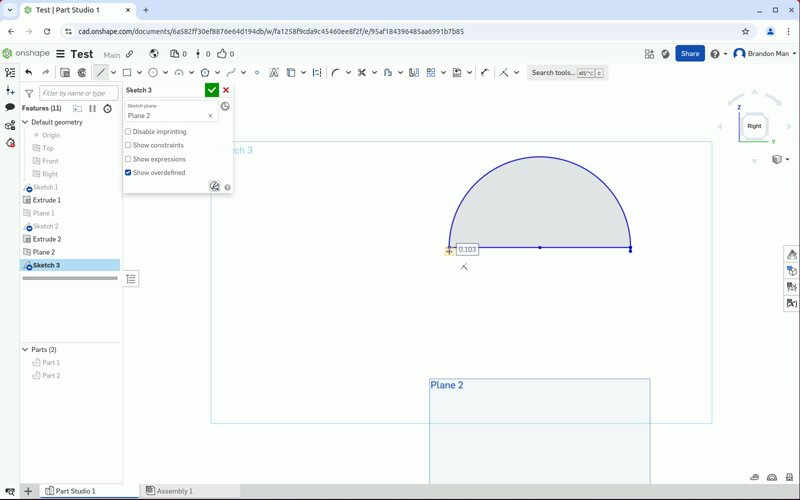
scroll(-6)
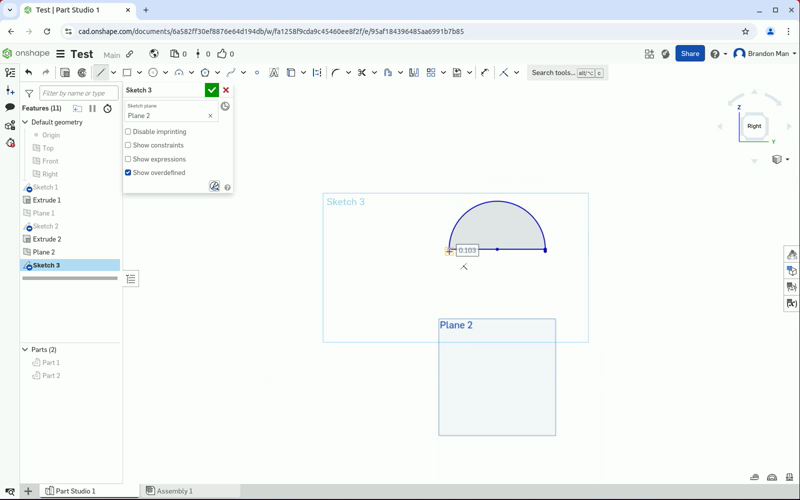
scroll(-6)
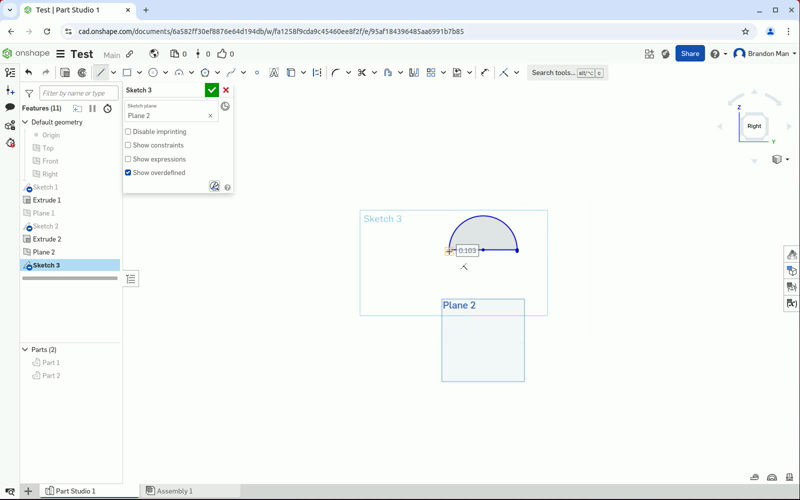
scroll(-6)
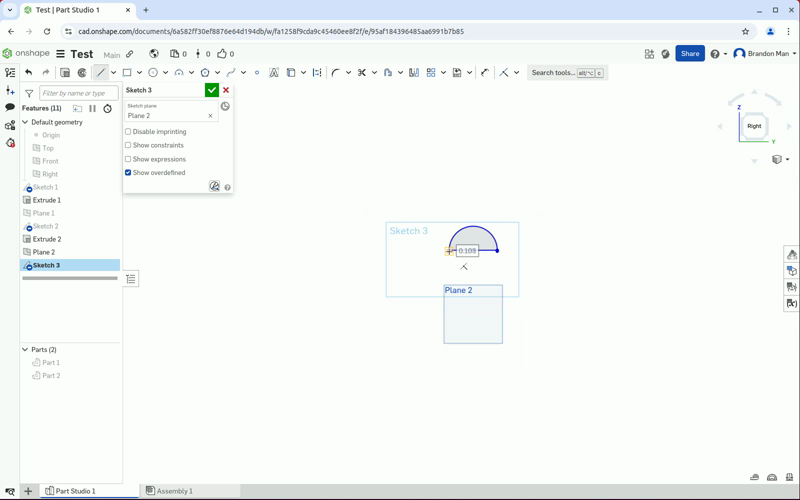
scroll(-6)
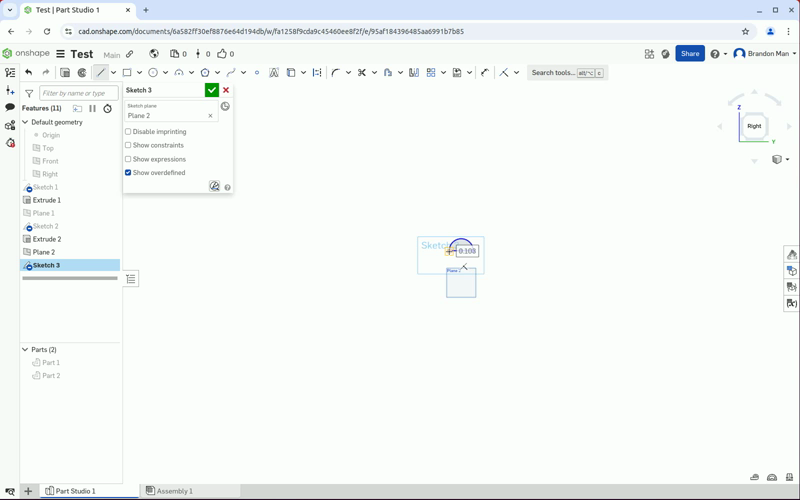
key(esc)
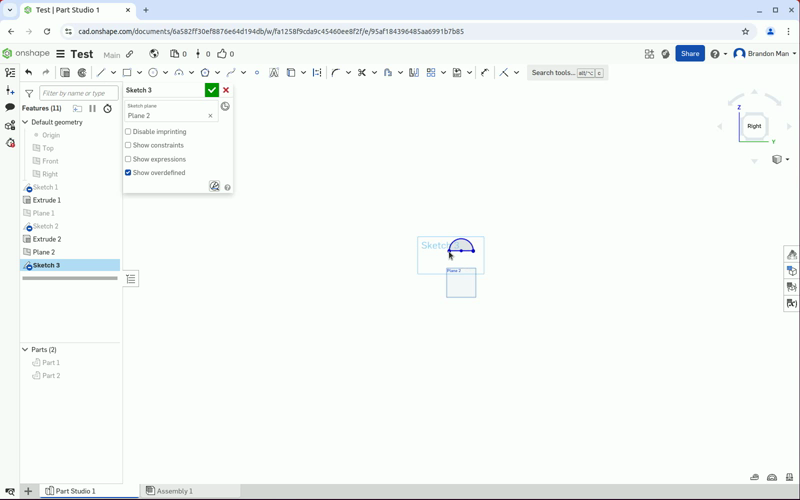
mouse_move(467, 249)
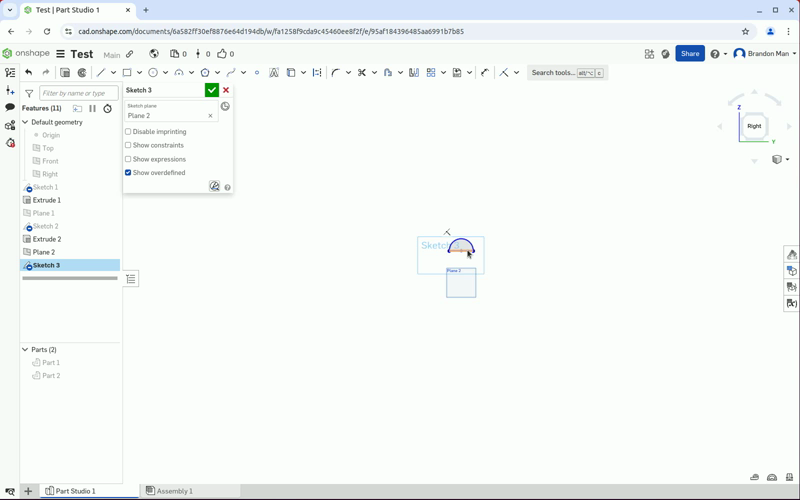
scroll(6)
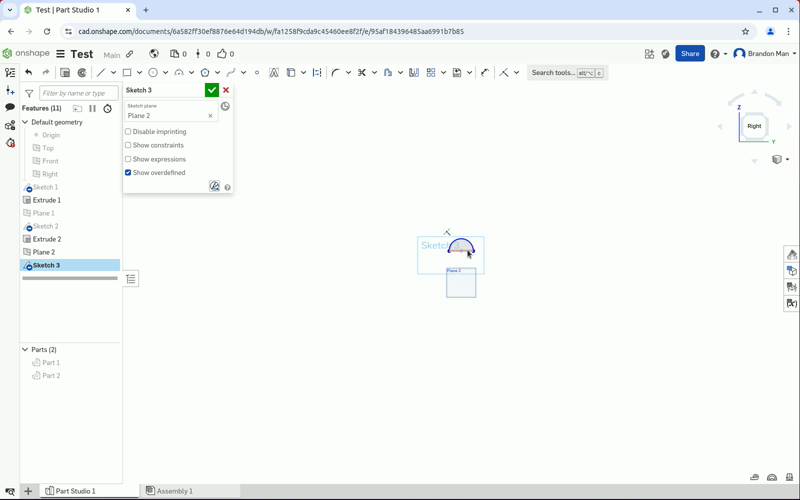
scroll(6)
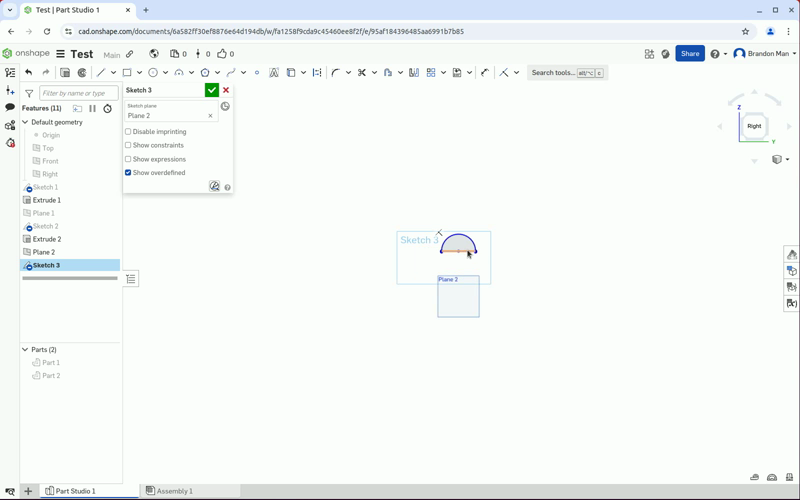
scroll(6)
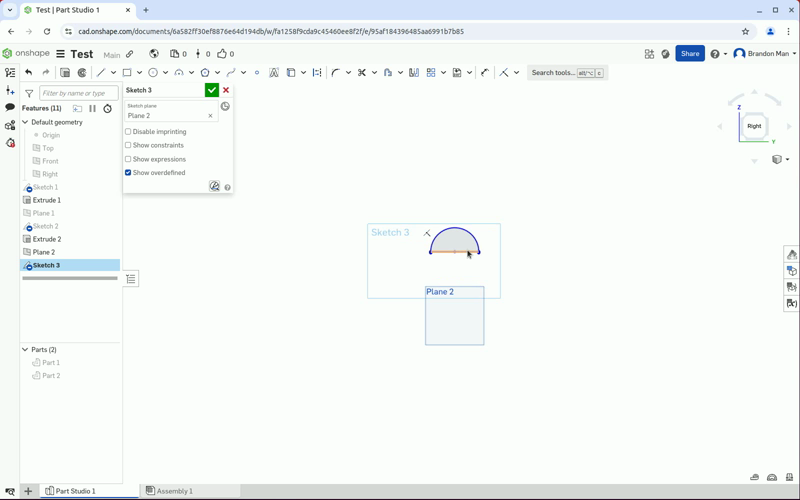
scroll(6)
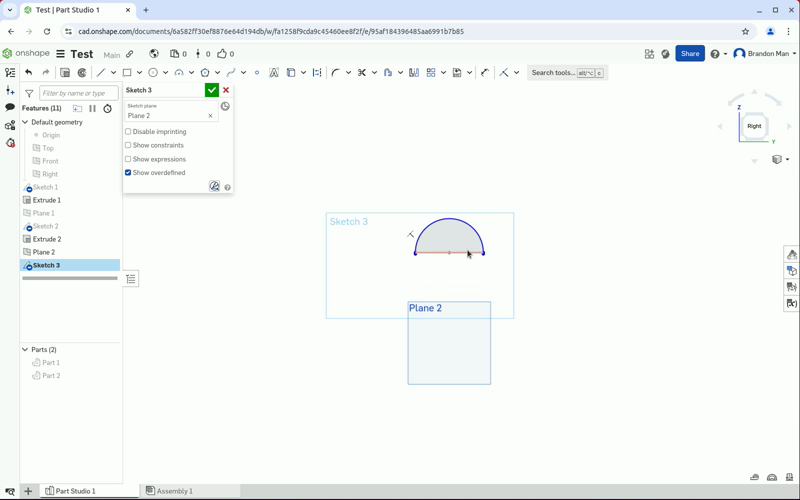
scroll(6)
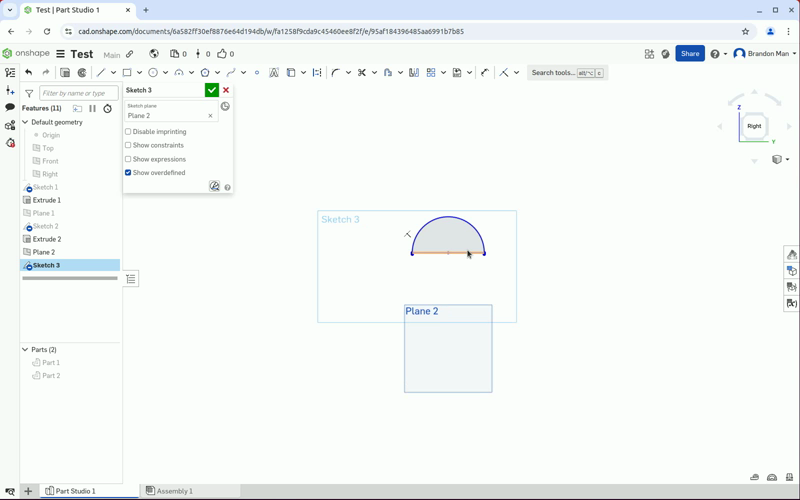
scroll(6)
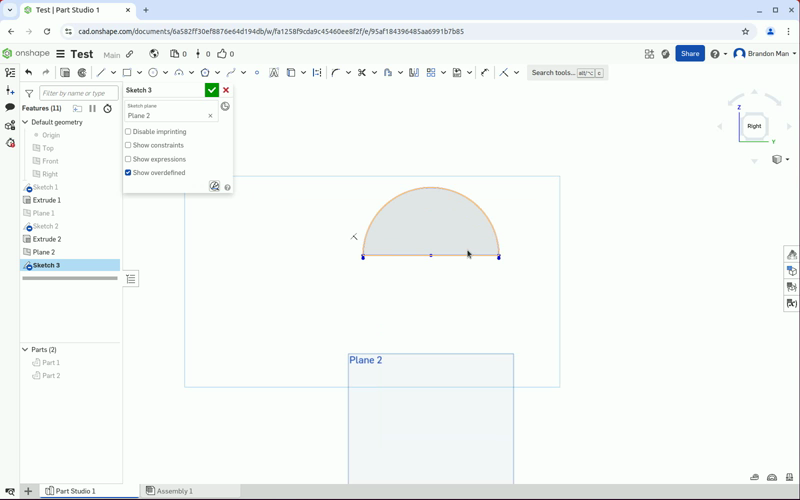
scroll(6)
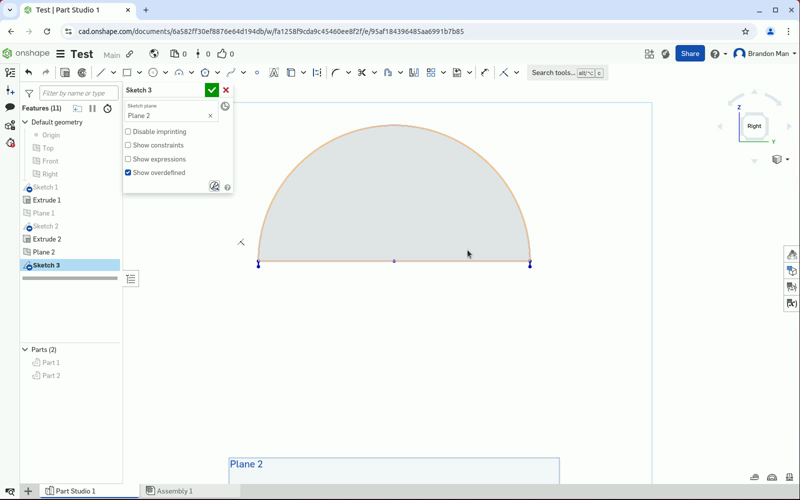
click(467, 249)
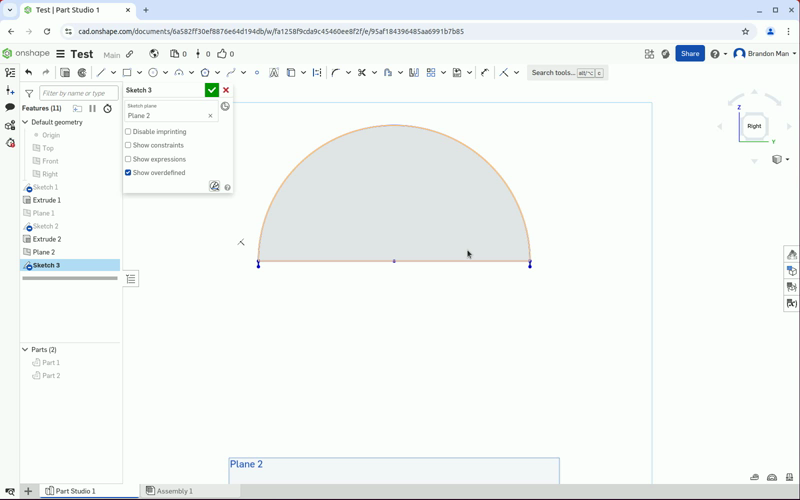
scroll(-6)
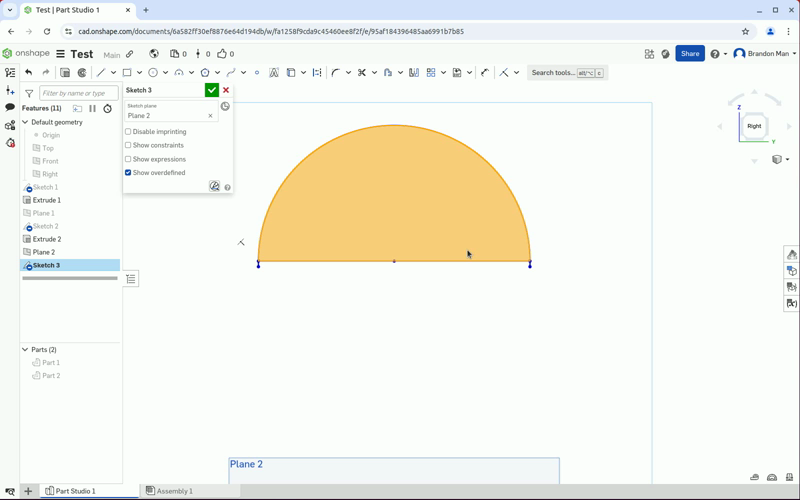
scroll(-6)
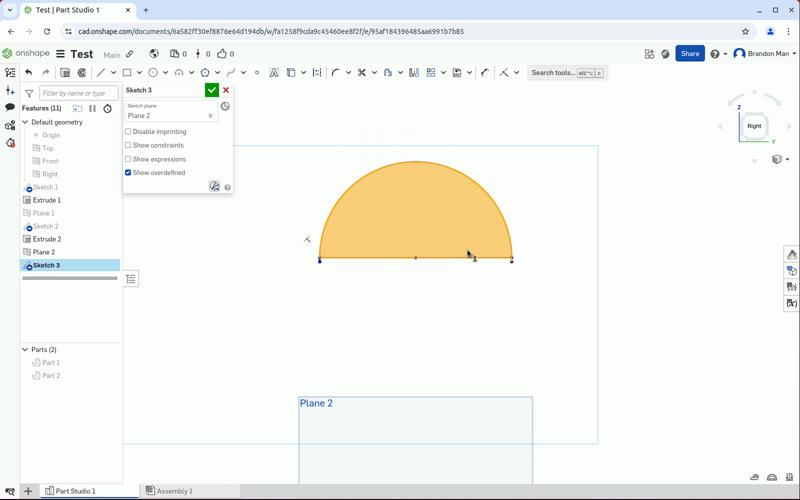
scroll(-6)
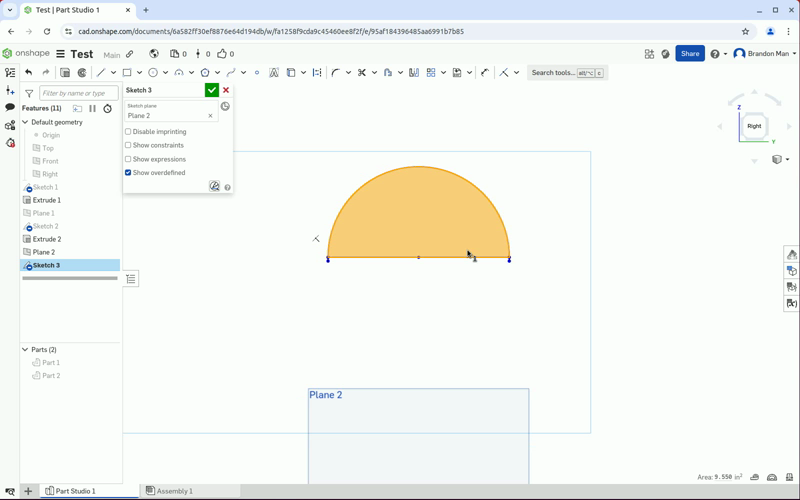
scroll(-6)
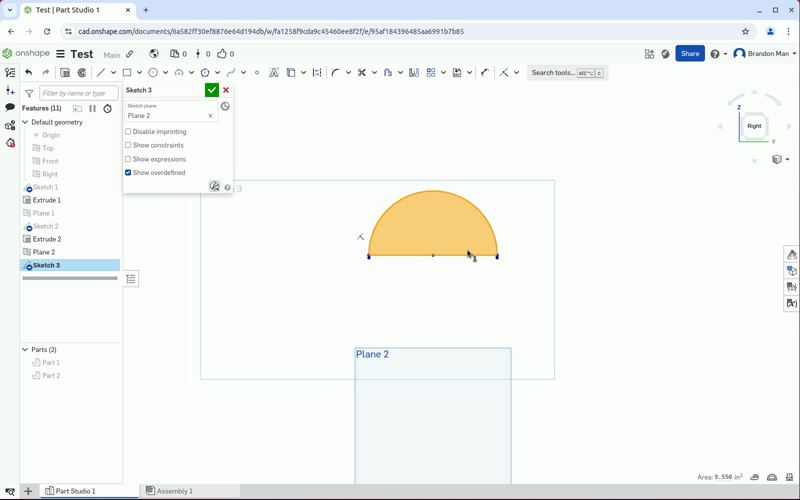
scroll(-6)
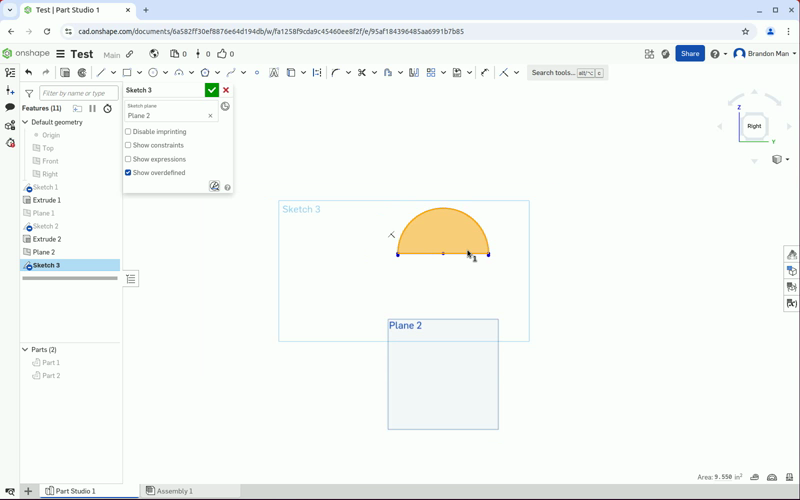
scroll(-6)
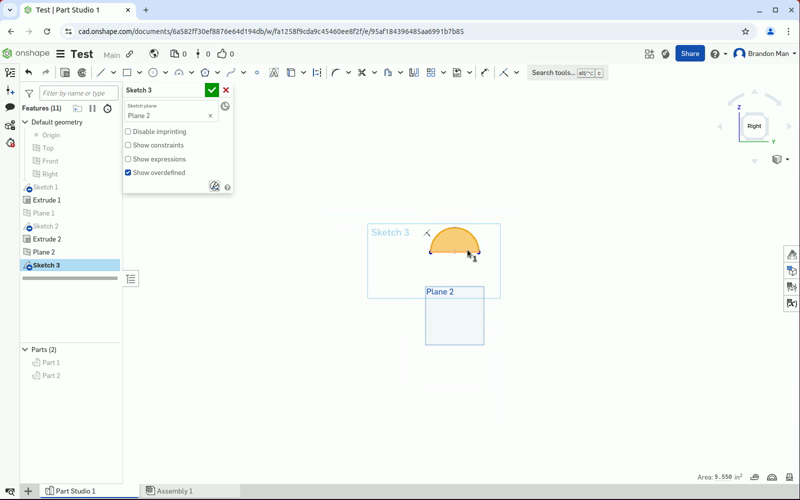
scroll(-6)
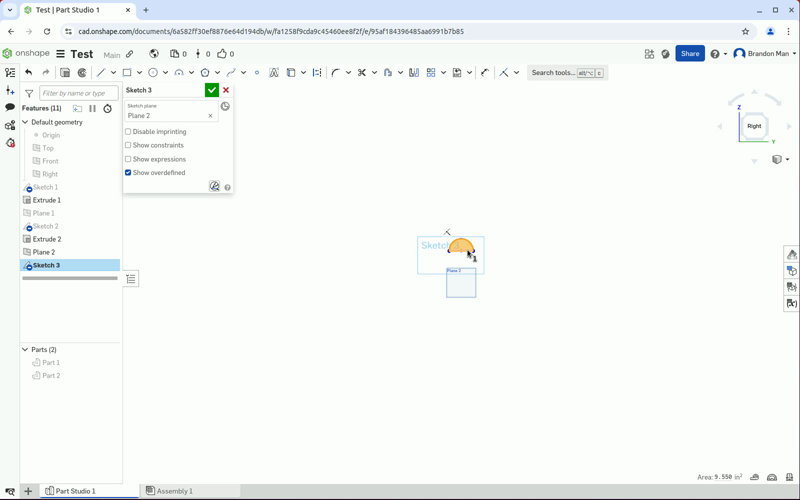
mouse_move(73, 352)
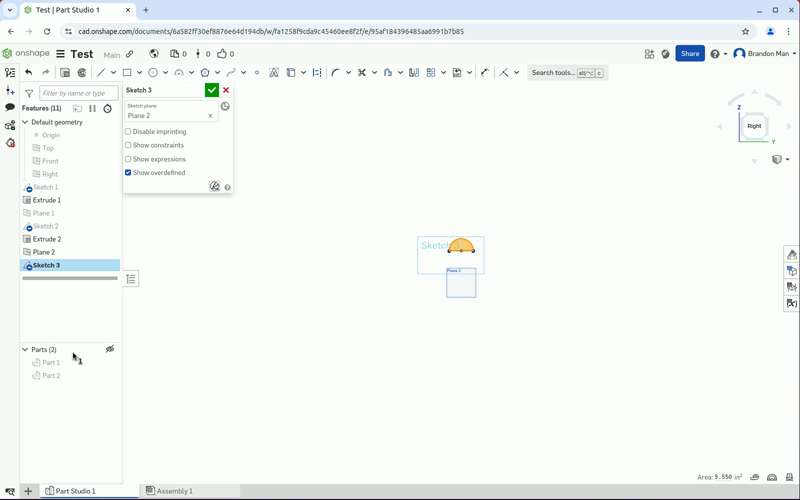
key(shift+y)
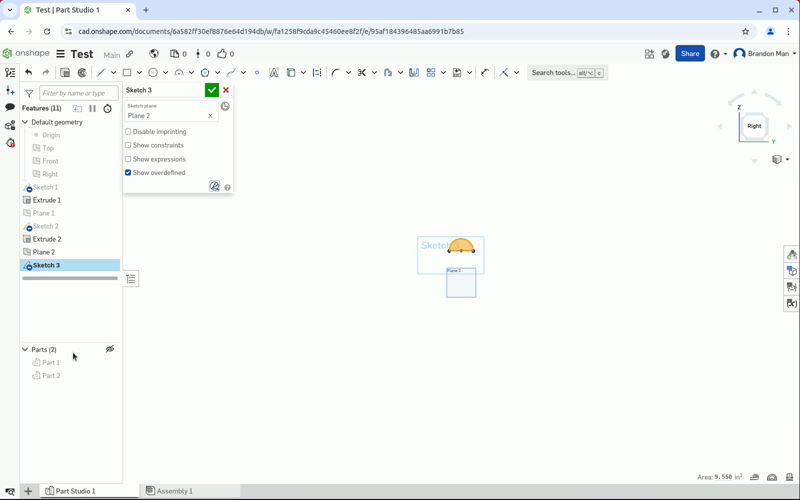
key(shift+e)
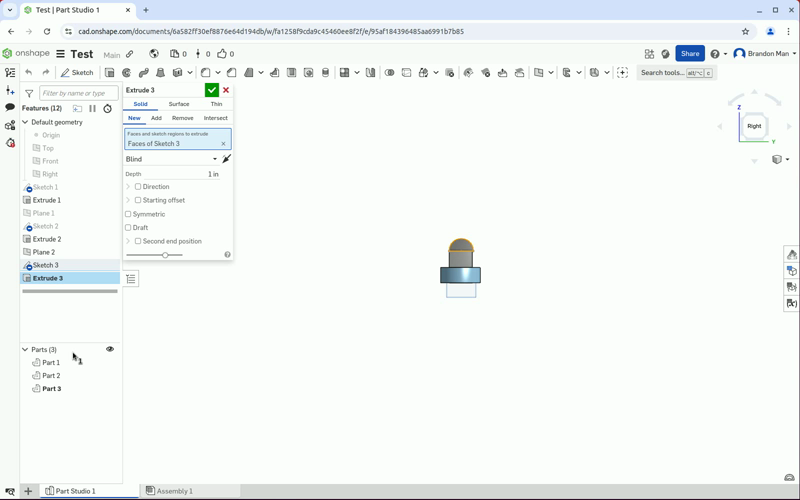
mouse_move(143, 106)
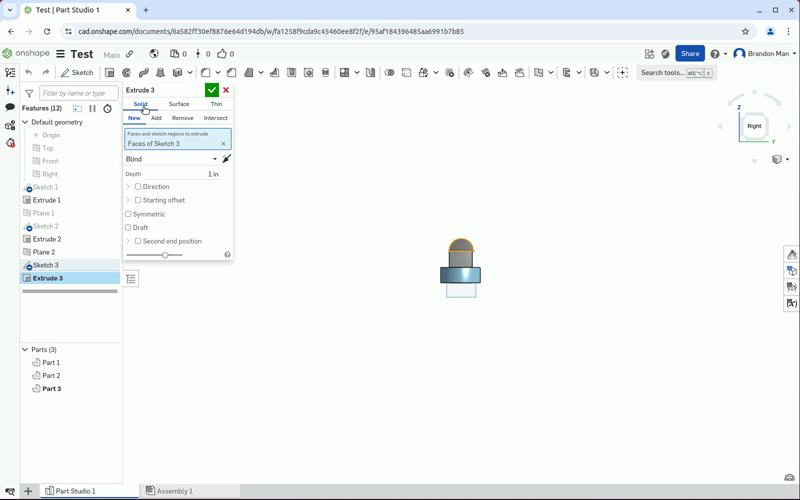
click(143, 106)
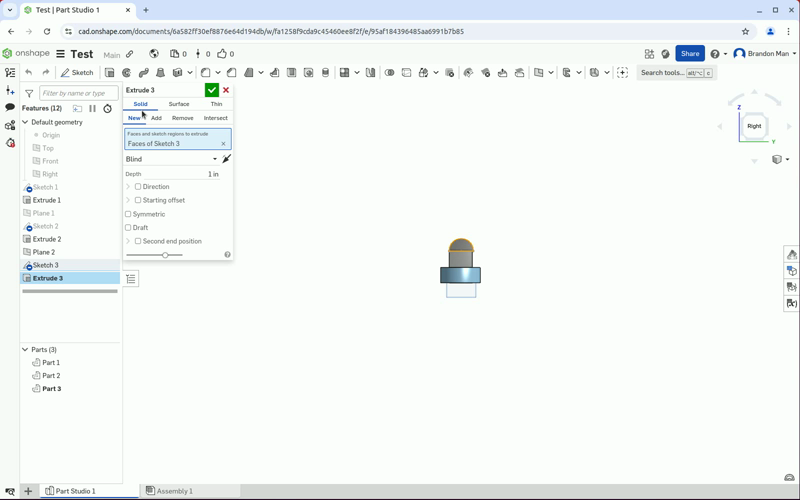
mouse_move(137, 120)
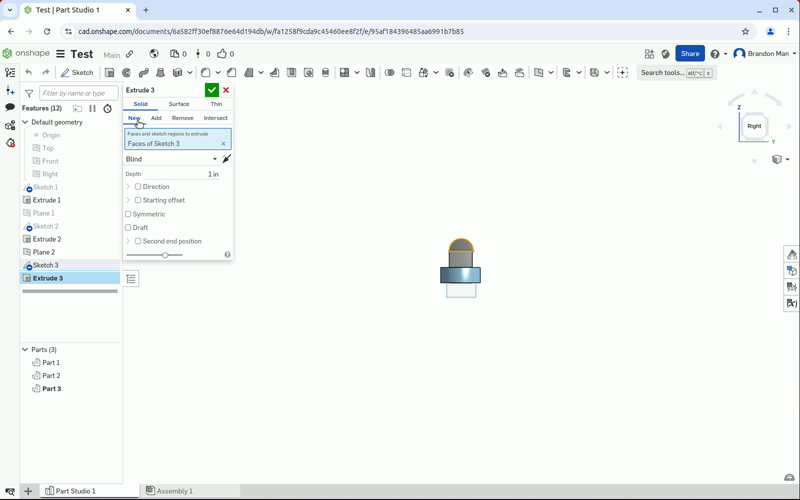
click(137, 120)
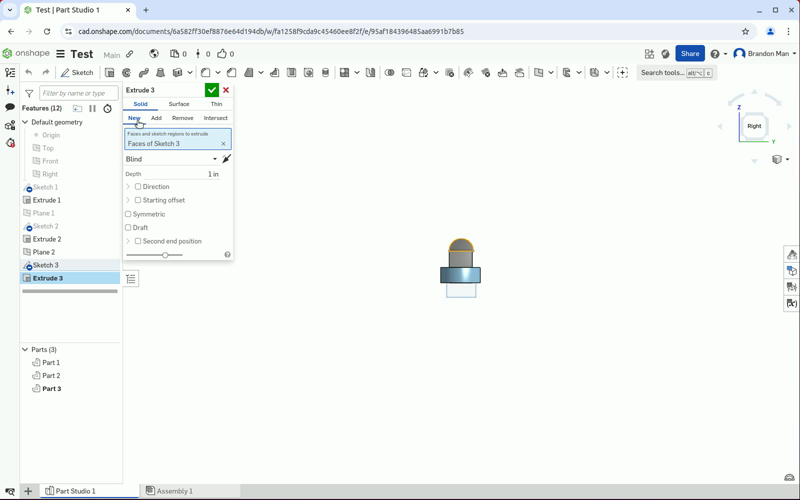
key(tab, 4)
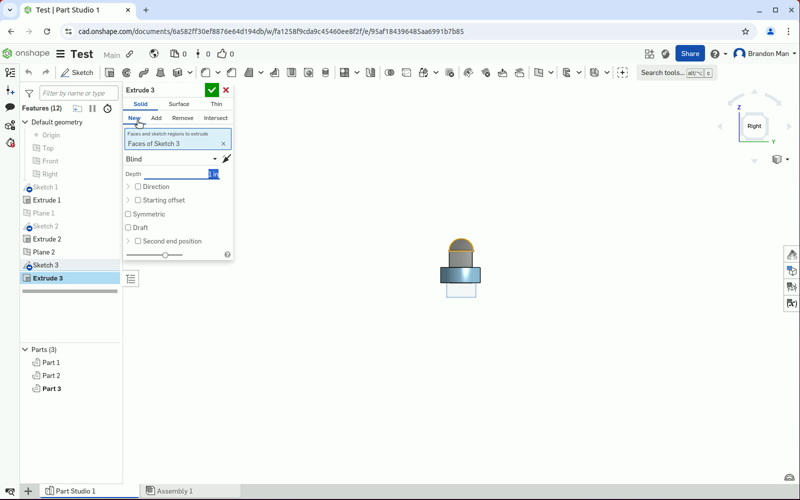
text(-1.685)
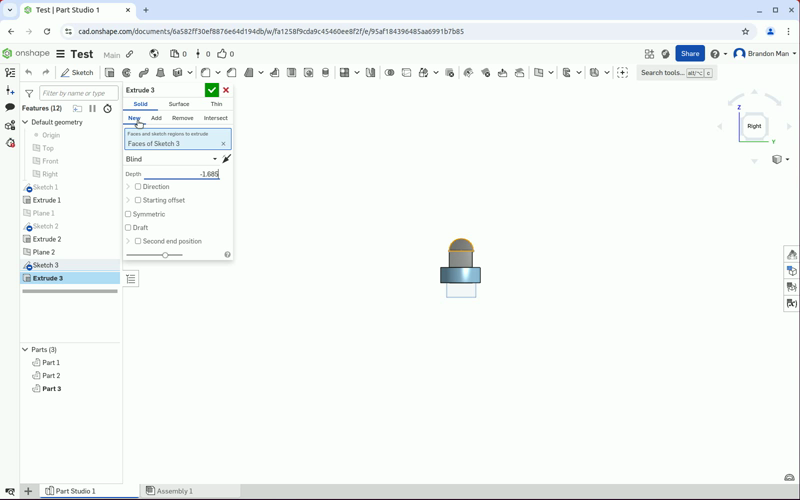
key(enter)
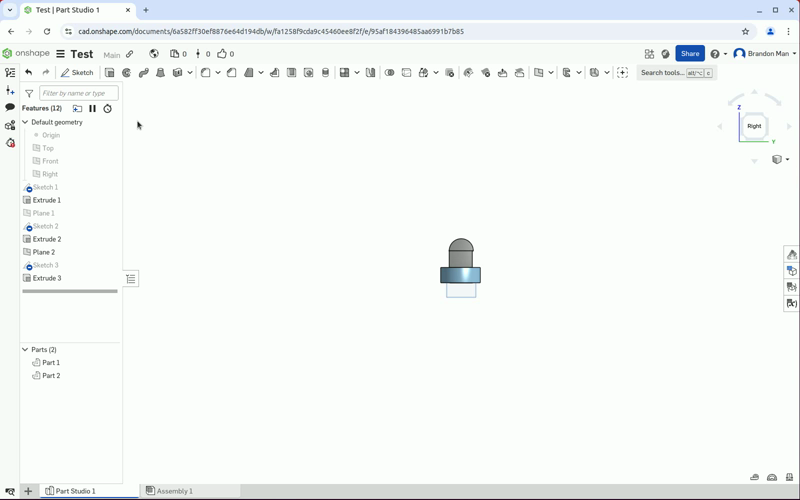
key(shift+h)
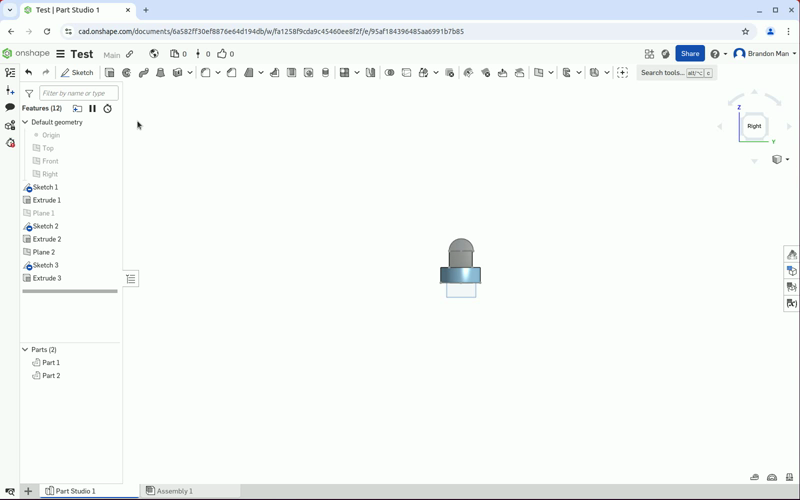
key(shift+h)
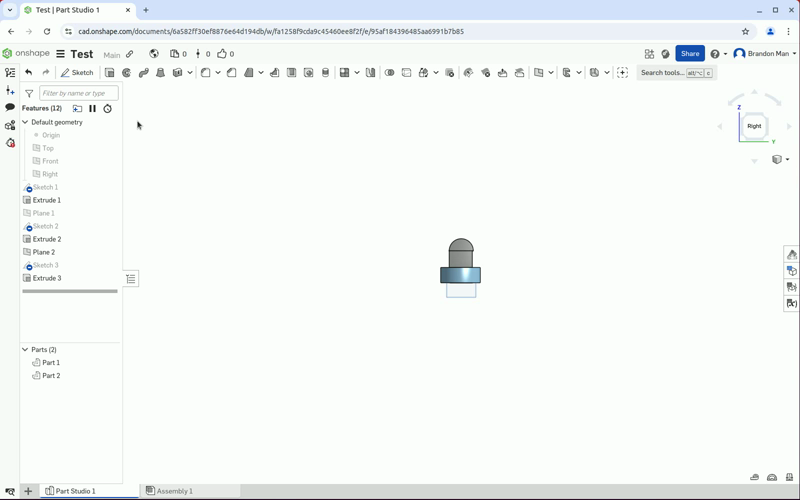
mouse_move(73, 189)
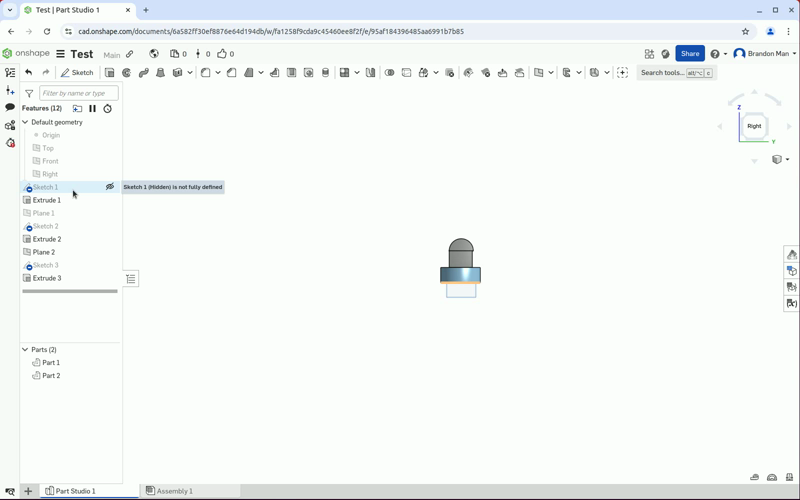
click(73, 189)
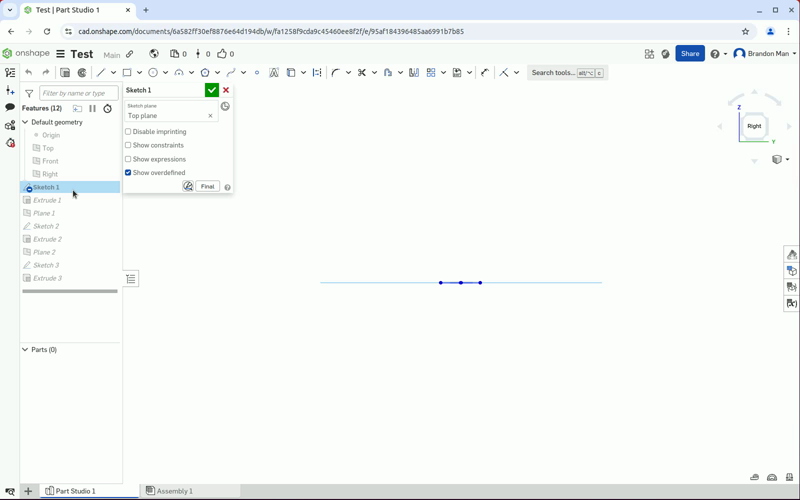
mouse_move(229, 92)
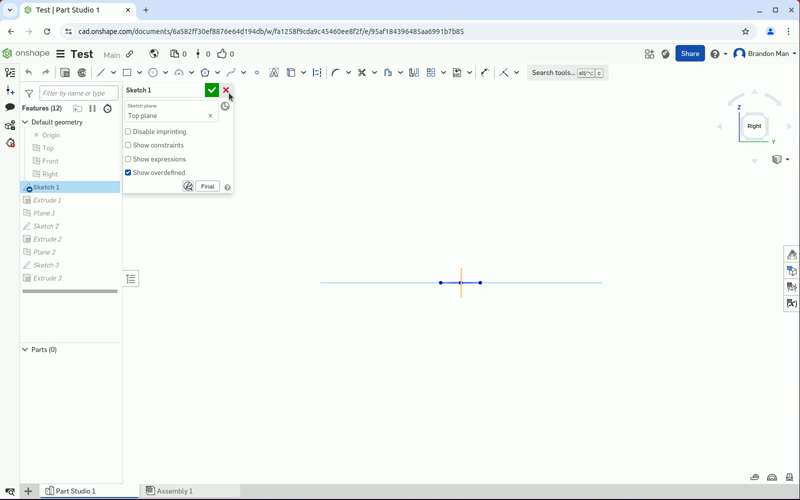
click(229, 92)
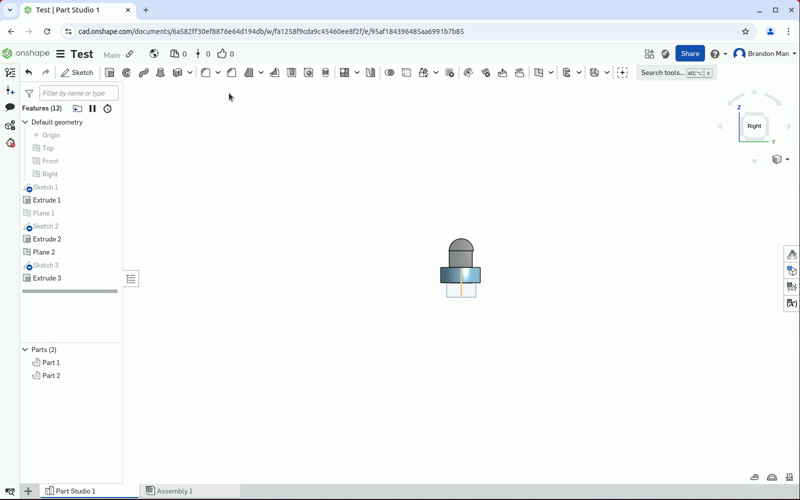
mouse_move(541, 75)
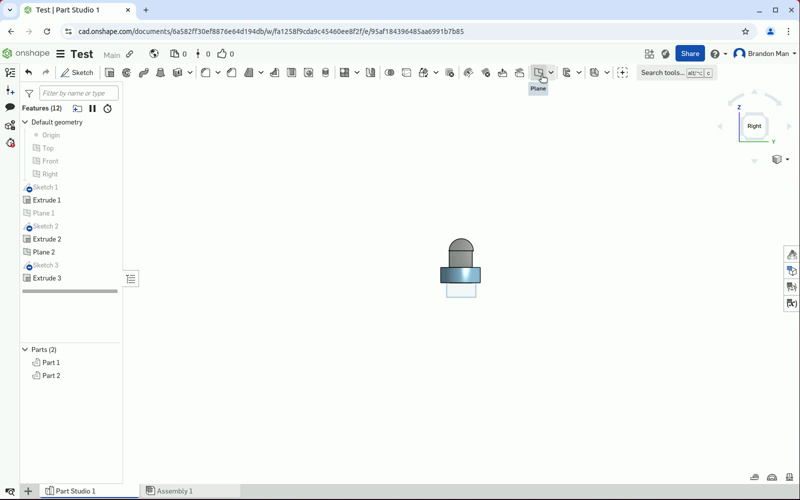
click(541, 75)
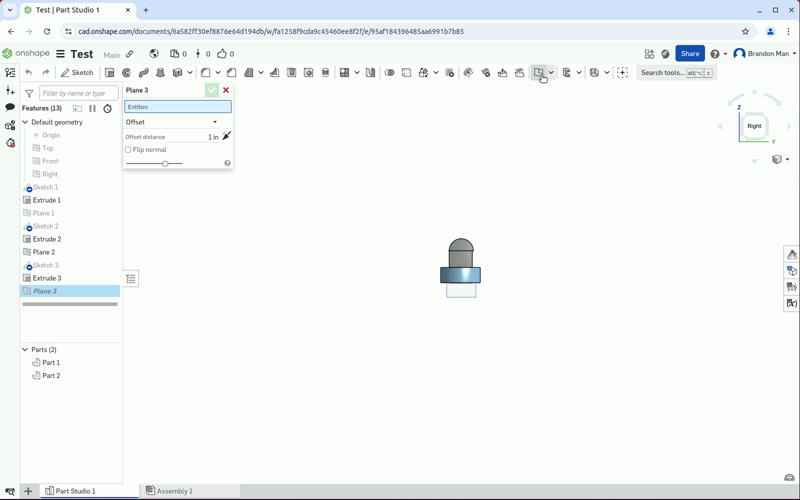
mouse_move(73, 176)
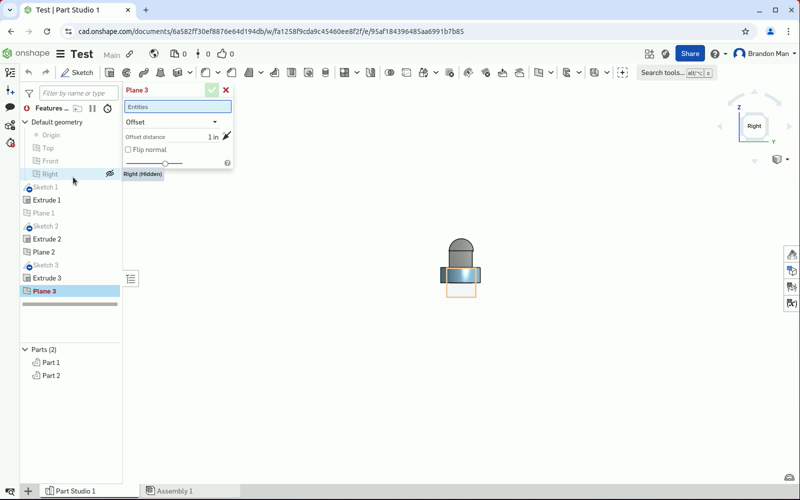
click(73, 176)
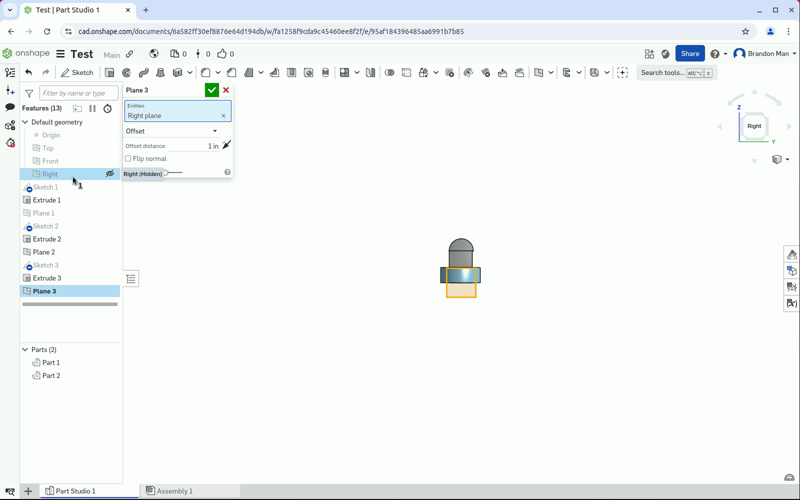
key(tab, 2)
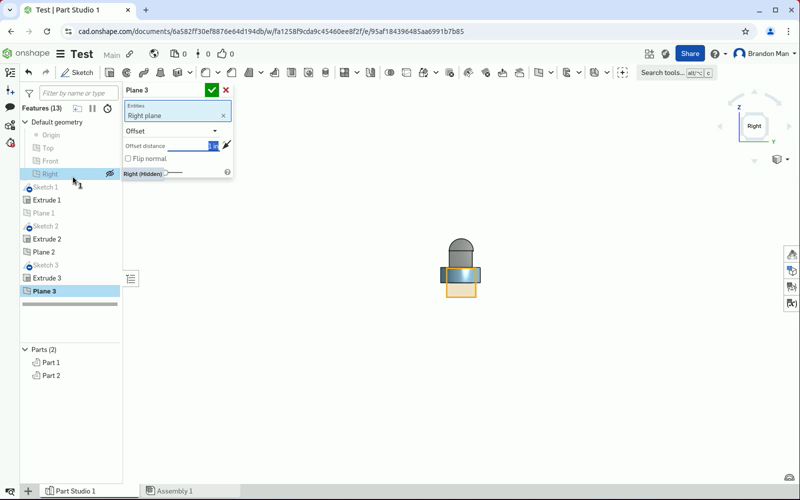
text(4.56)
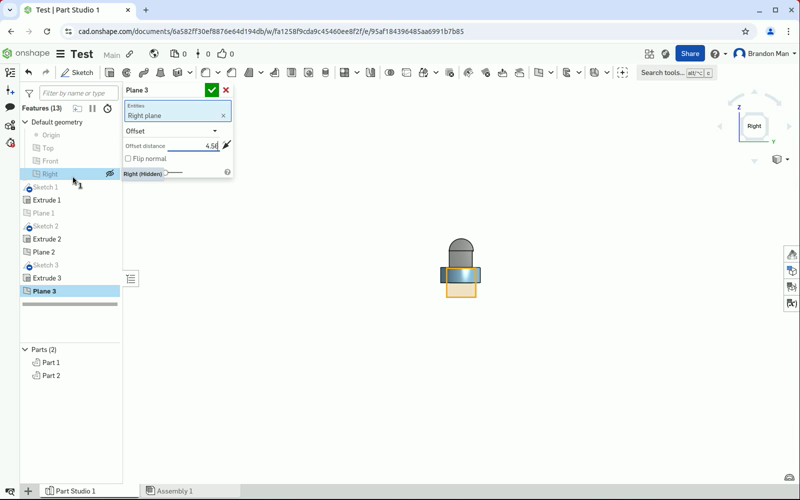
key(enter, 2)
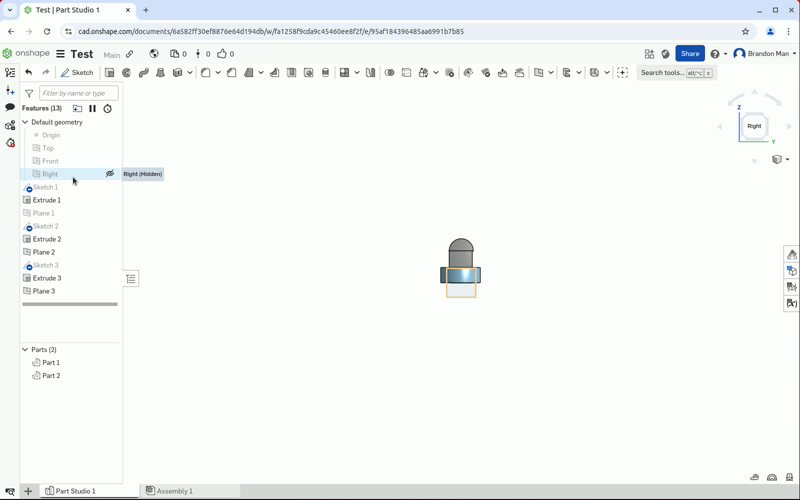
key(shift+s)
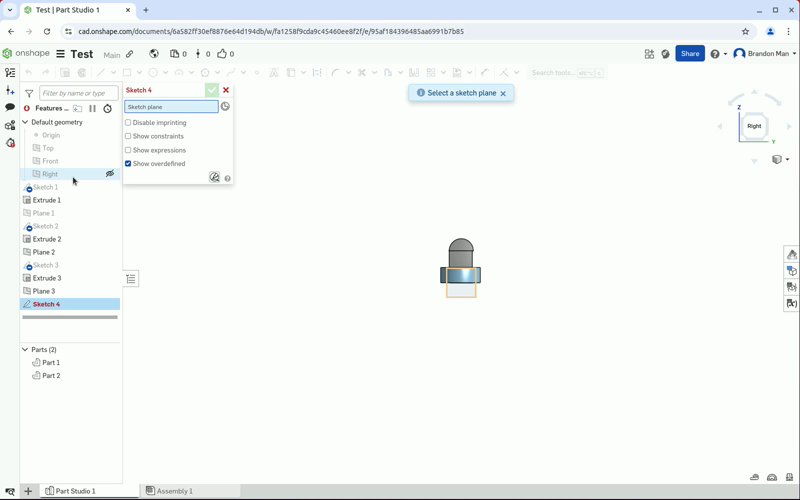
mouse_move(73, 293)
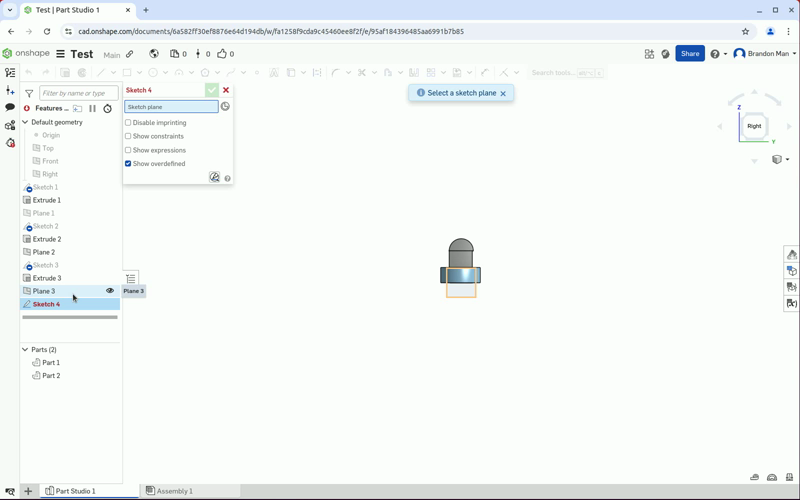
click(73, 293)
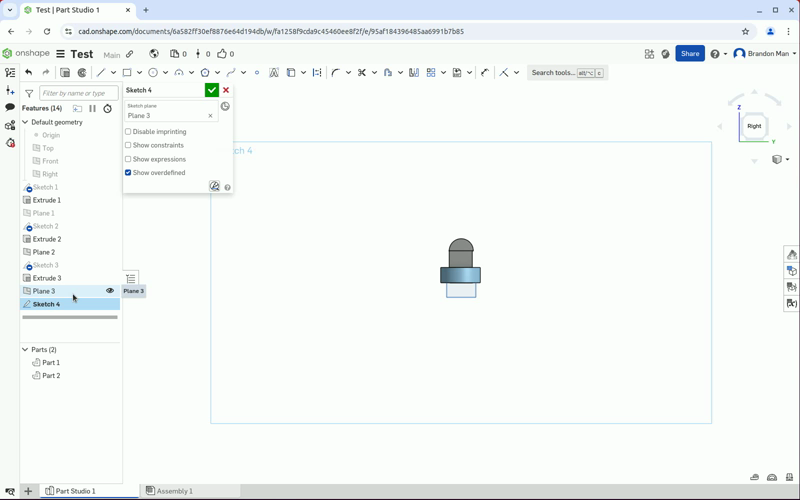
mouse_move(73, 352)
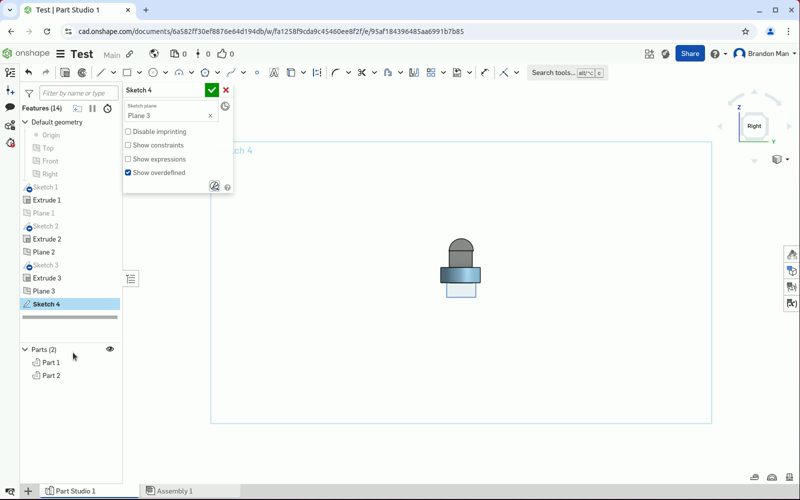
key(y)
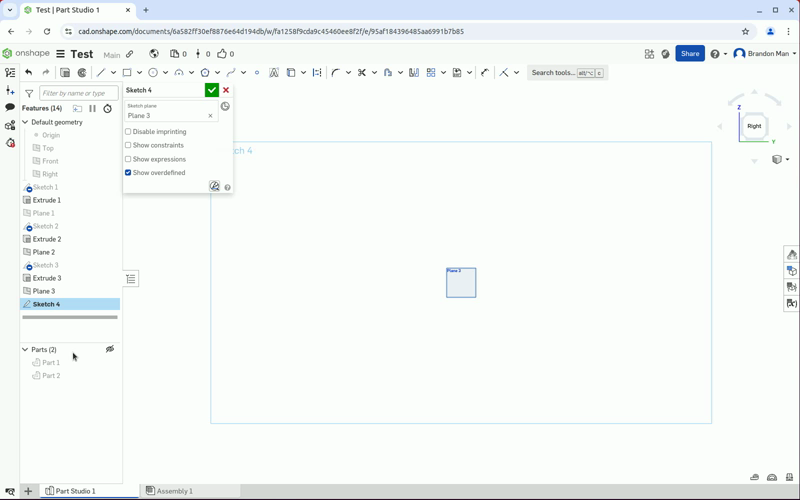
key(l)
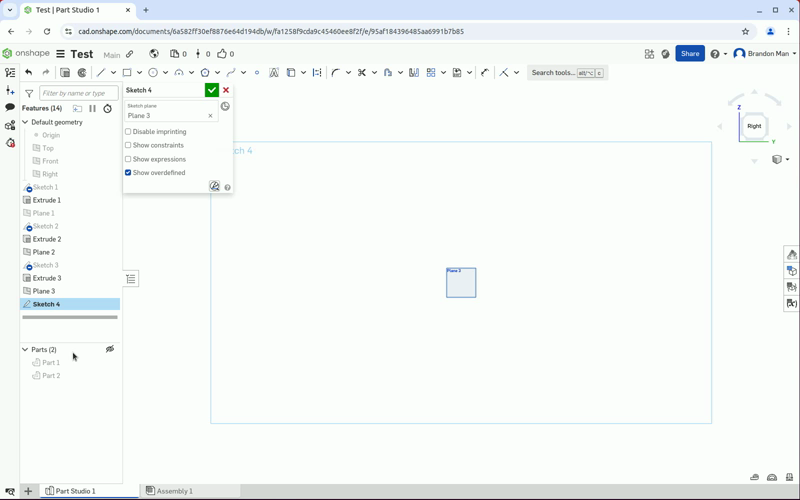
key_down(shift)
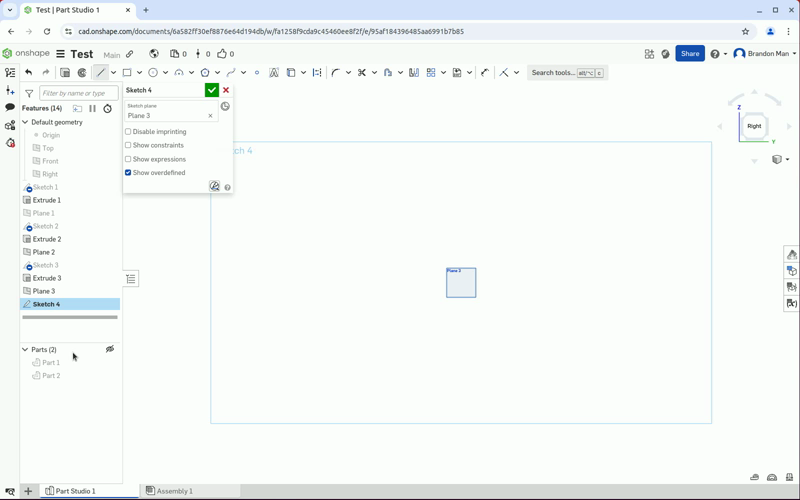
mouse_move(449, 250)
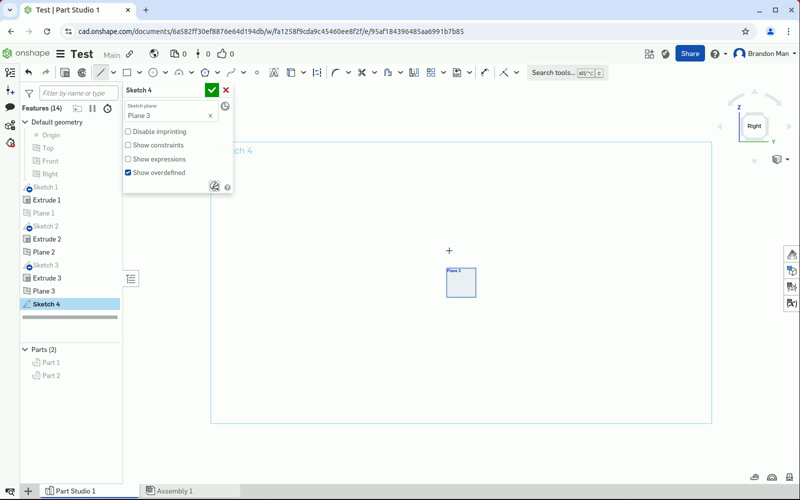
click(449, 250)
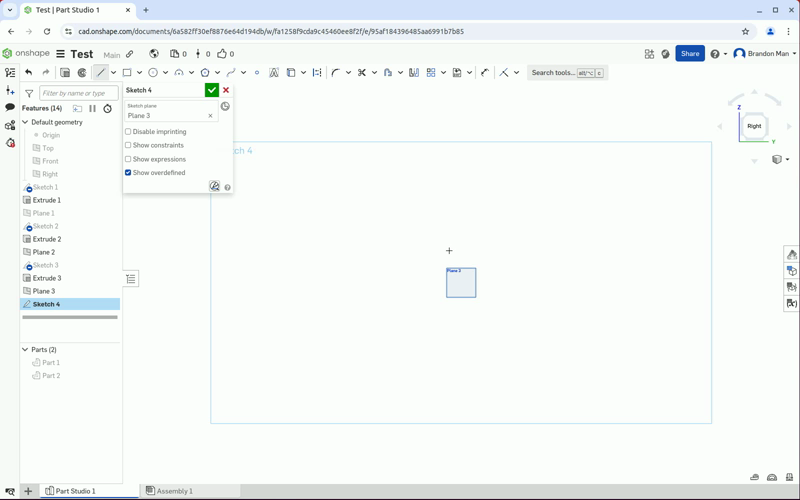
key_up(shift)
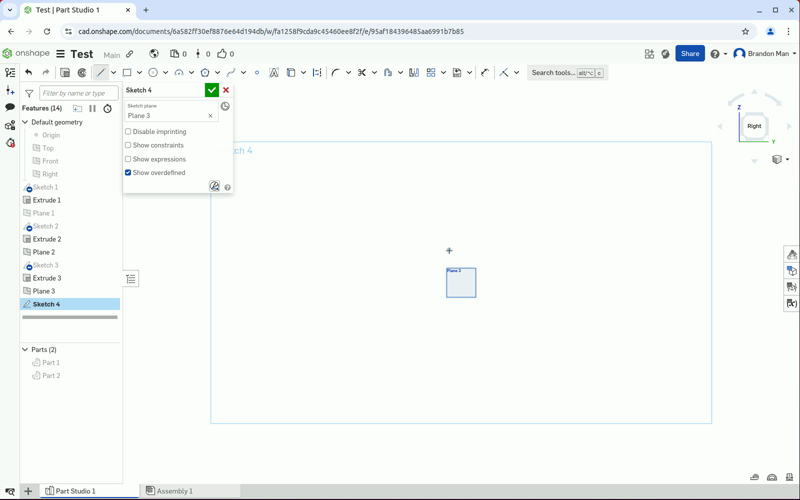
key_down(shift)
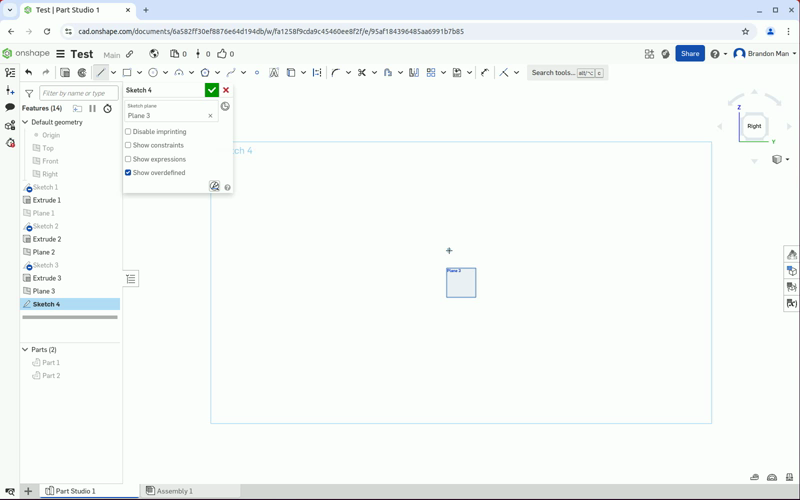
mouse_move(479, 250)
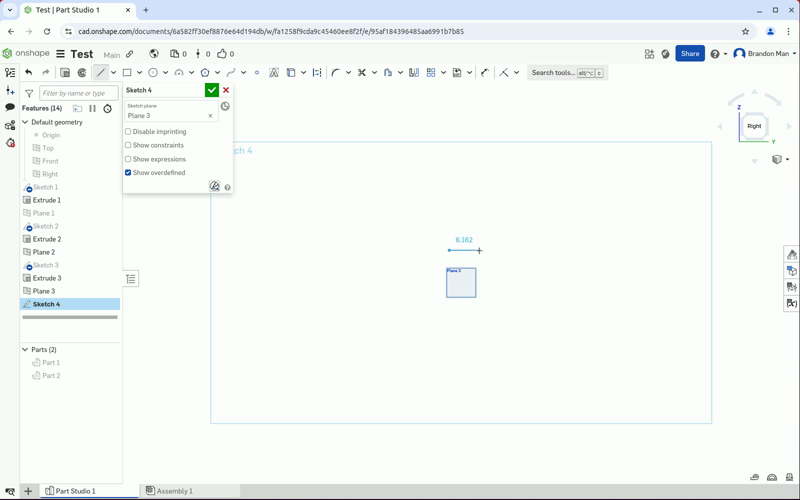
mouse_move(472, 250)
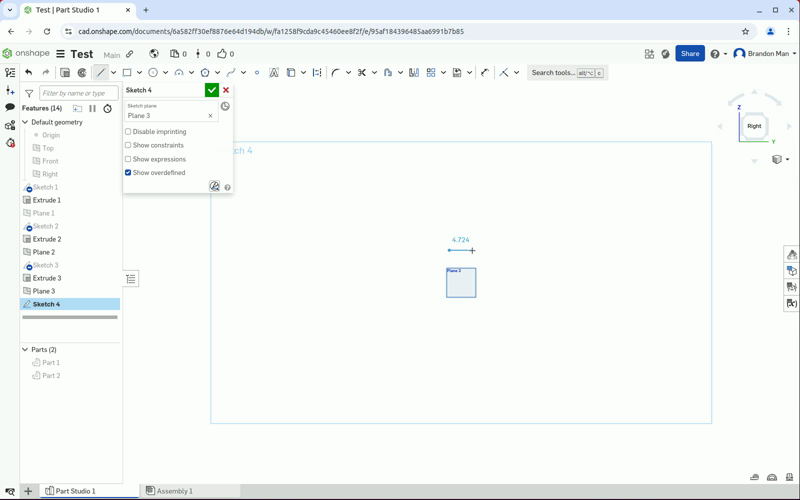
click(472, 250)
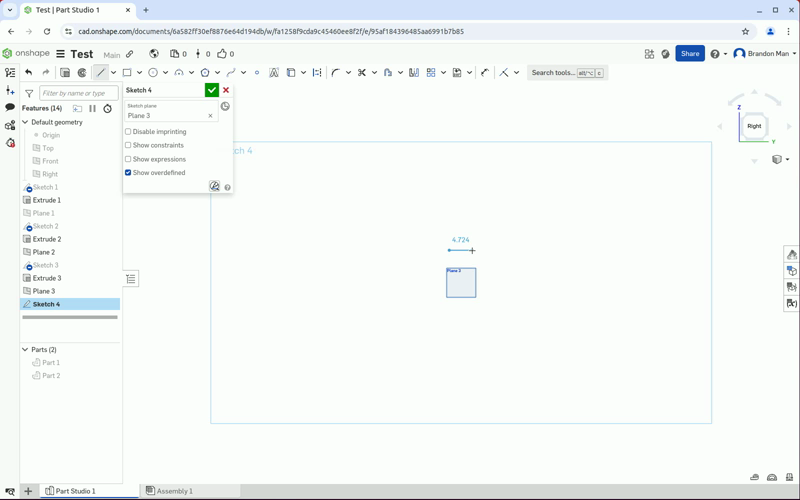
key_up(shift)
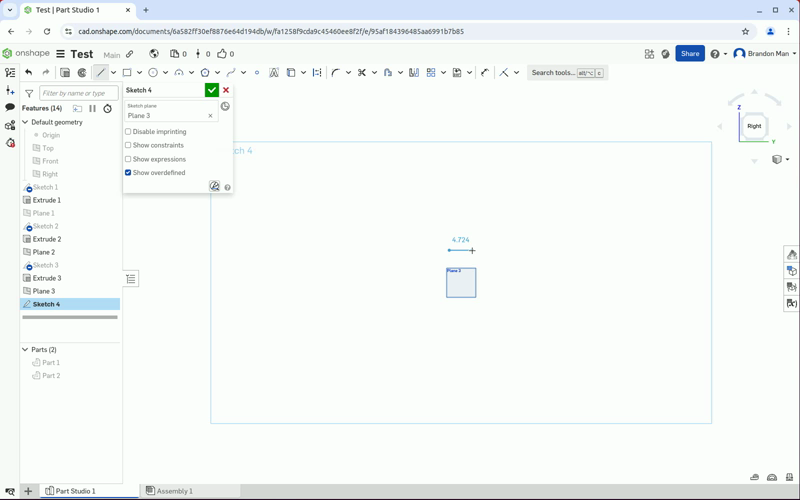
key(esc)
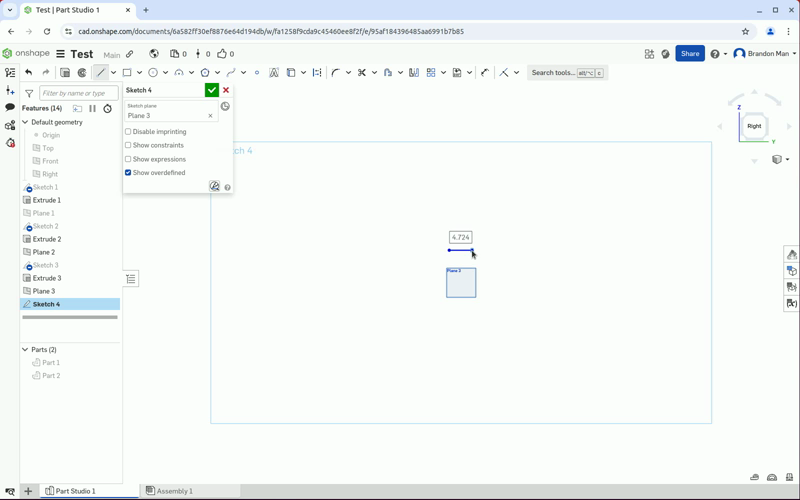
key(a)
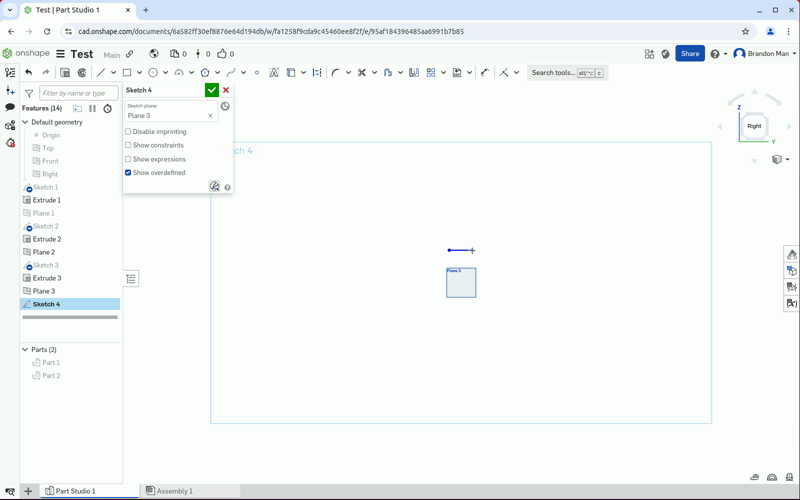
mouse_move(472, 250)
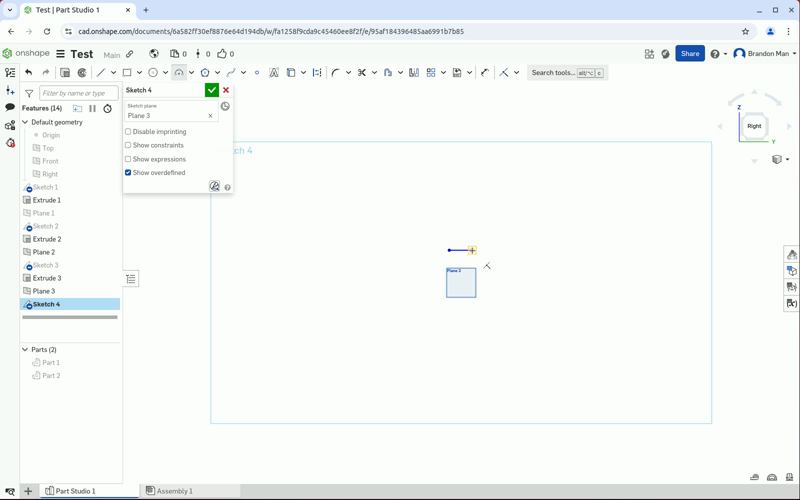
click(472, 250)
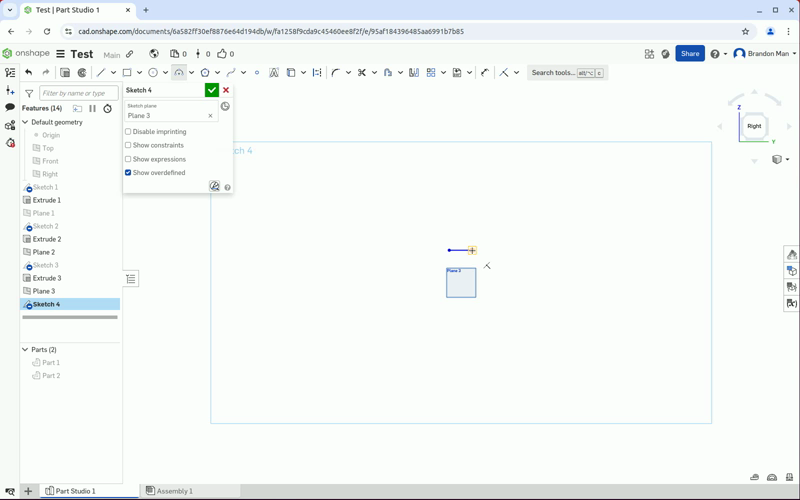
mouse_move(449, 250)
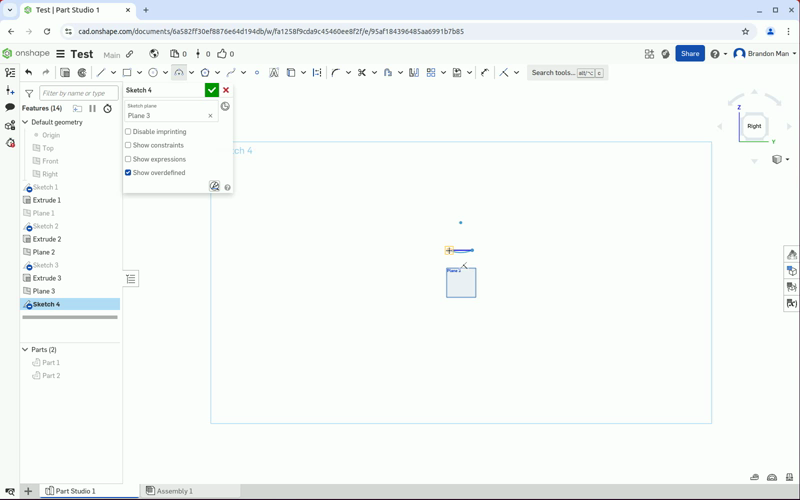
click(449, 250)
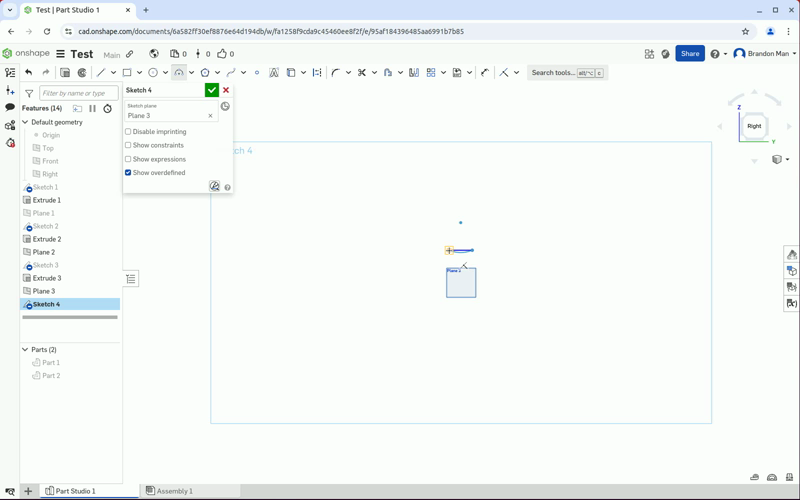
key_down(shift)
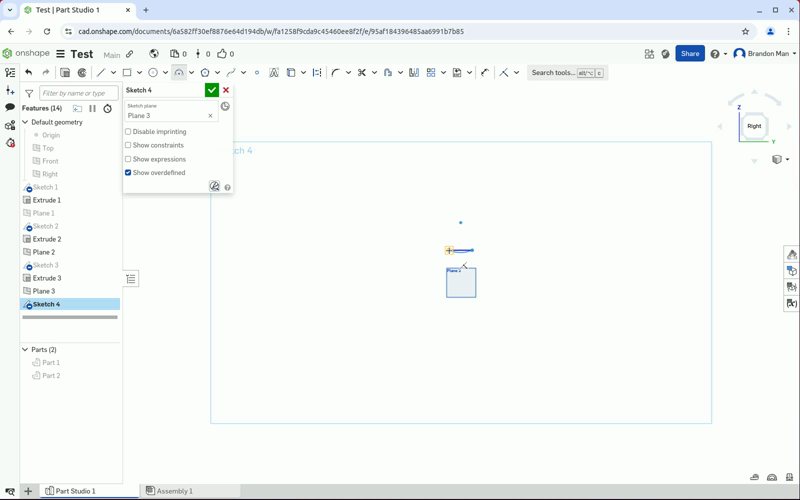
mouse_move(460, 238)
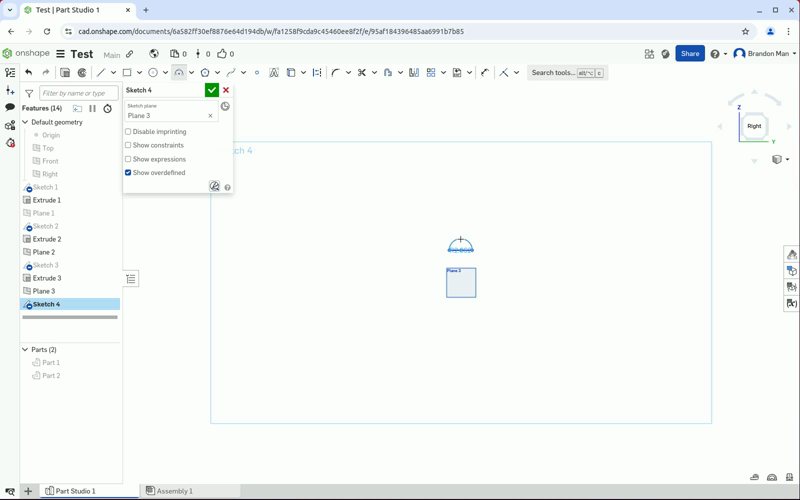
click(460, 238)
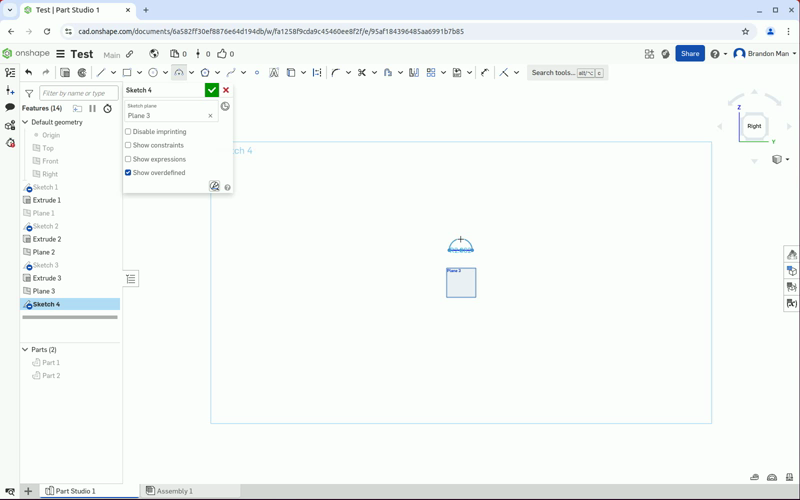
key_up(shift)
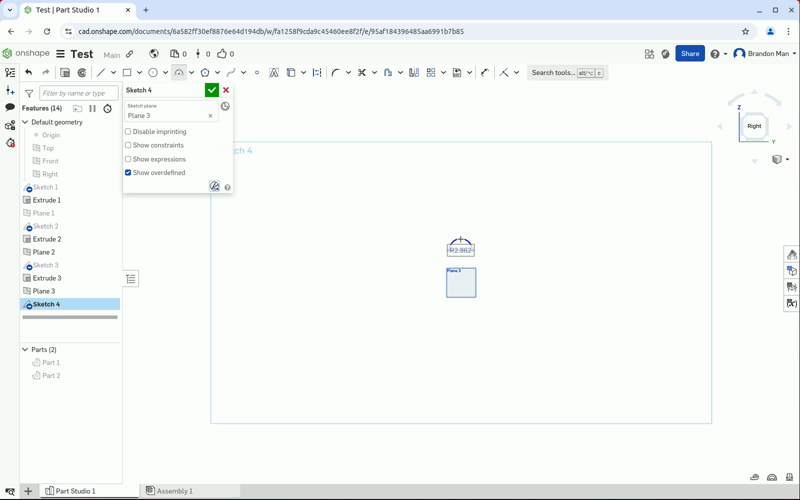
key(esc)
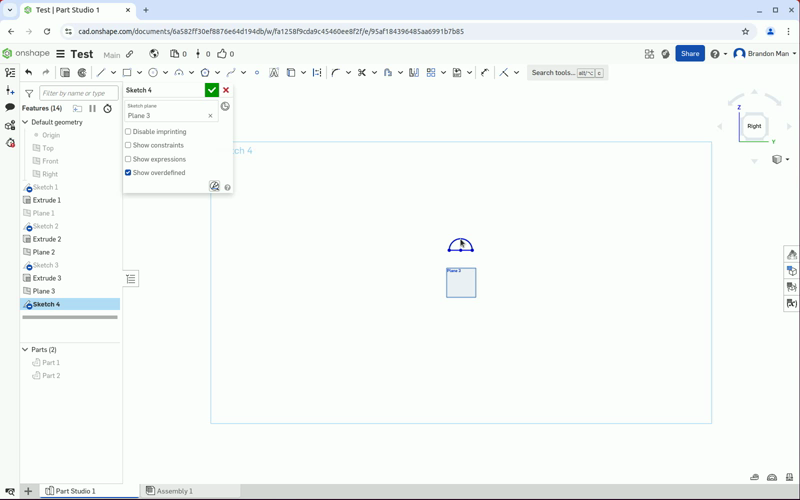
mouse_move(462, 241)
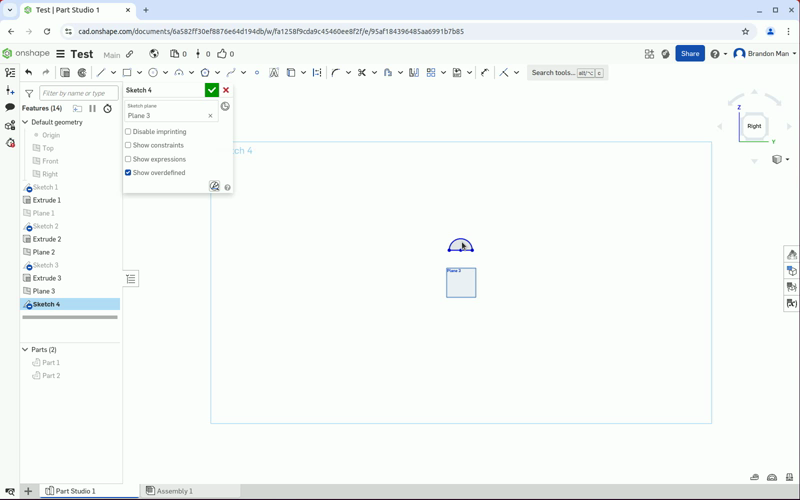
scroll(6)
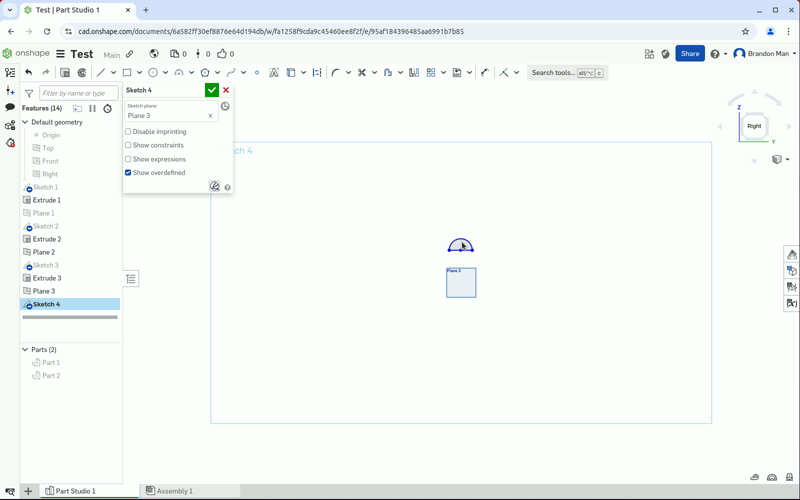
scroll(6)
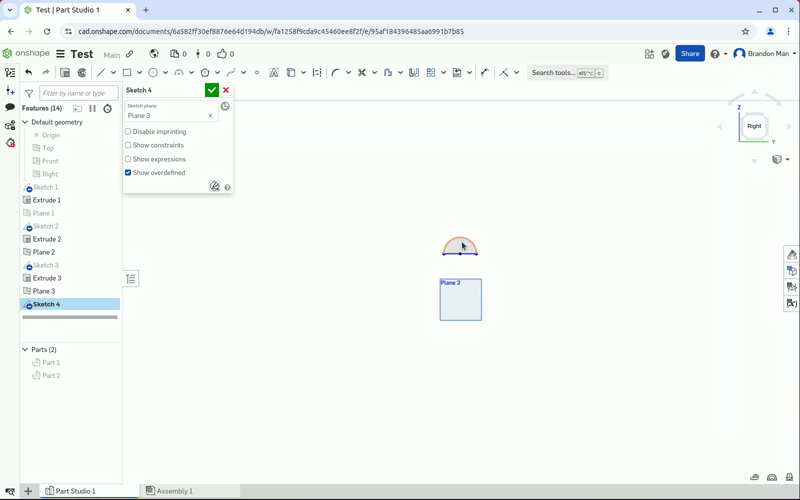
scroll(6)
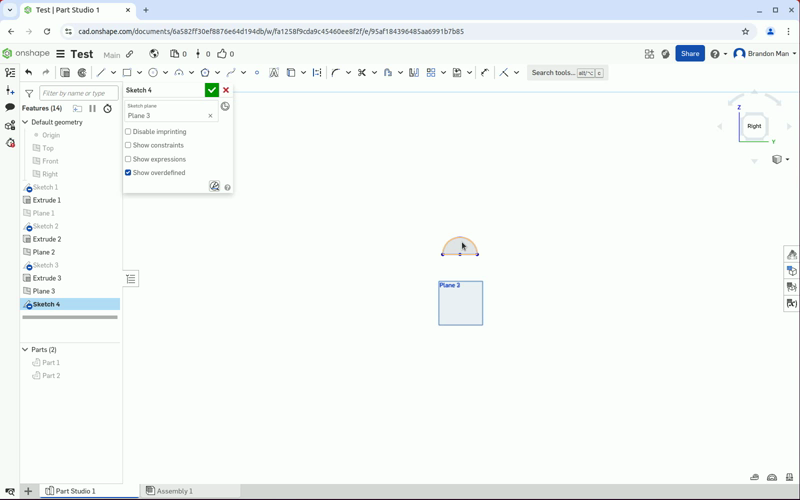
scroll(6)
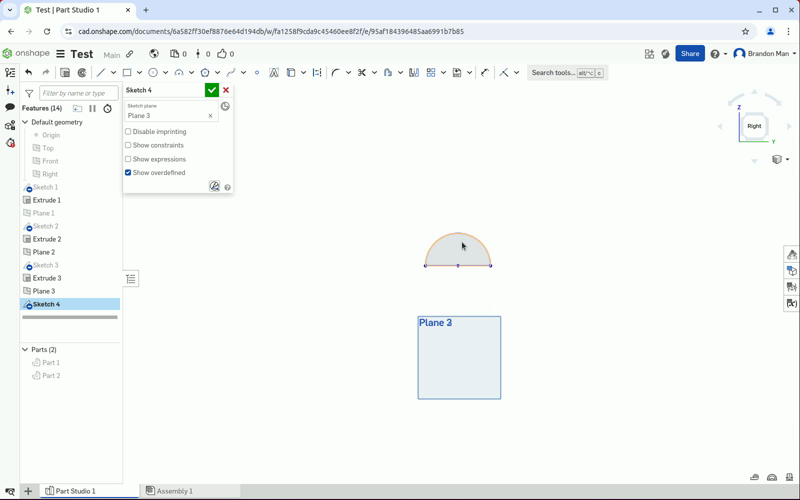
scroll(6)
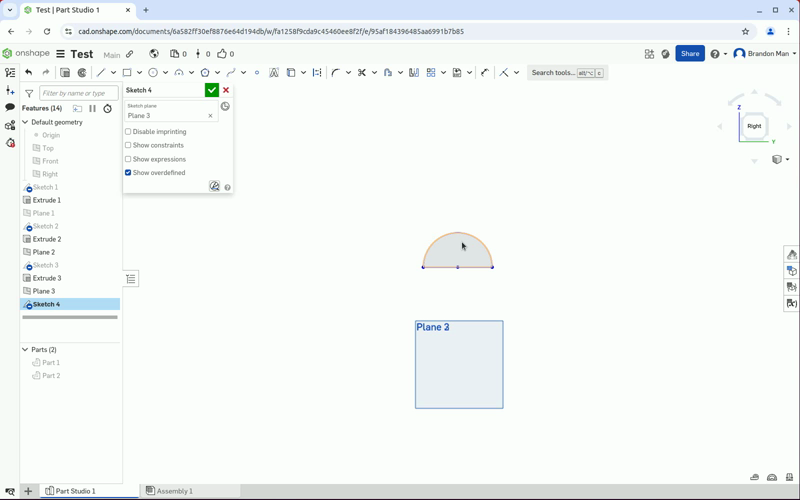
scroll(6)
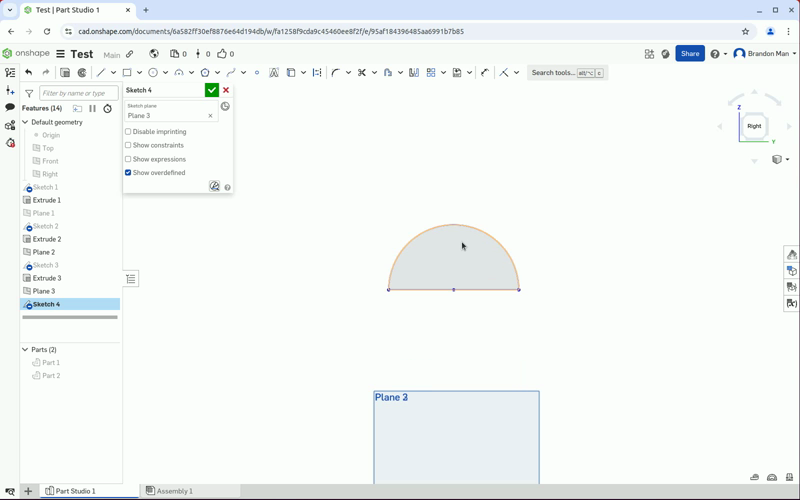
scroll(6)
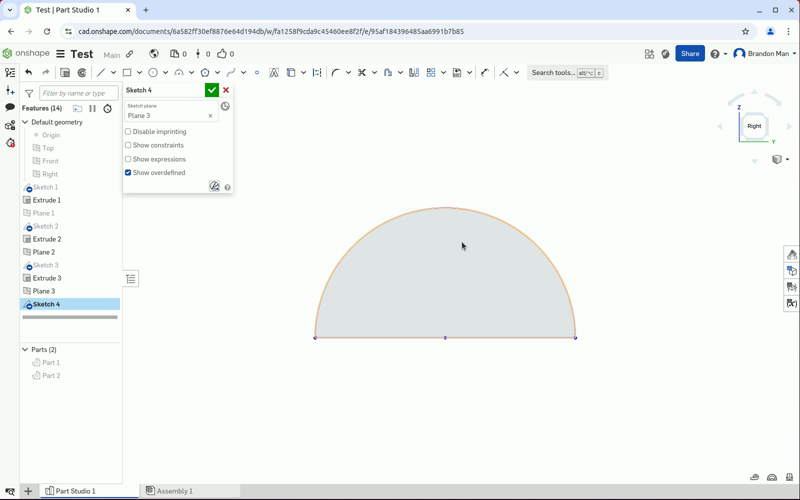
click(462, 241)
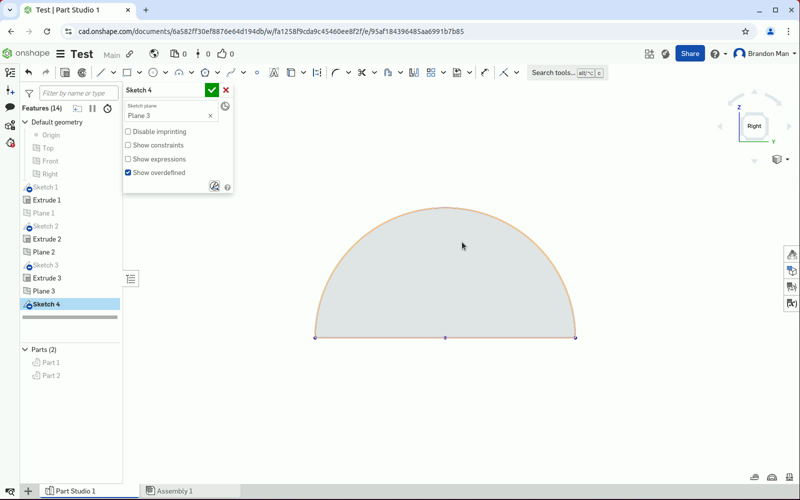
scroll(-6)
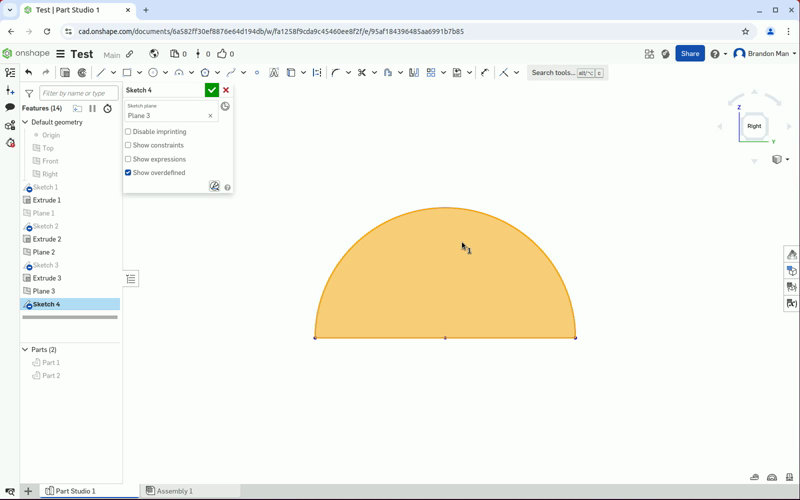
scroll(-6)
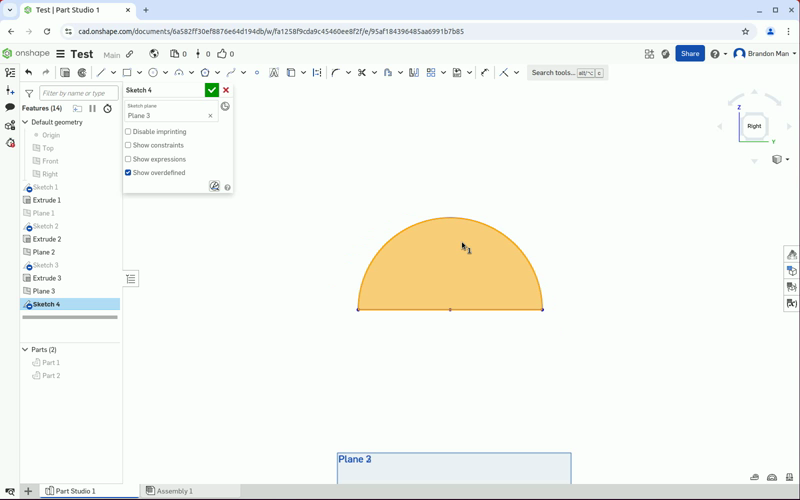
scroll(-6)
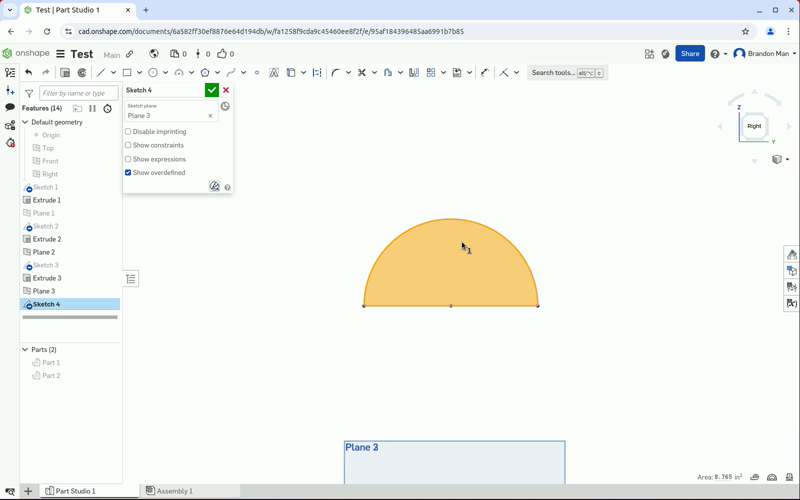
scroll(-6)
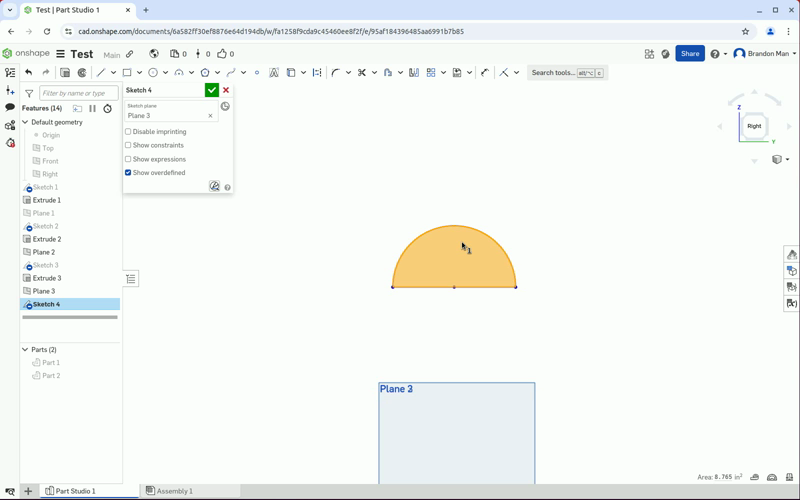
scroll(-6)
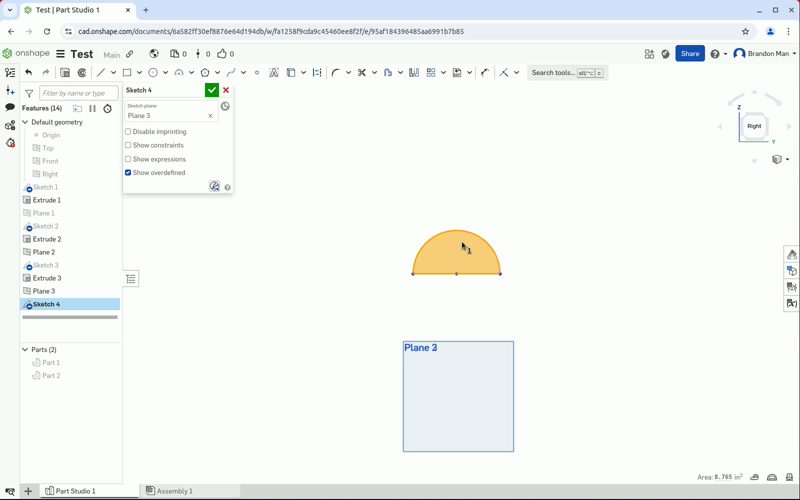
scroll(-6)
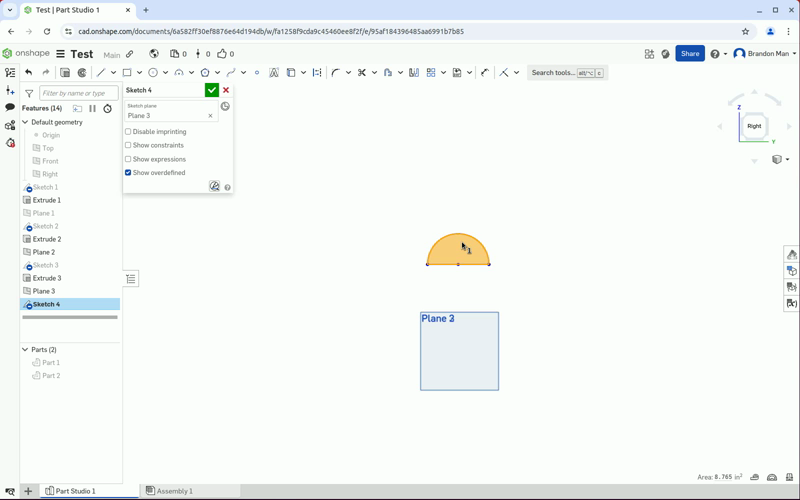
scroll(-6)
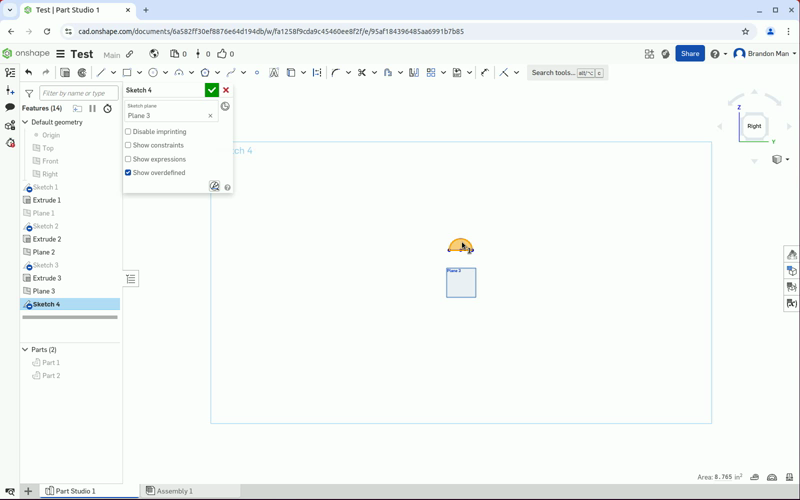
mouse_move(73, 352)
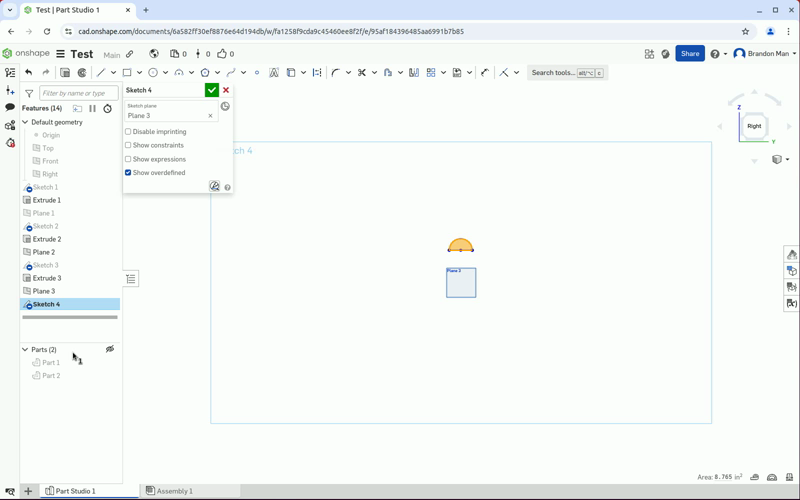
key(shift+y)
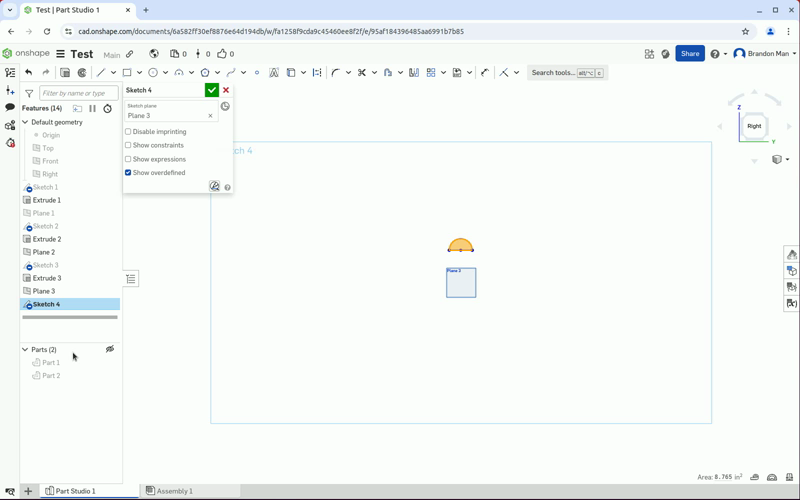
key(shift+e)
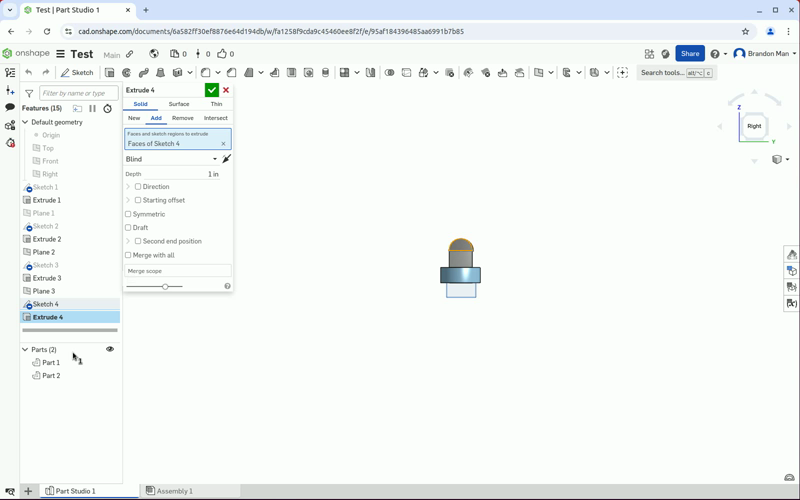
mouse_move(143, 106)
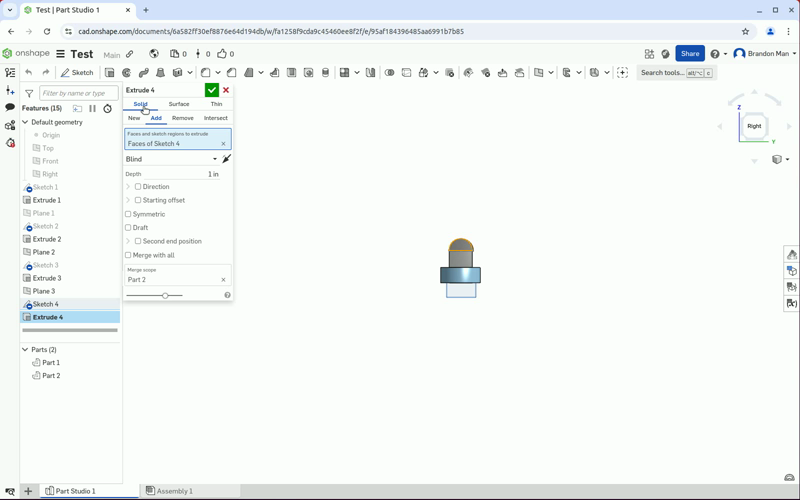
click(143, 106)
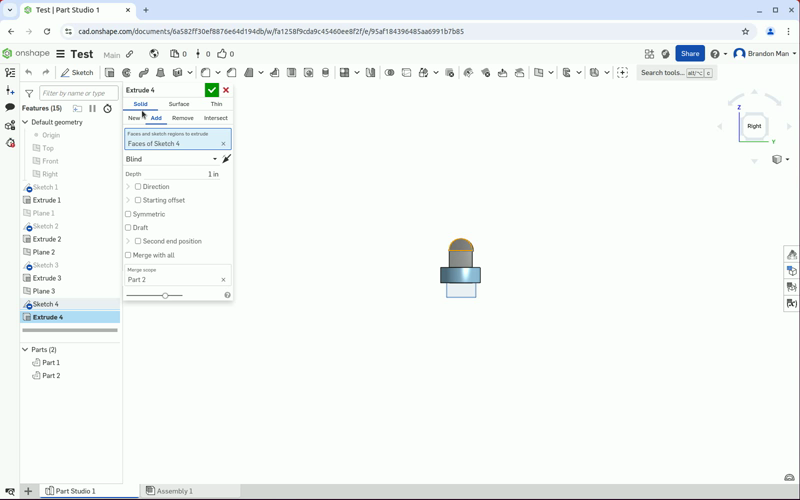
mouse_move(137, 120)
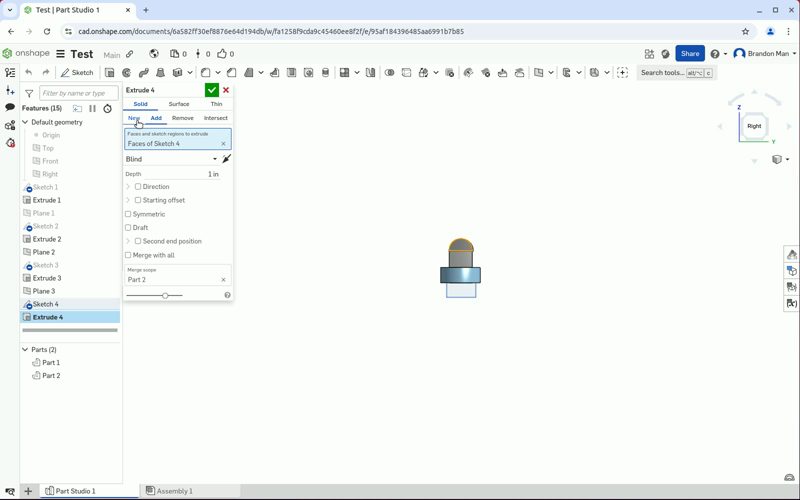
click(137, 120)
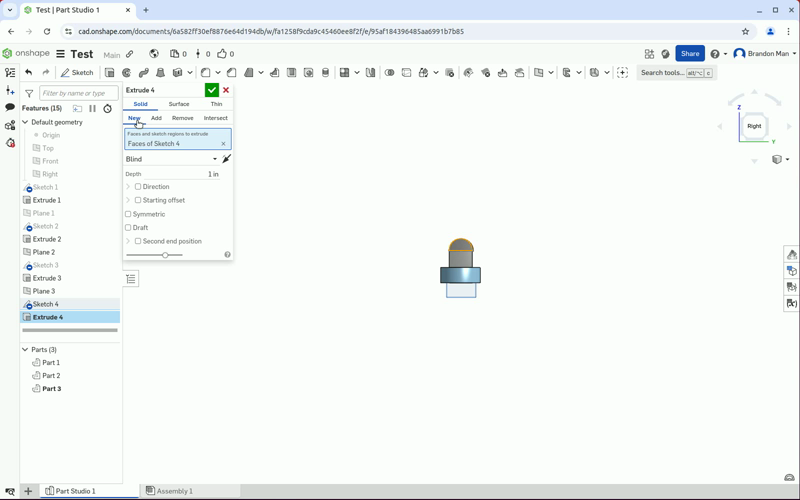
key(tab, 4)
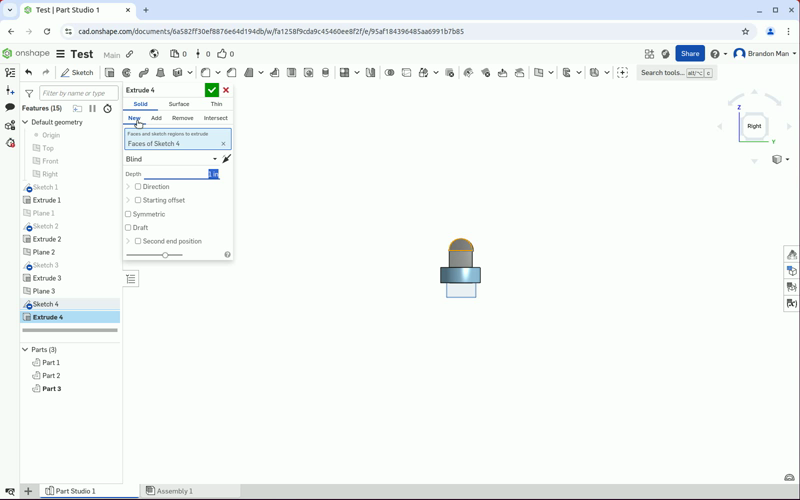
text(-1.685)
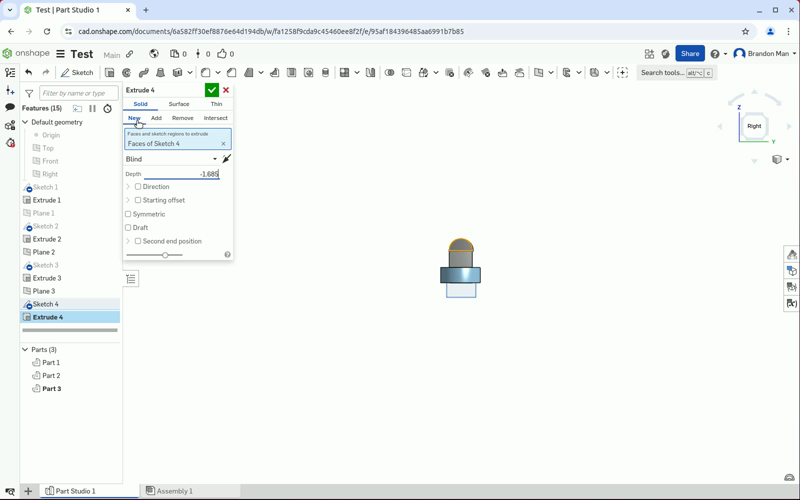
key(enter)
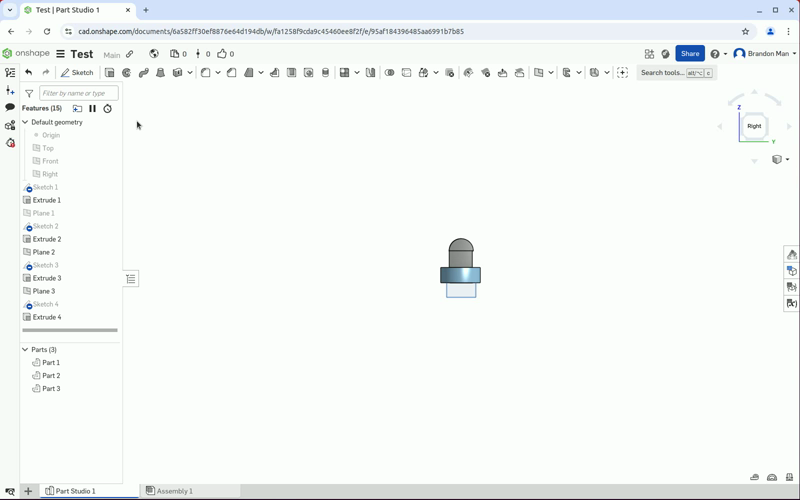
key(shift+h)
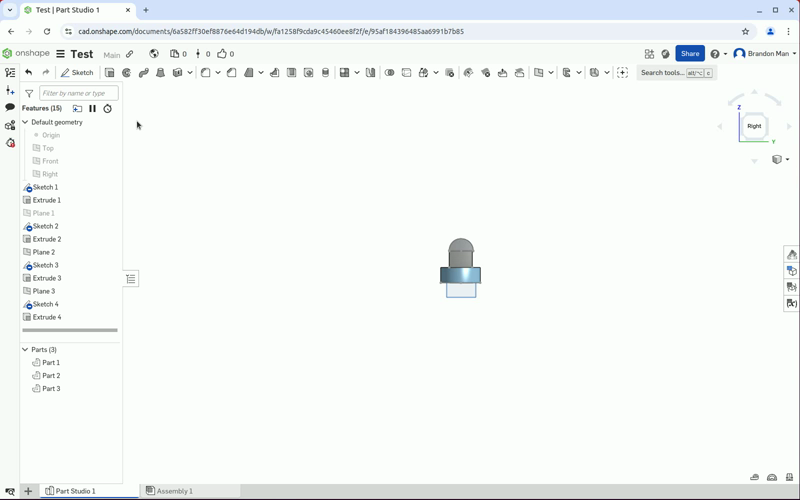
key(shift+h)
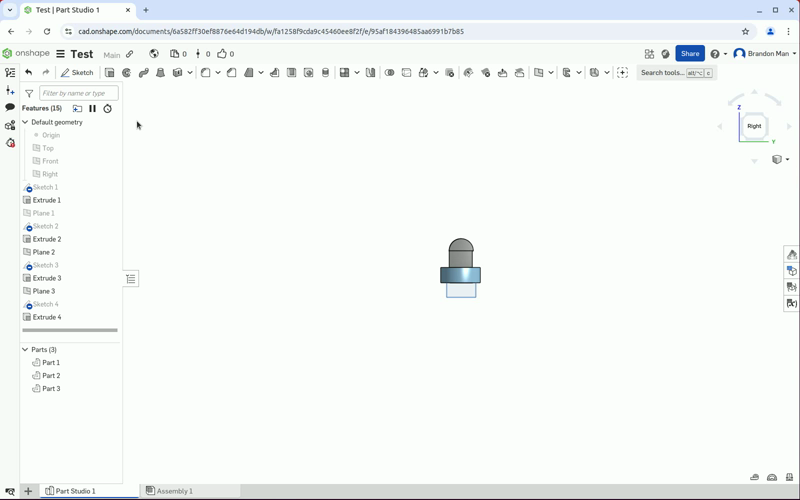
mouse_move(73, 189)
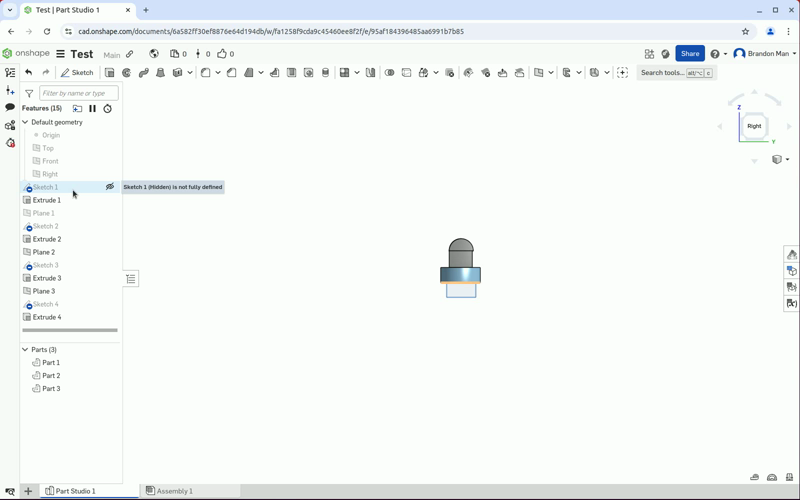
click(73, 189)
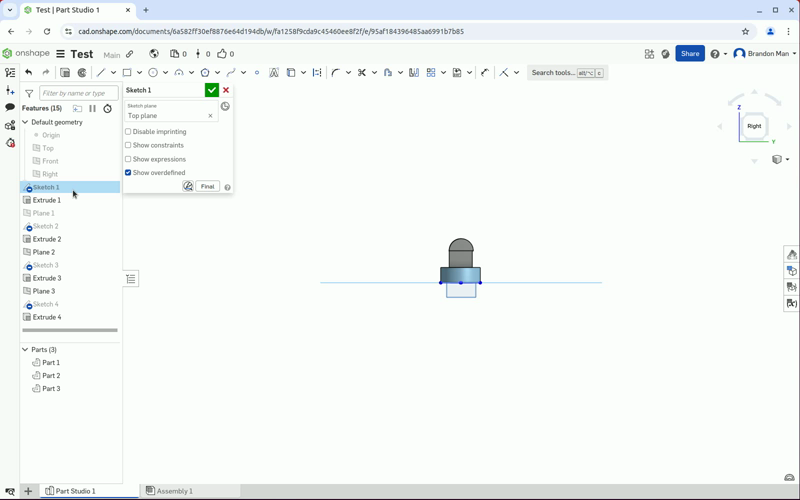
mouse_move(229, 92)
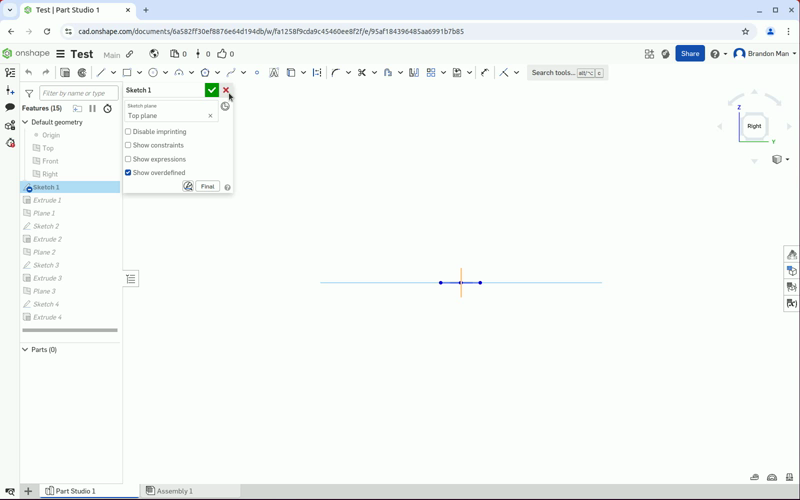
click(229, 92)
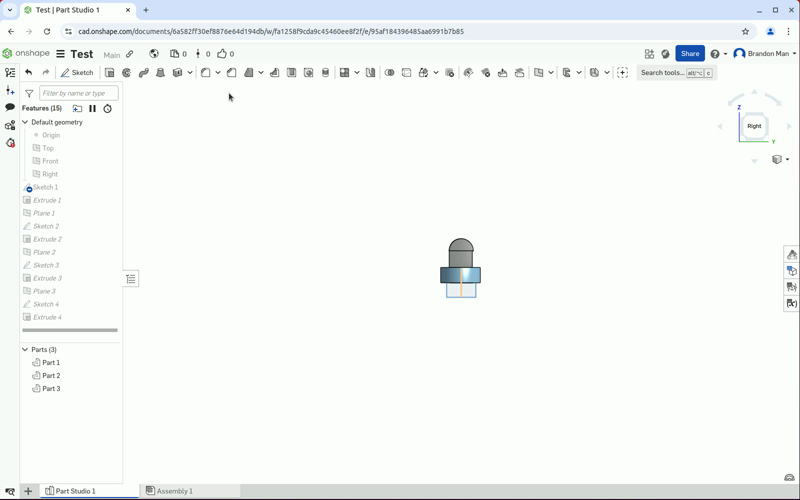
mouse_move(73, 352)
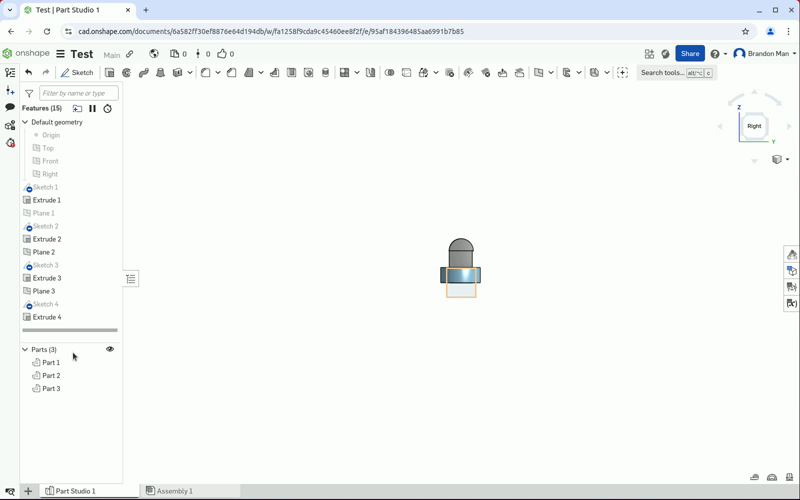
key(y)
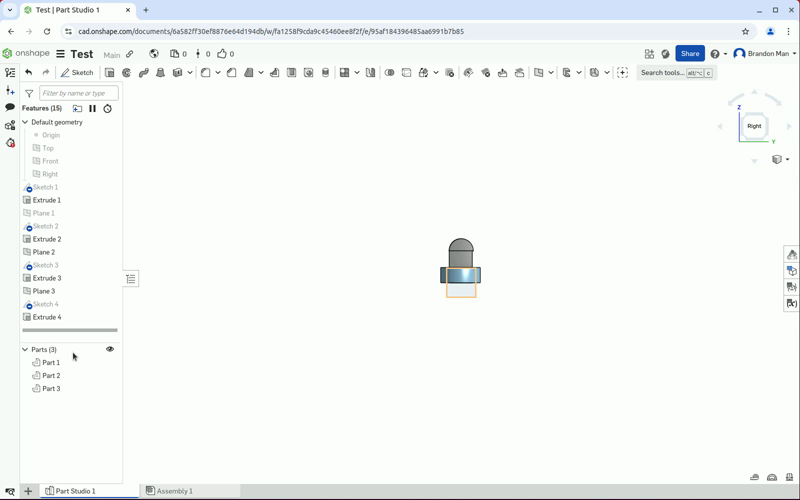
key(shift+p)
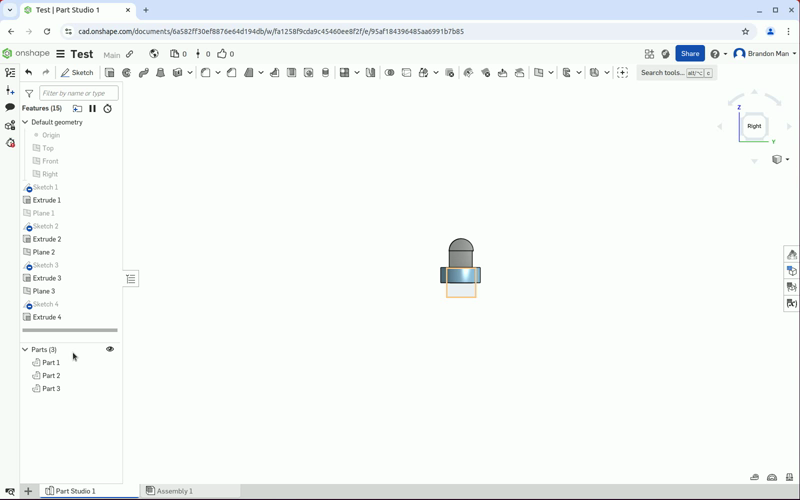
key(space)
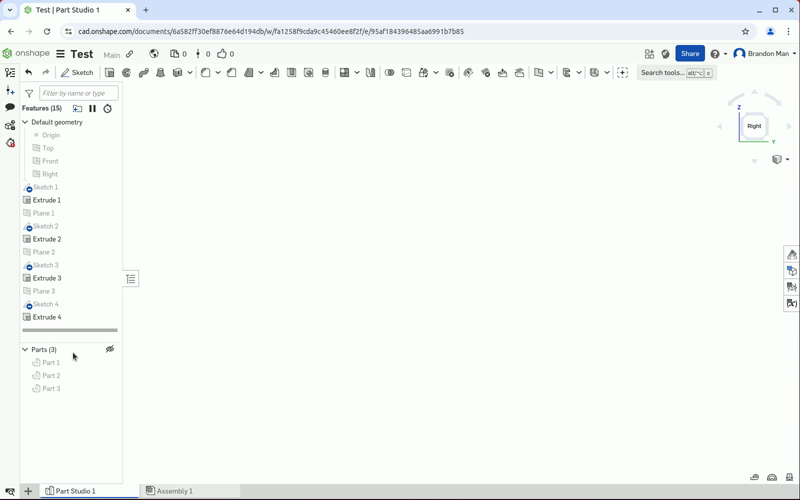
key_down(shift)
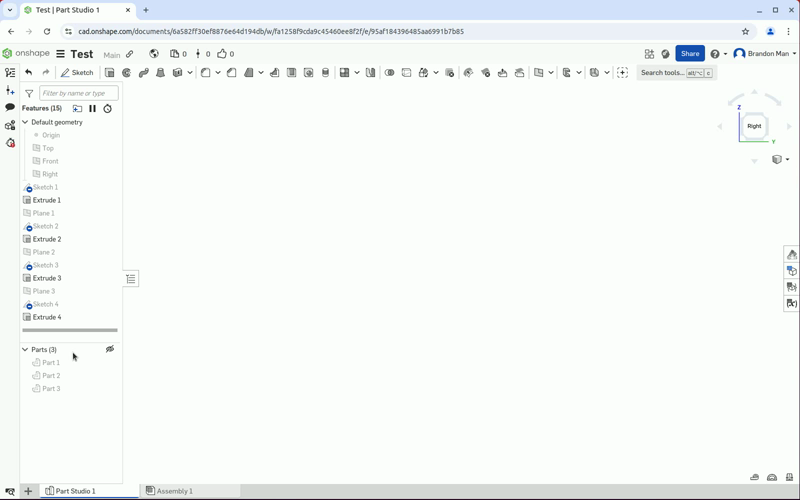
key(right)
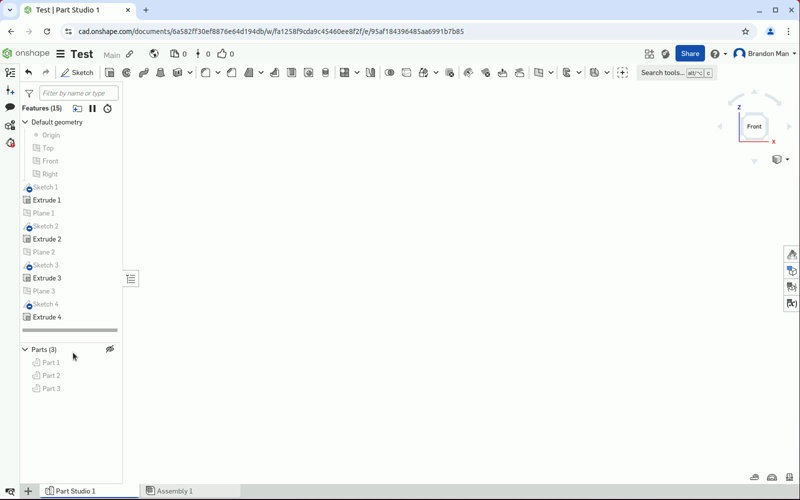
key_up(shift)
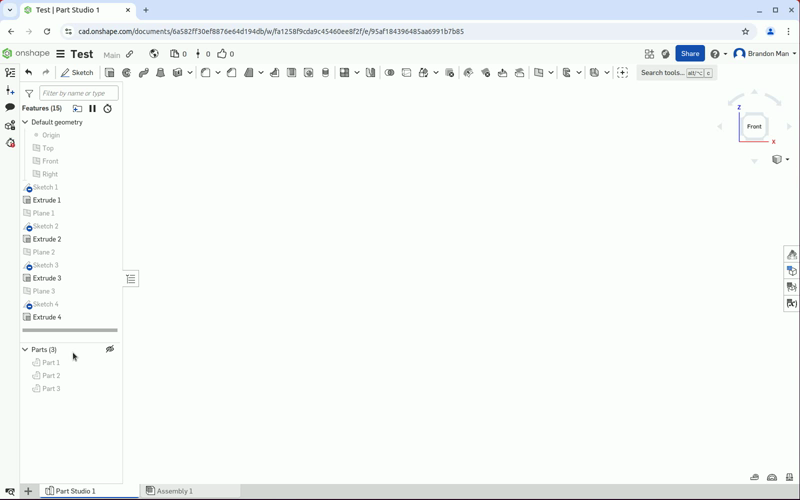
mouse_move(73, 352)
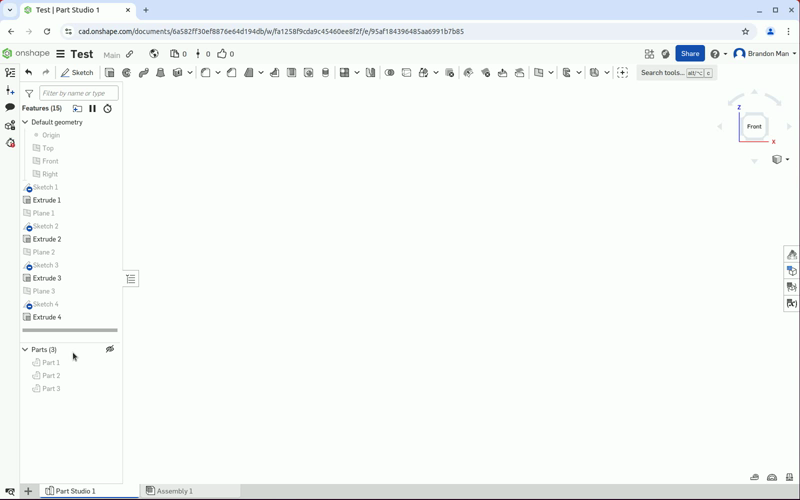
key(shift+y)
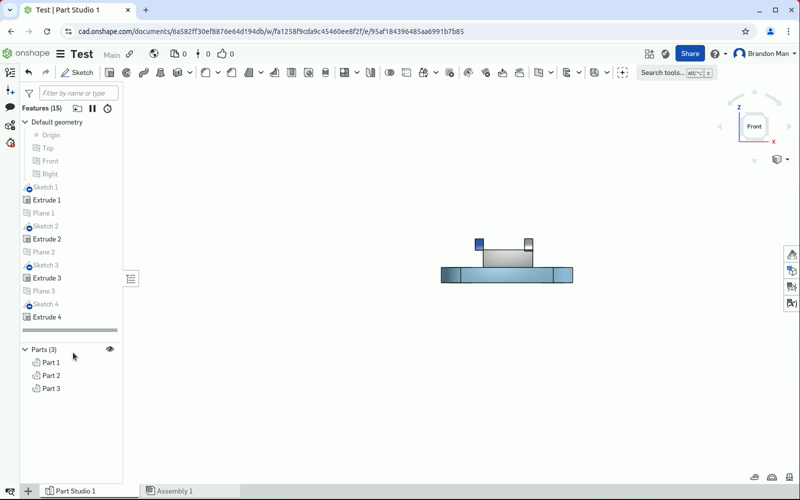
mouse_move(541, 75)
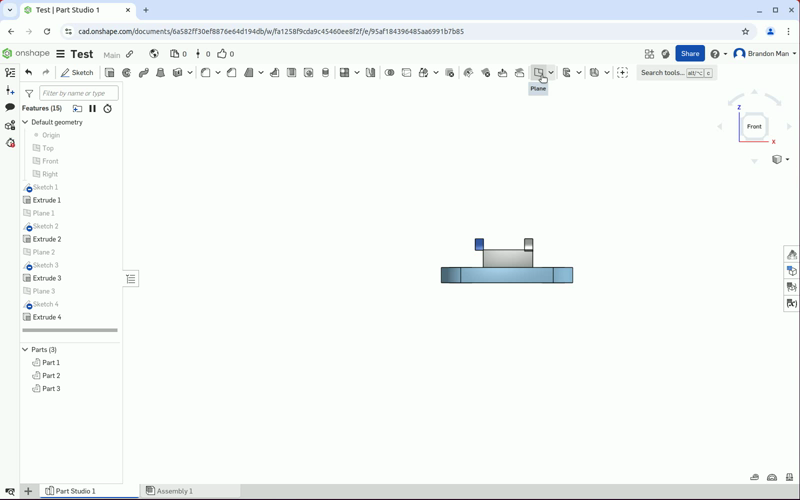
click(541, 75)
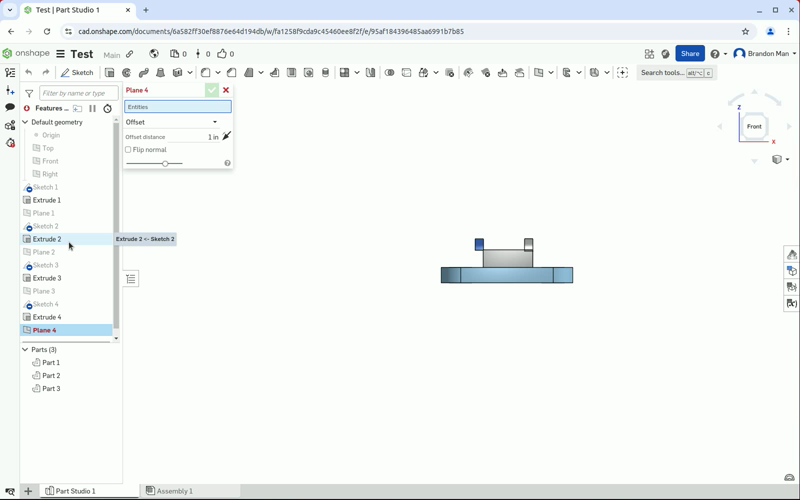
scroll(3)
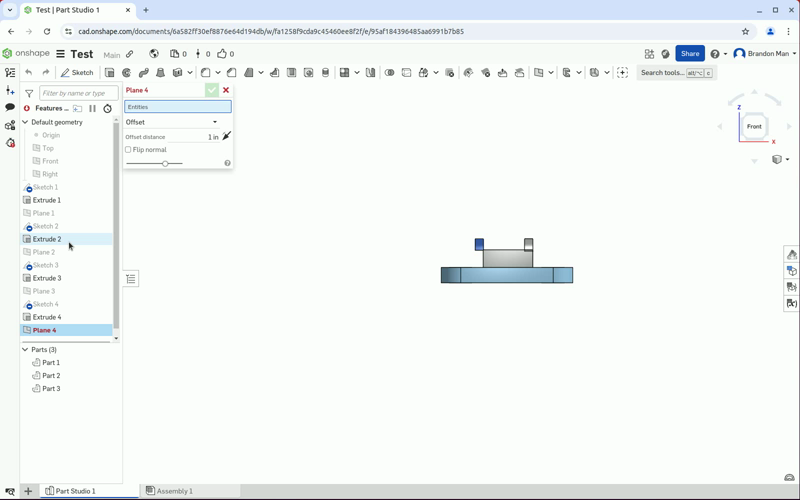
mouse_move(69, 163)
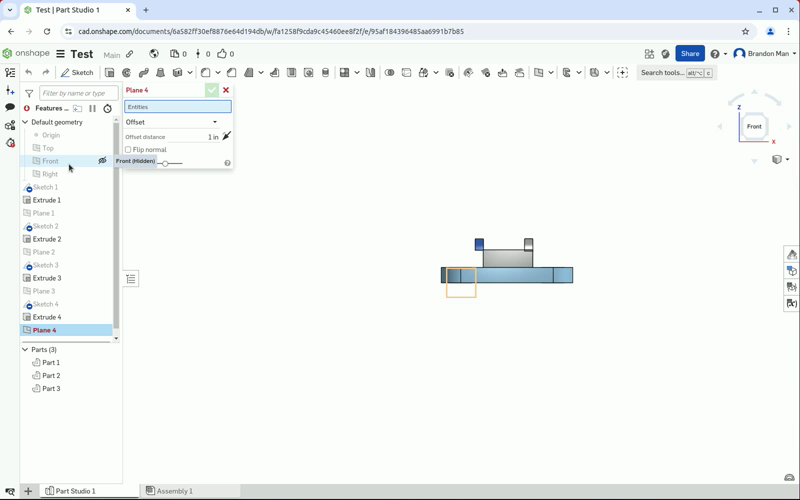
click(69, 163)
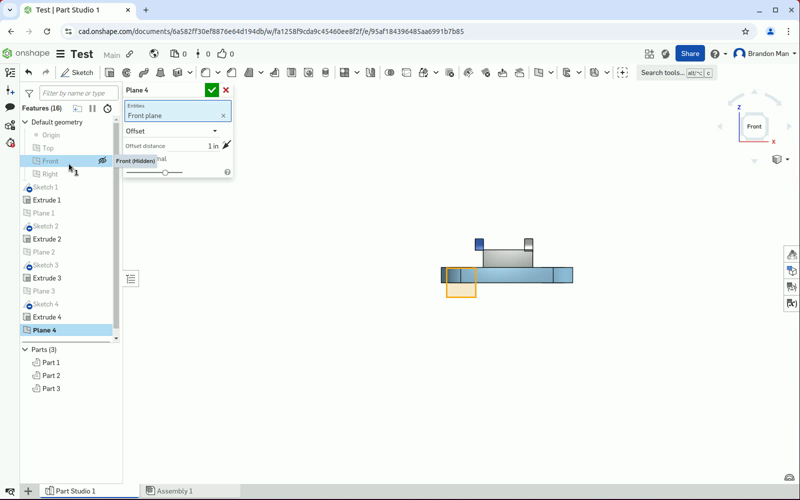
key(tab, 2)
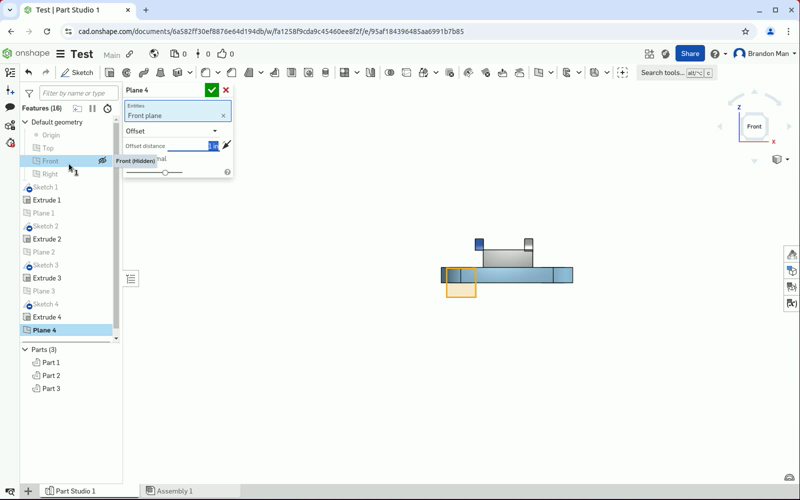
text(2.403)
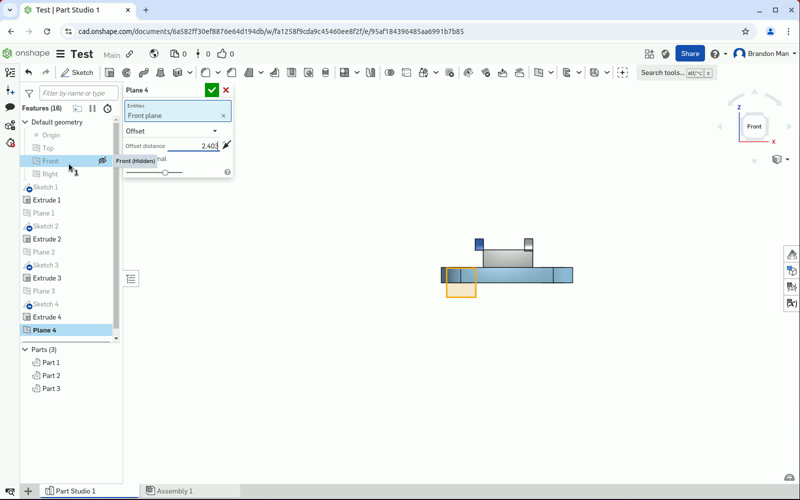
key(enter, 2)
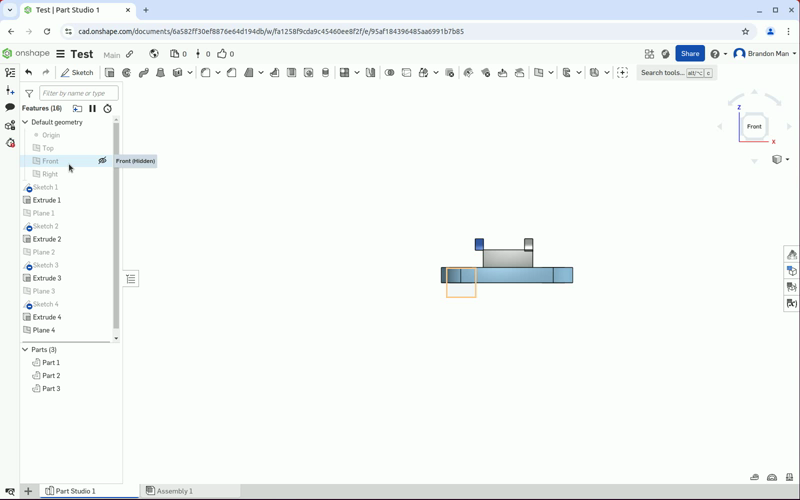
key(shift+s)
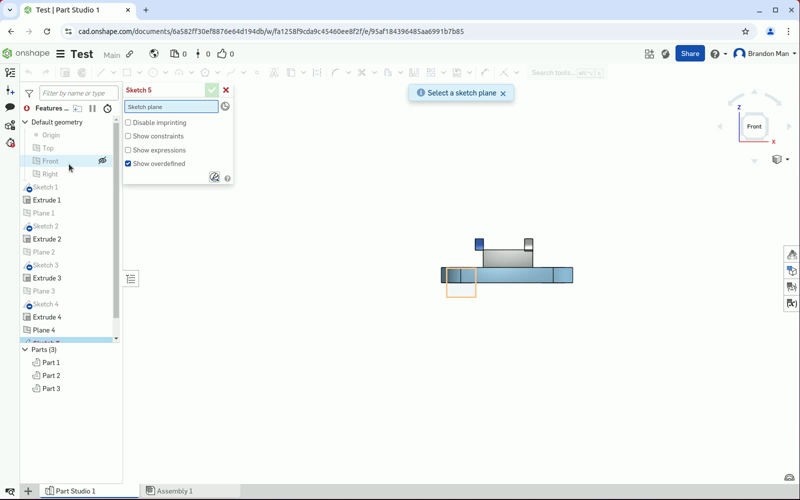
mouse_move(69, 319)
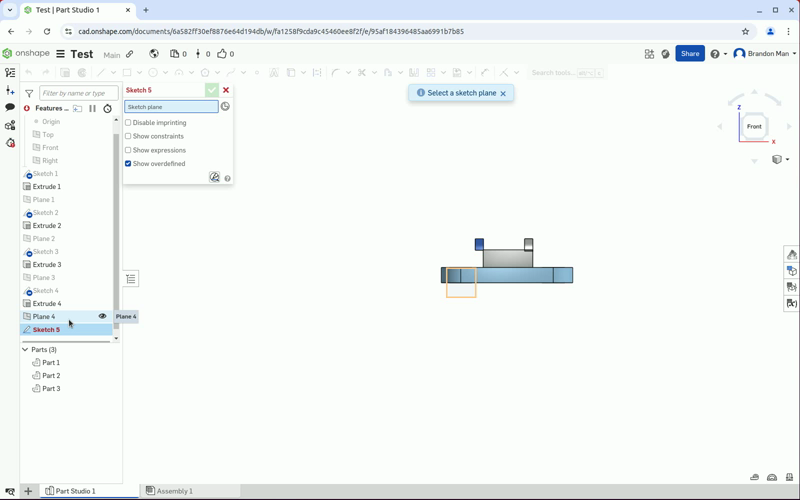
click(69, 319)
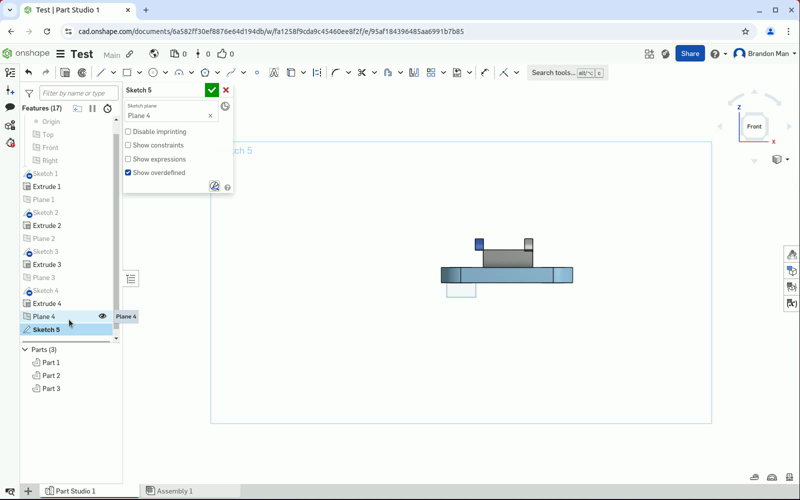
mouse_move(73, 352)
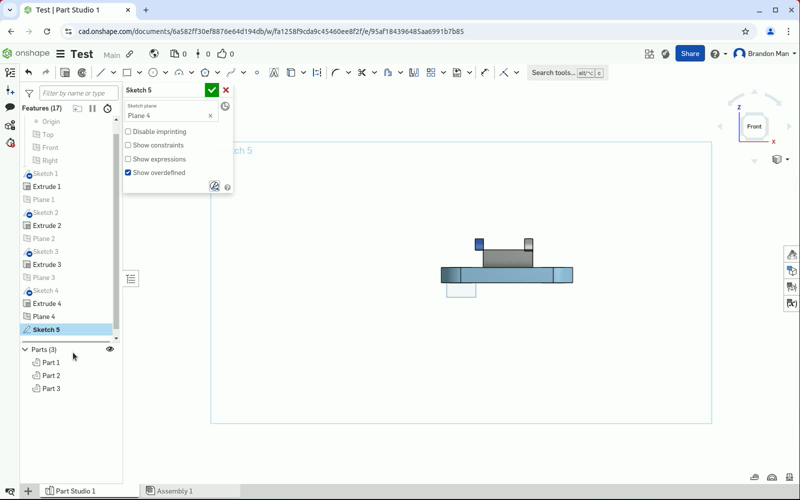
key(y)
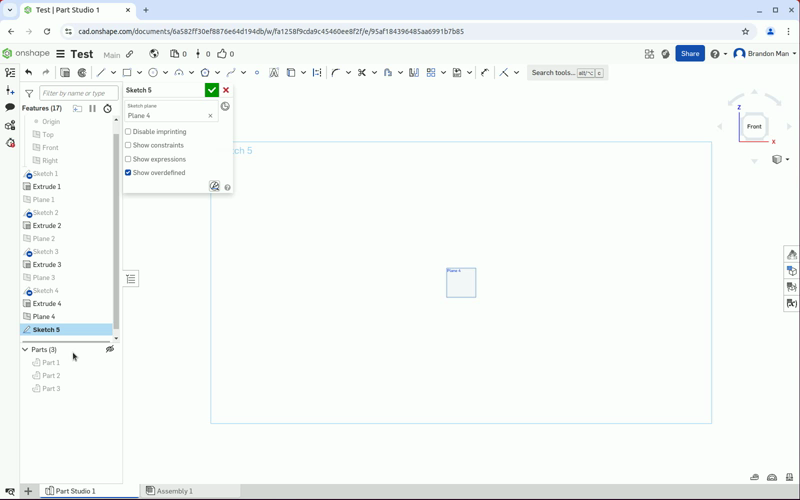
key(a)
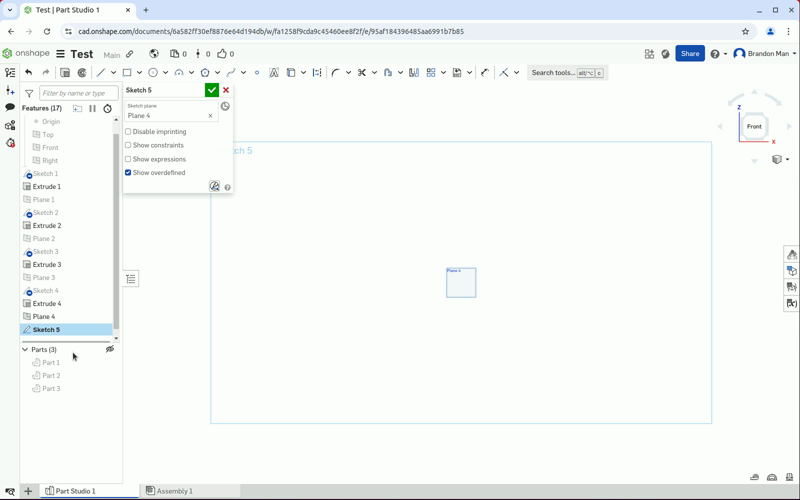
key_down(shift)
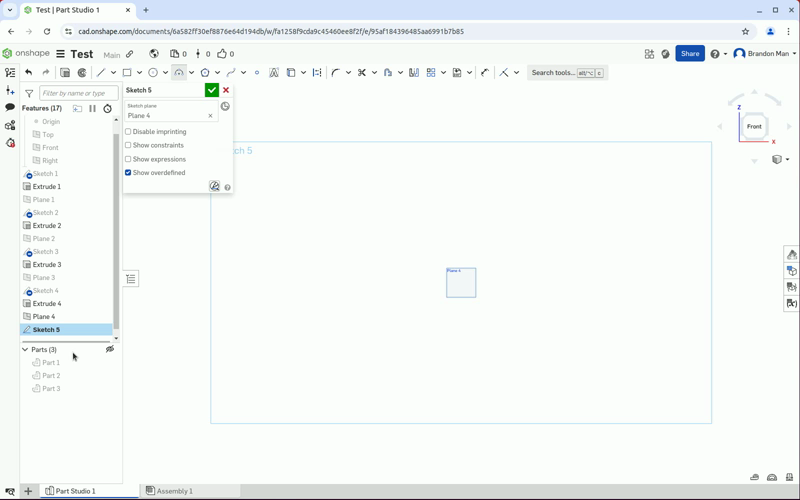
mouse_move(492, 250)
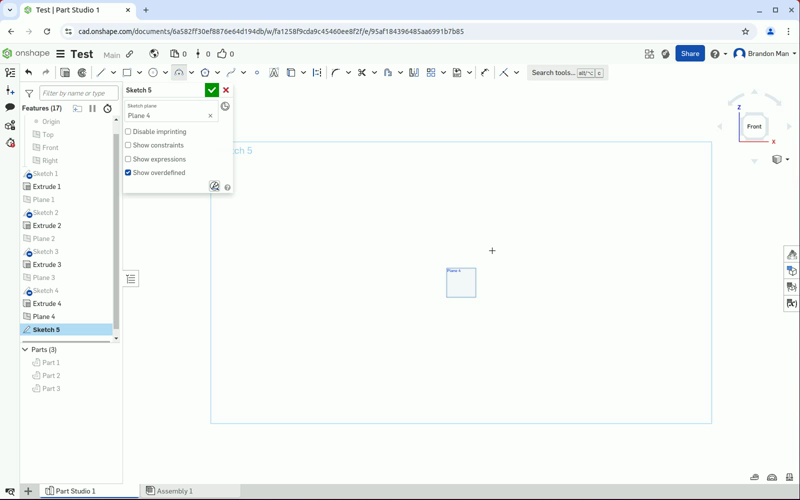
click(492, 250)
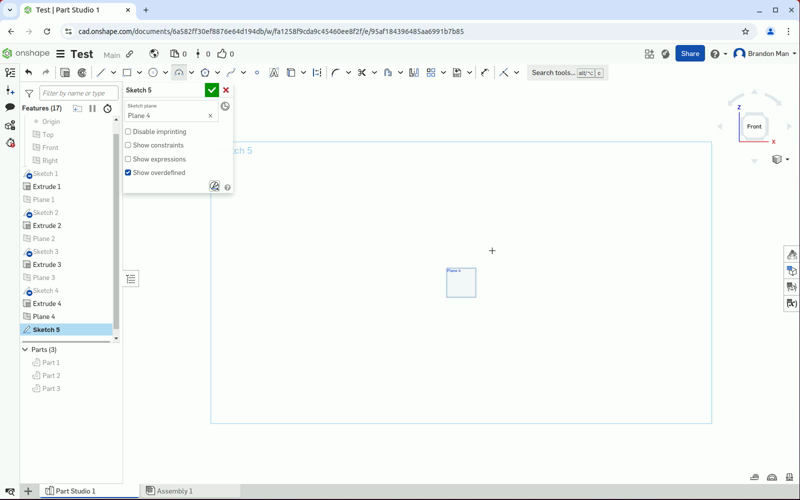
key_up(shift)
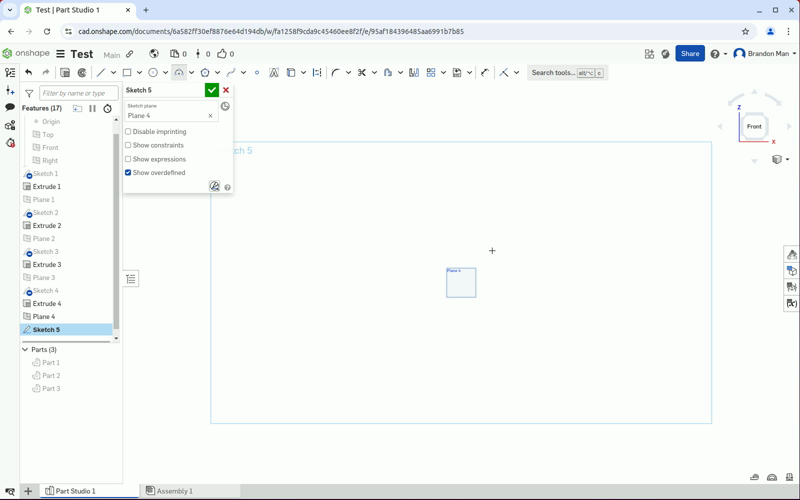
key_down(shift)
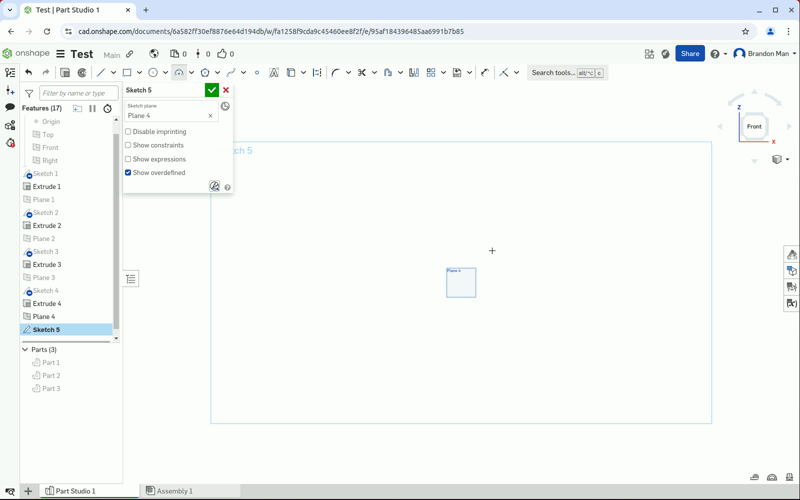
mouse_move(525, 250)
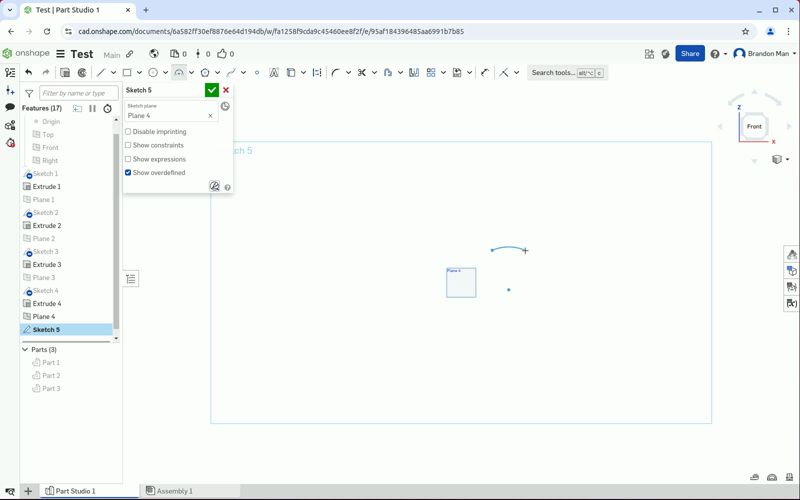
click(525, 250)
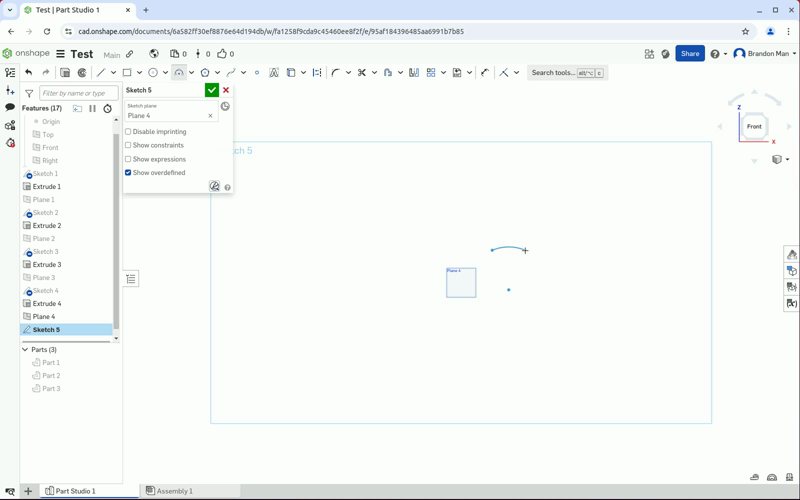
mouse_move(508, 266)
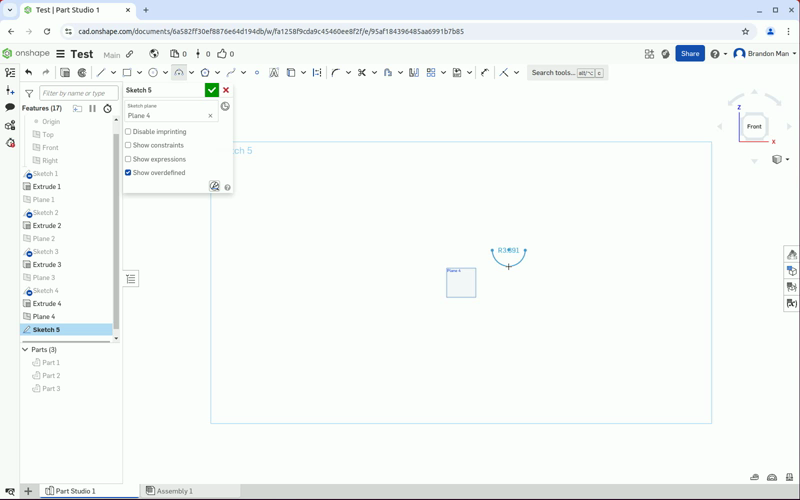
click(508, 266)
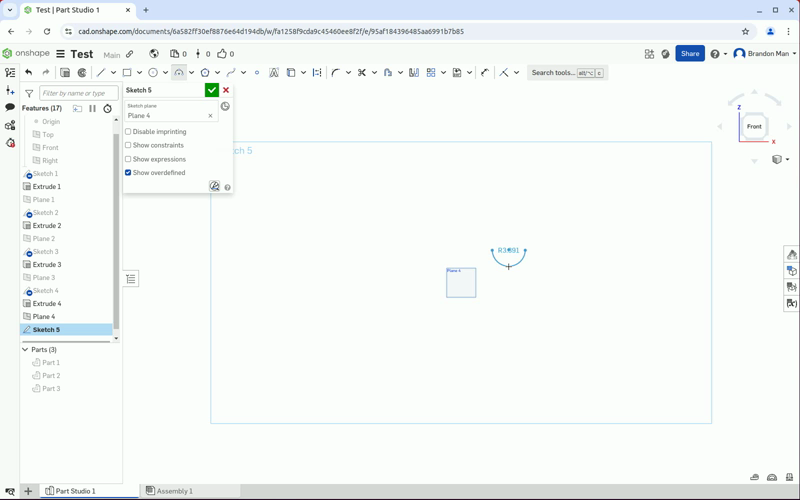
key_up(shift)
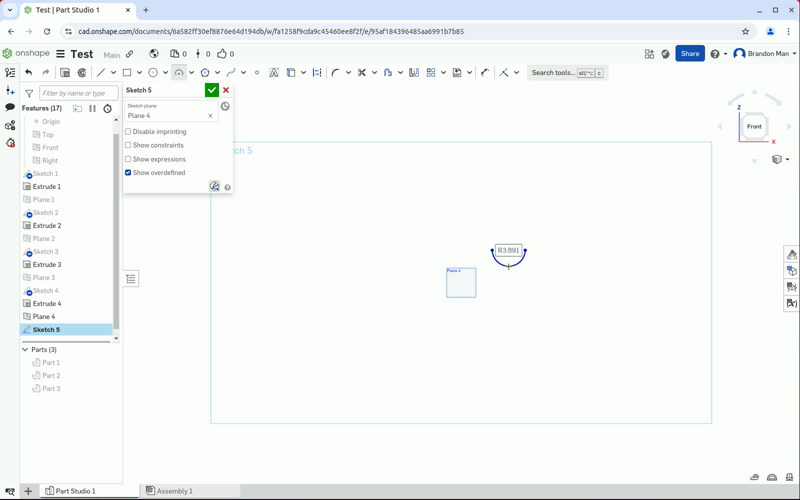
key(esc)
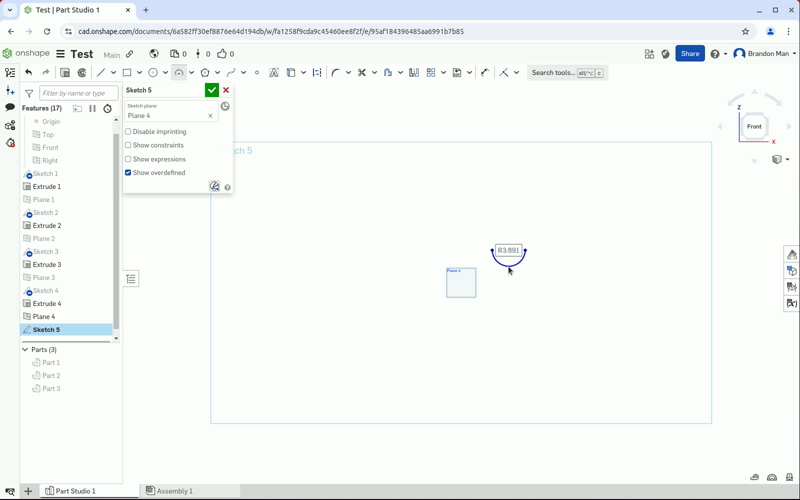
key(l)
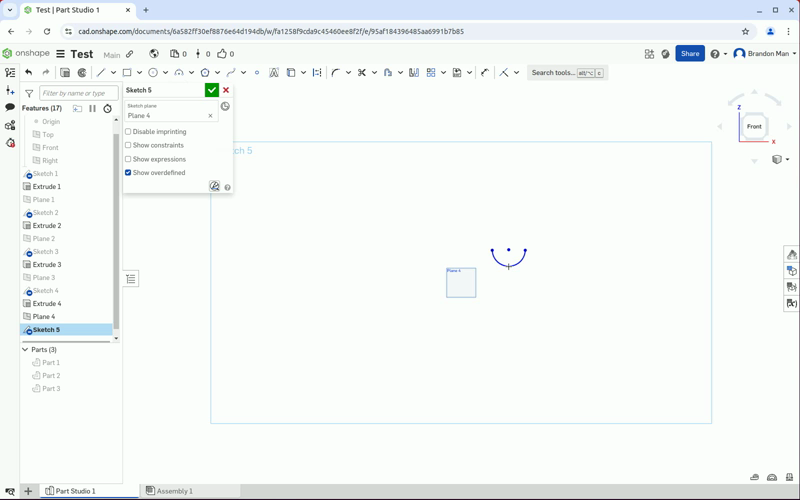
mouse_move(525, 250)
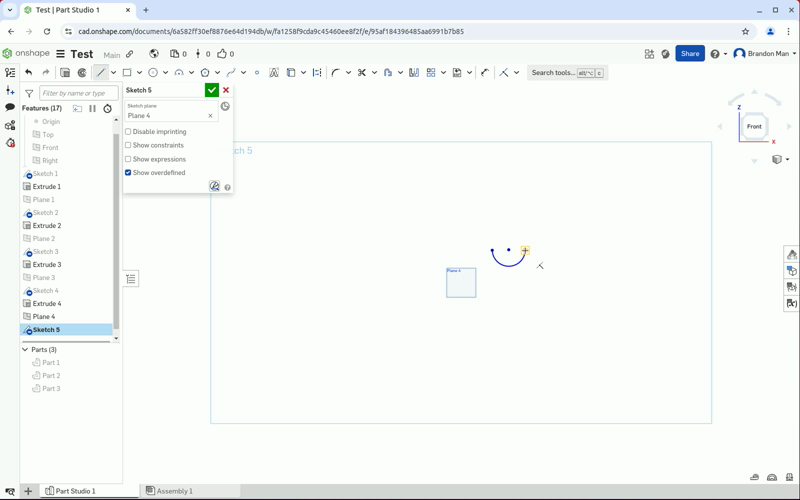
click(525, 250)
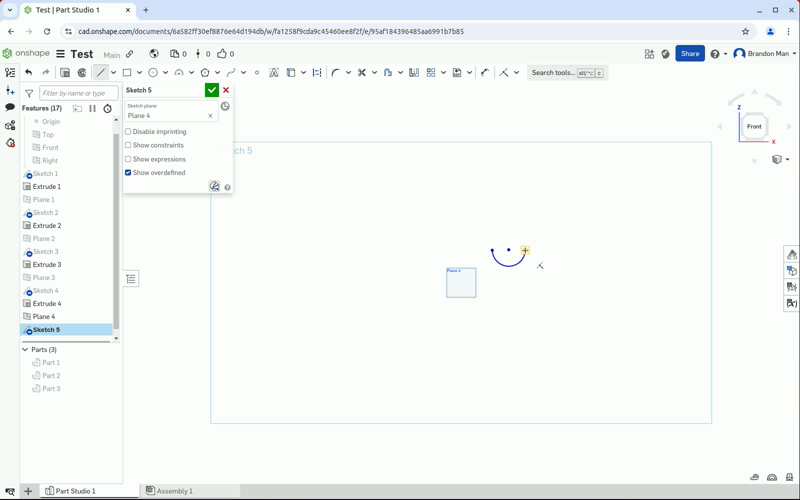
mouse_move(555, 250)
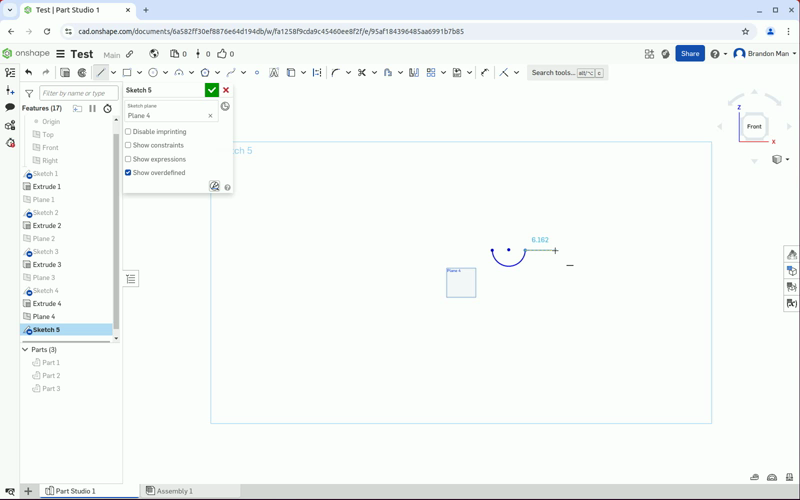
key_down(shift)
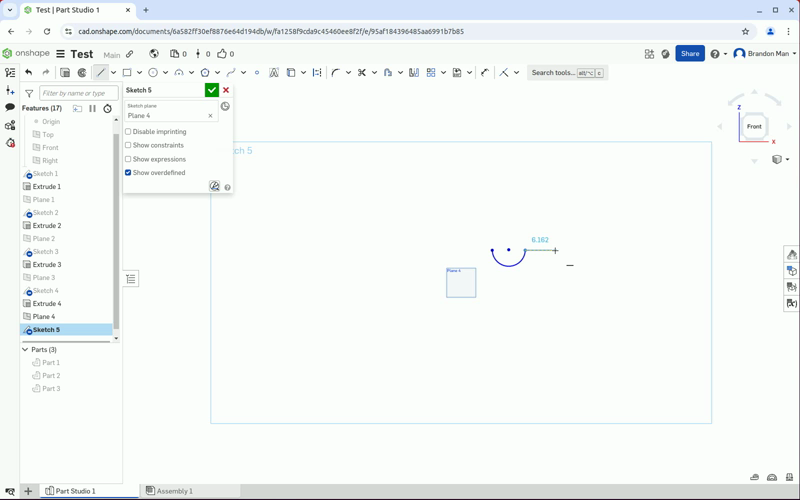
mouse_move(492, 250)
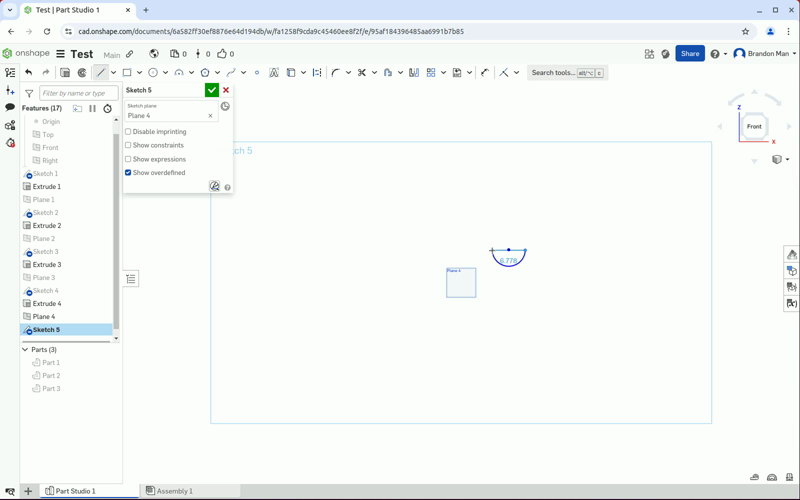
key_up(shift)
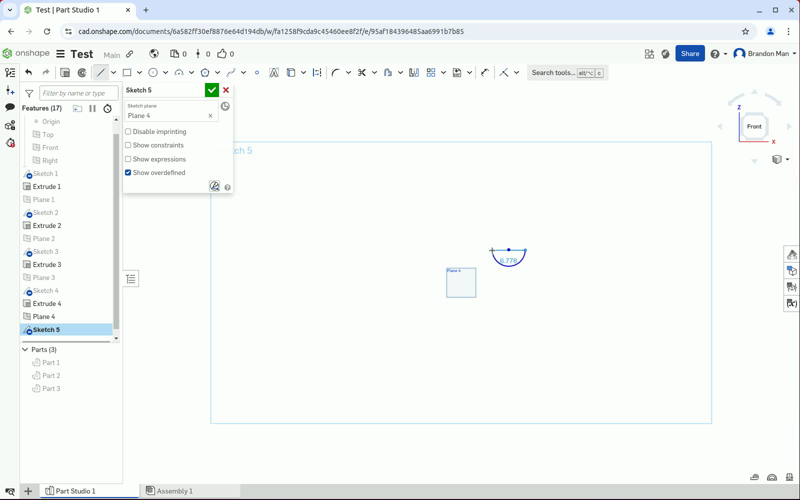
click(492, 250)
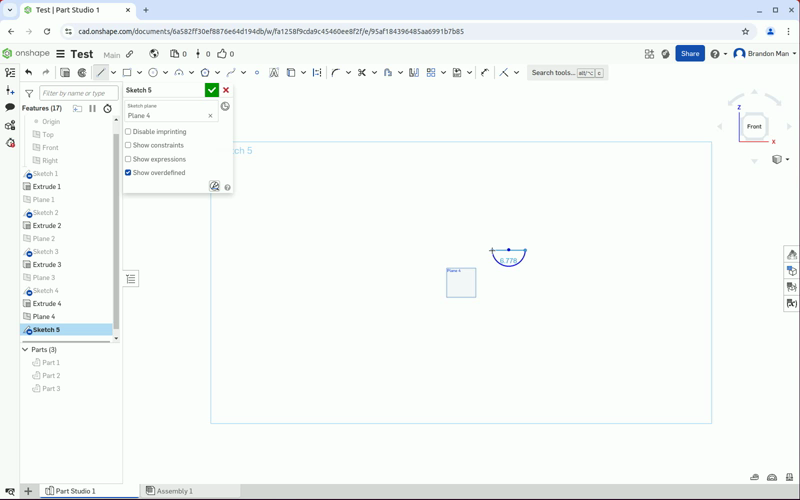
key(esc)
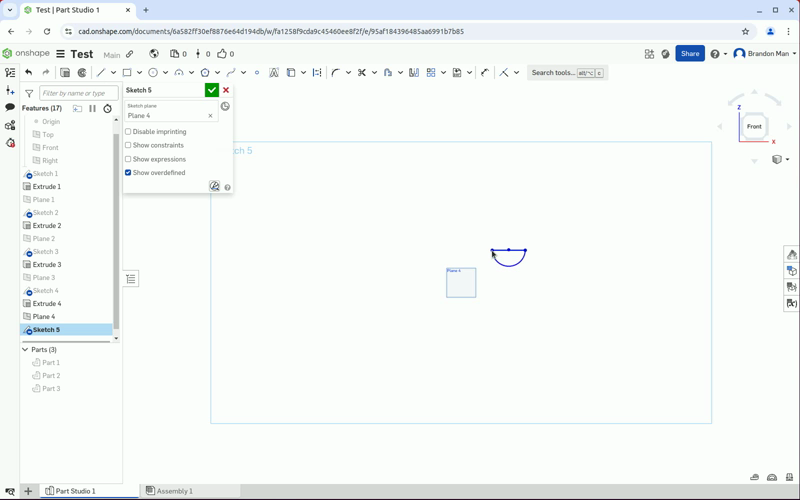
mouse_move(503, 256)
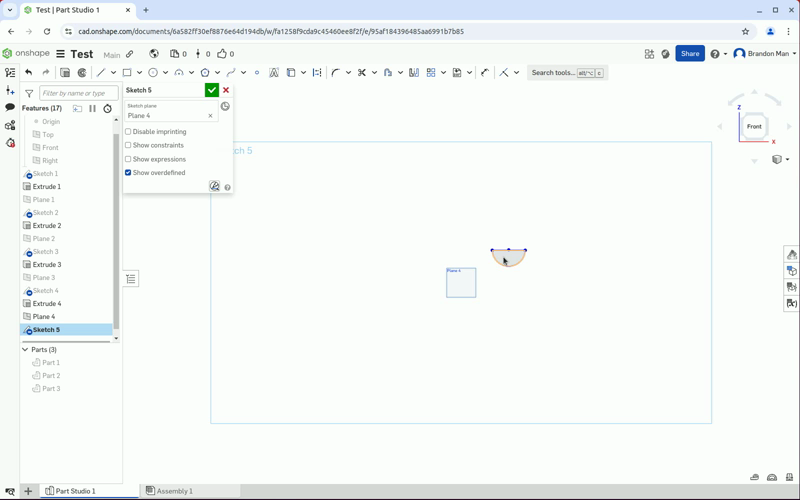
scroll(6)
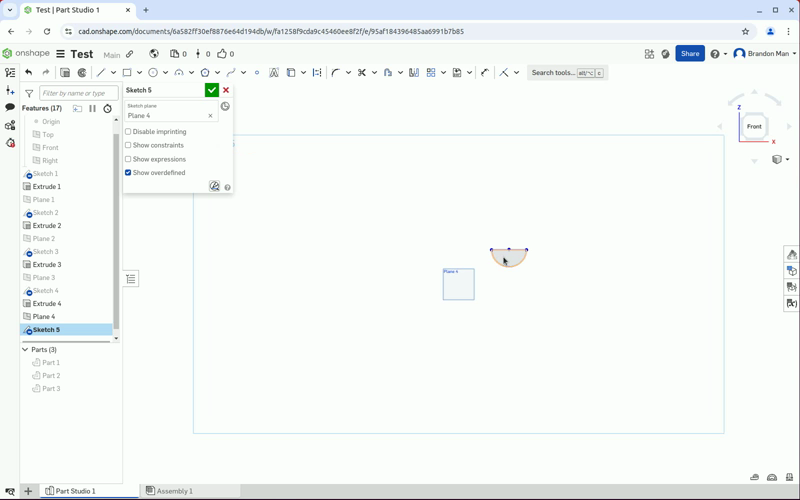
scroll(6)
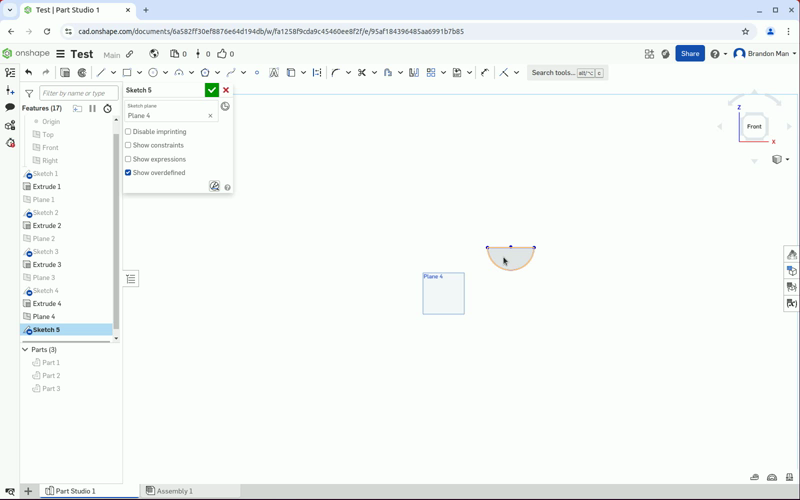
scroll(6)
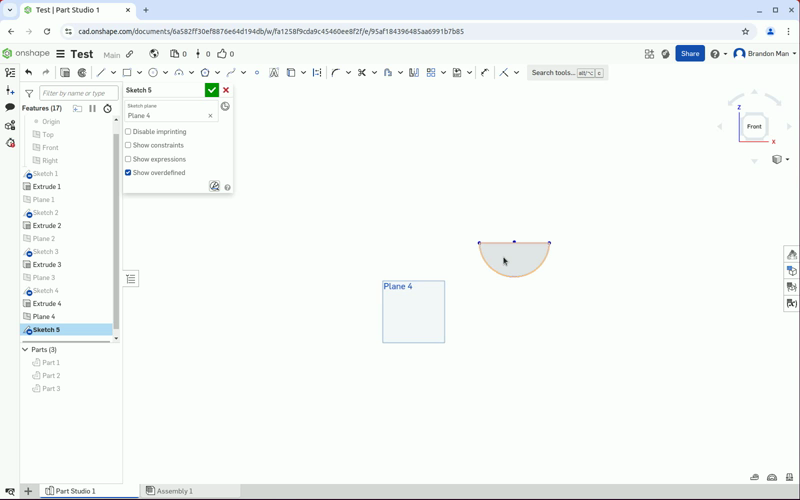
scroll(6)
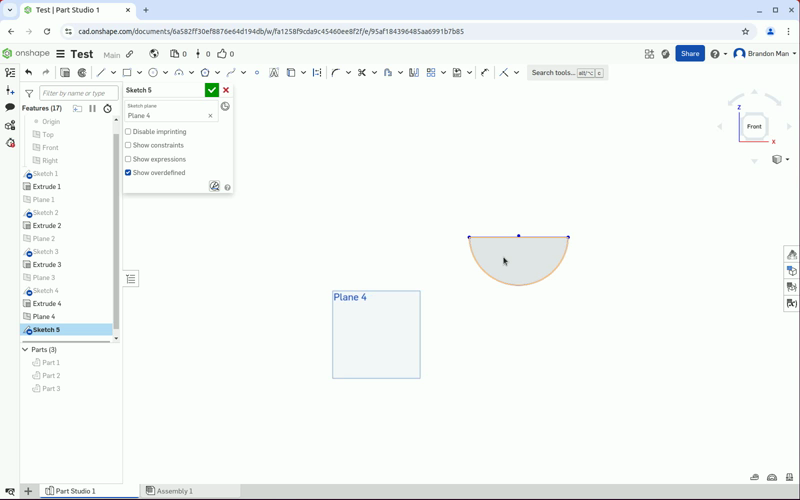
scroll(6)
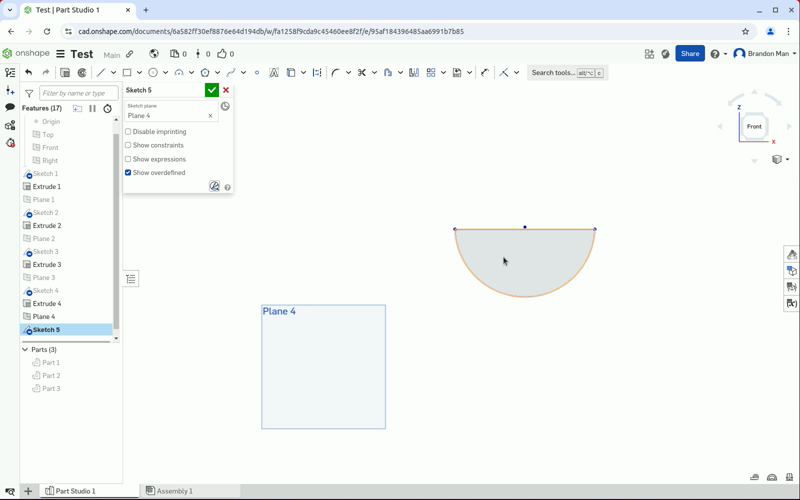
scroll(6)
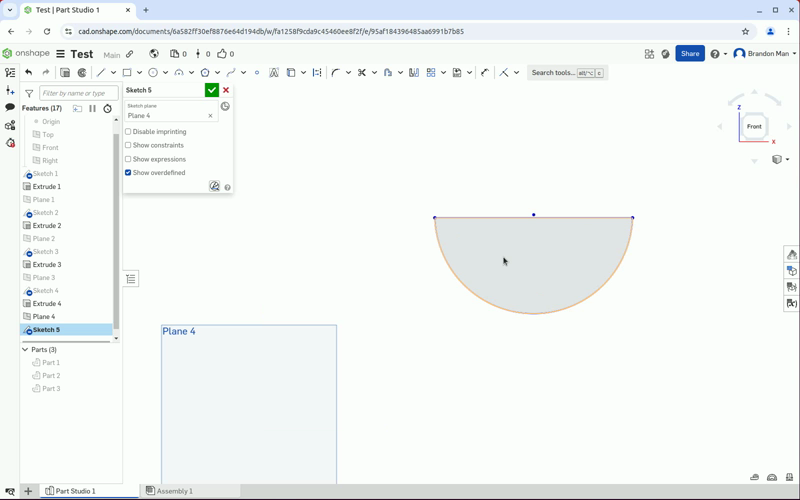
scroll(6)
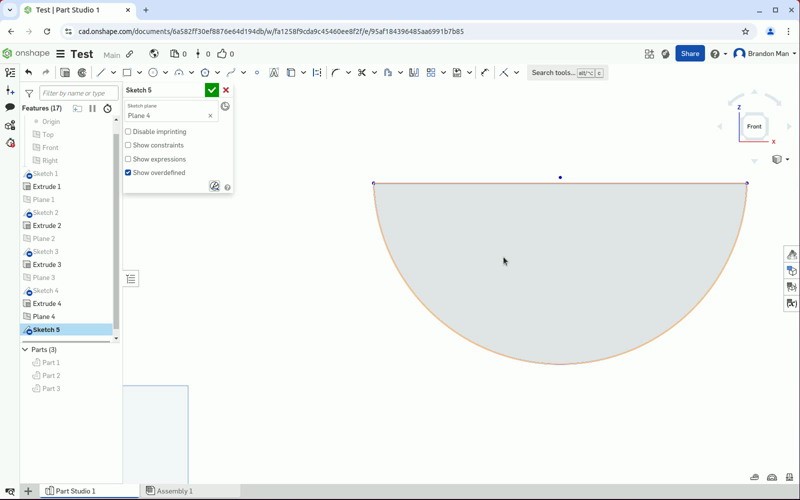
click(503, 256)
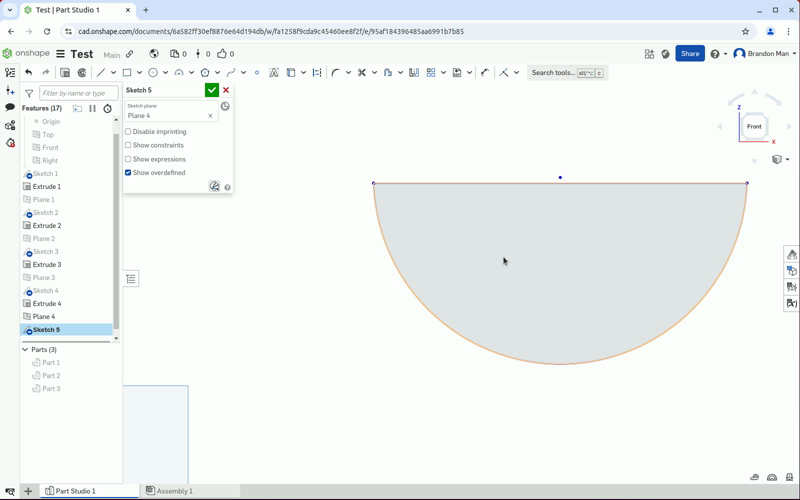
scroll(-6)
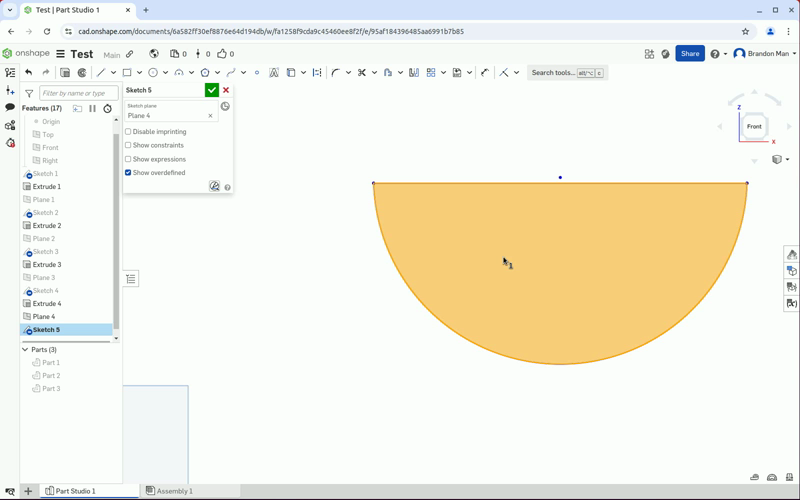
scroll(-6)
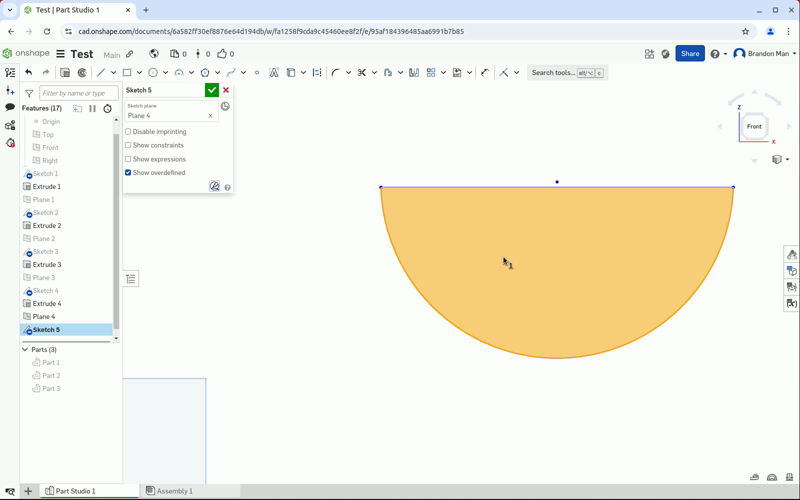
scroll(-6)
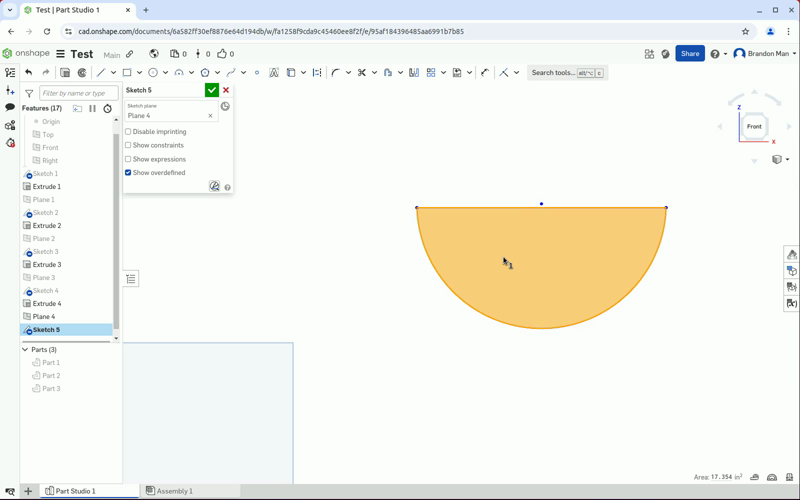
scroll(-6)
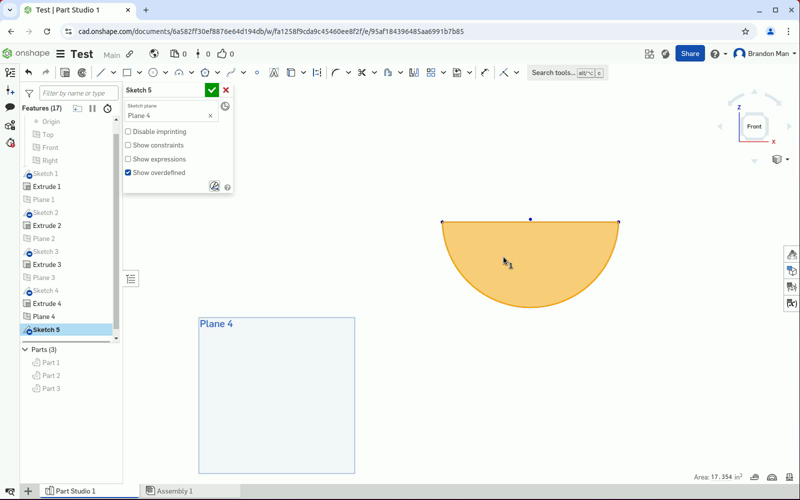
scroll(-6)
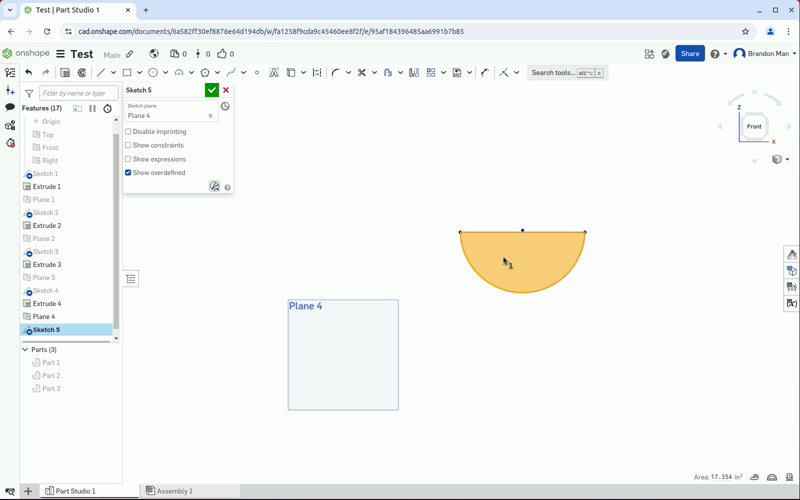
scroll(-6)
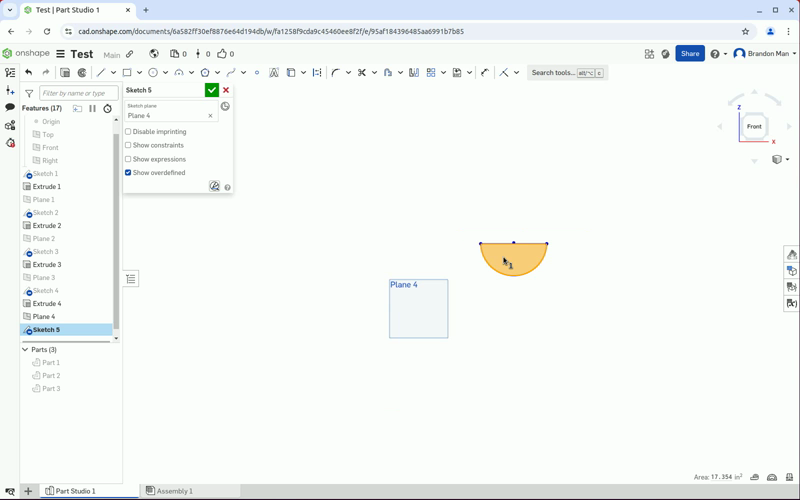
scroll(-6)
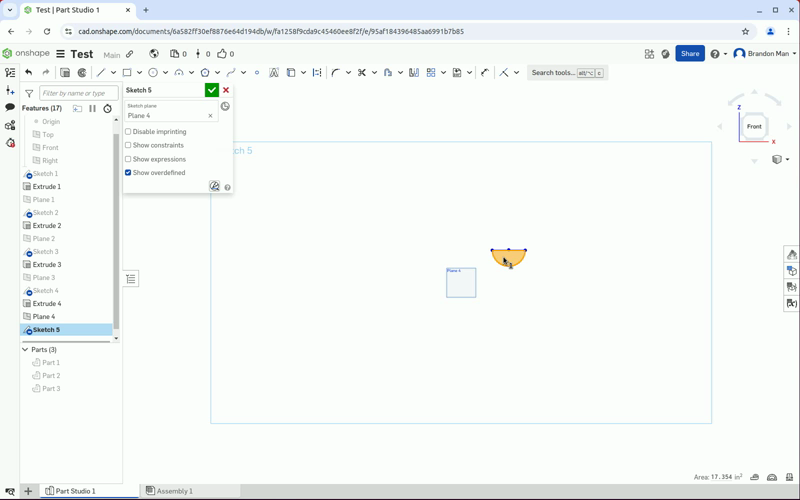
mouse_move(73, 352)
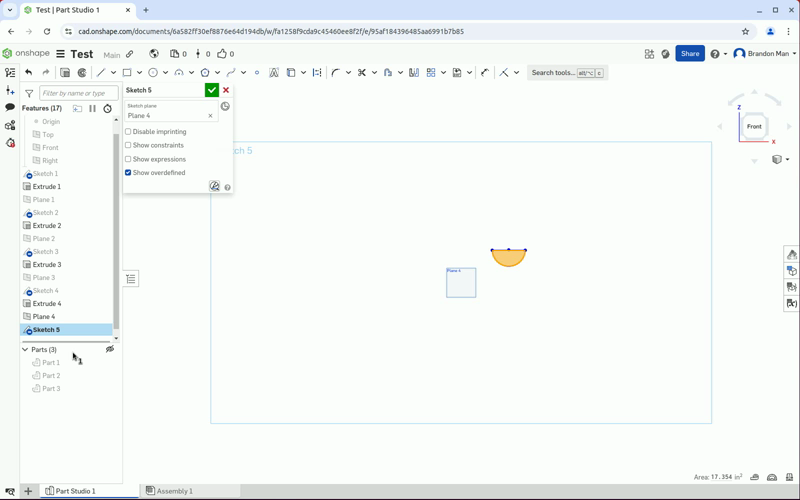
key(shift+y)
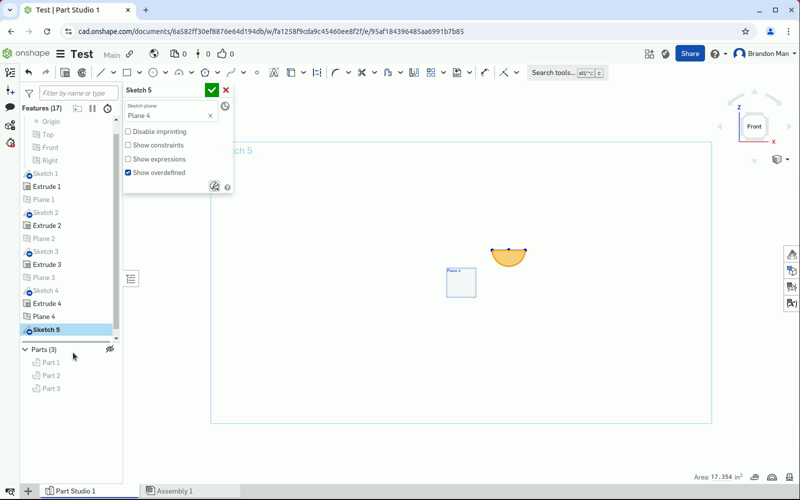
key(shift+e)
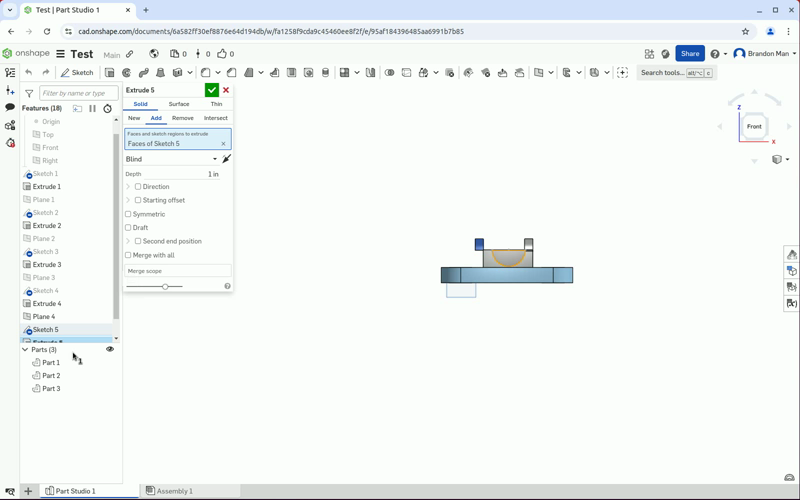
mouse_move(143, 106)
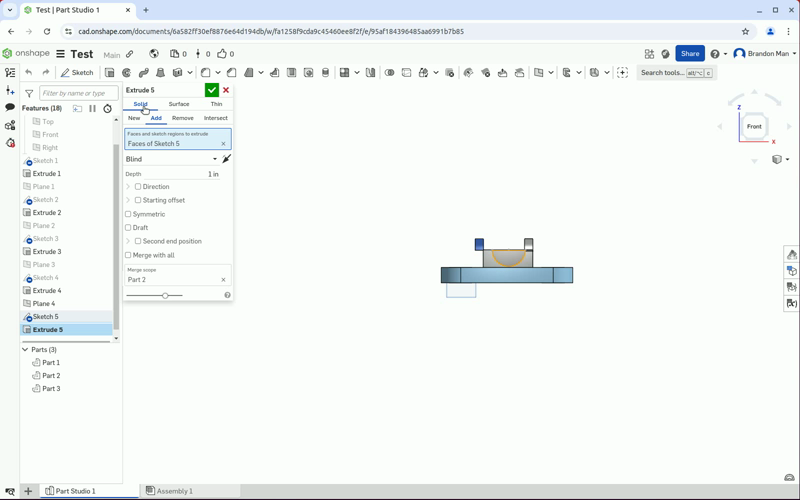
click(143, 106)
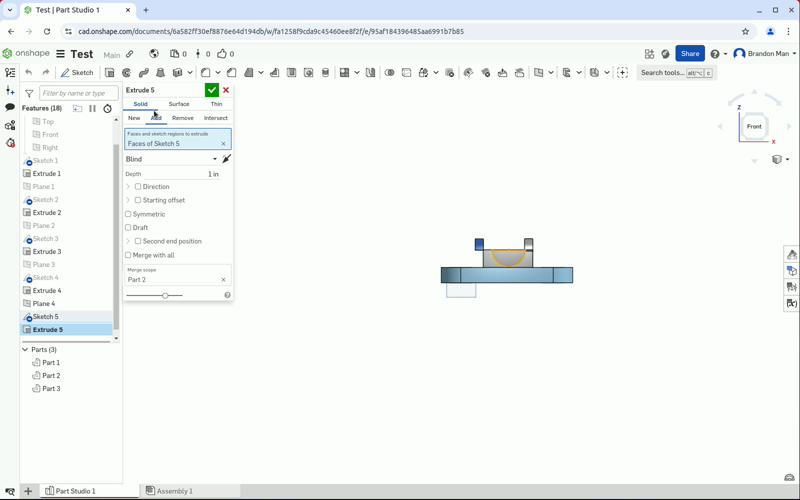
mouse_move(186, 120)
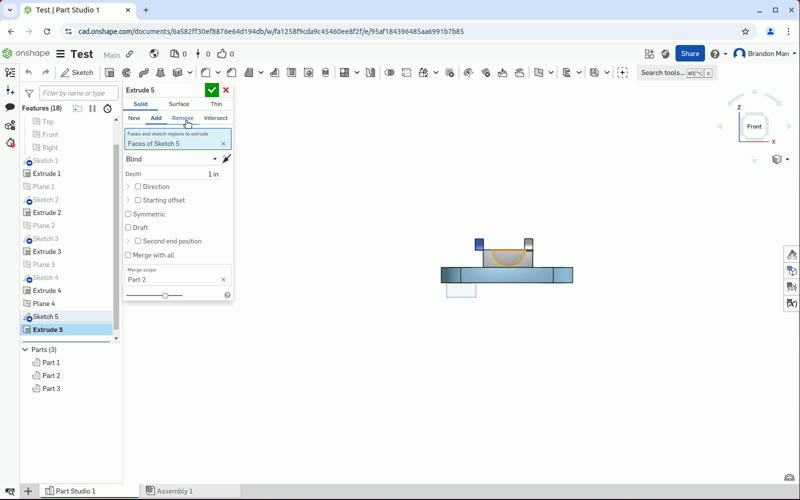
click(186, 120)
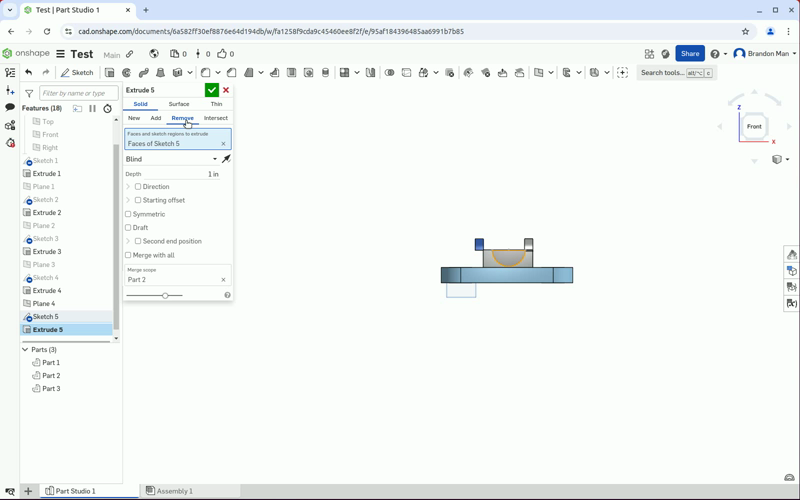
key(tab, 4)
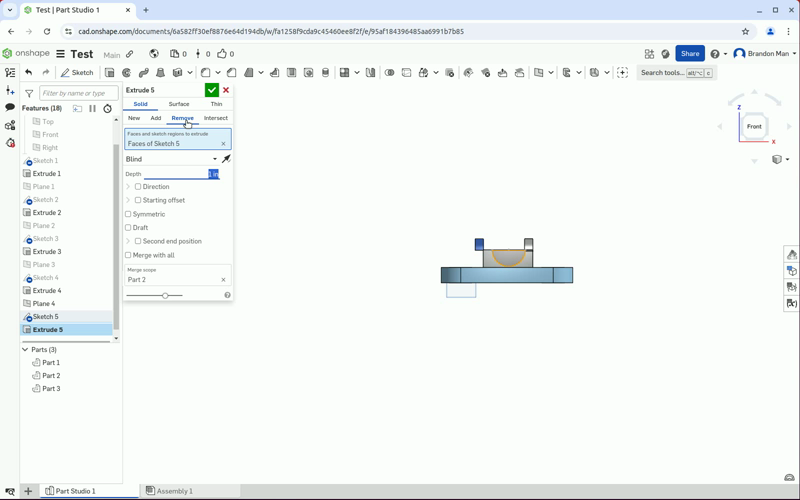
text(5.536)
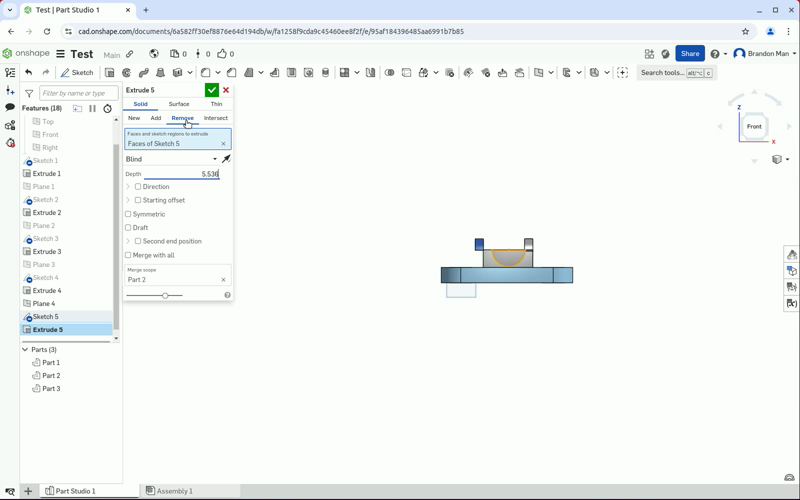
key(tab, 6)
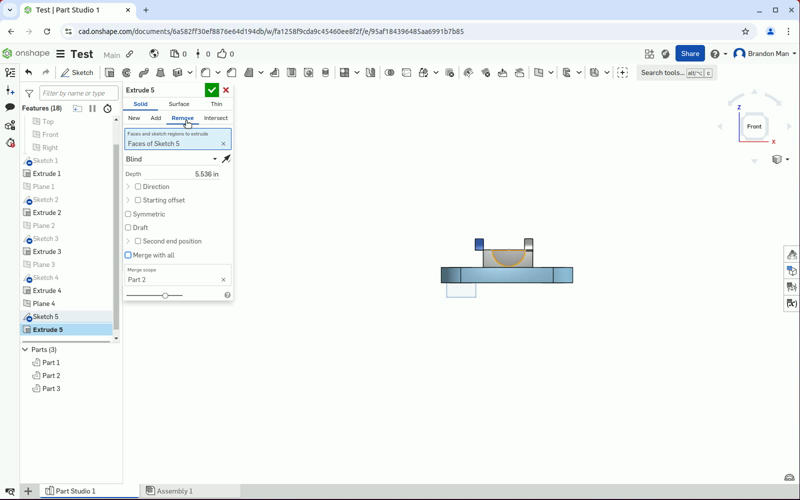
key(space)
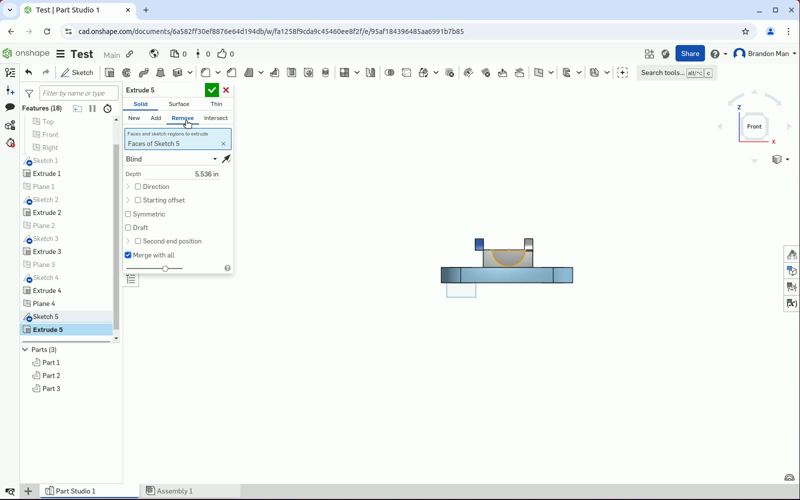
key(enter)
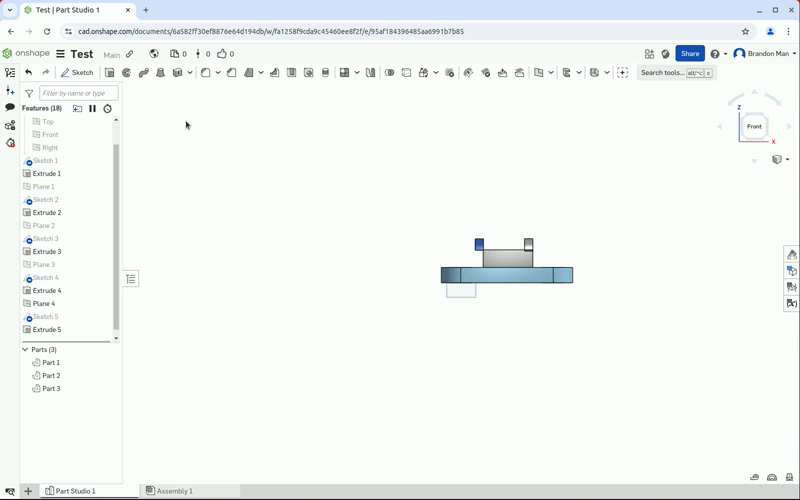
key(shift+h)
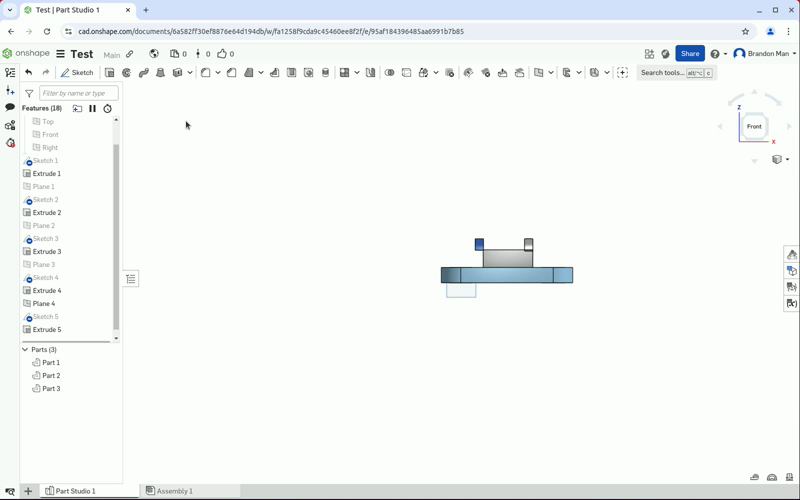
key(shift+h)
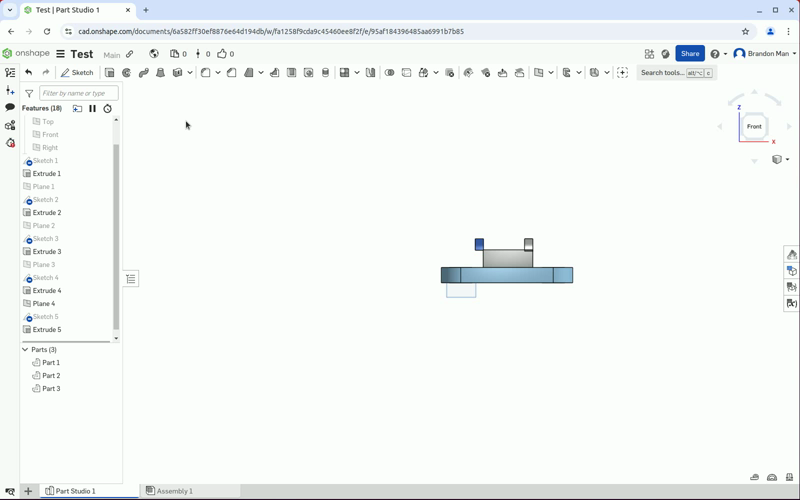
mouse_move(69, 163)
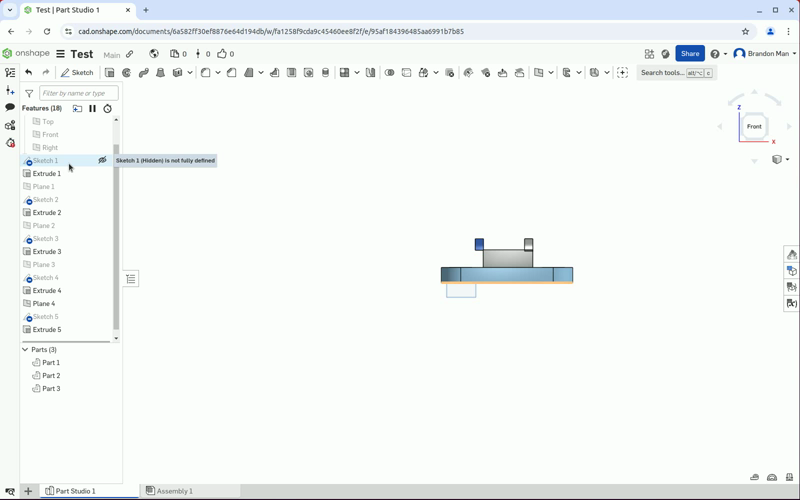
click(69, 163)
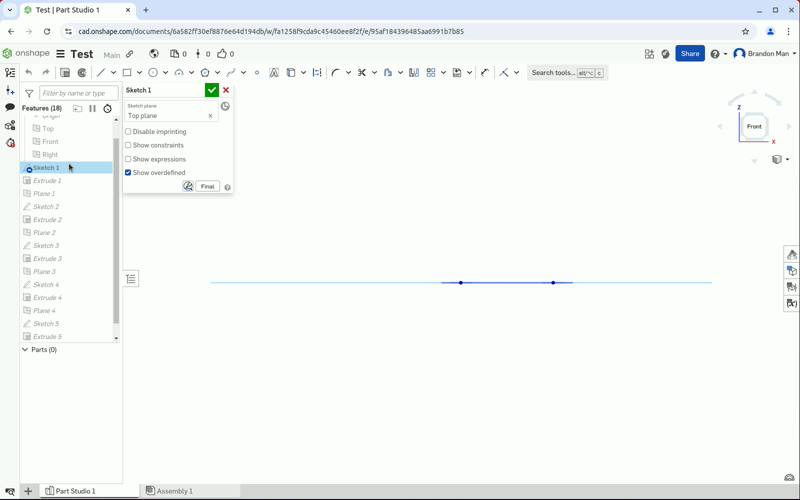
mouse_move(229, 92)
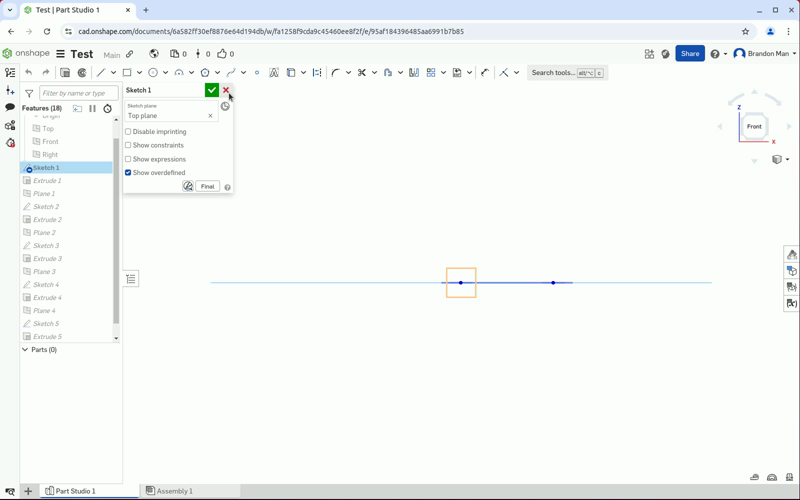
click(229, 92)
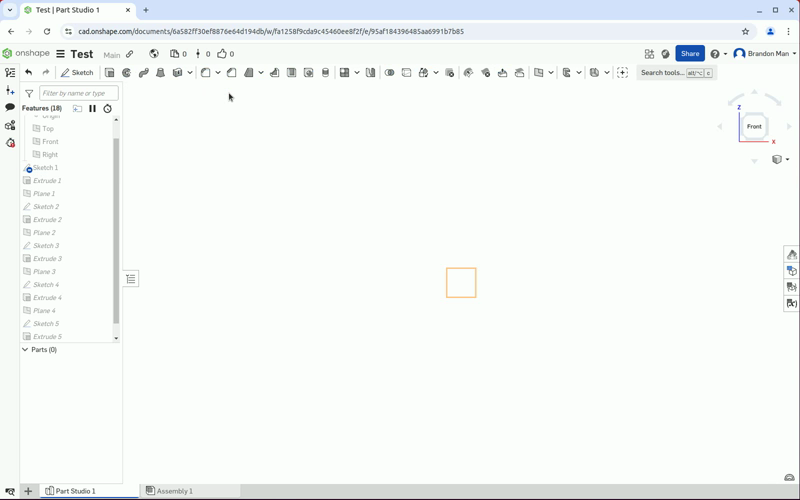
key(shift+s)
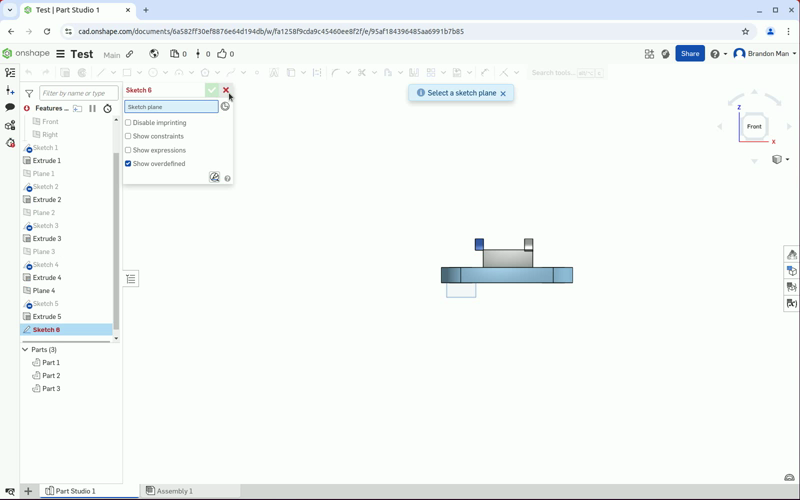
mouse_move(69, 293)
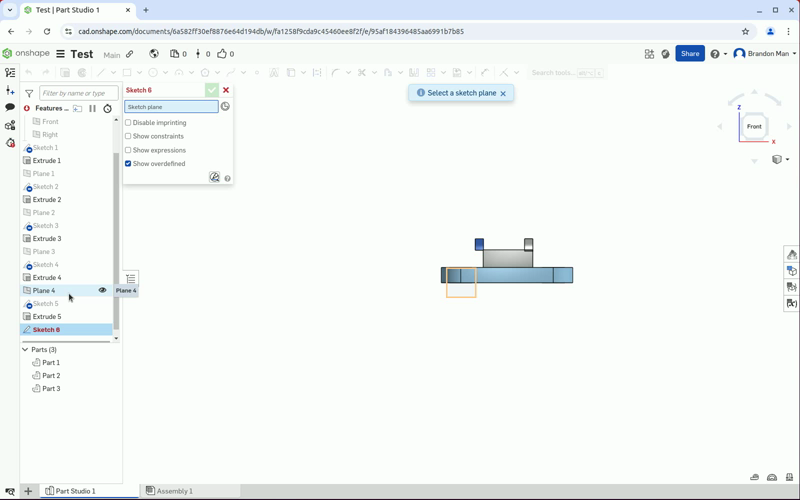
click(69, 293)
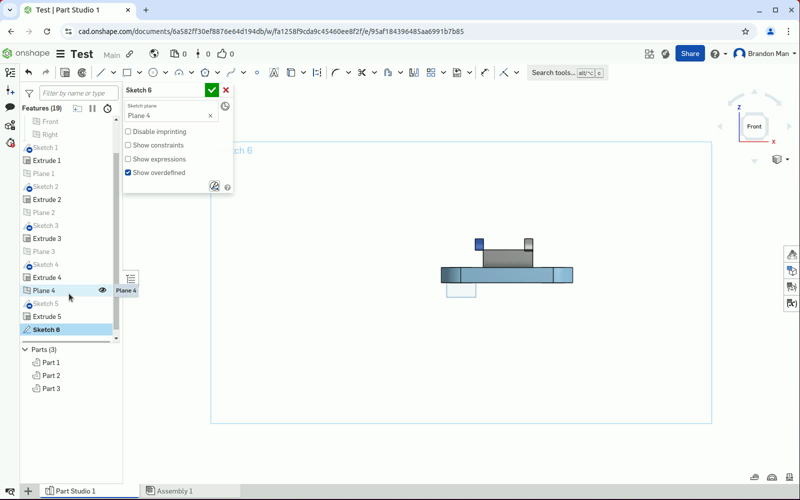
mouse_move(73, 352)
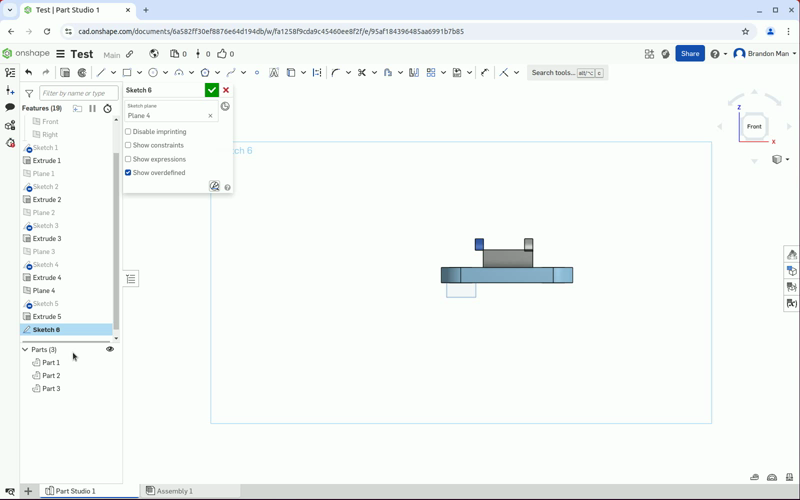
key(y)
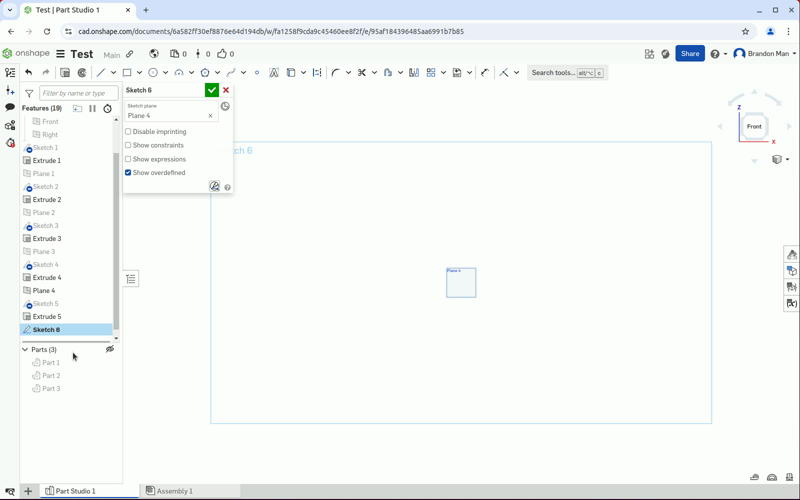
key(a)
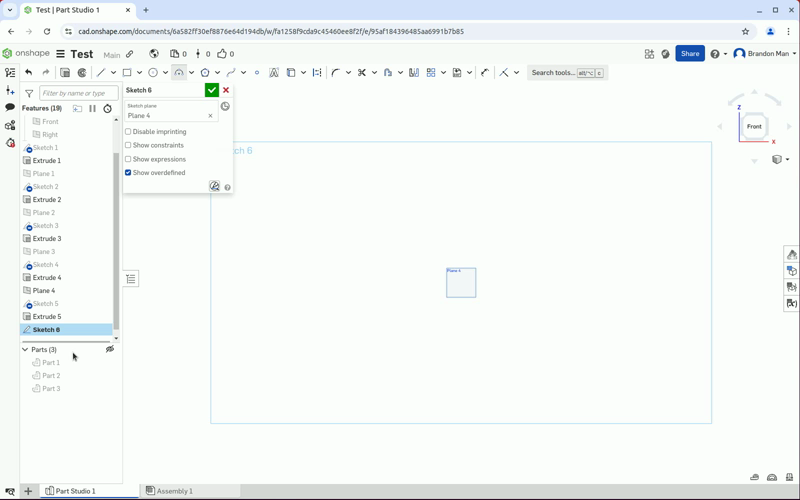
key_down(shift)
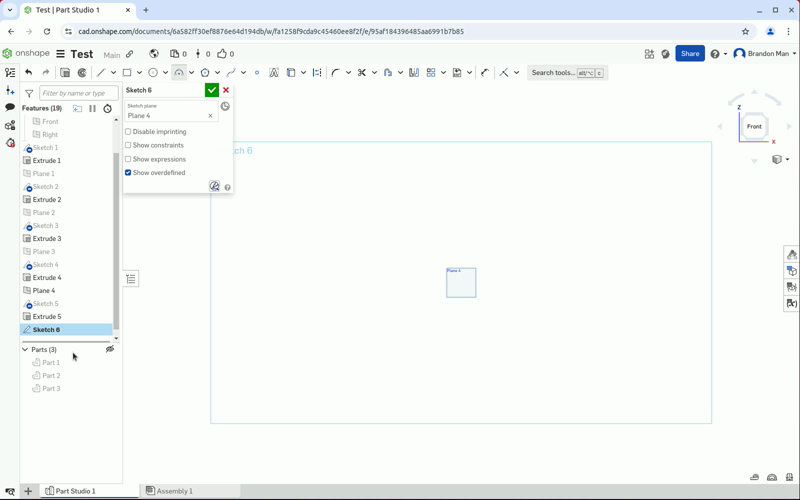
mouse_move(492, 250)
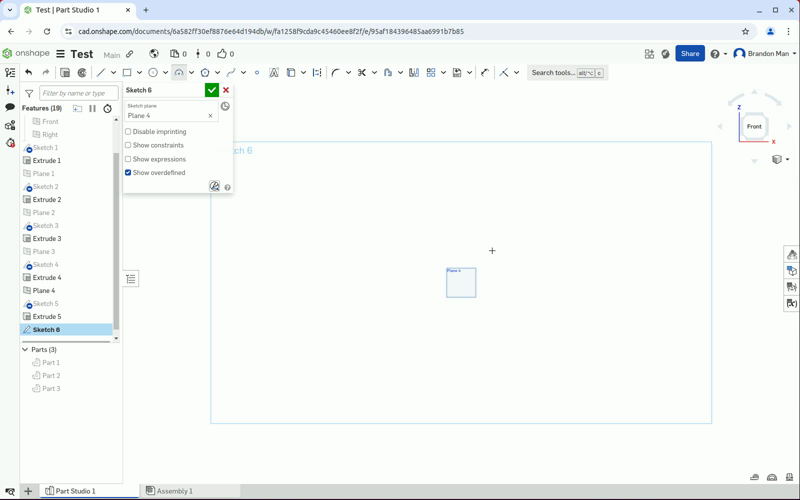
click(492, 250)
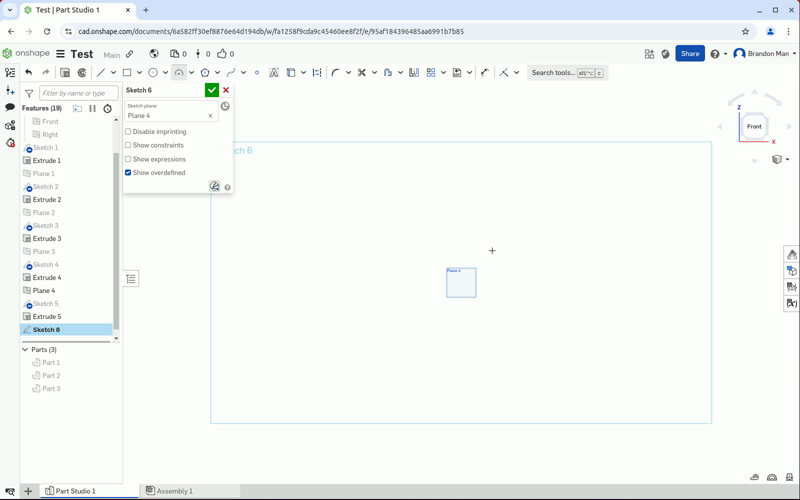
key_up(shift)
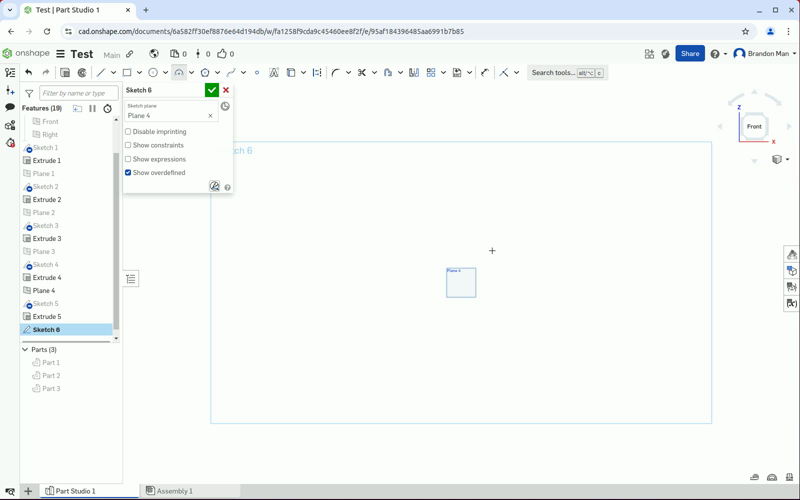
key_down(shift)
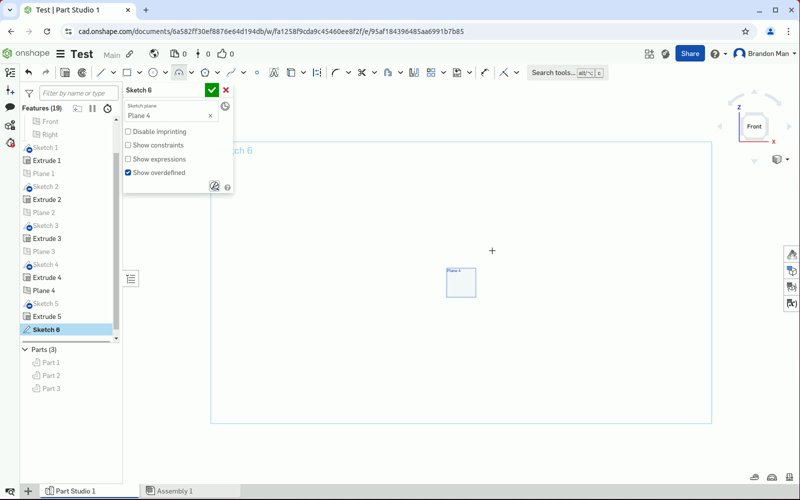
mouse_move(525, 250)
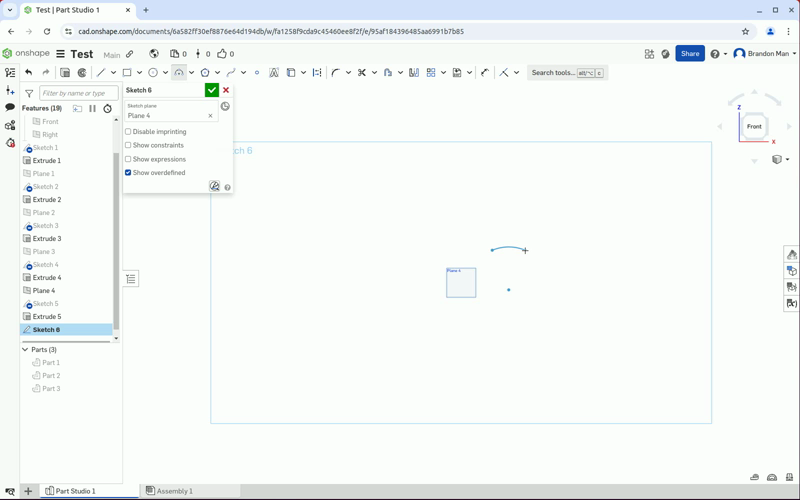
click(525, 250)
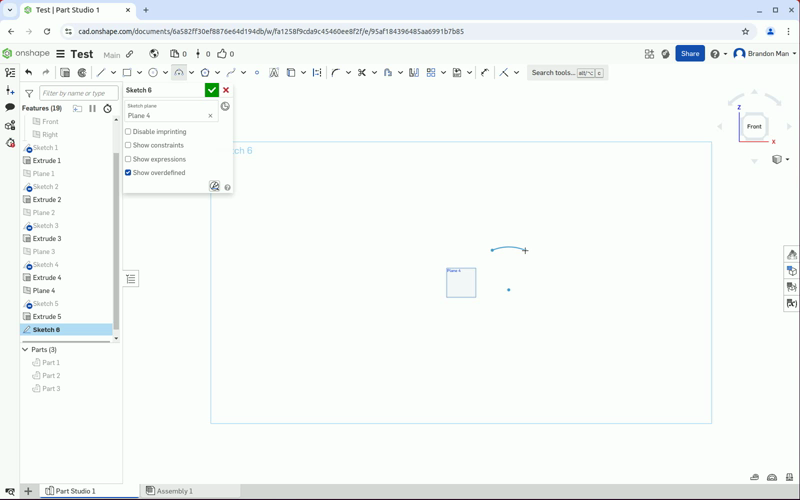
mouse_move(508, 266)
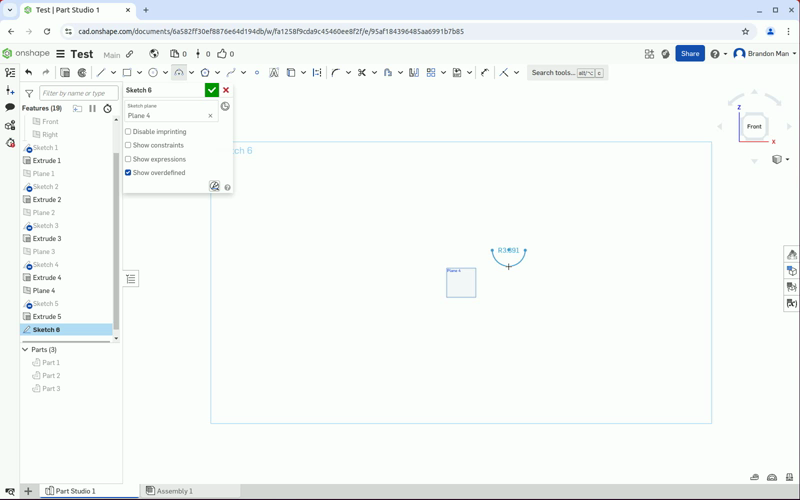
click(508, 266)
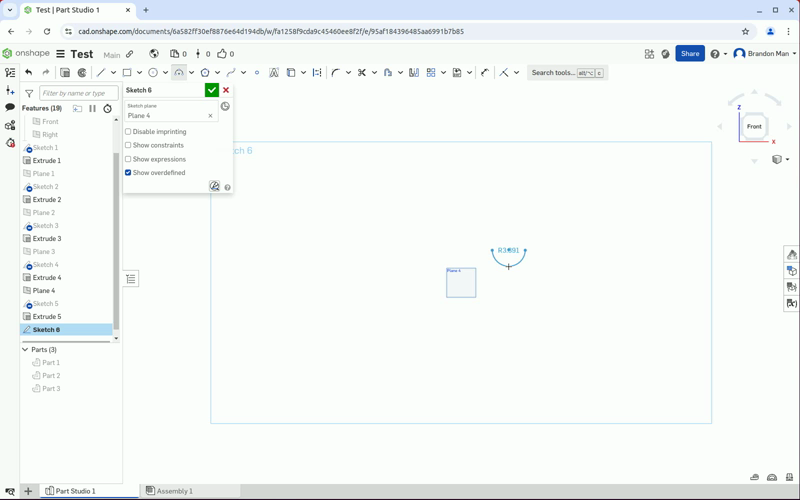
key_up(shift)
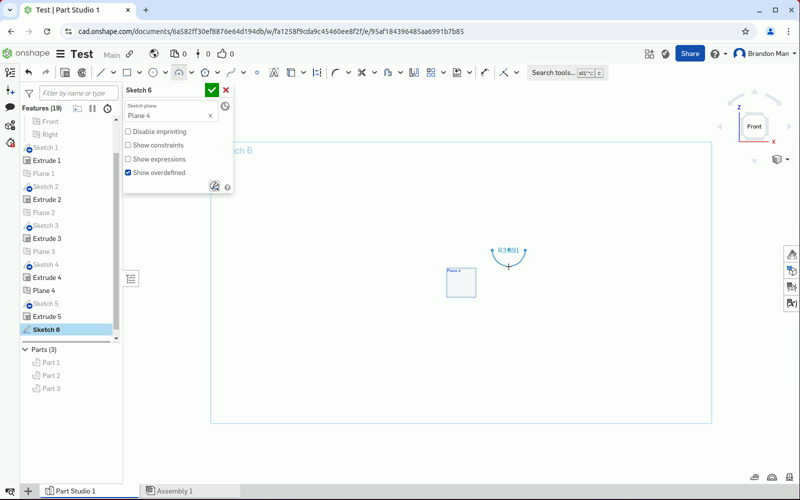
key(esc)
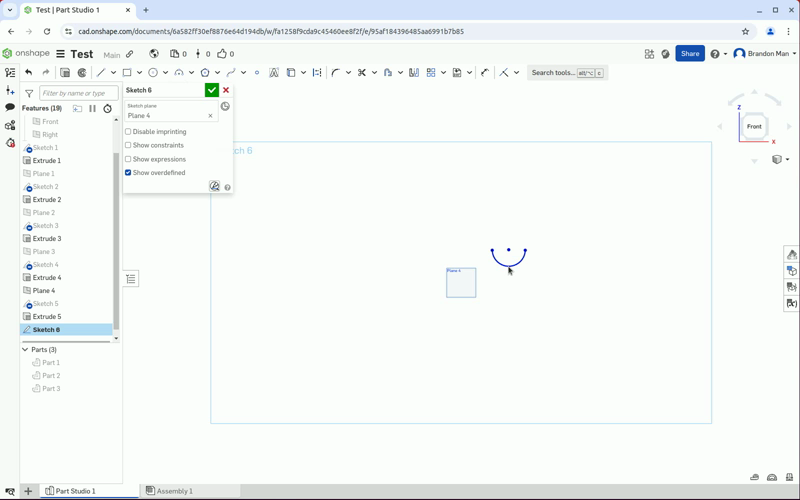
key(l)
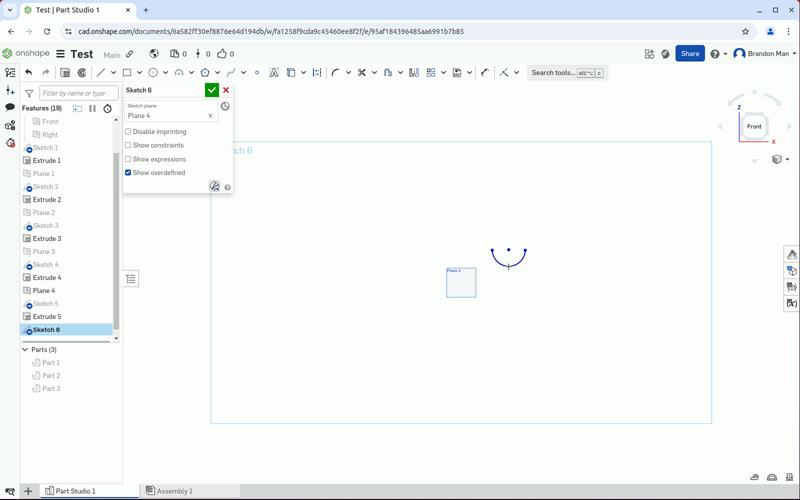
mouse_move(525, 250)
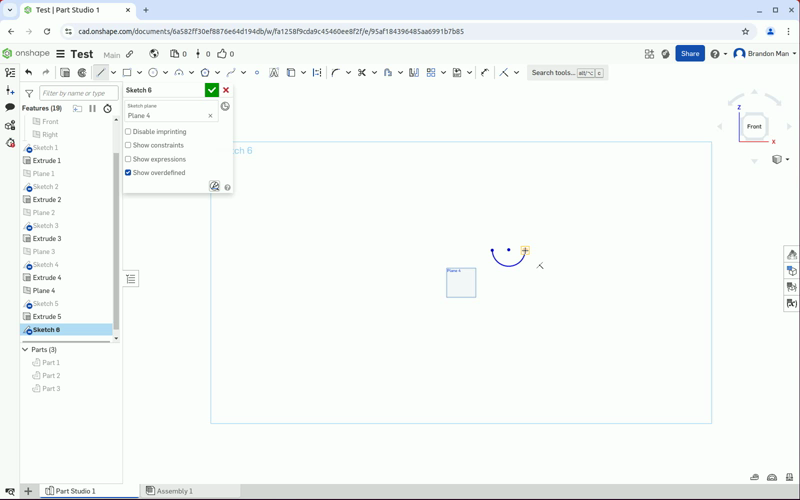
click(525, 250)
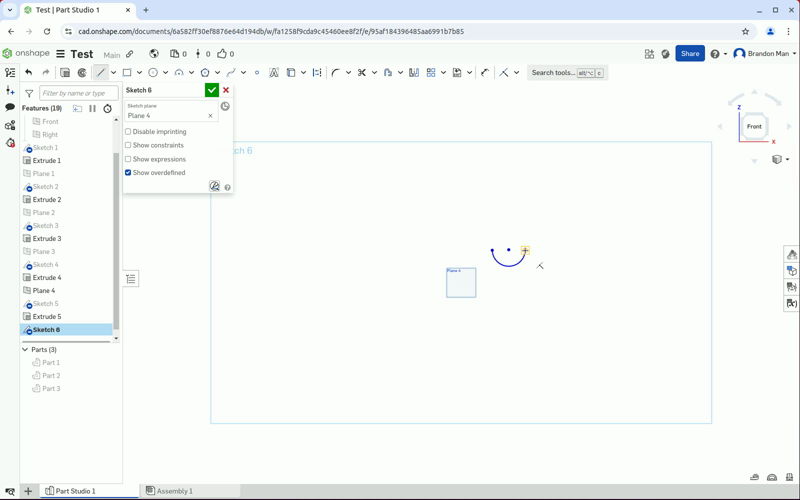
mouse_move(555, 250)
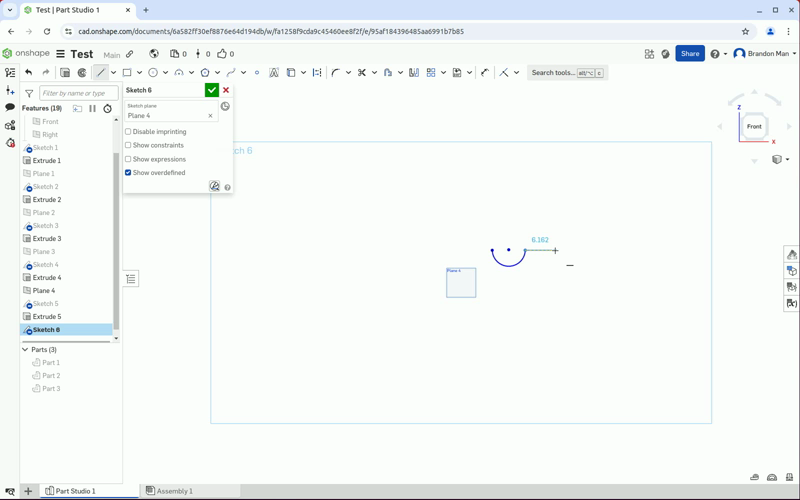
key_down(shift)
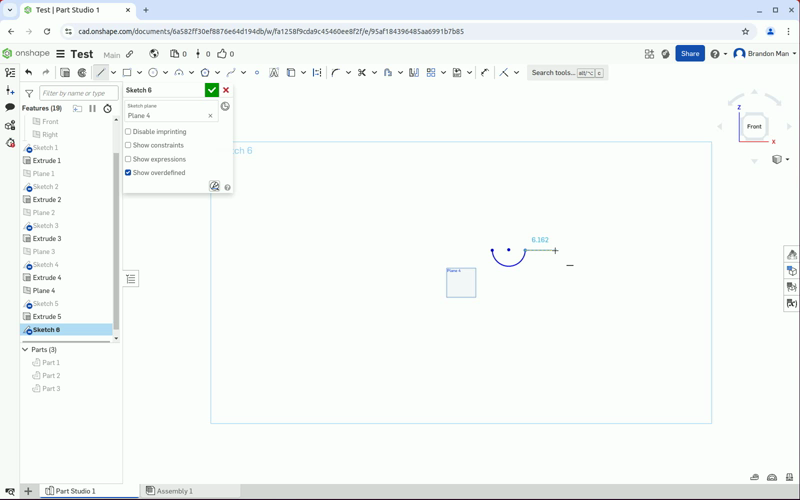
mouse_move(492, 250)
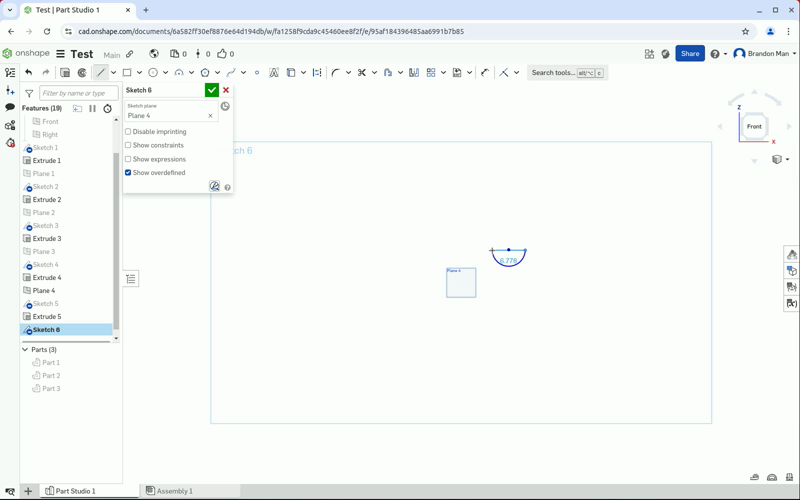
key_up(shift)
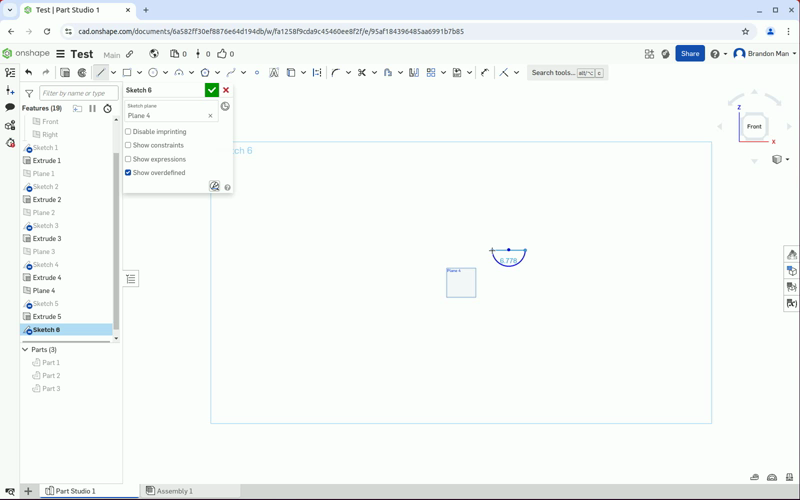
click(492, 250)
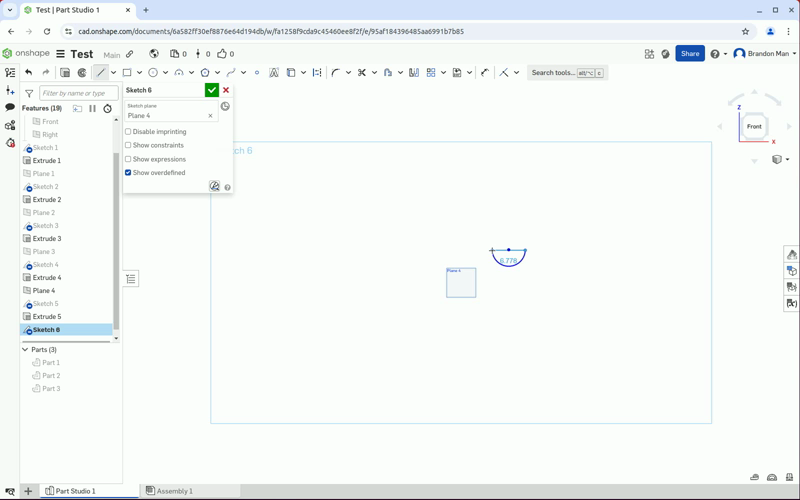
key(esc)
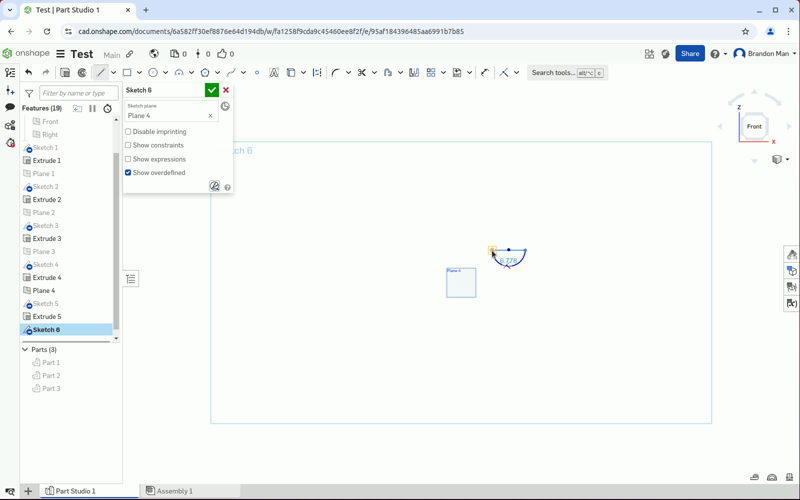
mouse_move(507, 264)
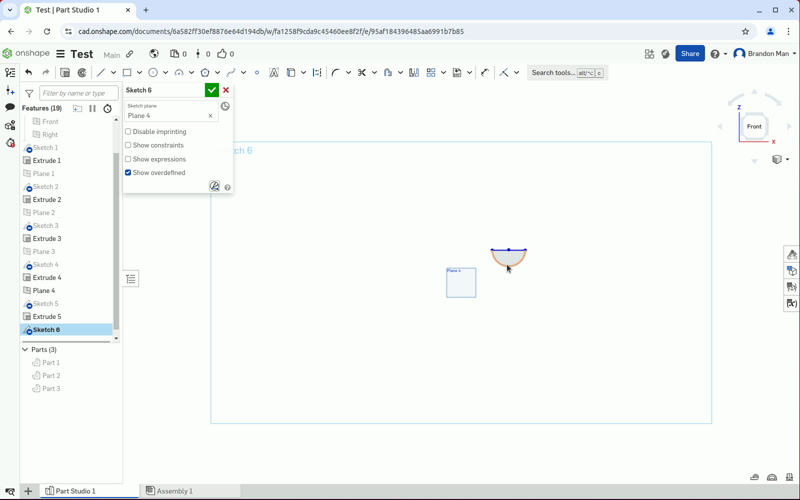
scroll(6)
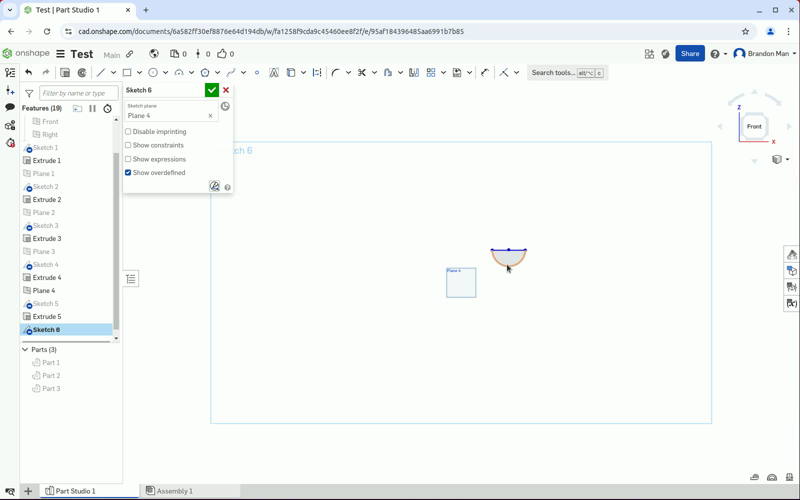
scroll(6)
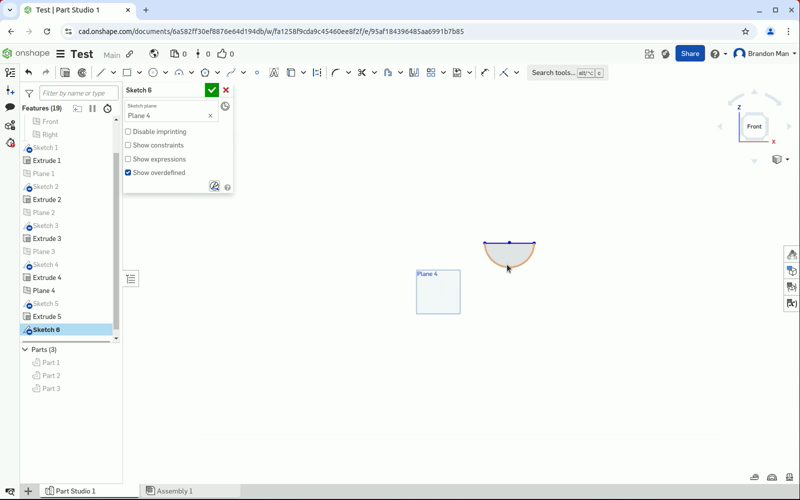
scroll(6)
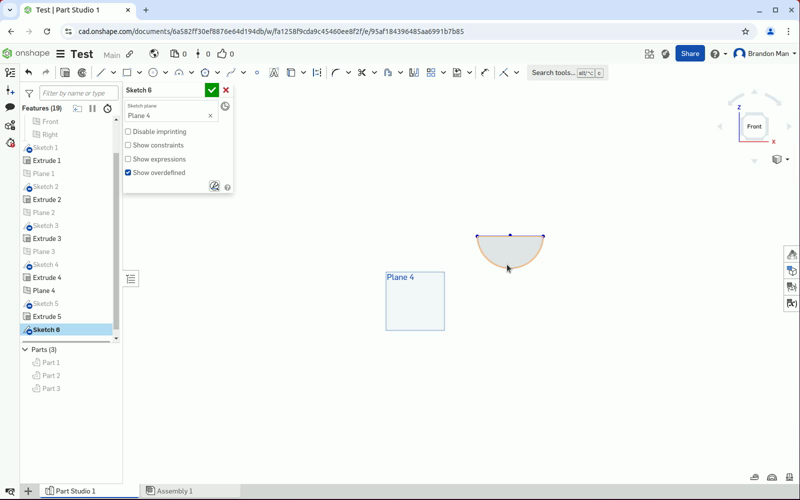
scroll(6)
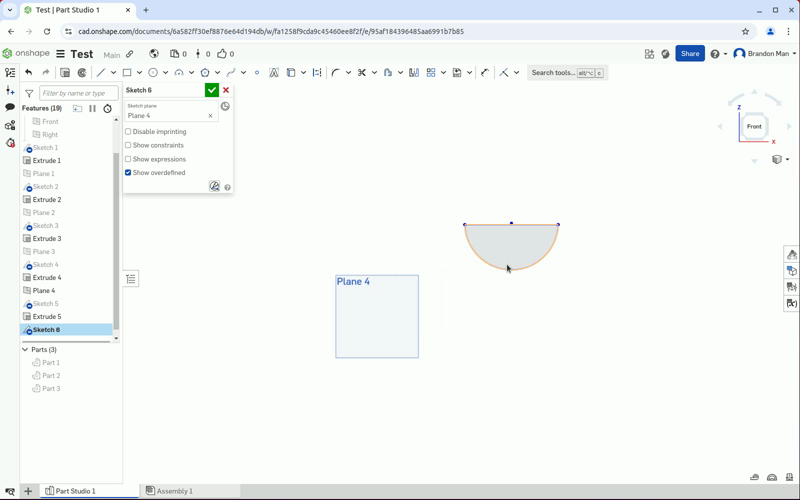
scroll(6)
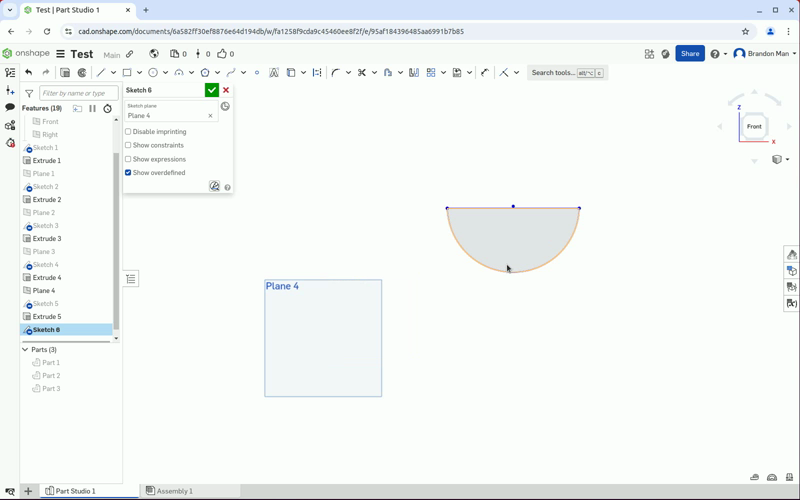
scroll(6)
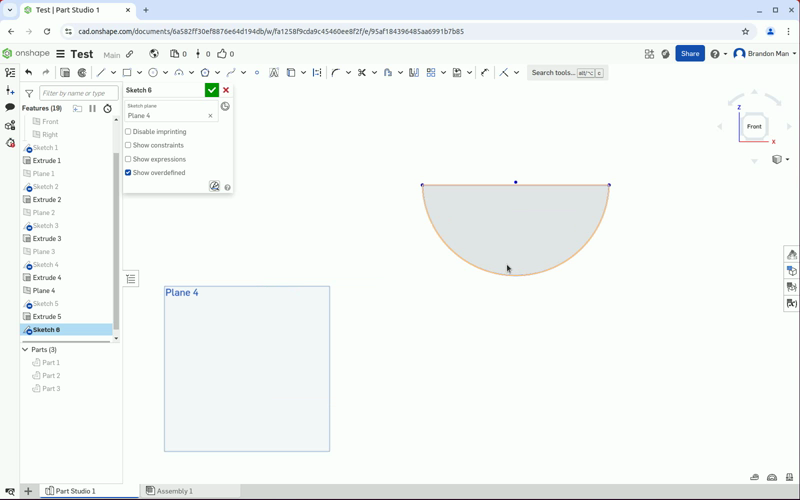
scroll(6)
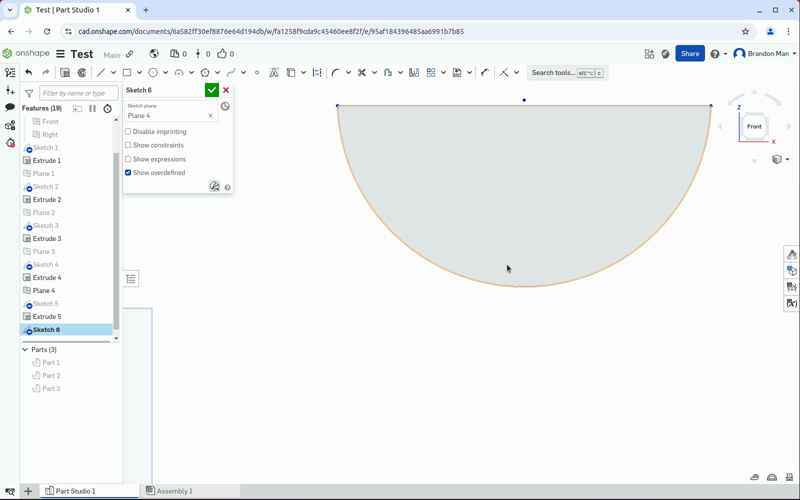
click(507, 264)
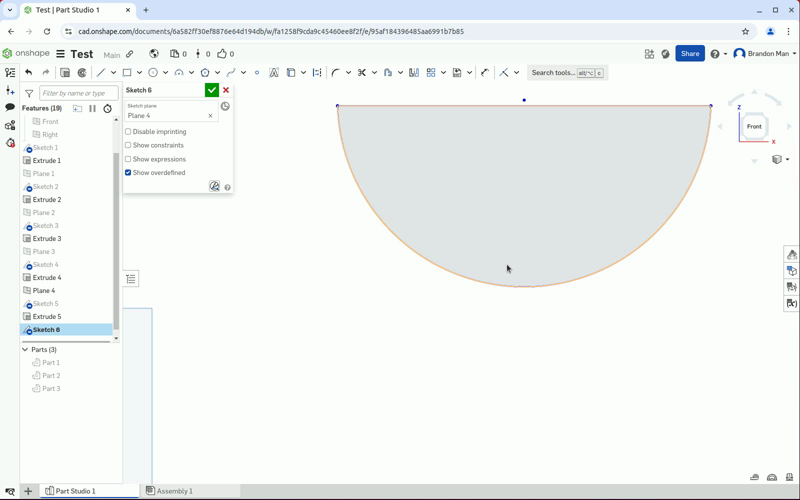
scroll(-6)
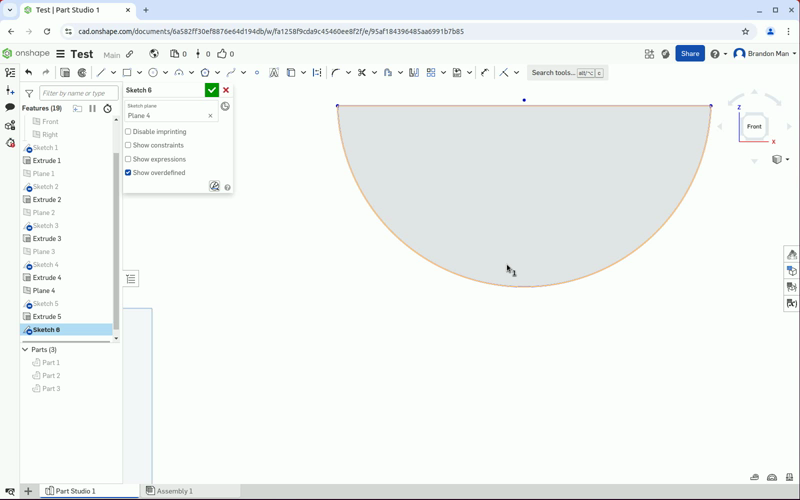
scroll(-6)
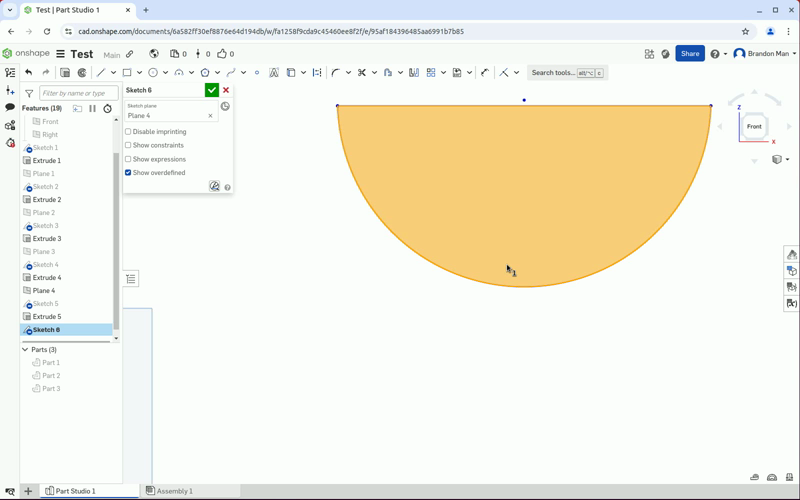
scroll(-6)
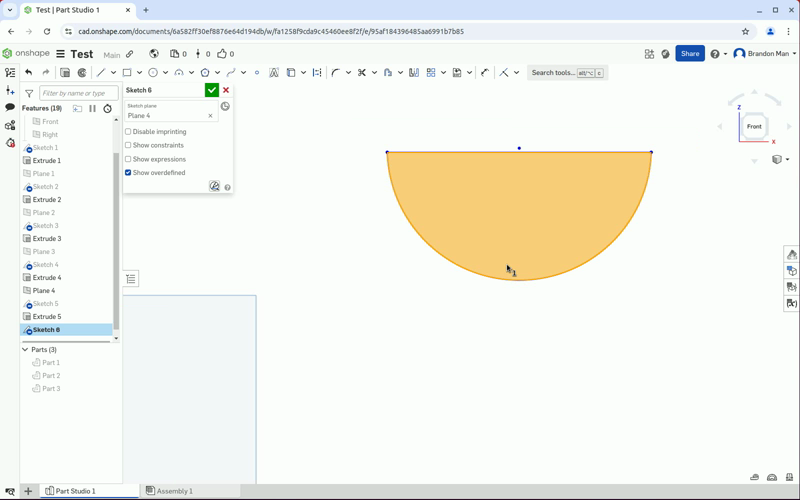
scroll(-6)
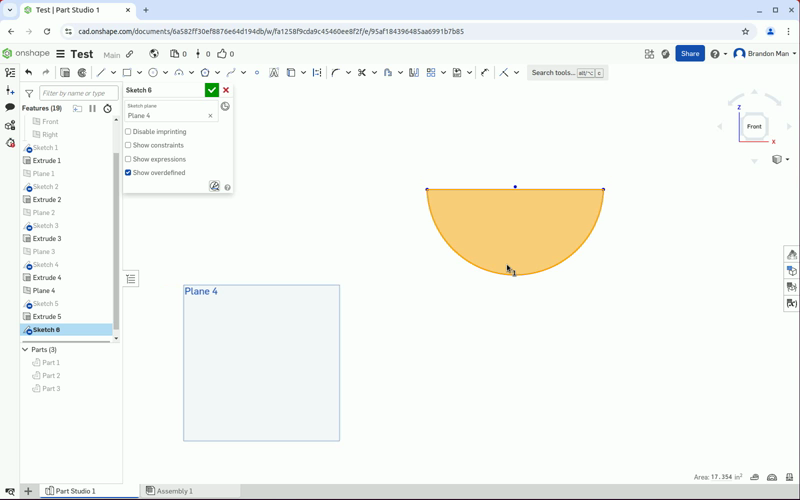
scroll(-6)
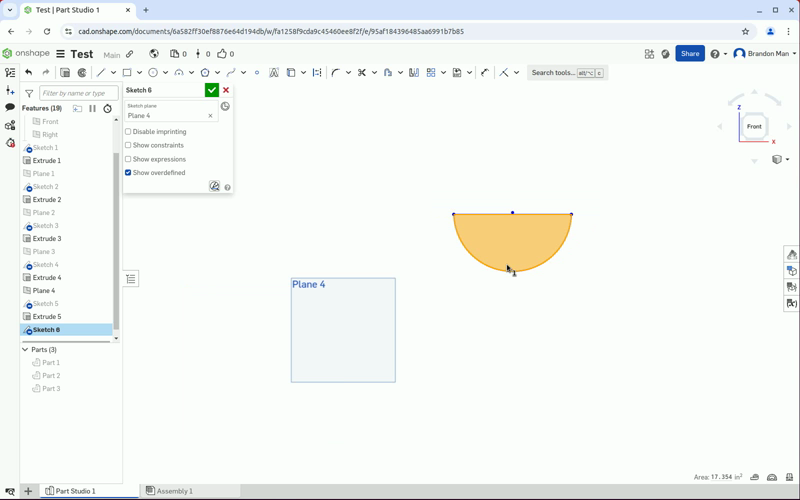
scroll(-6)
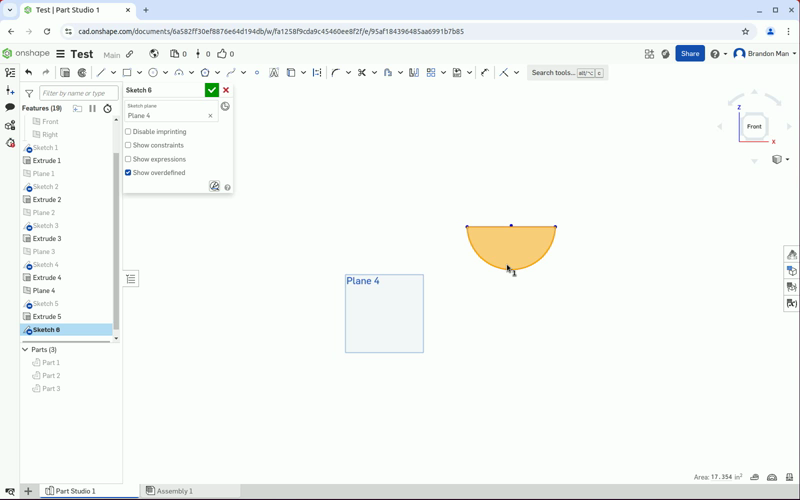
scroll(-6)
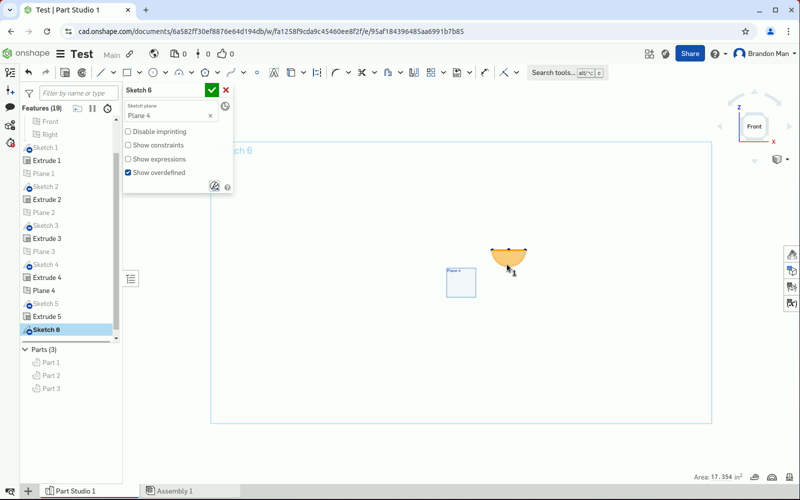
mouse_move(73, 352)
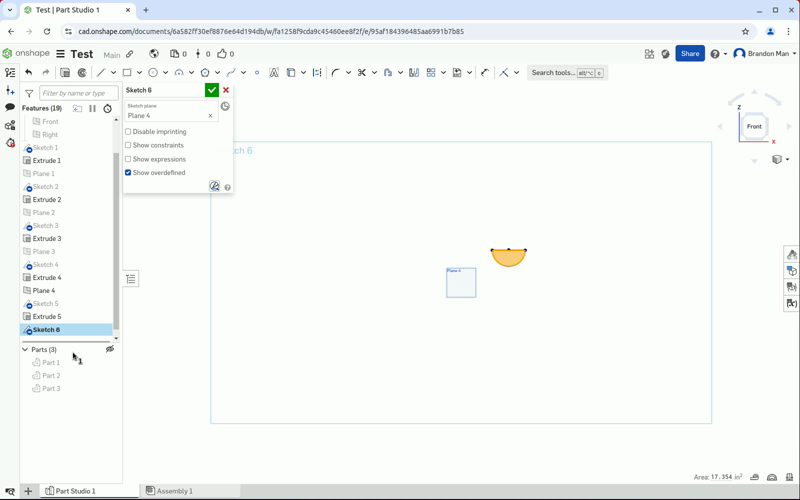
key(shift+y)
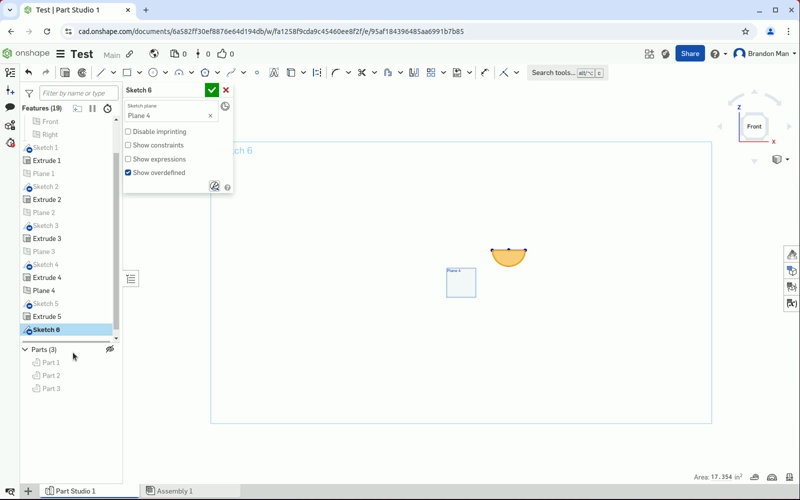
key(shift+e)
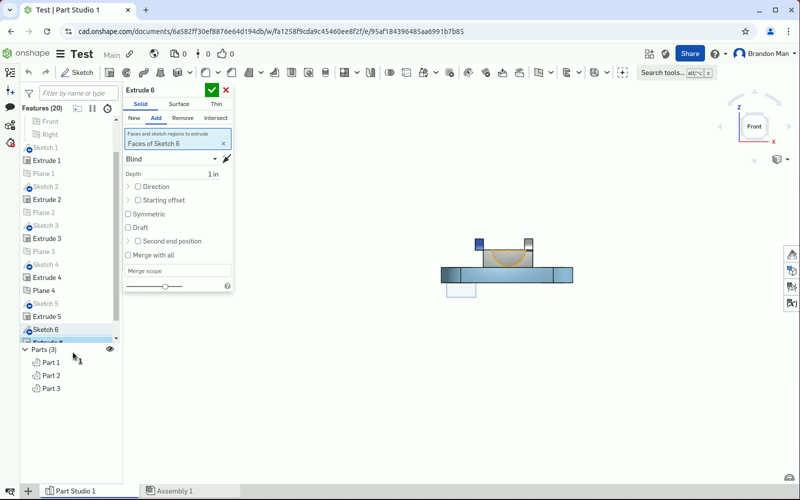
mouse_move(143, 106)
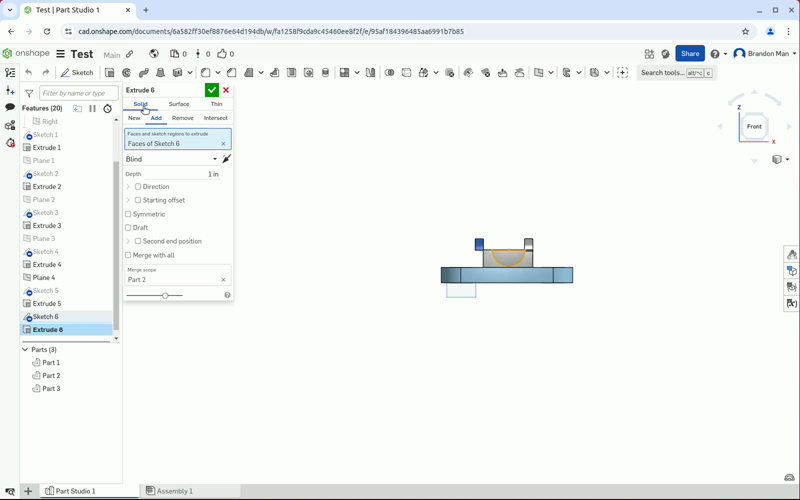
click(143, 106)
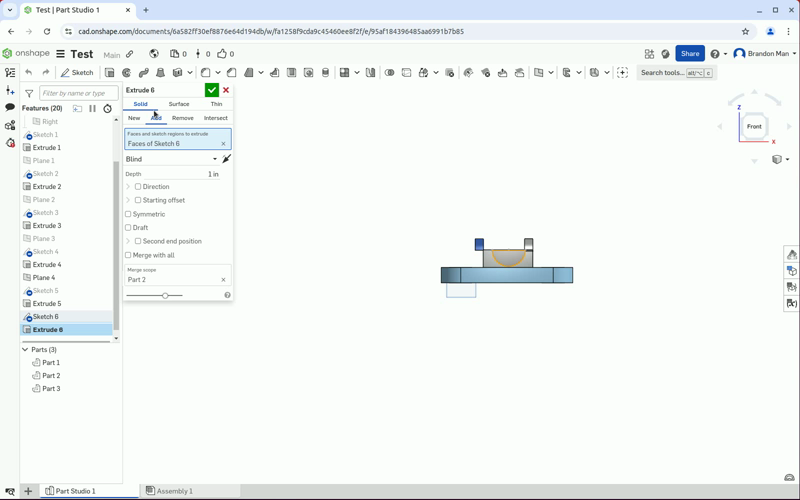
mouse_move(186, 120)
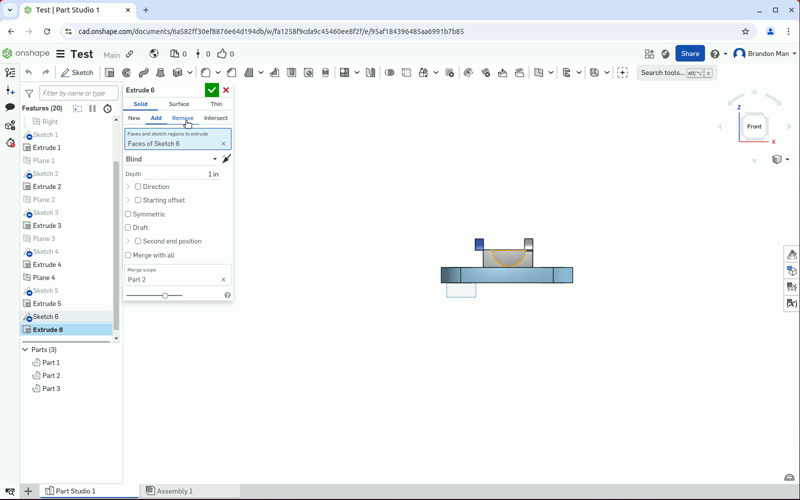
click(186, 120)
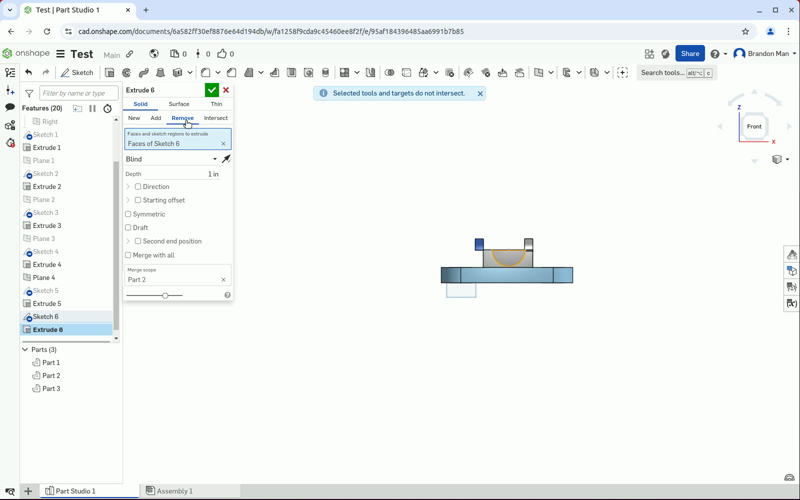
key(tab, 4)
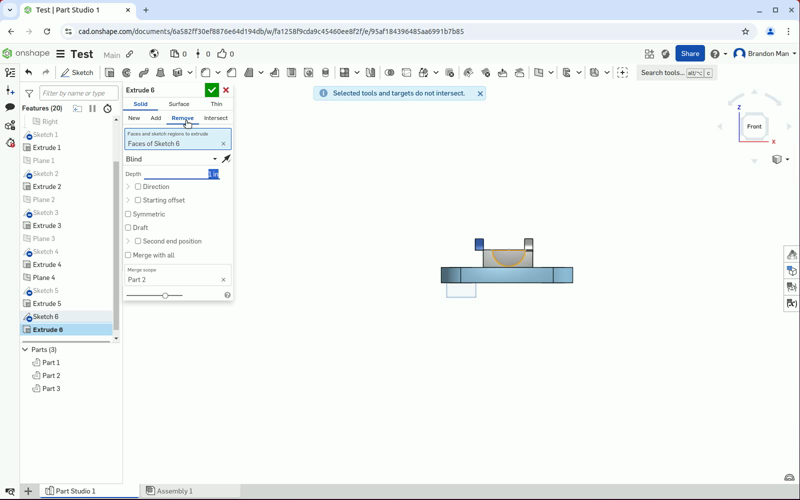
text(5.536)
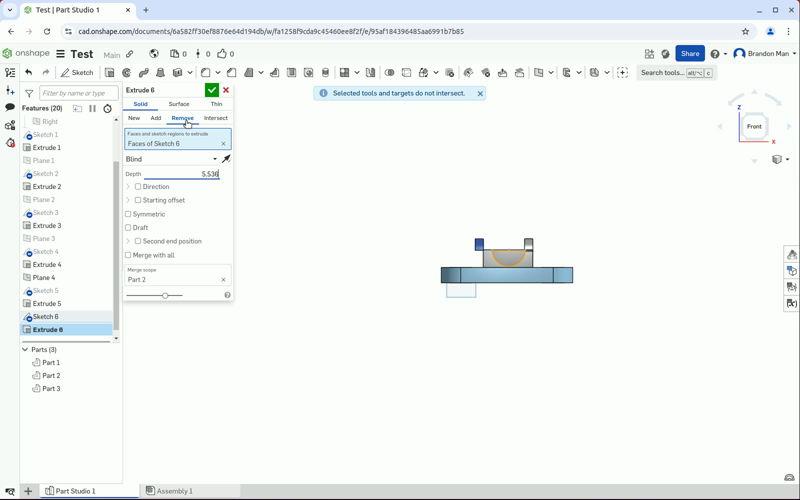
key(tab, 6)
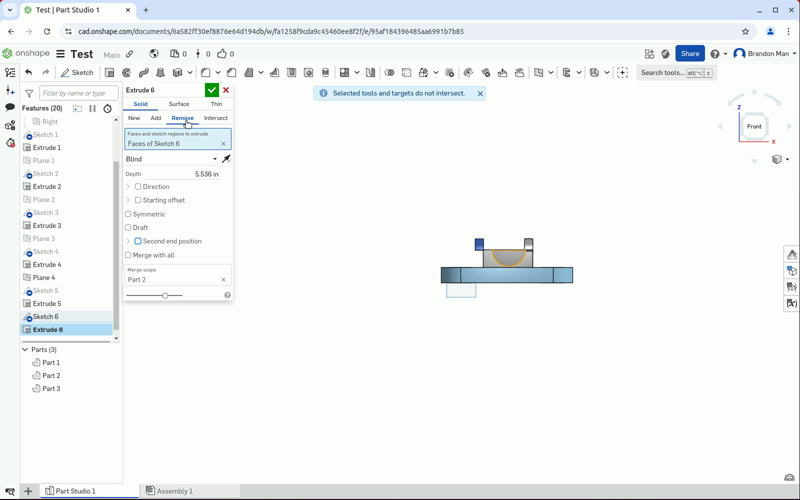
key(space)
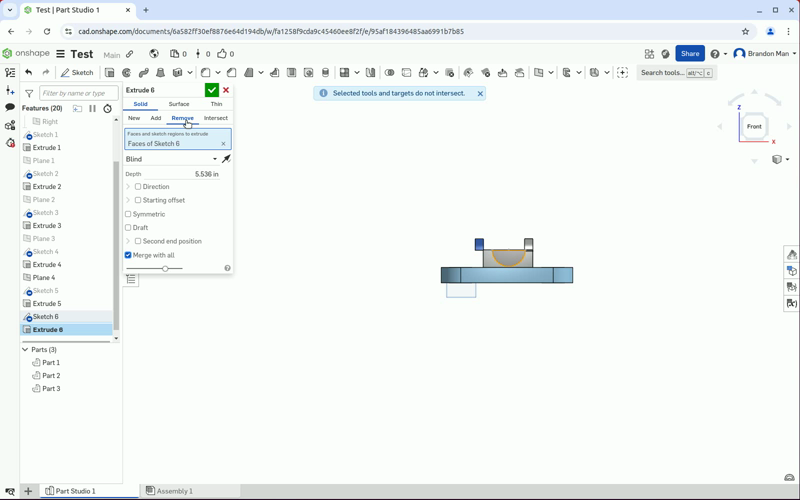
key(enter)
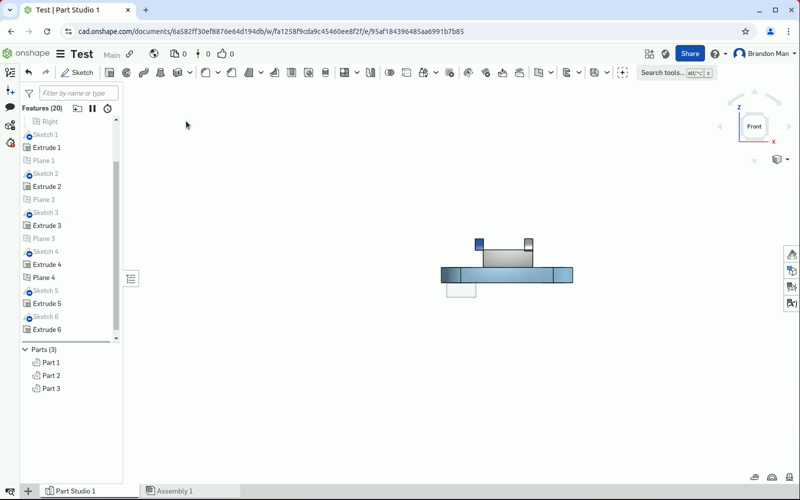
key(shift+h)
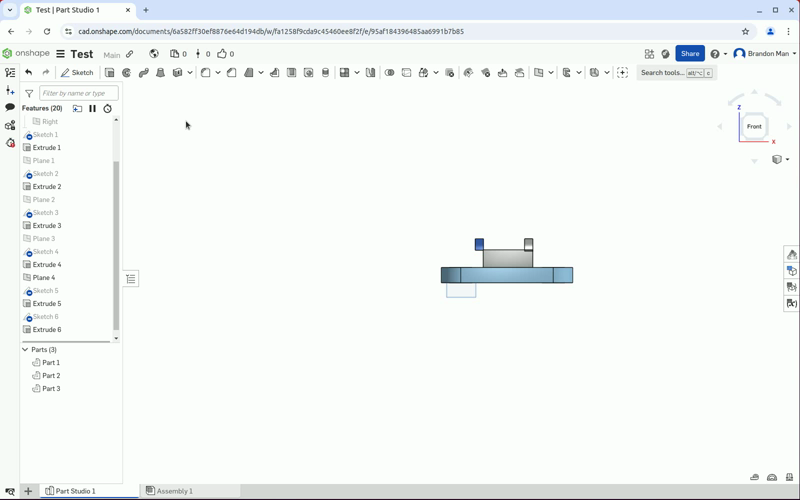
key(shift+h)
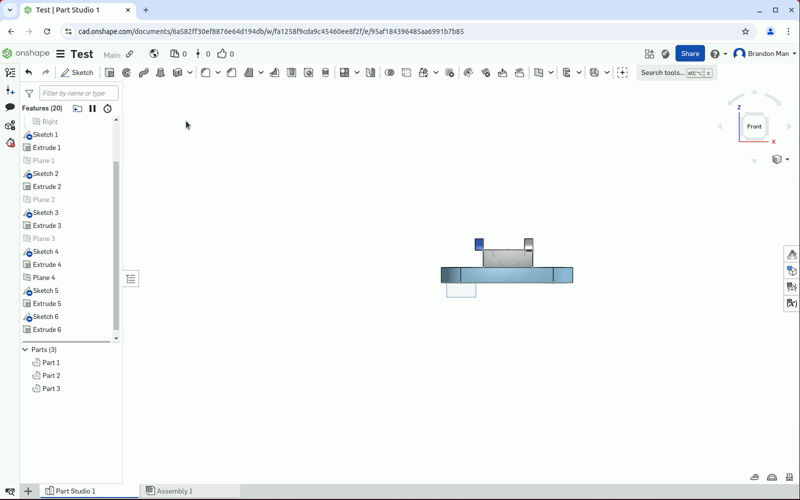
key(shift+7)
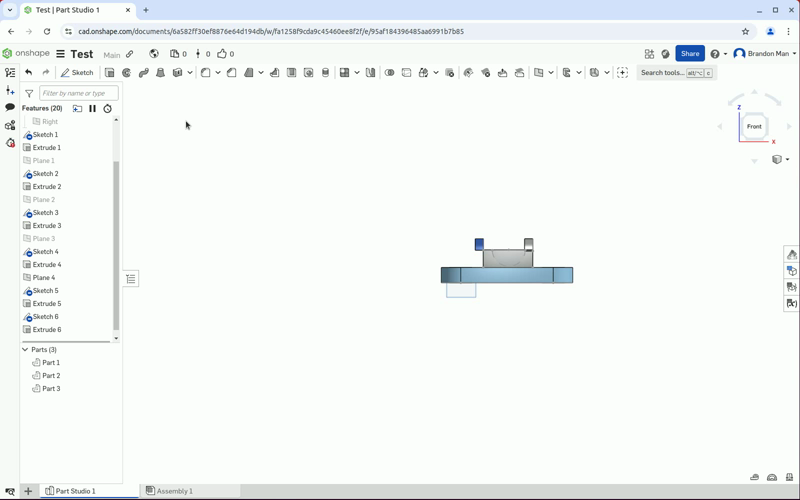
key(left, 2)
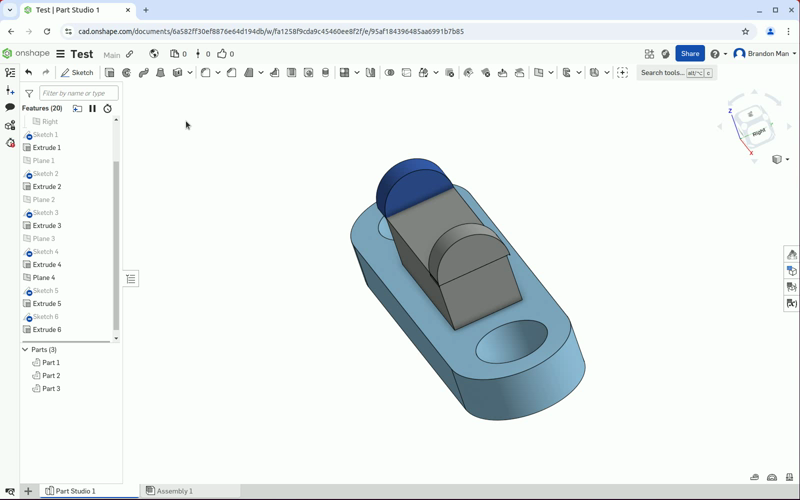
key(down, 2)
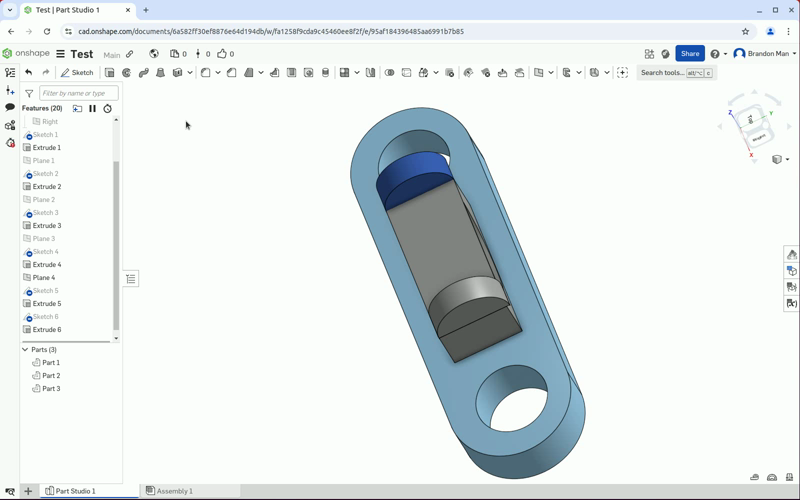
key(up, 2)
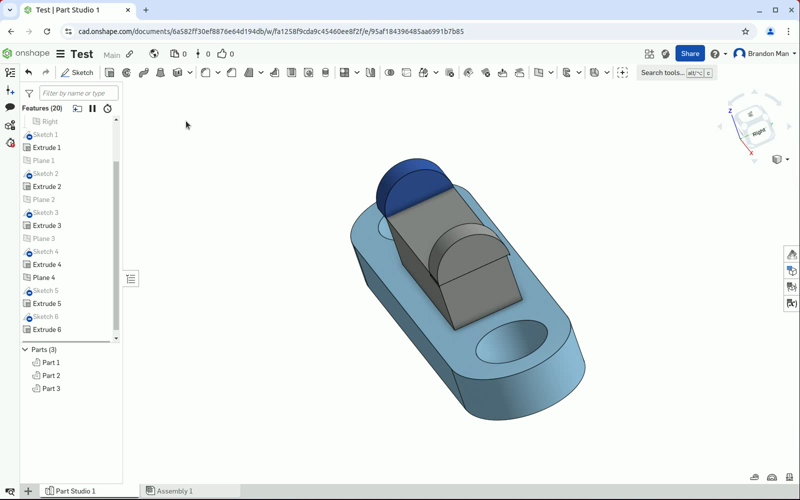
key(right, 2)
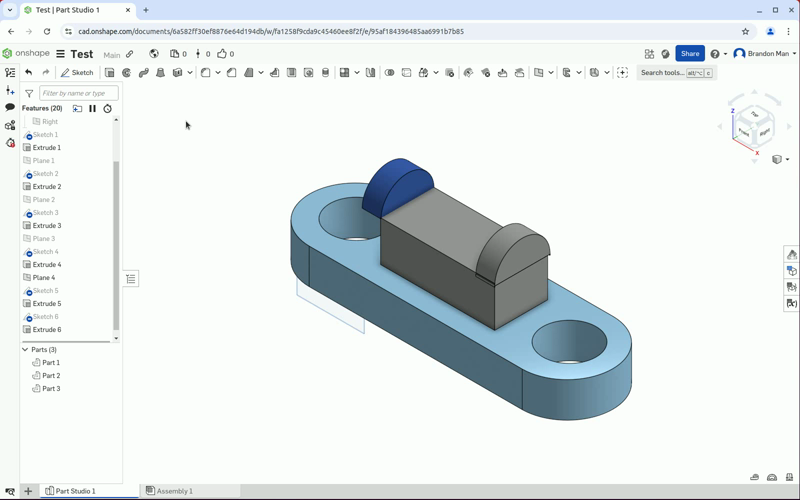
mouse_move(69, 137)
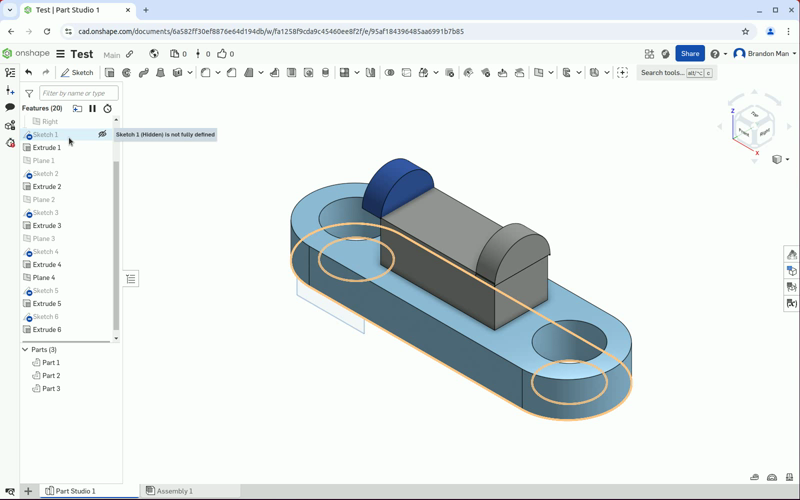
click(69, 137)